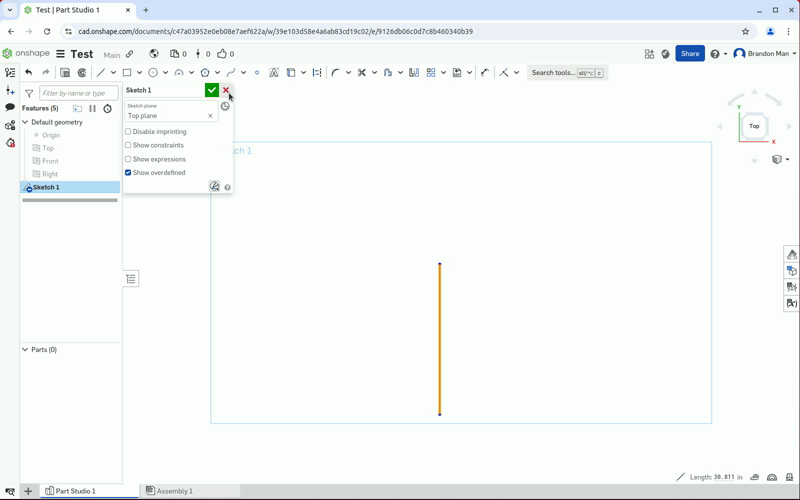
key(shift+h)
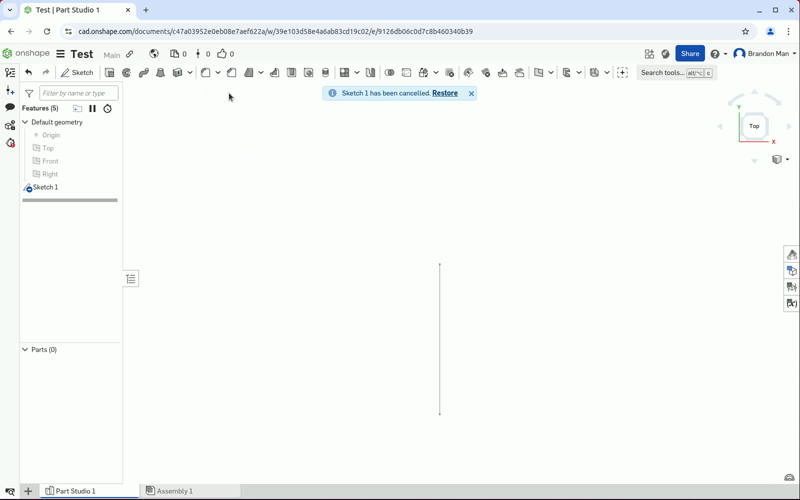
key(shift+s)
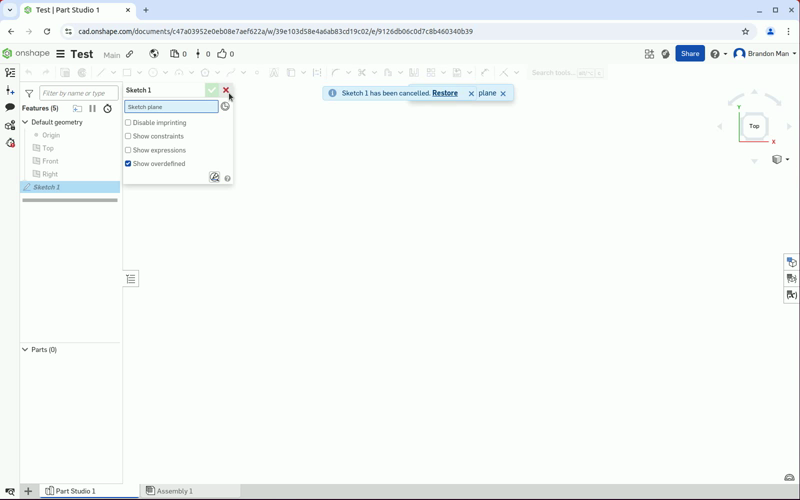
mouse_move(73, 150)
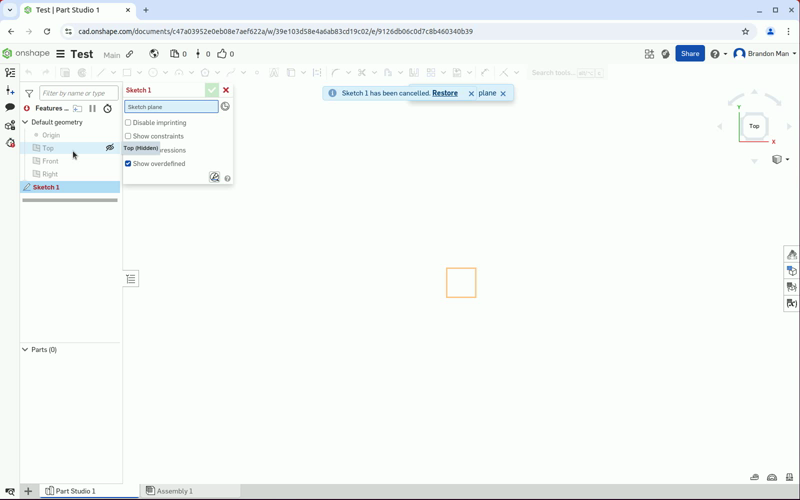
click(73, 150)
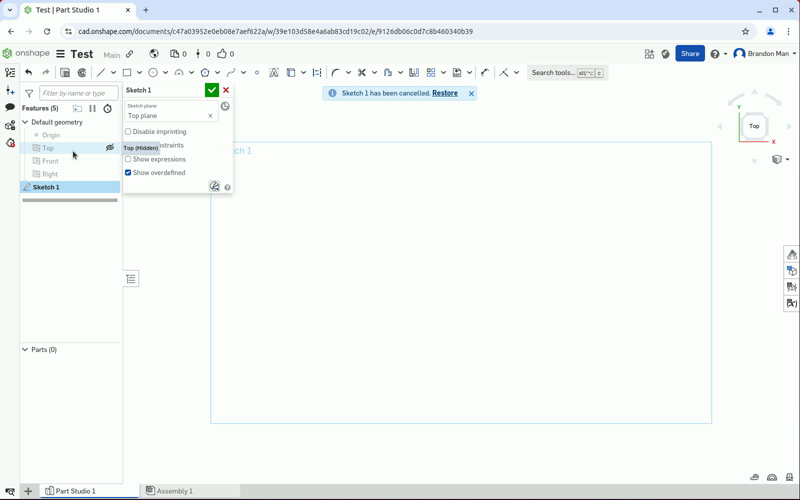
mouse_move(73, 352)
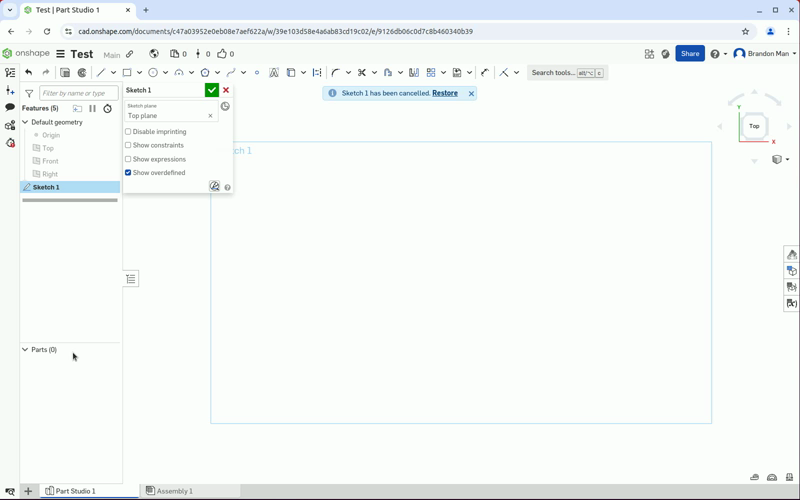
key(y)
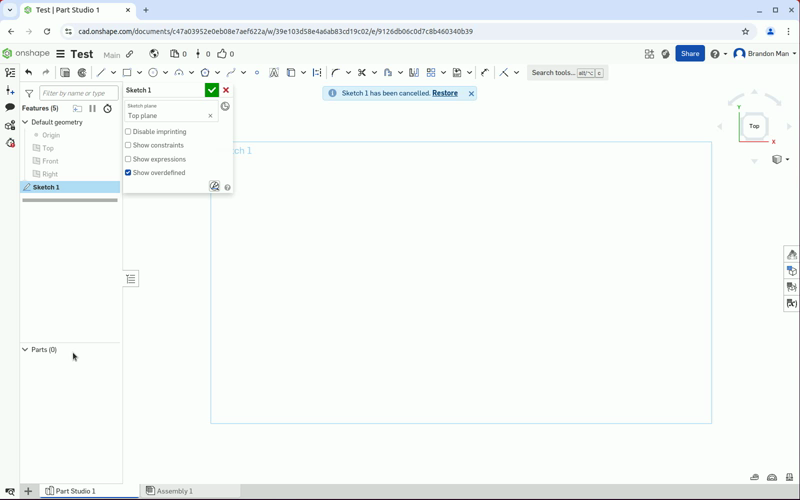
key(l)
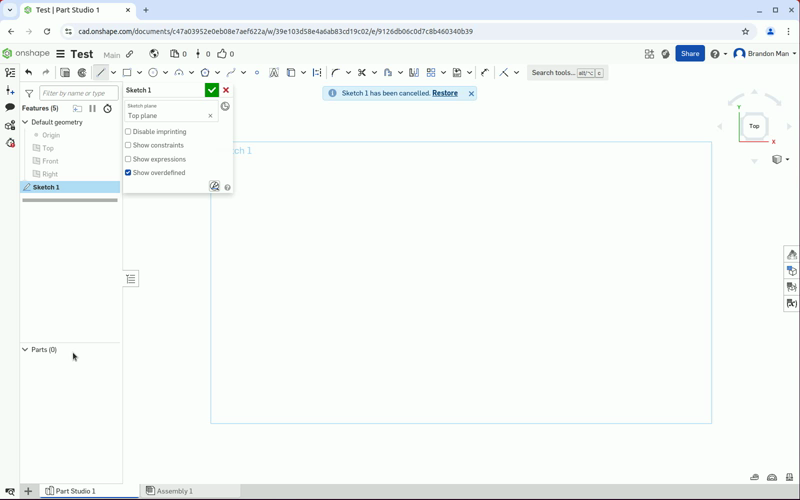
key_down(shift)
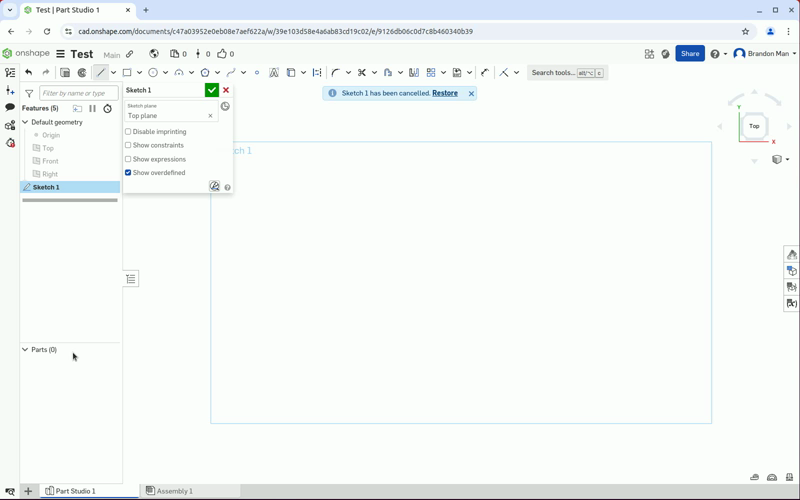
mouse_move(351, 335)
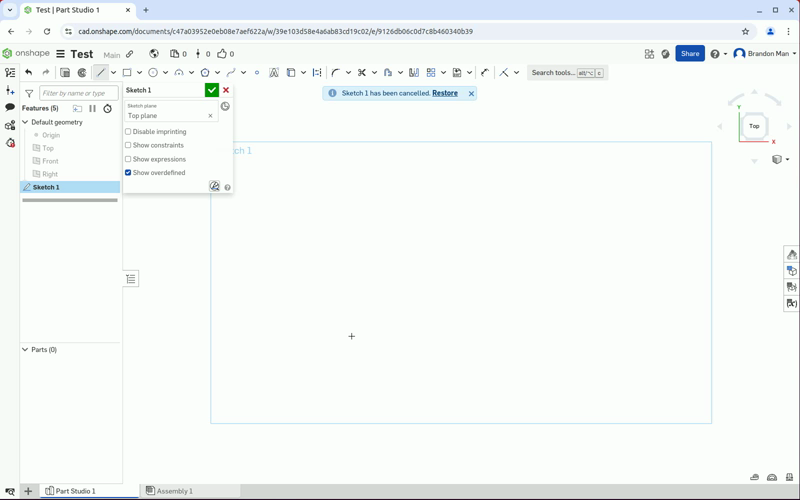
click(351, 335)
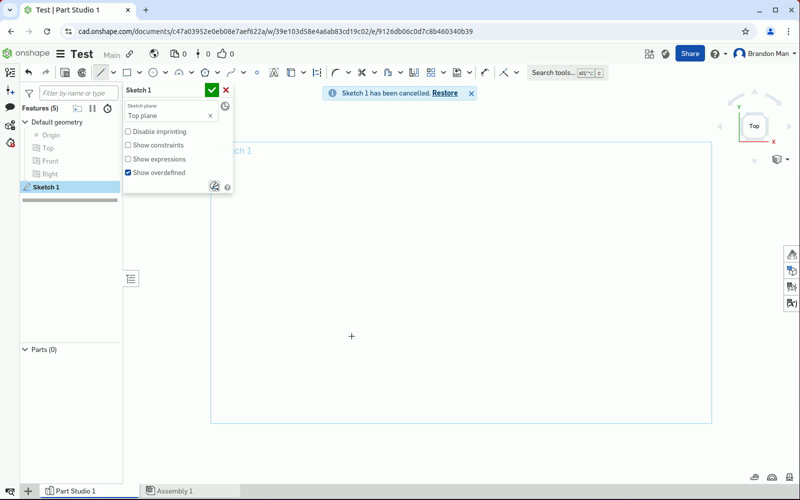
key_up(shift)
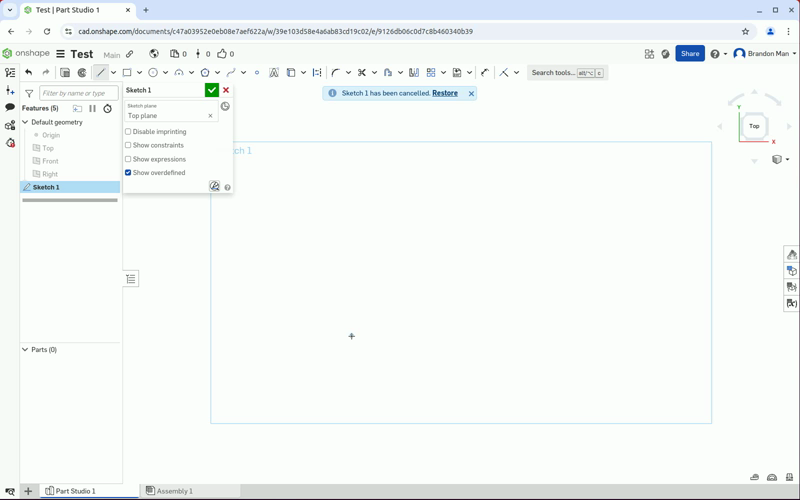
key_down(shift)
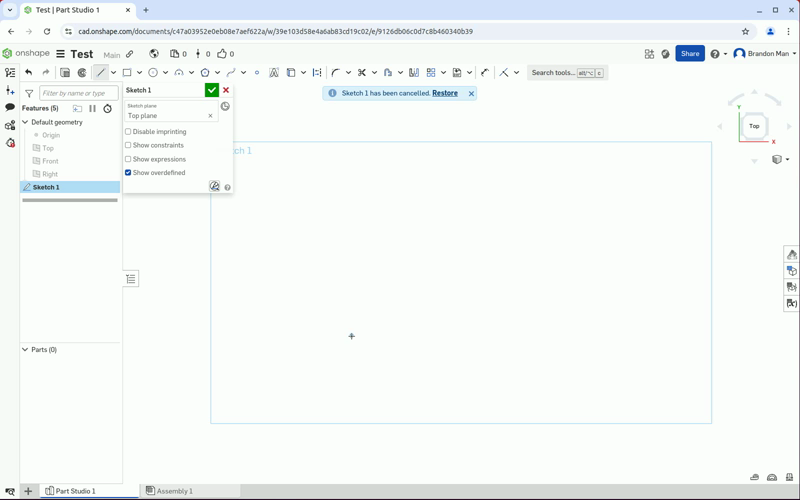
mouse_move(569, 335)
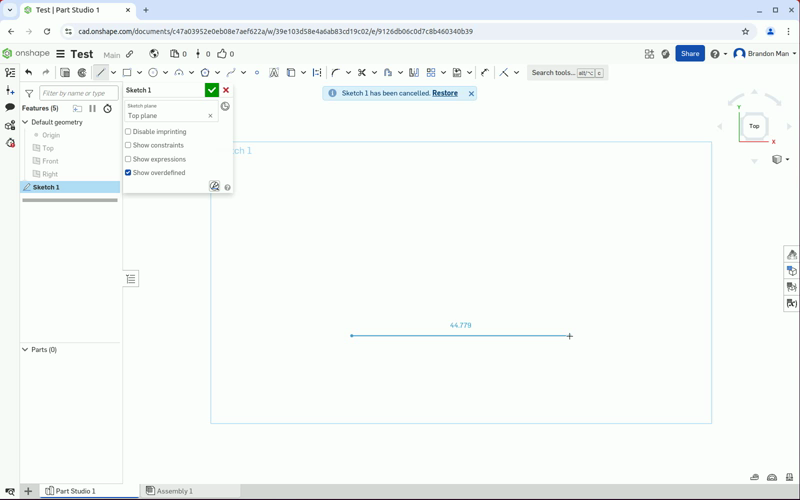
click(569, 335)
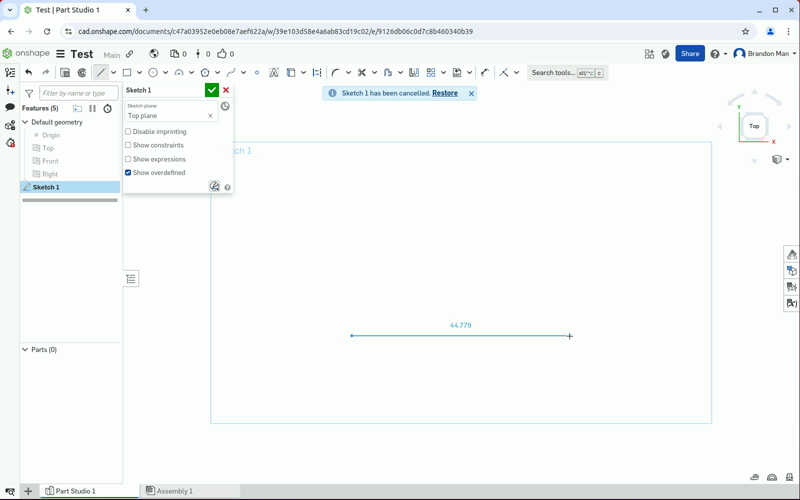
key_up(shift)
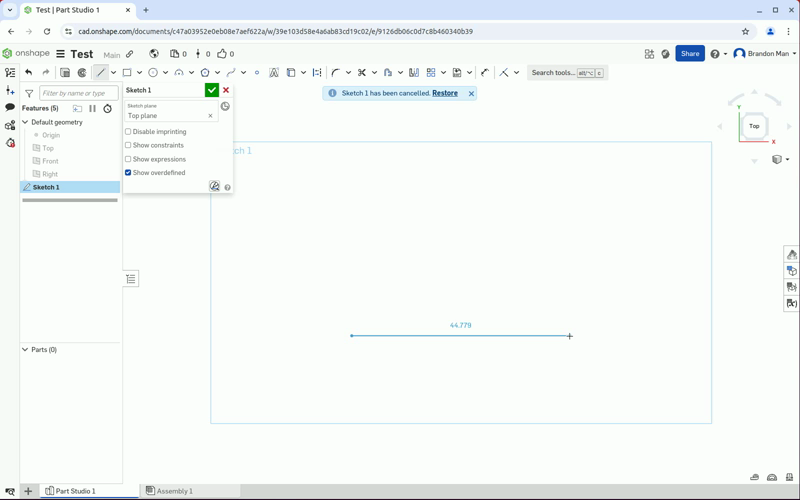
key_down(shift)
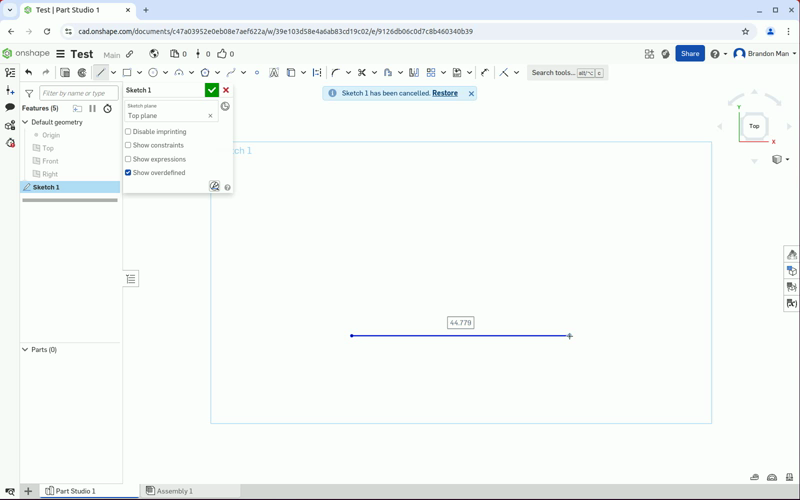
mouse_move(569, 230)
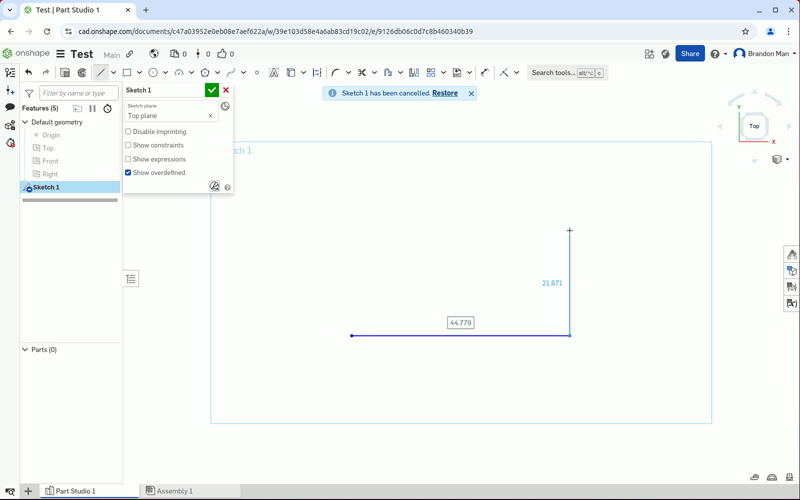
click(569, 230)
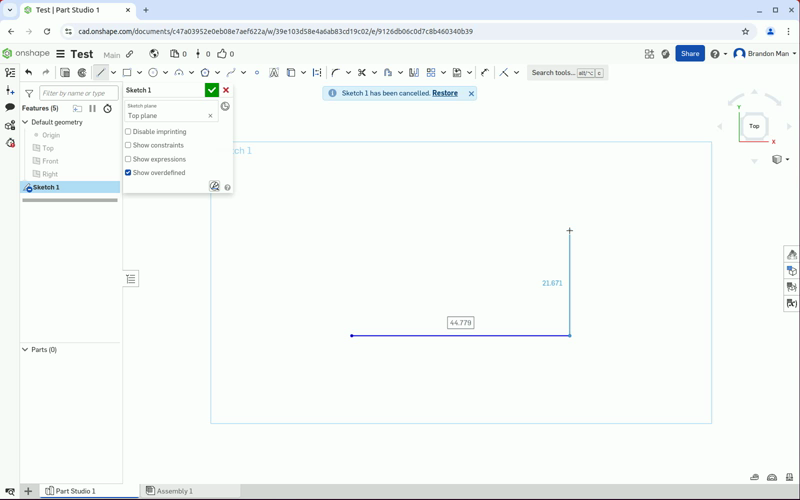
key_up(shift)
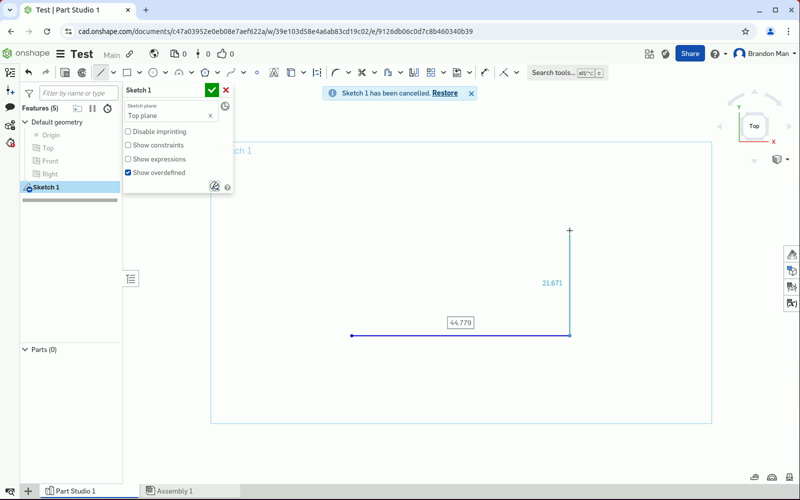
key_down(shift)
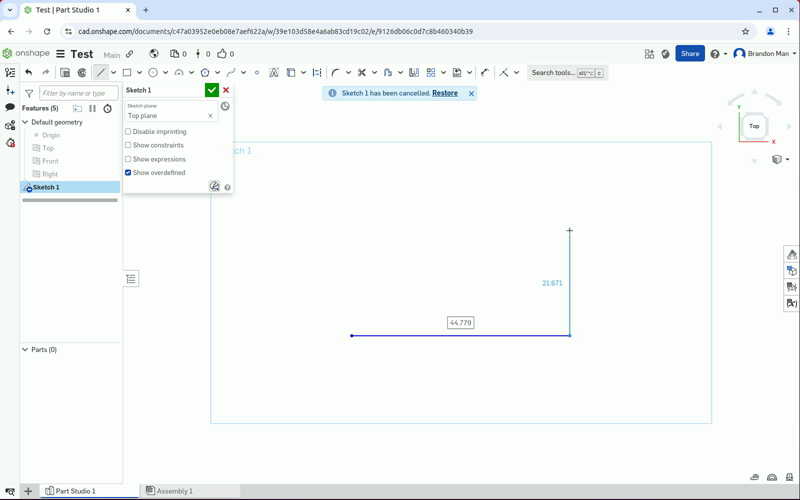
mouse_move(351, 230)
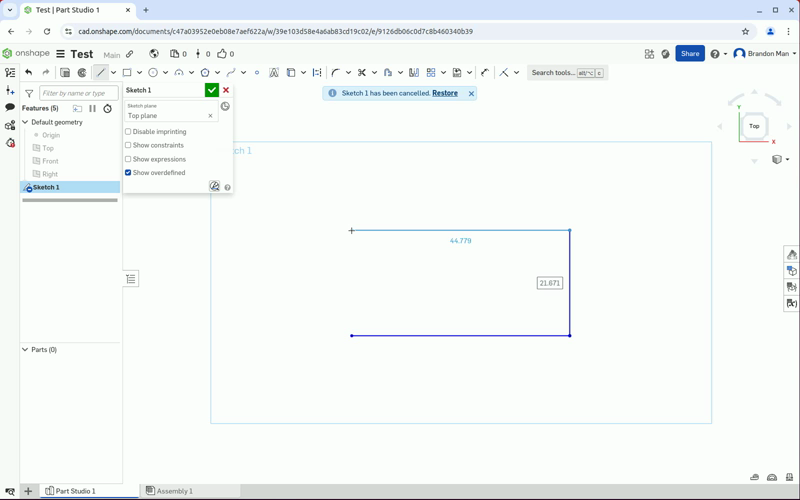
click(351, 230)
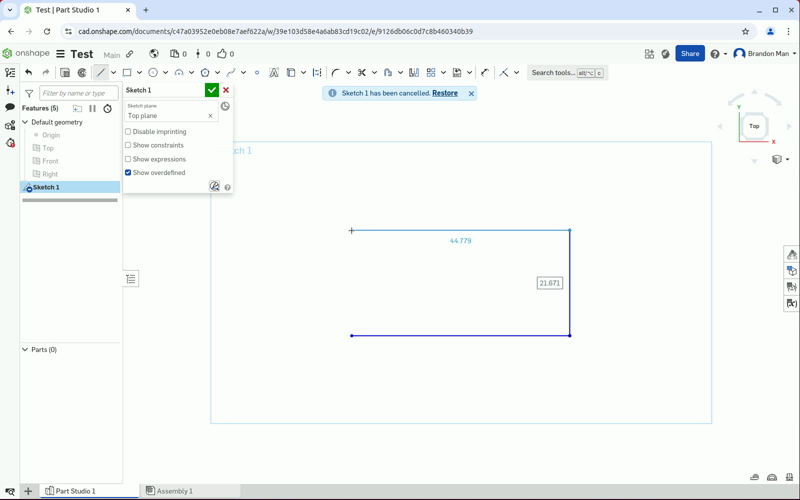
key_up(shift)
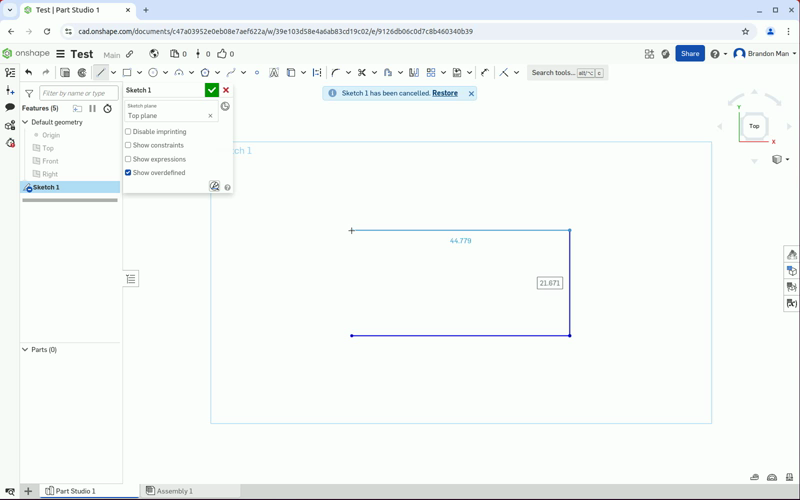
key_down(shift)
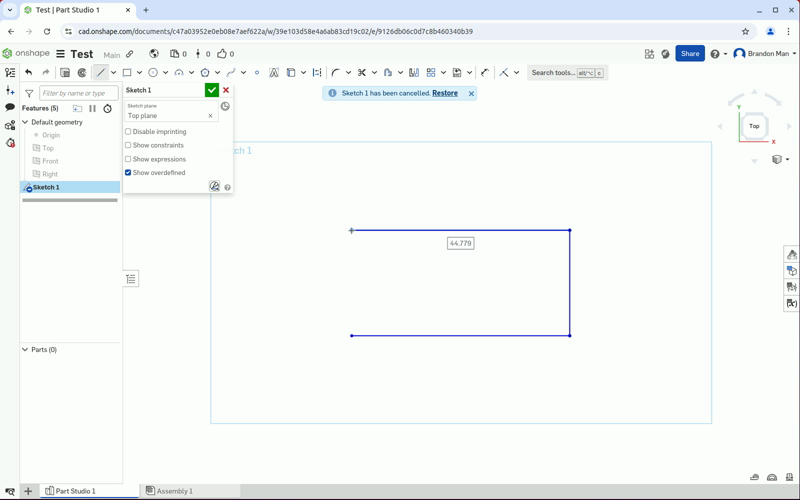
mouse_move(351, 335)
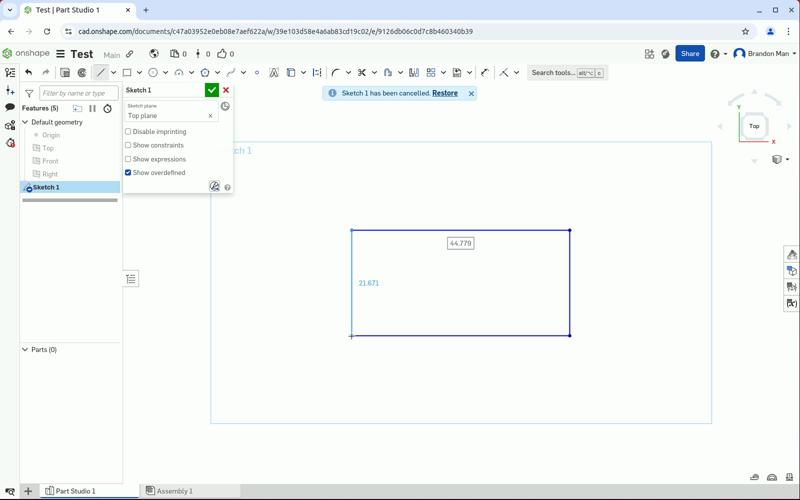
key_up(shift)
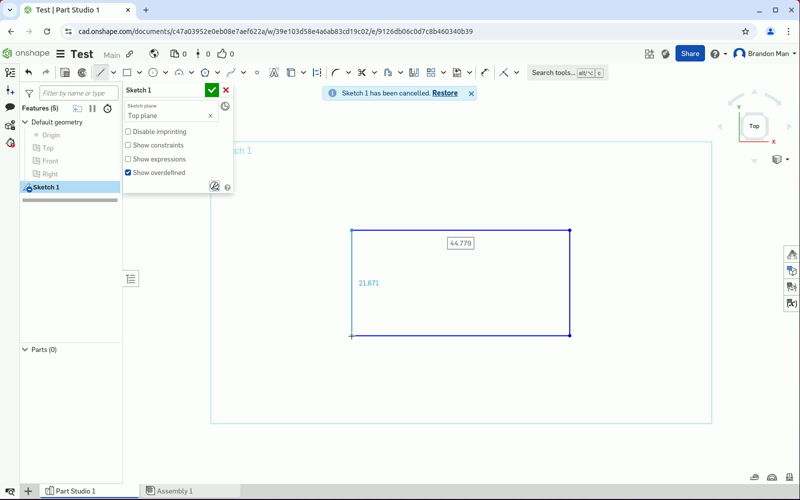
click(351, 335)
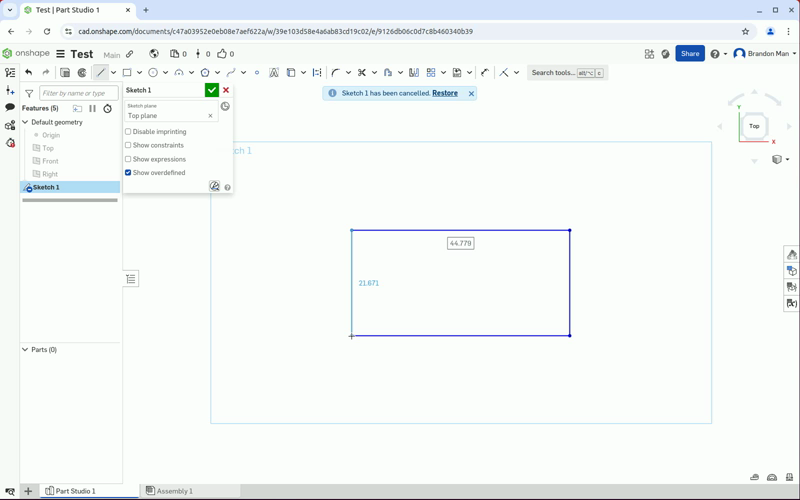
key(esc)
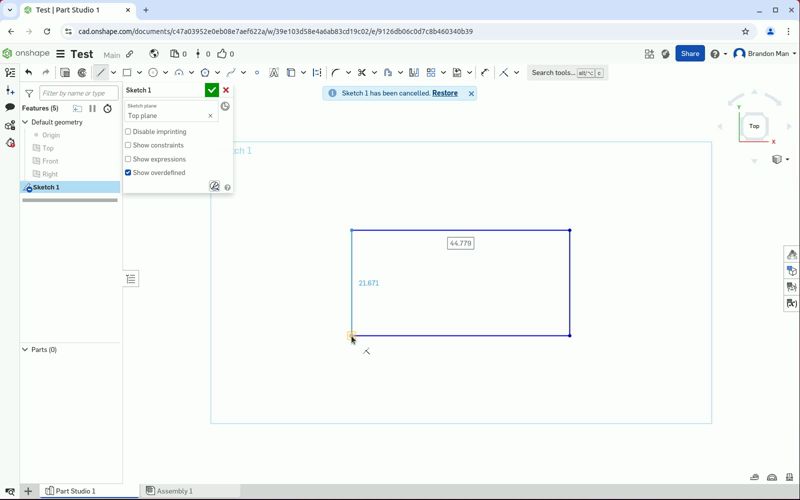
mouse_move(370, 280)
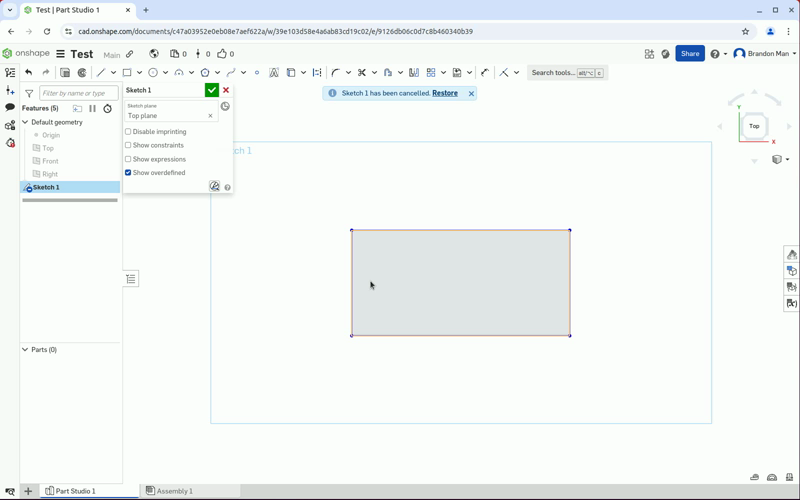
click(370, 280)
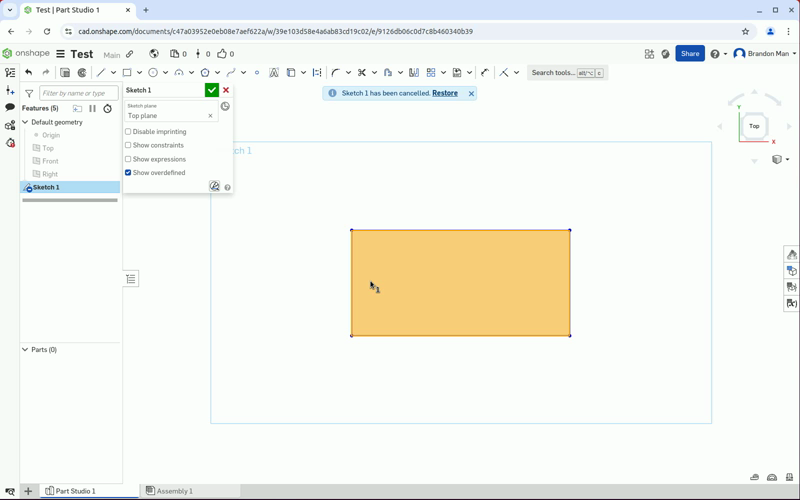
mouse_move(73, 352)
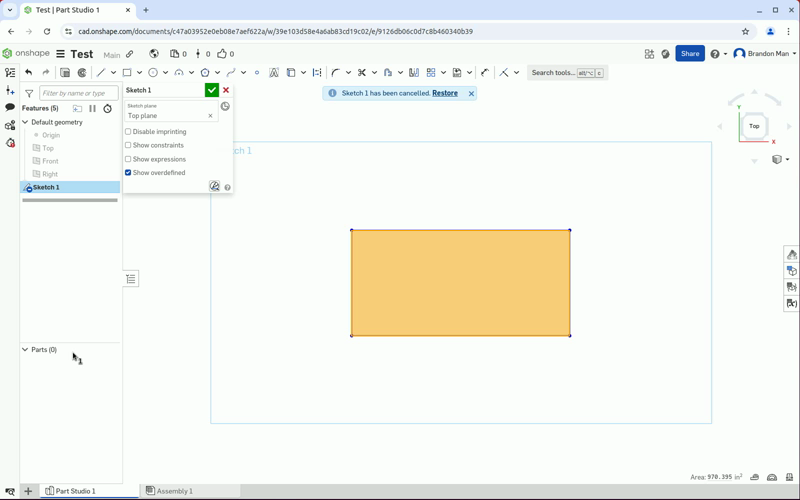
key(shift+y)
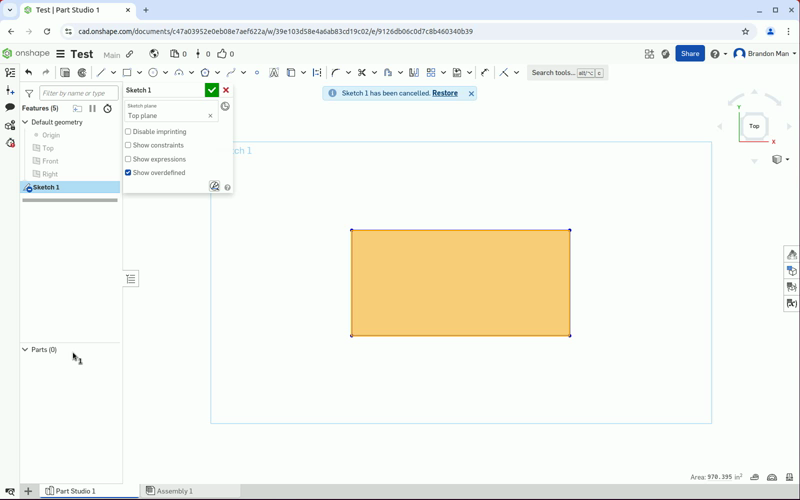
key(shift+e)
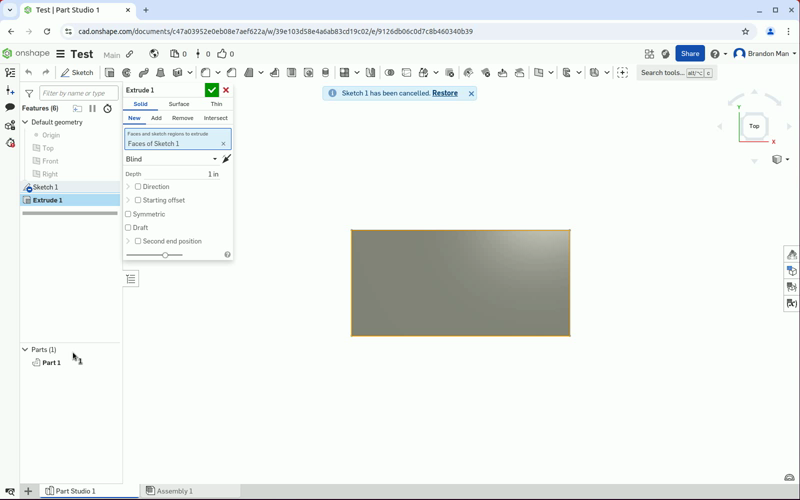
mouse_move(143, 106)
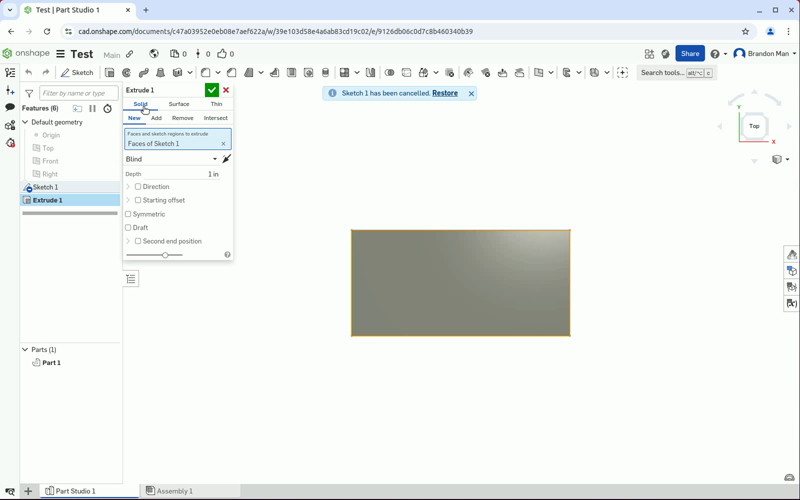
click(143, 106)
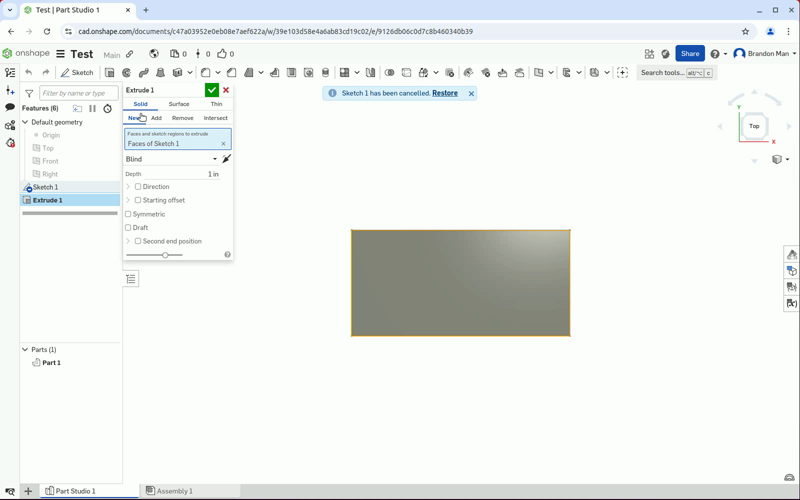
mouse_move(137, 120)
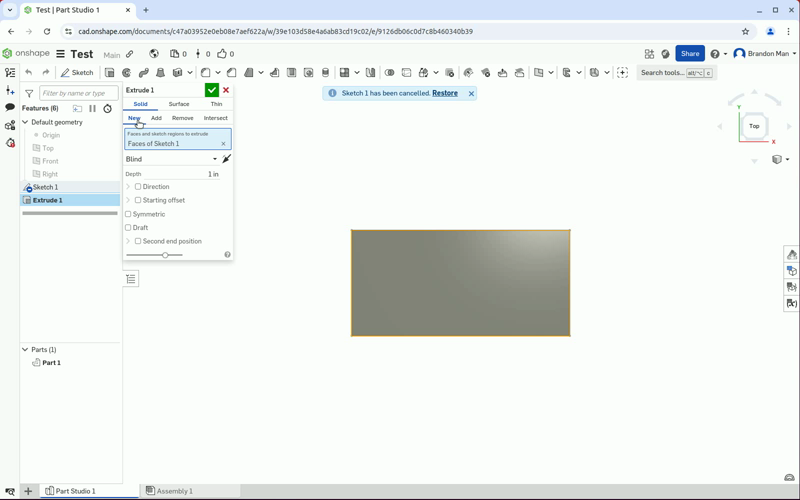
click(137, 120)
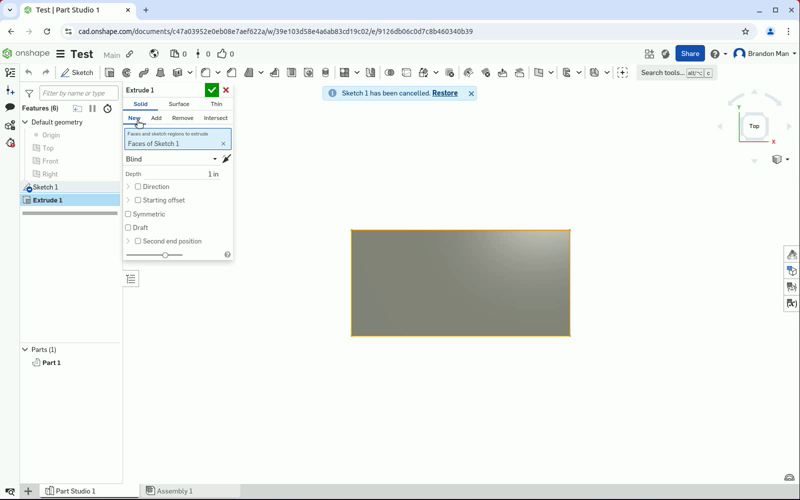
key(tab, 4)
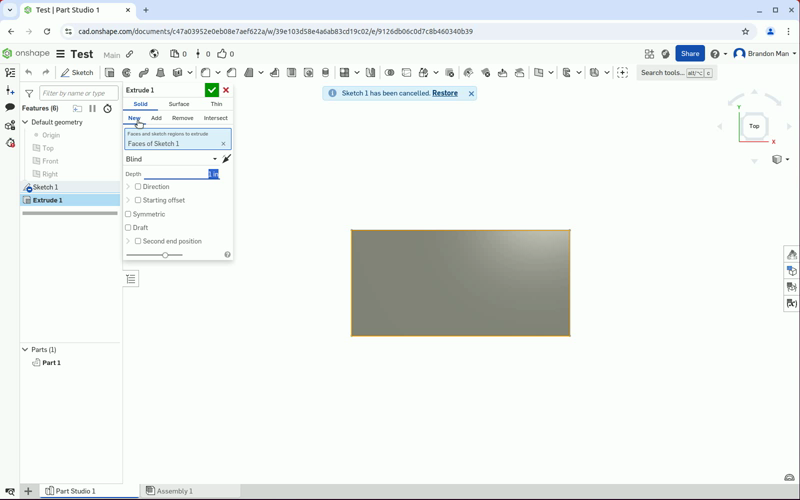
text(4.574)
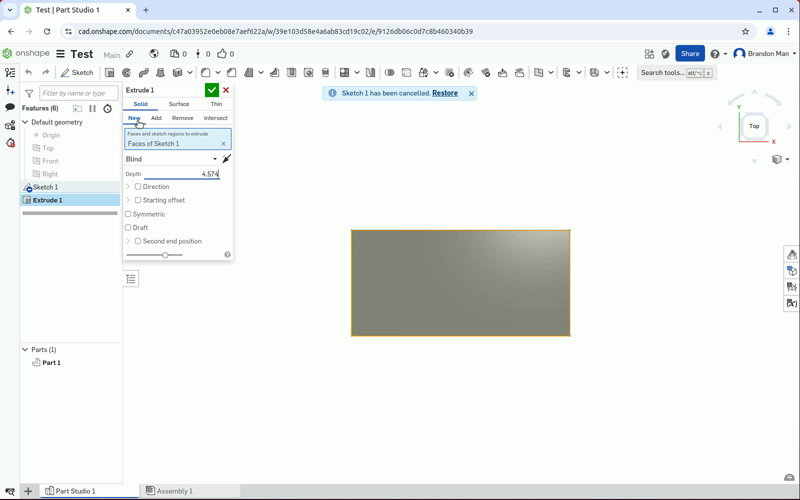
key(enter)
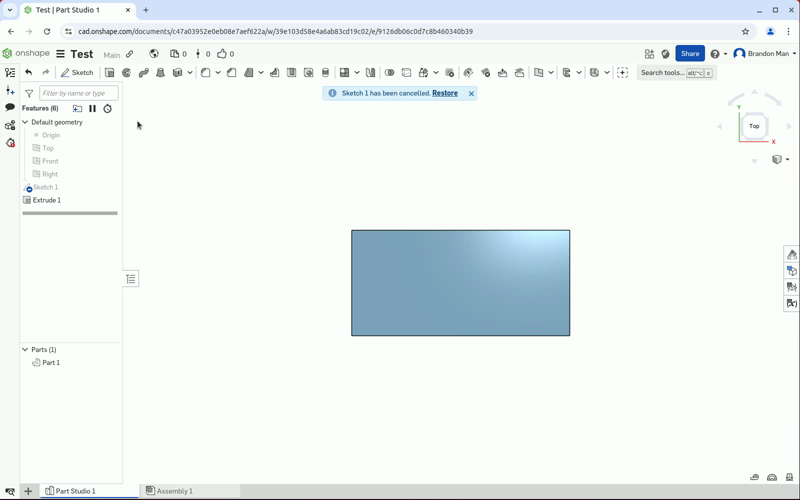
key(shift+h)
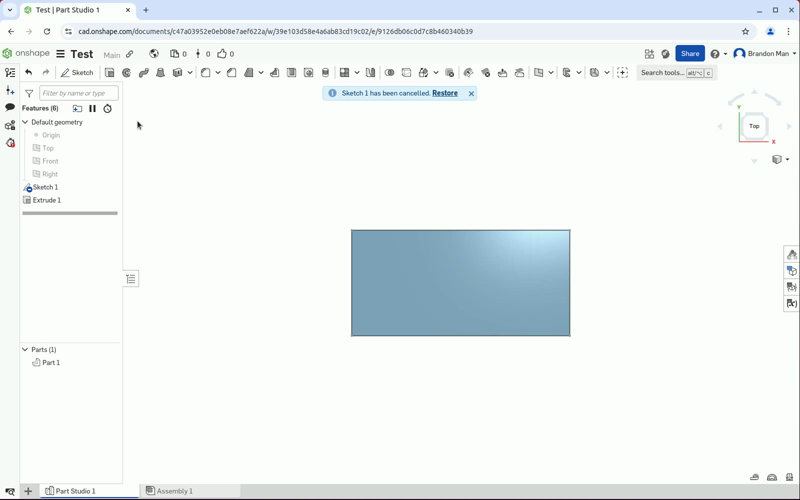
key(shift+h)
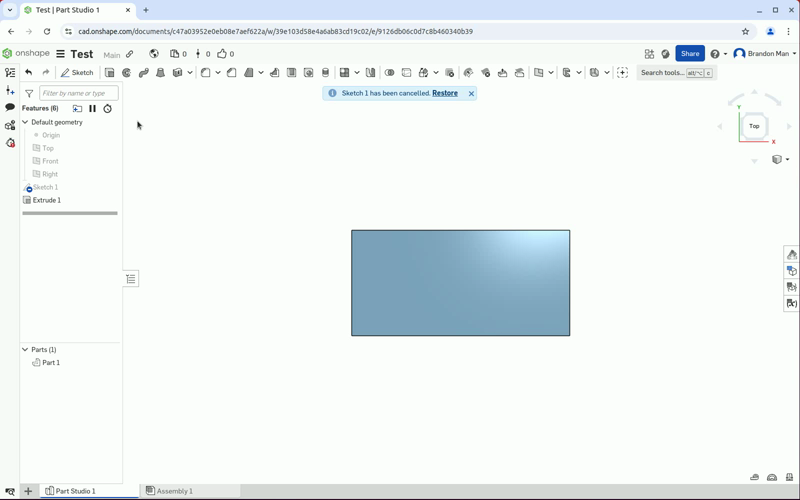
mouse_move(73, 189)
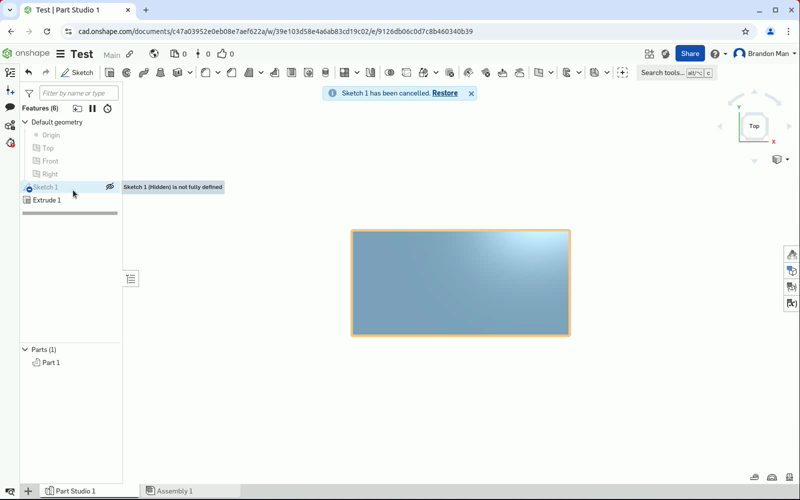
click(73, 189)
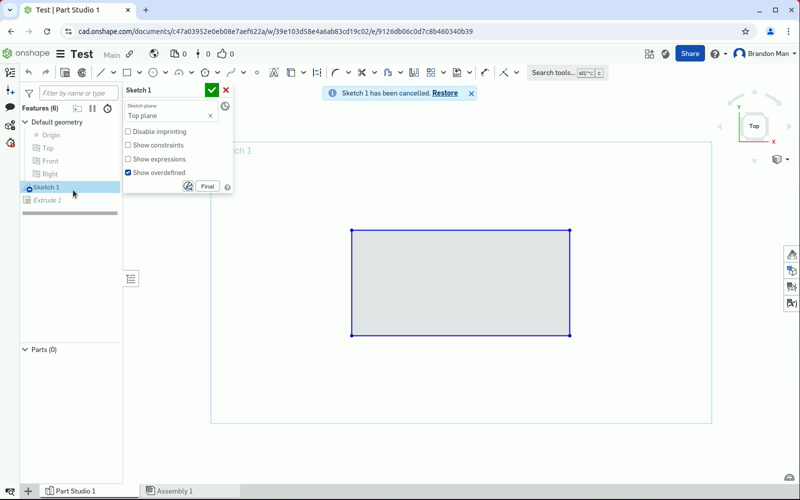
mouse_move(229, 92)
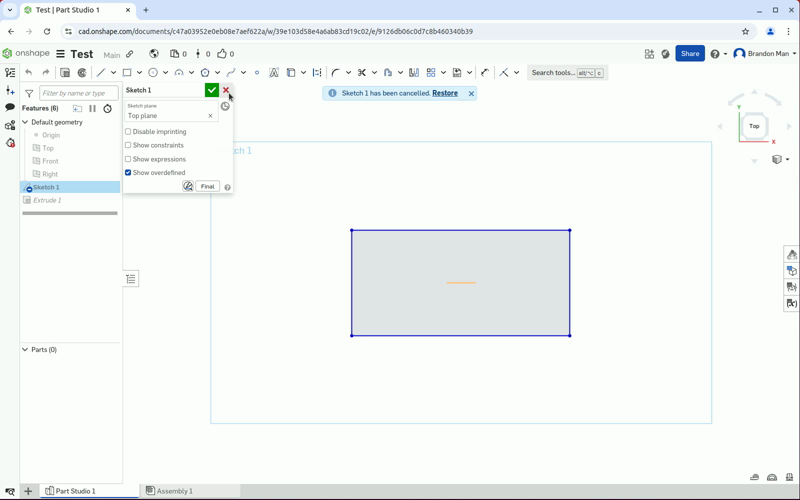
click(229, 92)
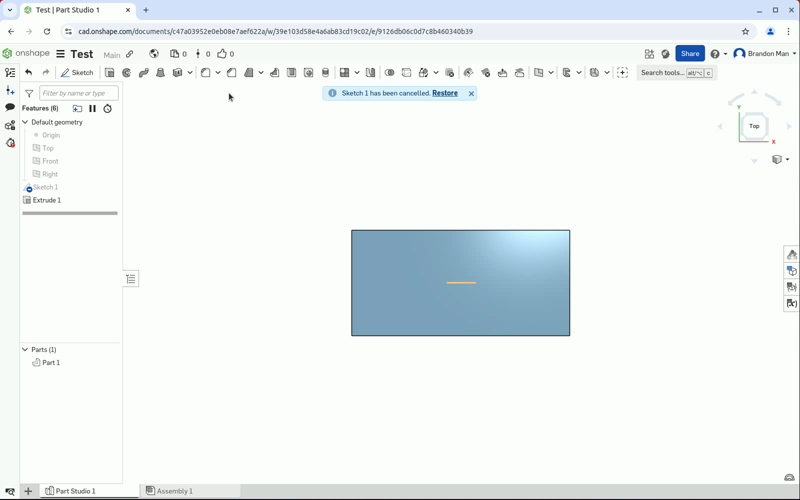
mouse_move(73, 352)
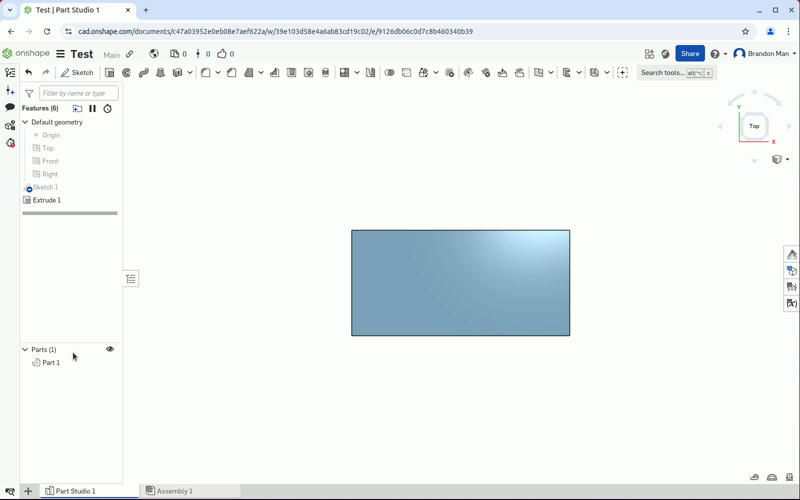
key(y)
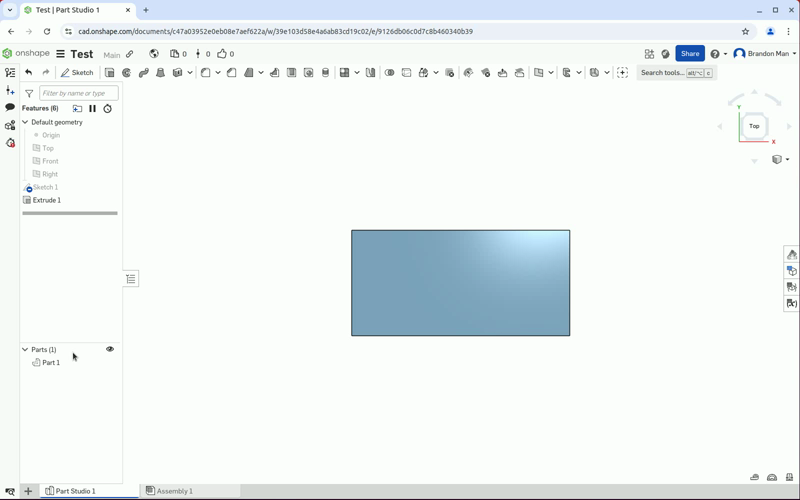
key(shift+p)
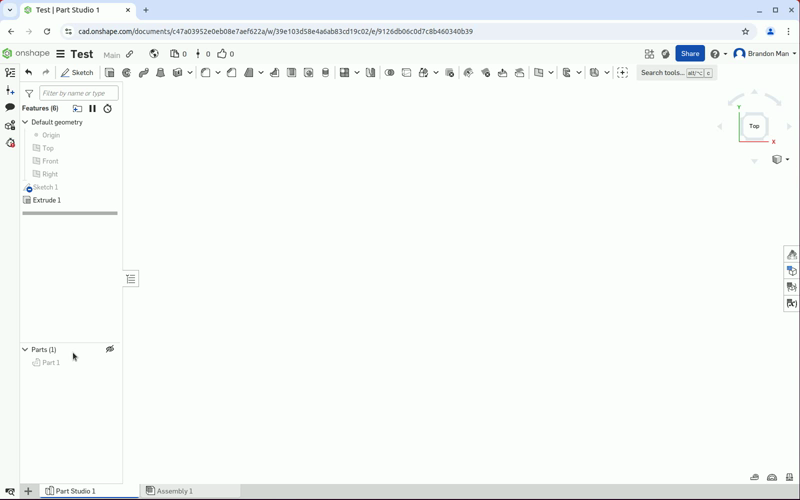
key(space)
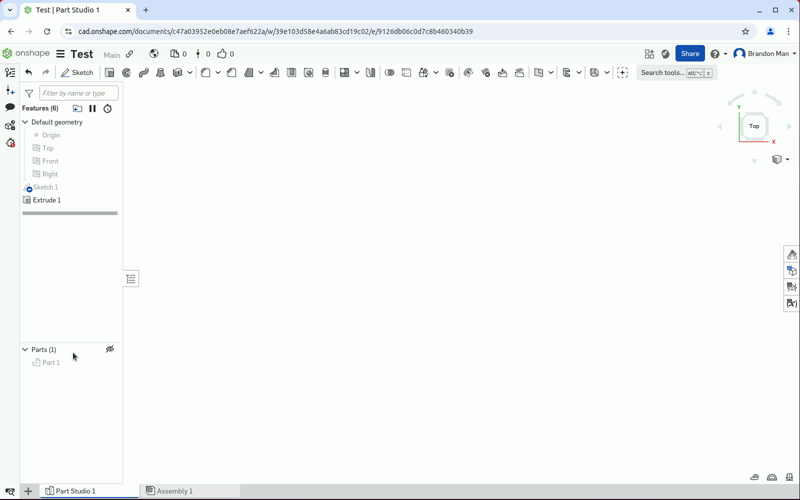
key_down(shift)
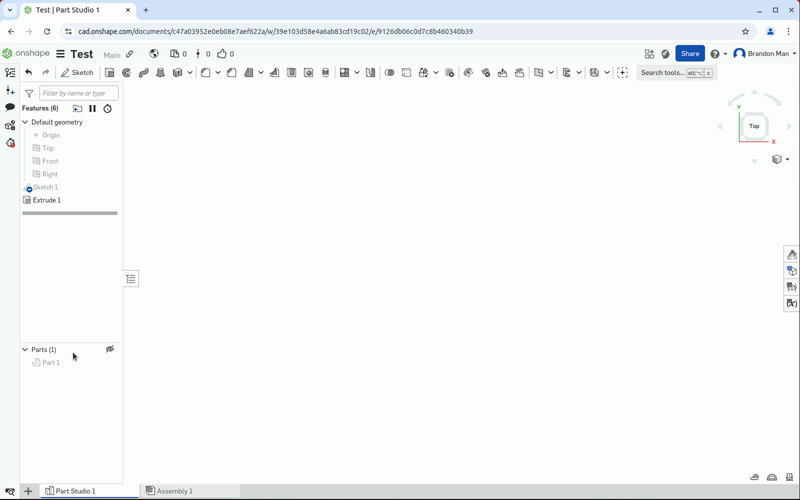
key(up)
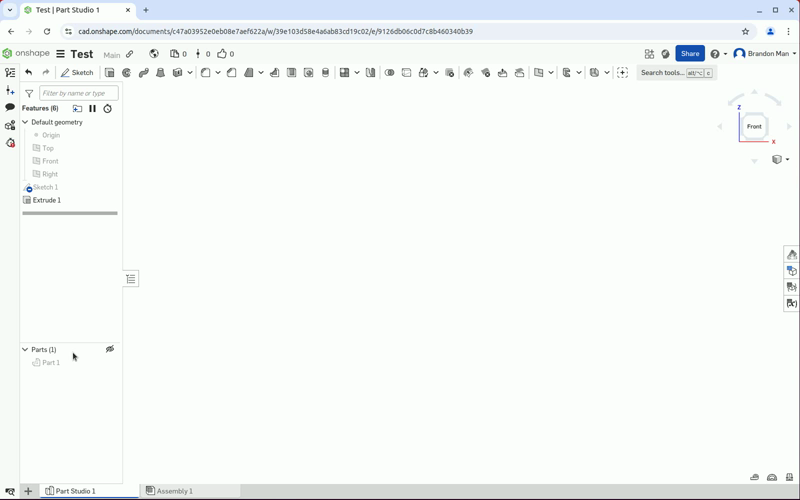
key_up(shift)
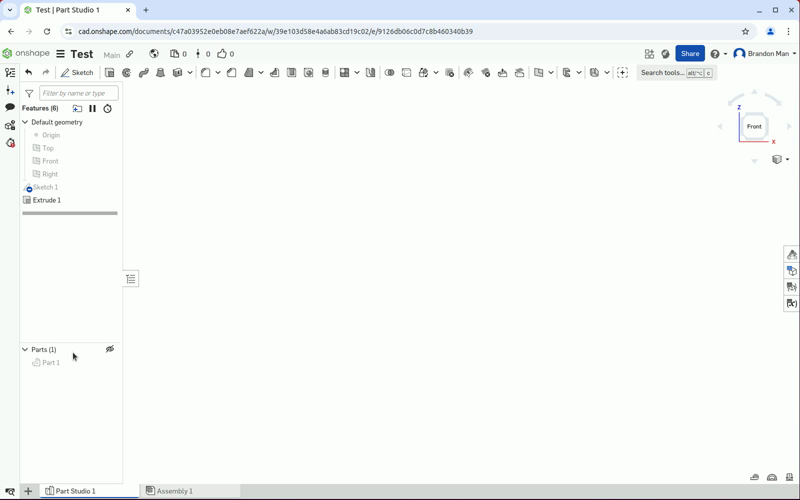
key(space)
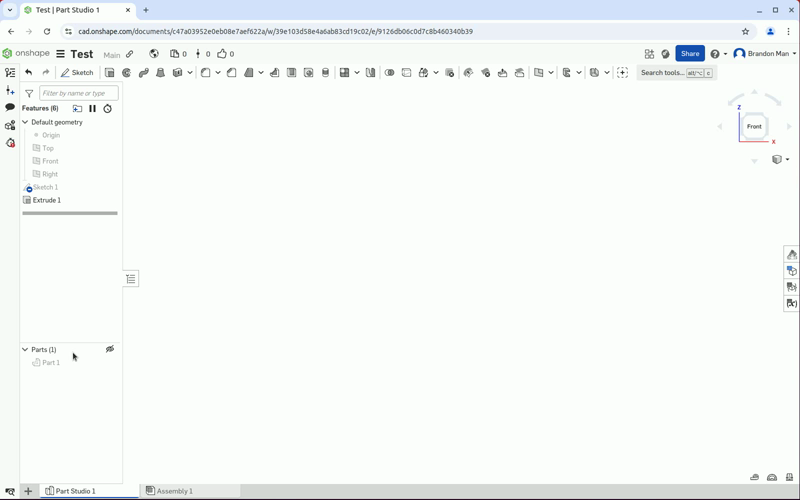
key_down(shift)
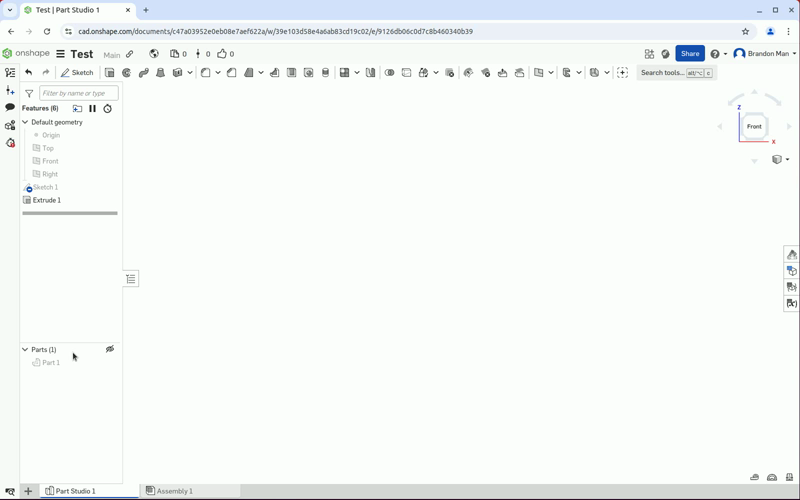
key(left)
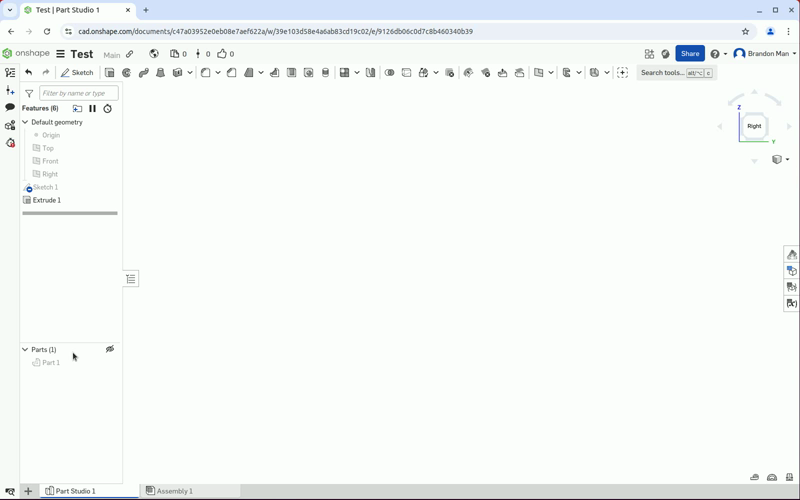
key_up(shift)
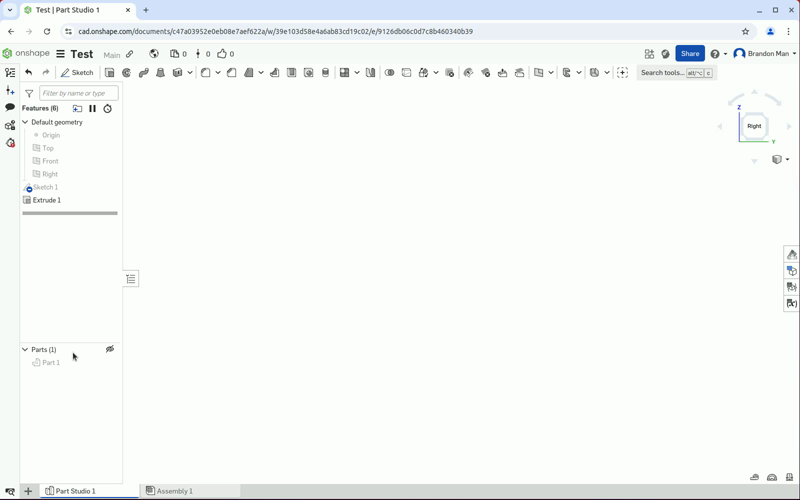
mouse_move(73, 352)
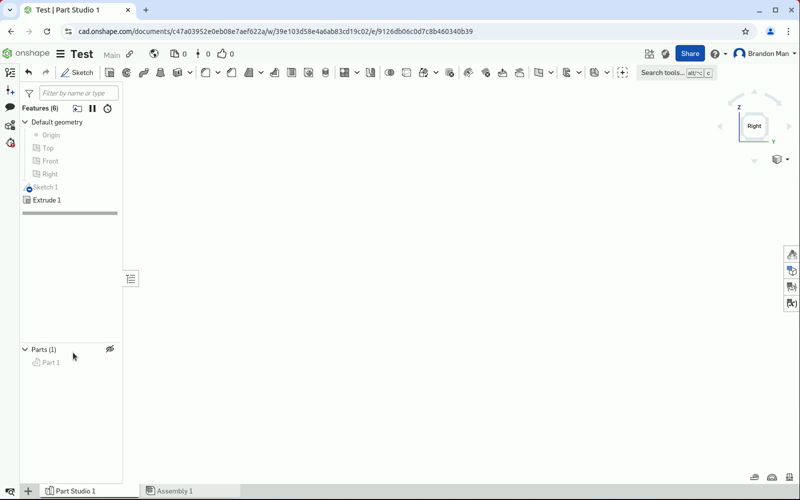
key(shift+y)
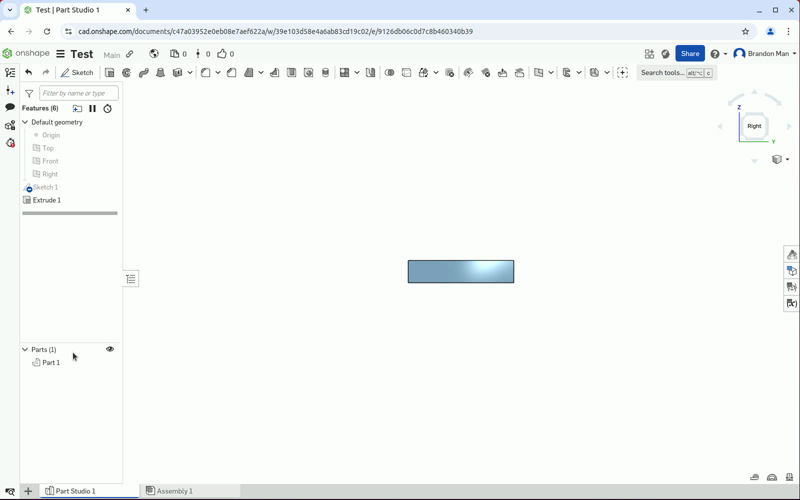
mouse_move(541, 75)
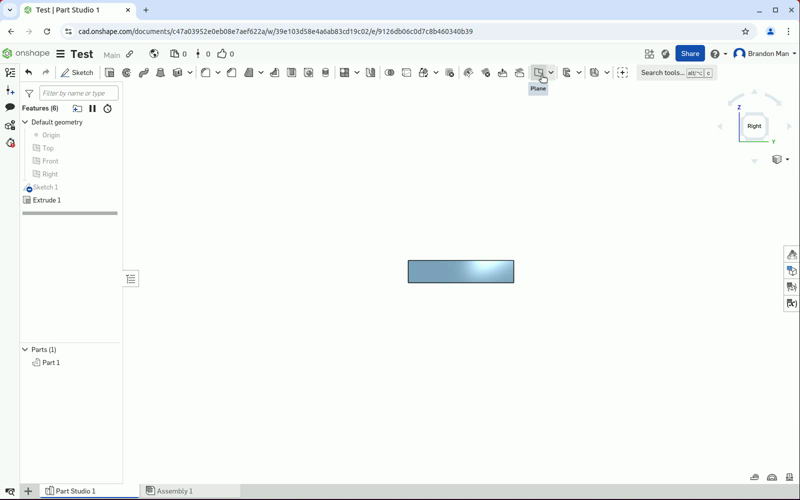
click(541, 75)
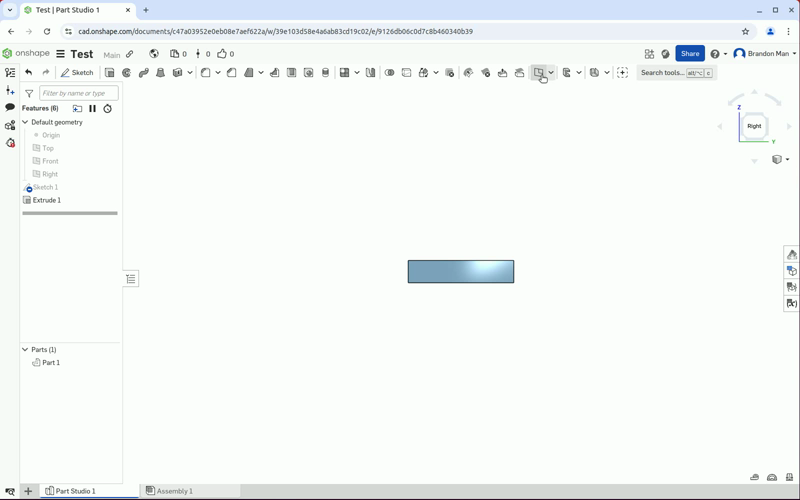
mouse_move(73, 176)
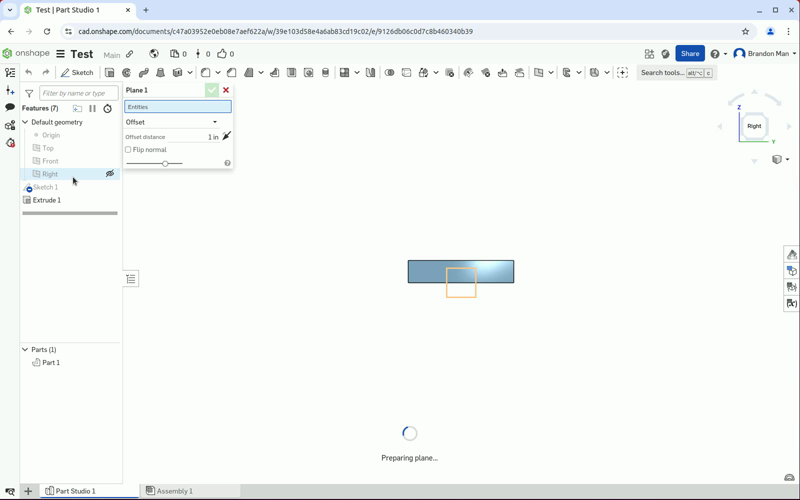
click(73, 176)
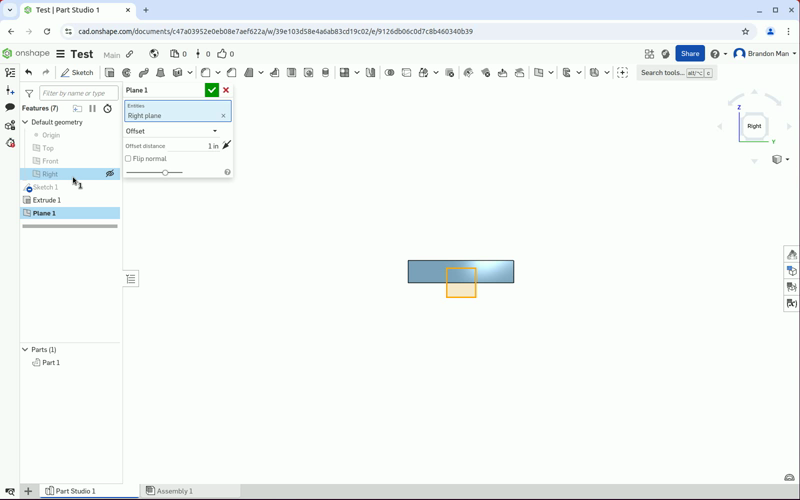
key(tab, 2)
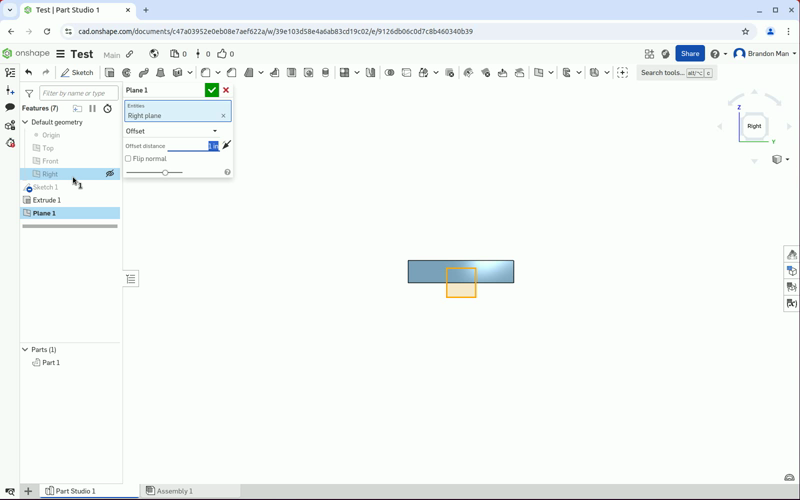
text(22.4)
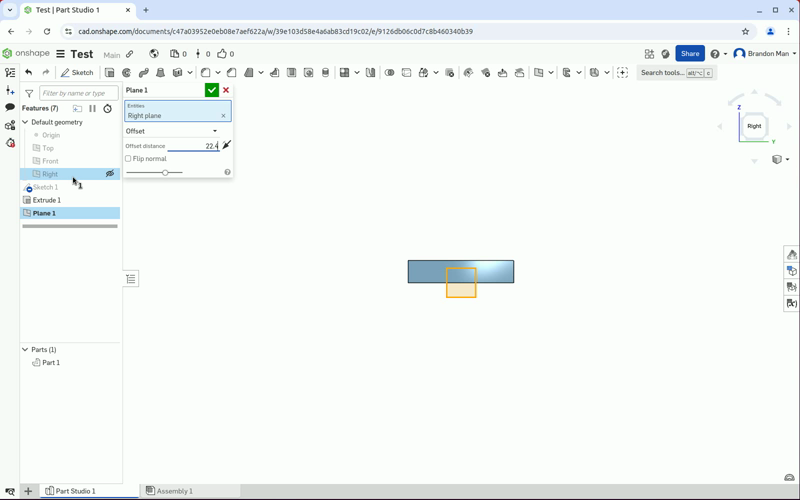
key(enter, 2)
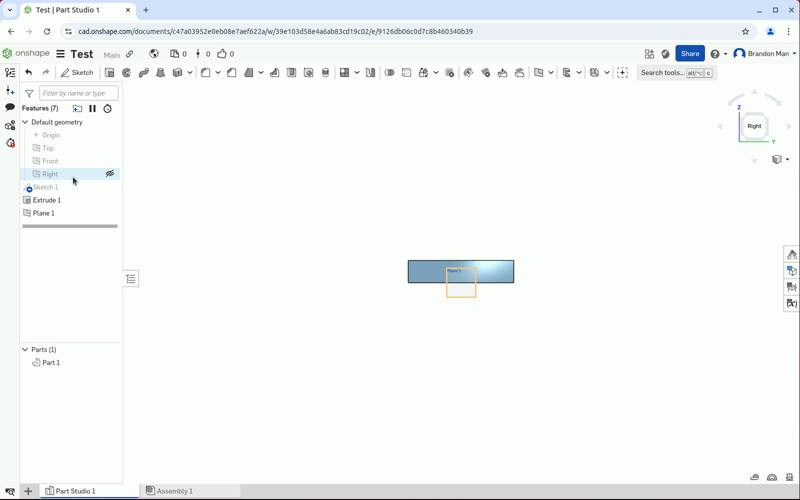
key(shift+s)
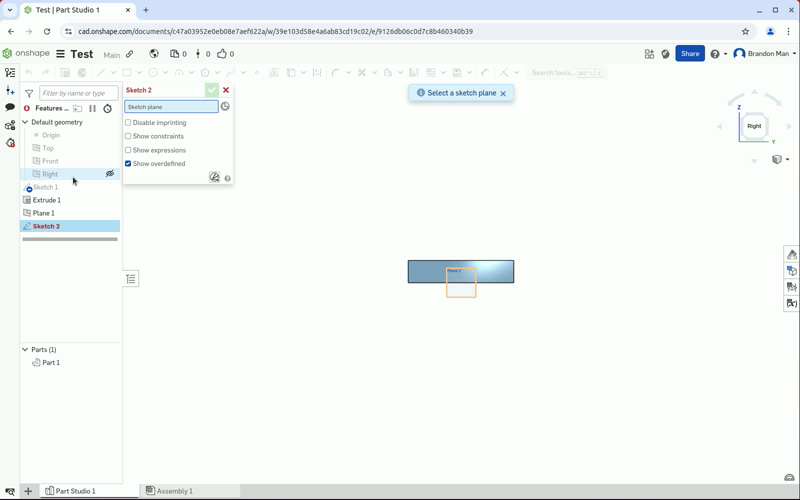
mouse_move(73, 215)
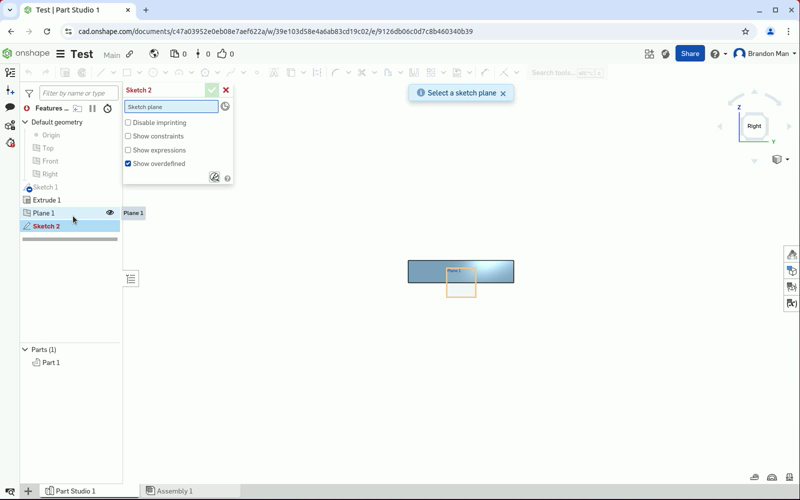
click(73, 215)
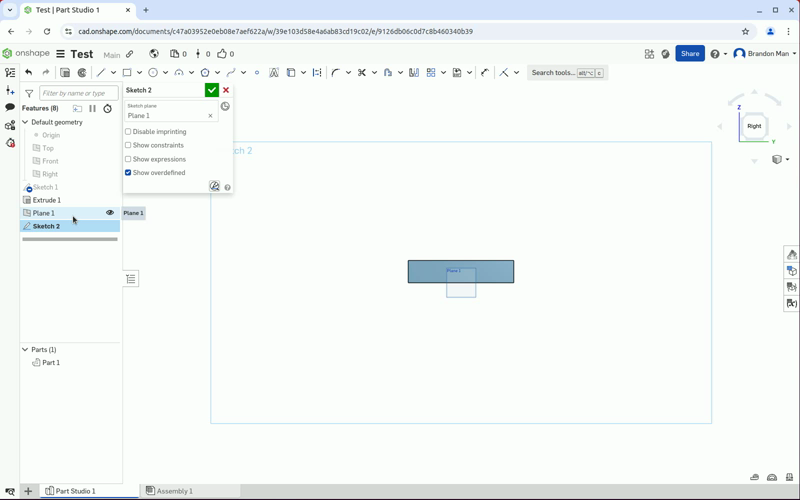
mouse_move(73, 352)
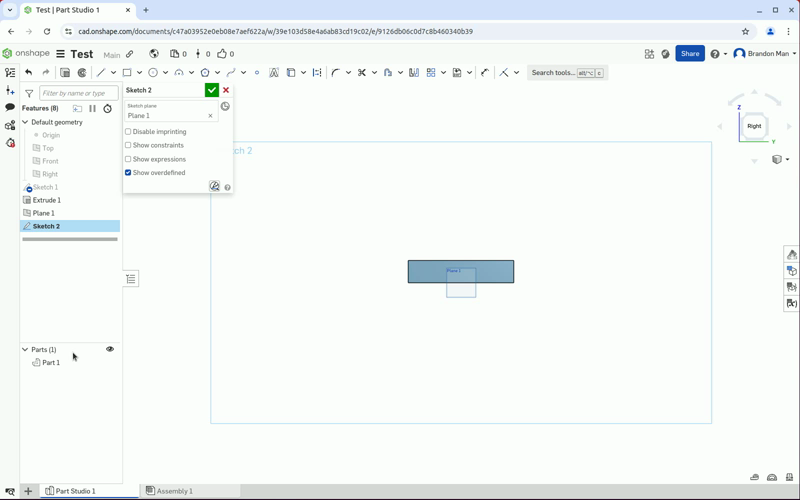
key(y)
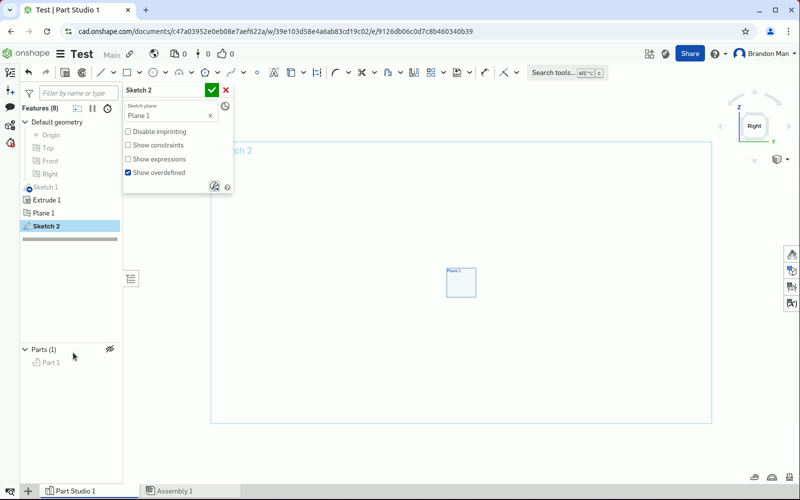
key(l)
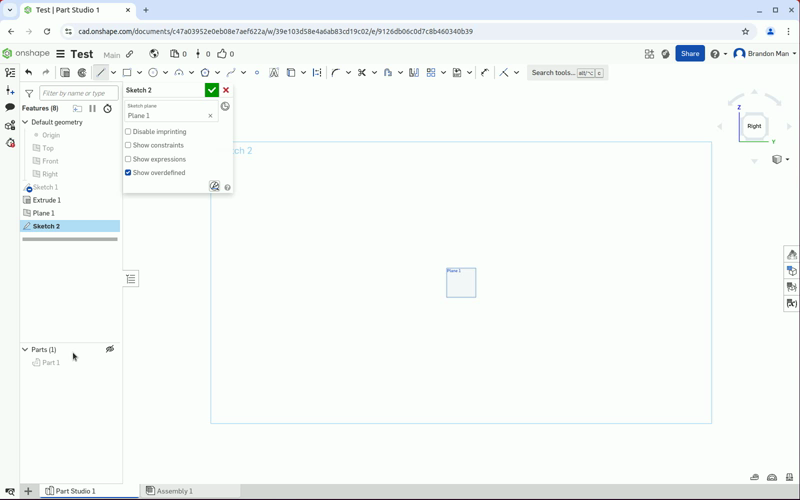
key_down(shift)
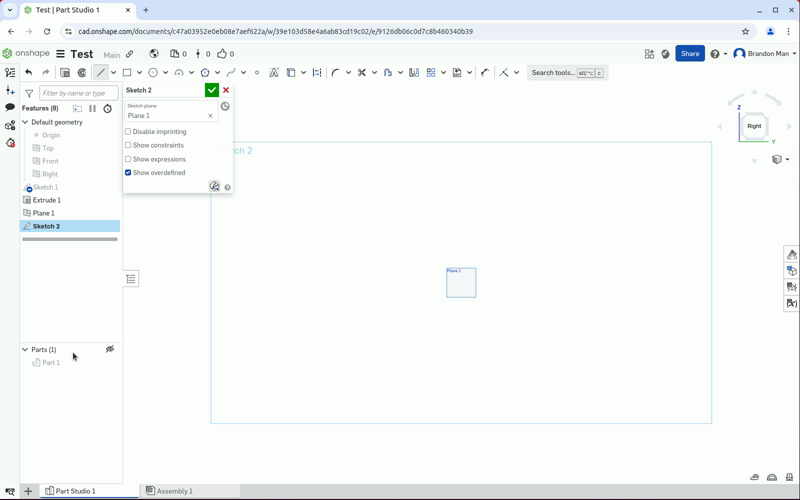
mouse_move(407, 282)
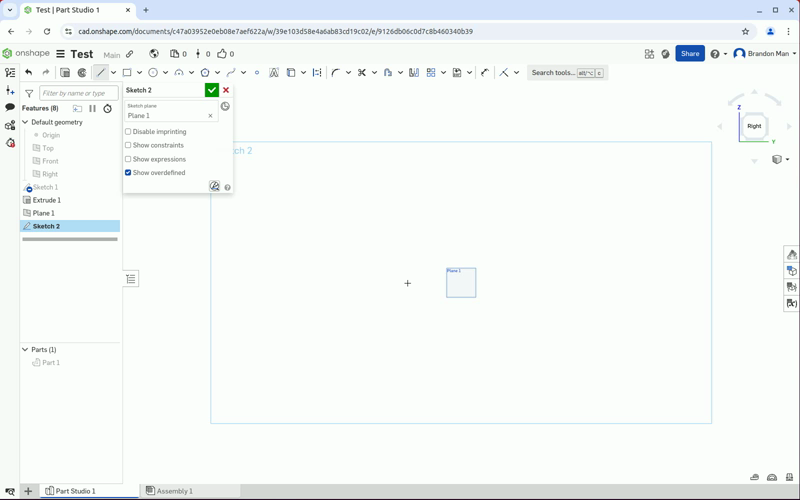
click(407, 282)
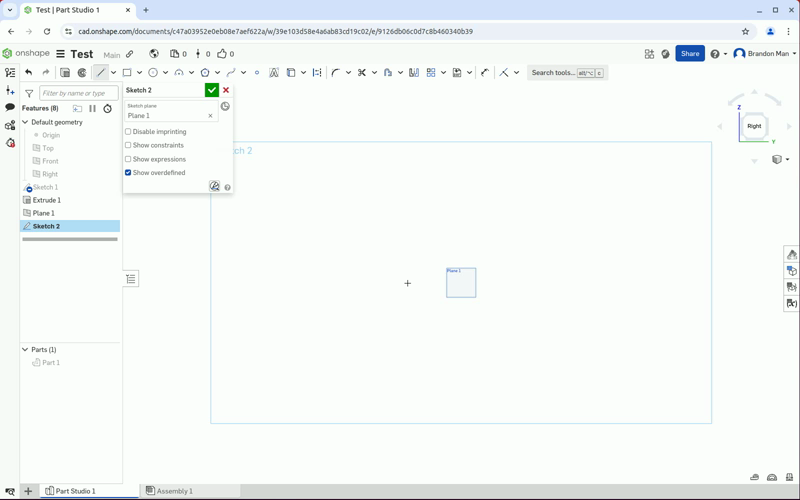
key_up(shift)
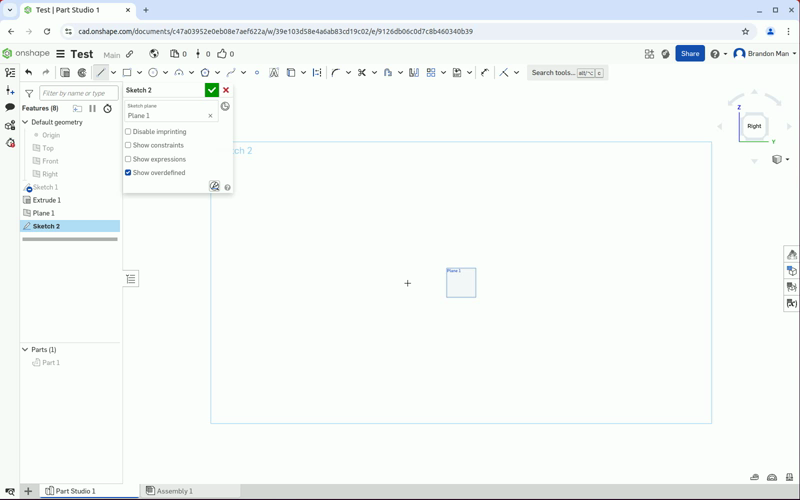
key_down(shift)
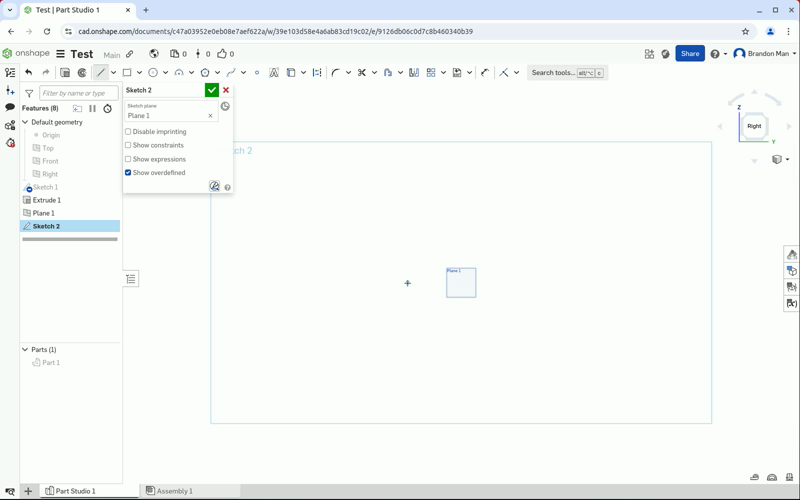
mouse_move(513, 282)
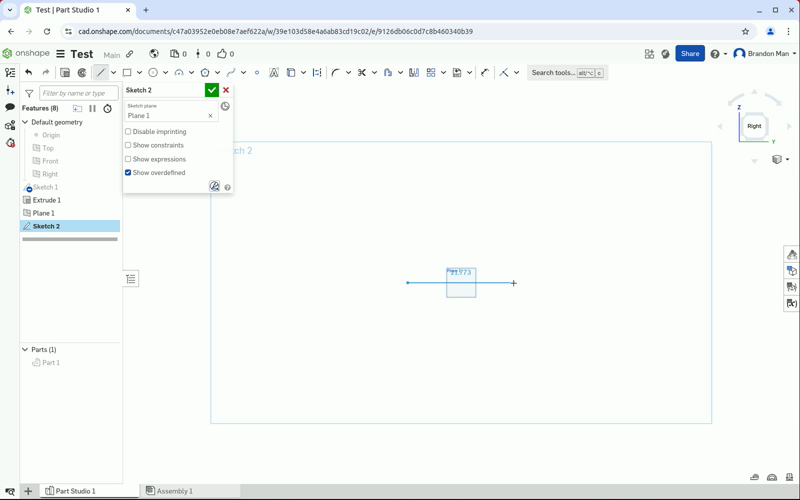
click(513, 282)
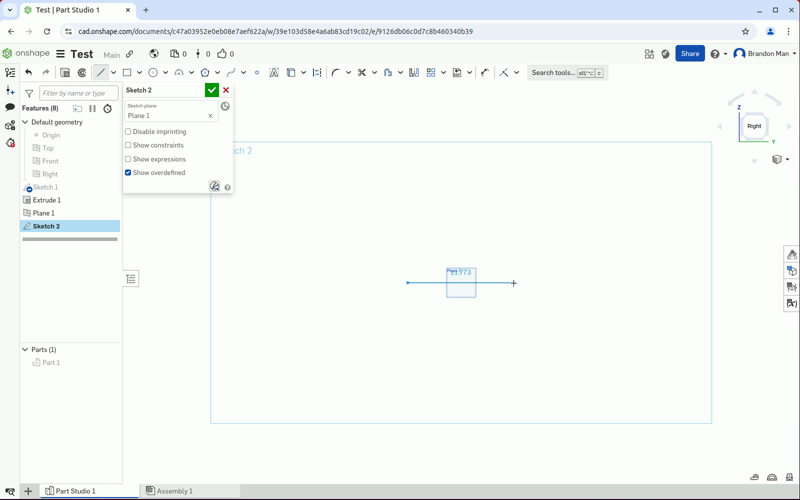
key_up(shift)
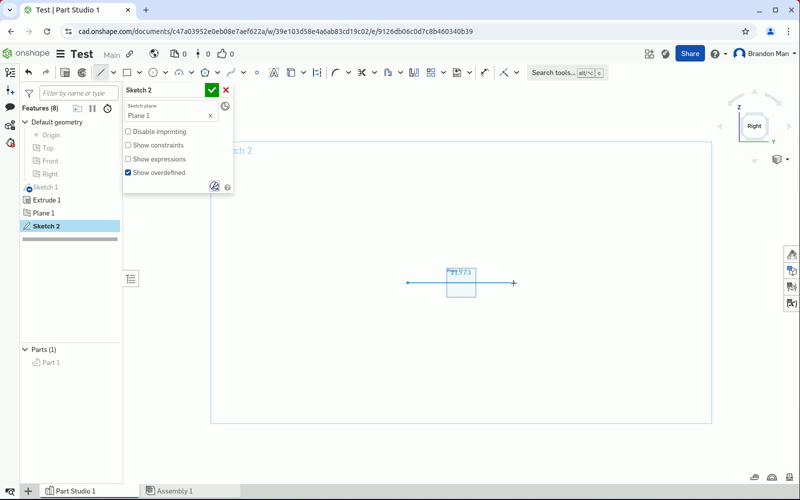
key_down(shift)
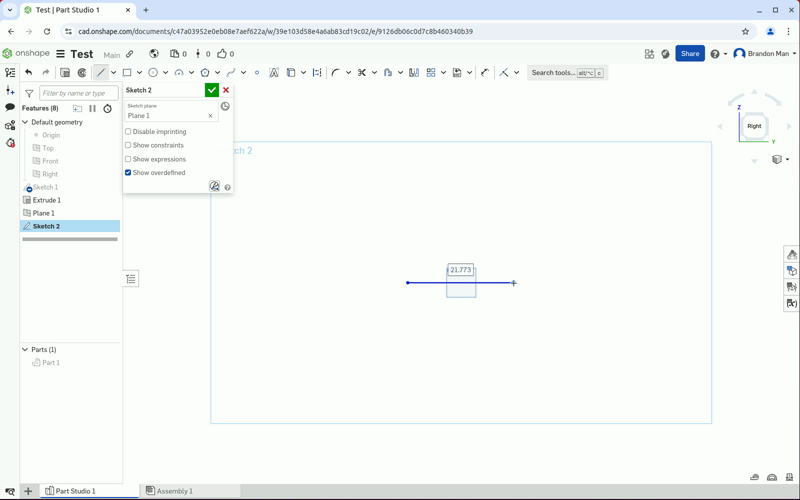
mouse_move(543, 282)
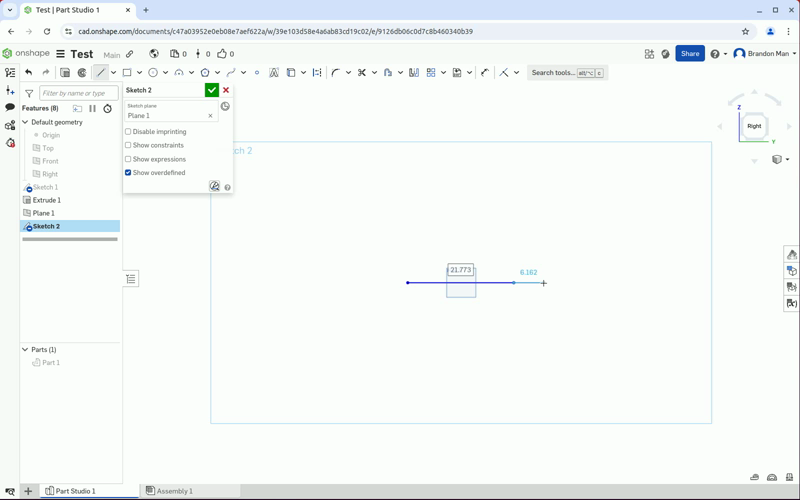
mouse_move(513, 260)
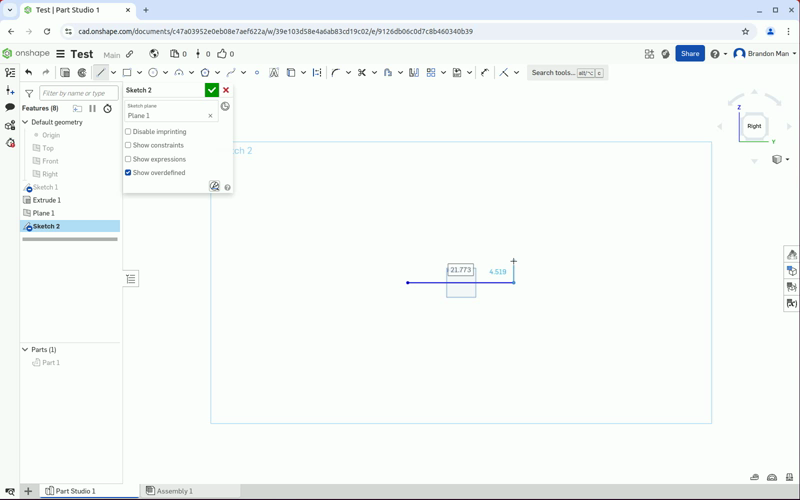
click(513, 260)
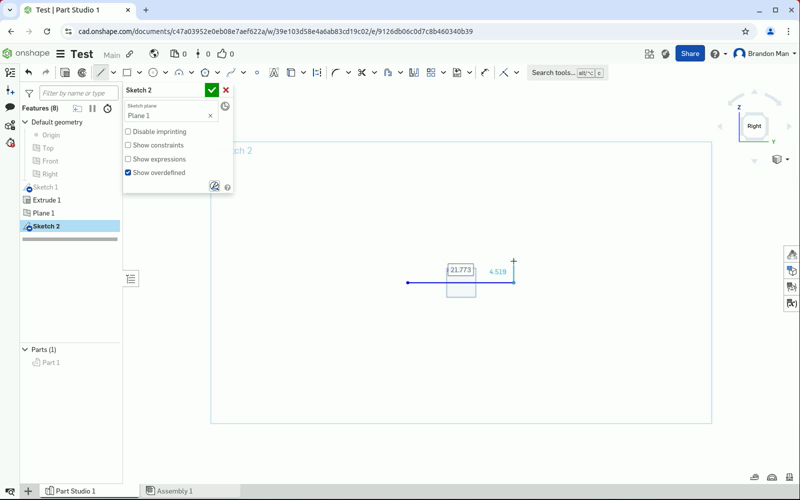
key_up(shift)
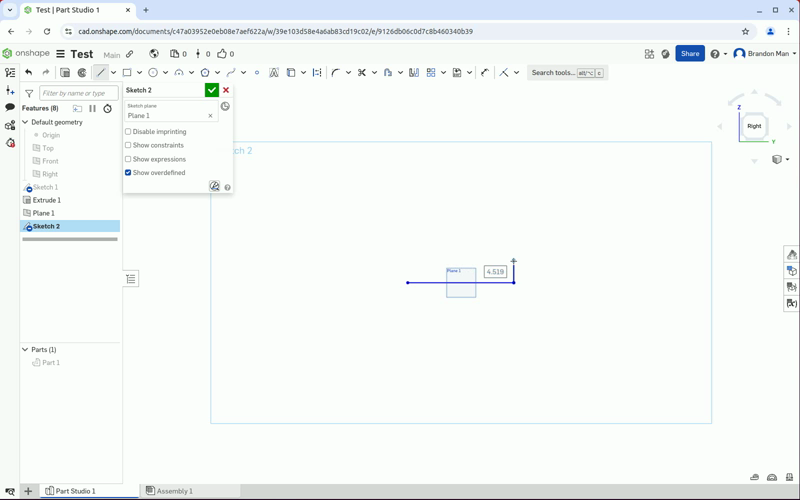
key_down(shift)
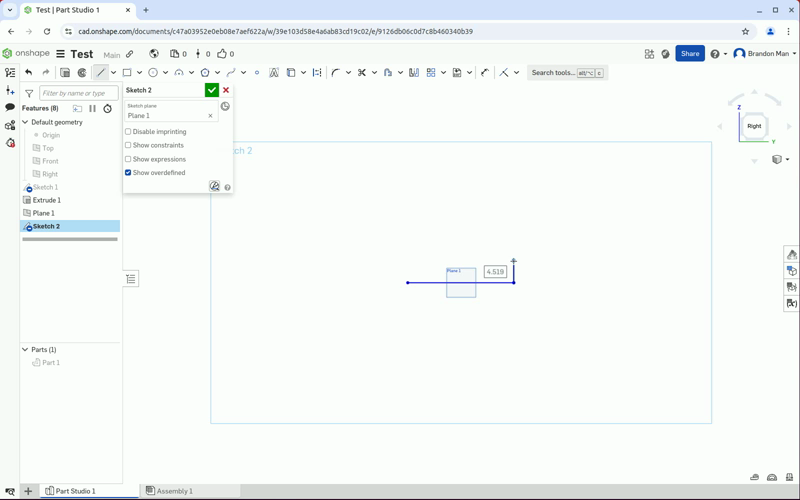
mouse_move(407, 260)
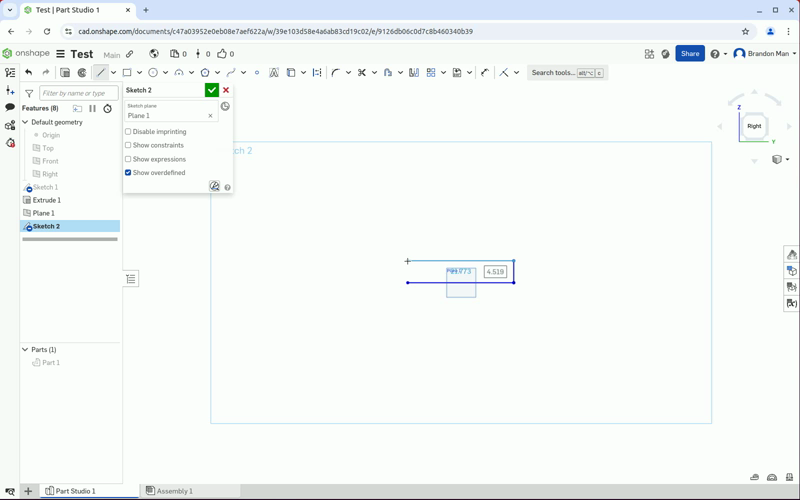
click(407, 260)
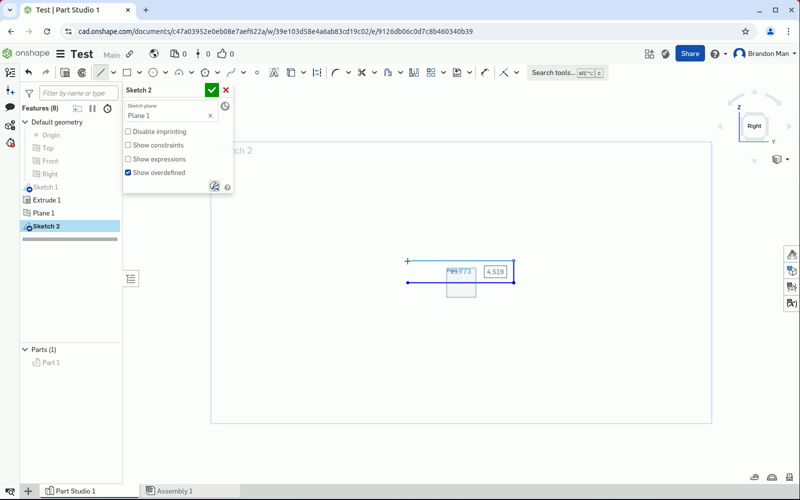
key_up(shift)
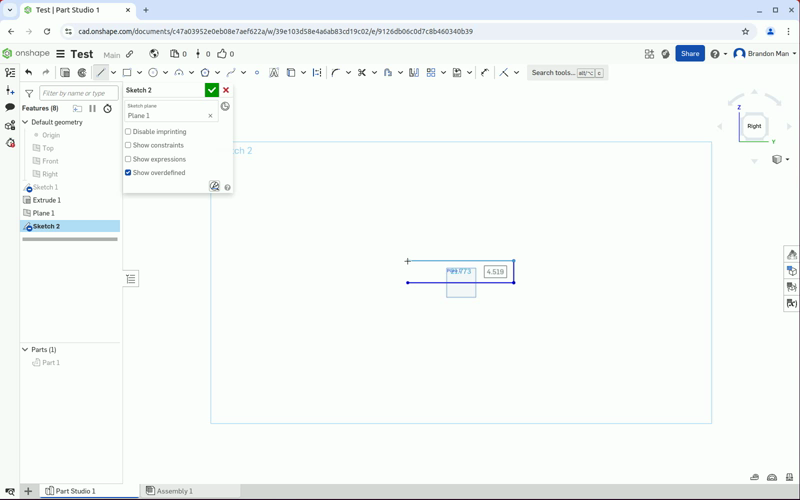
mouse_move(437, 260)
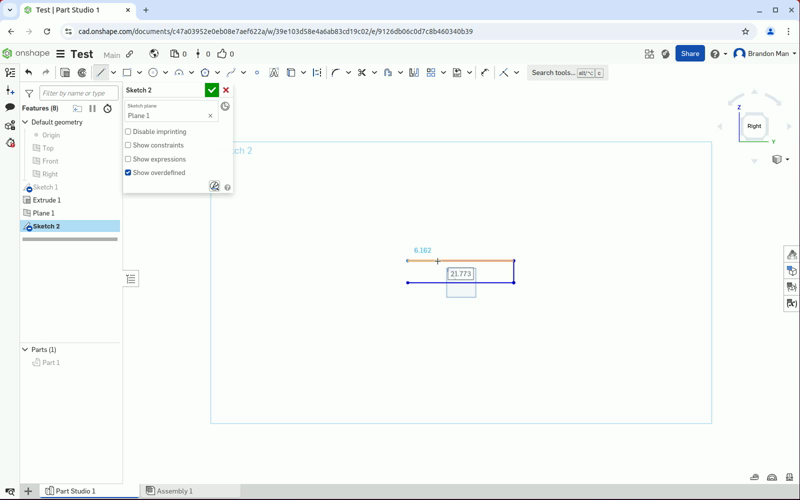
key_down(shift)
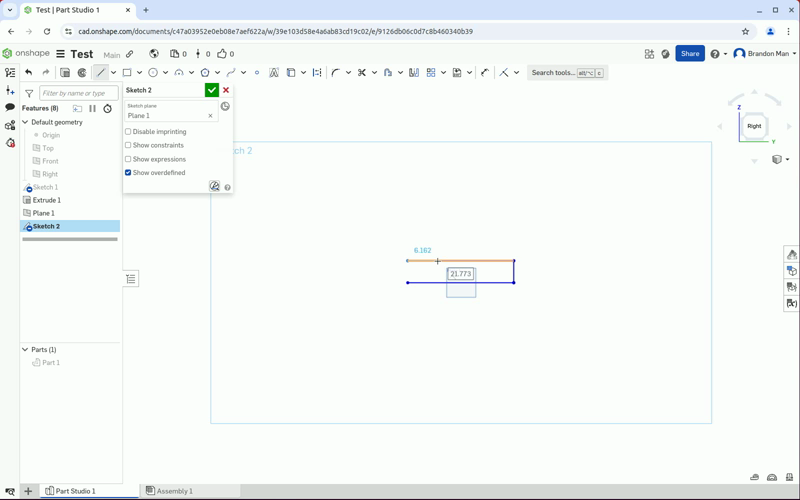
mouse_move(407, 282)
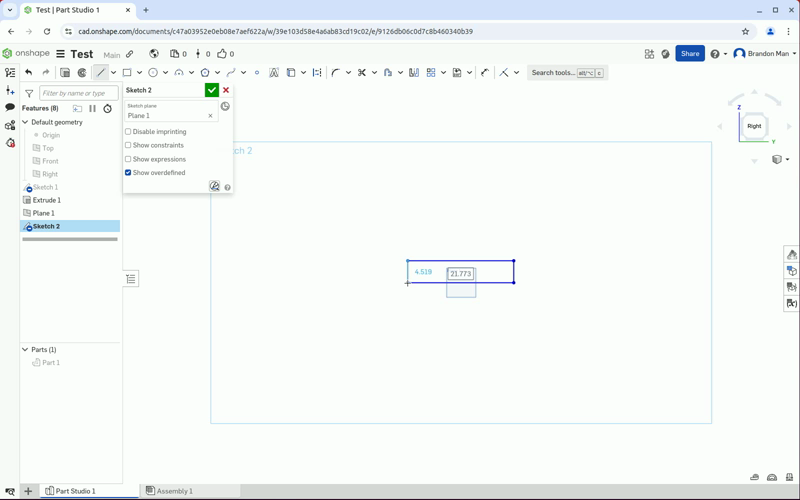
key_up(shift)
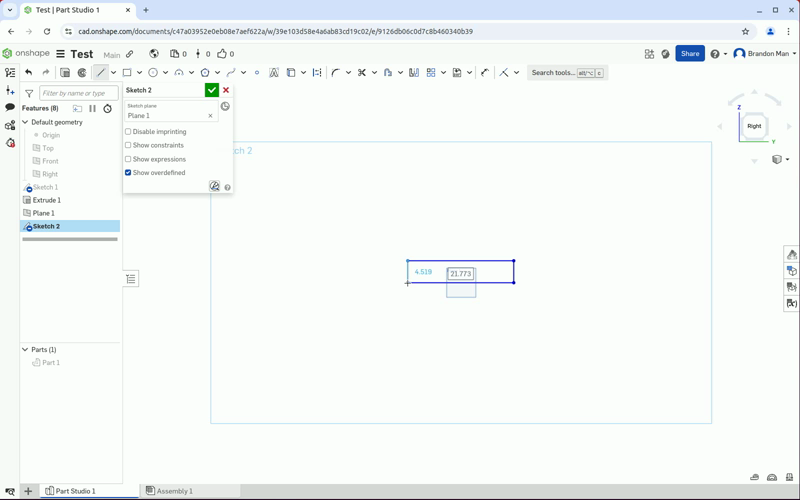
click(407, 282)
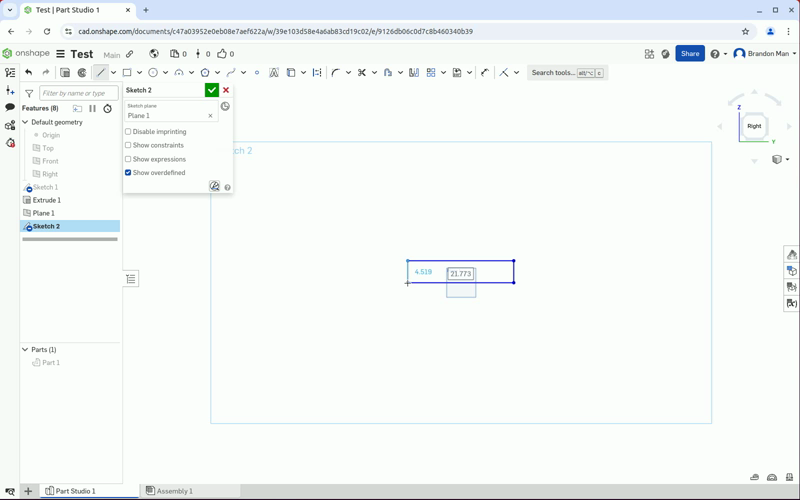
key(esc)
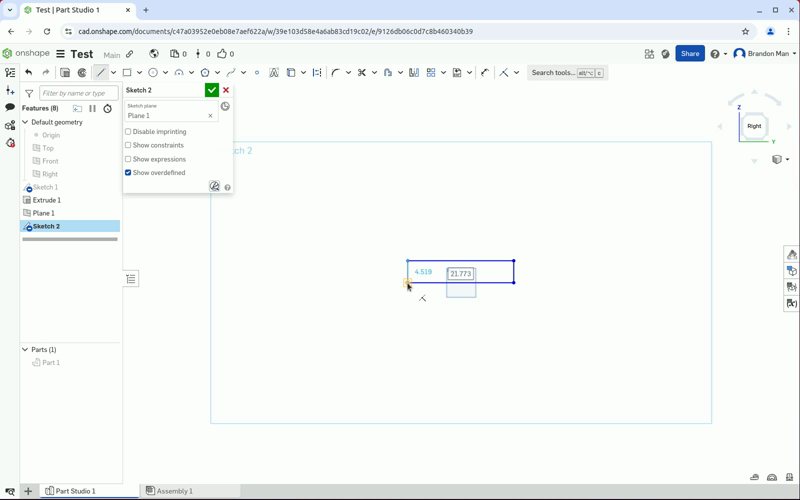
mouse_move(463, 272)
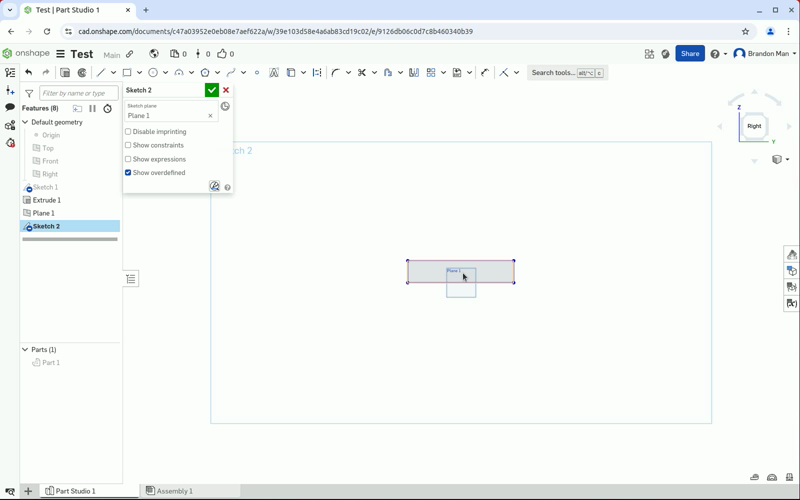
click(463, 272)
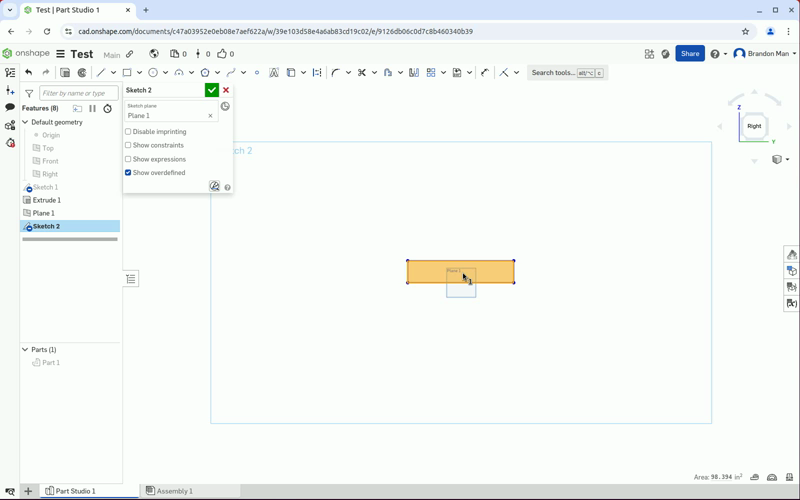
mouse_move(73, 352)
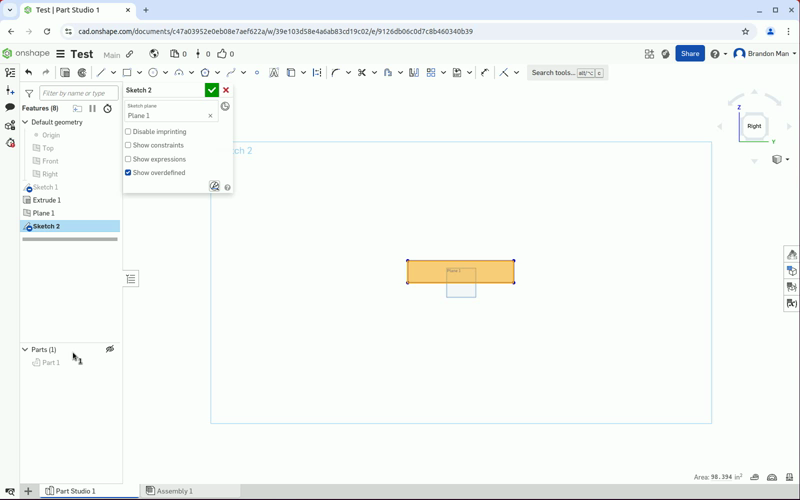
key(shift+y)
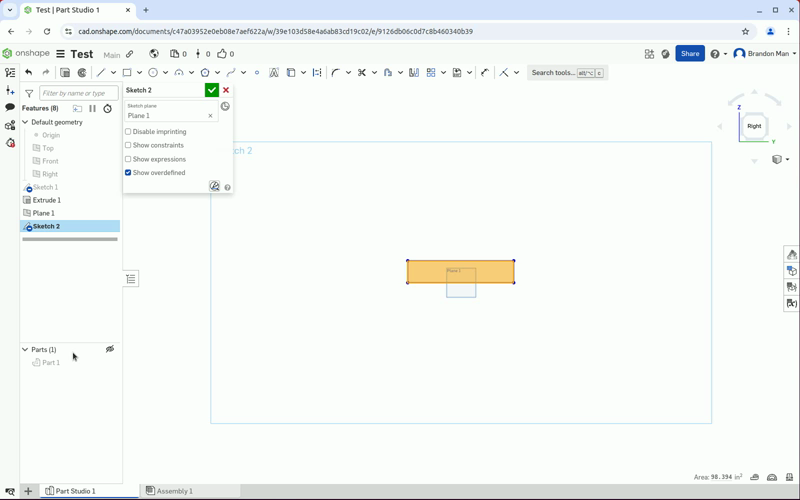
key(shift+e)
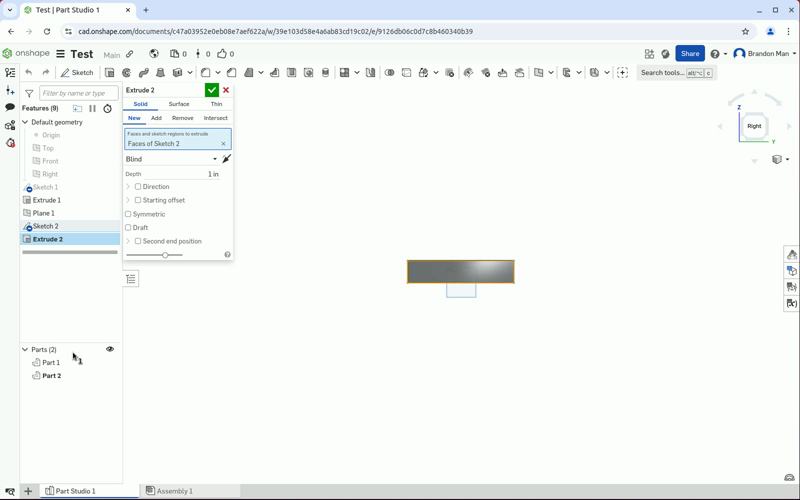
mouse_move(143, 106)
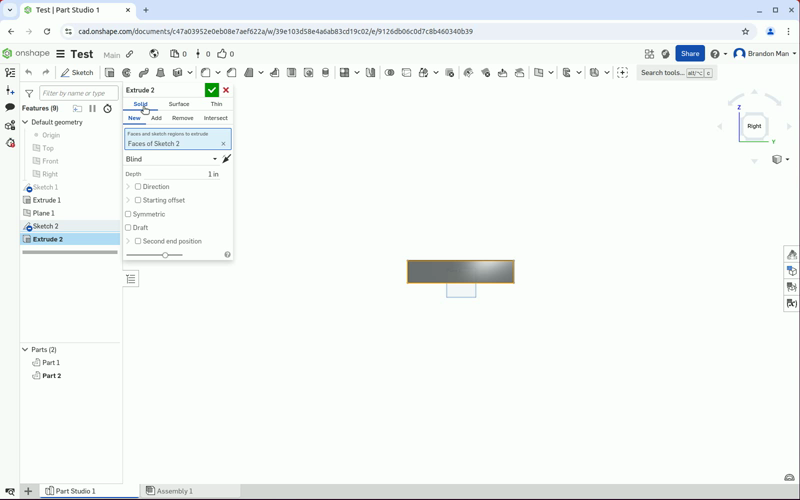
click(143, 106)
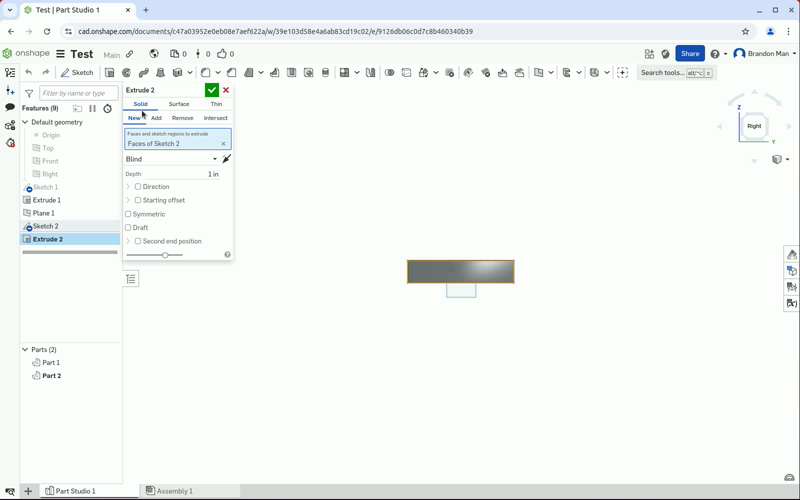
mouse_move(137, 120)
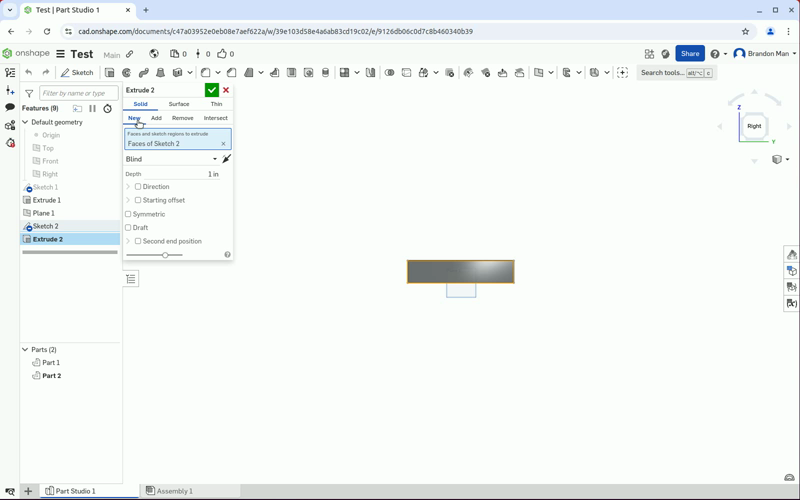
click(137, 120)
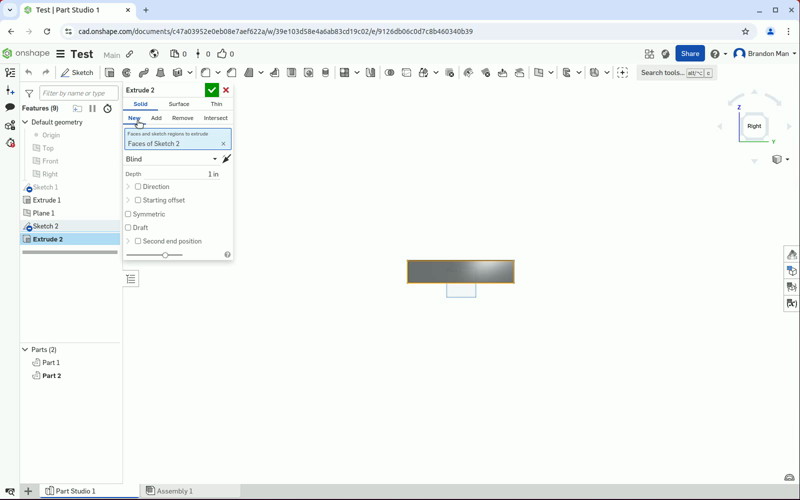
key(tab, 4)
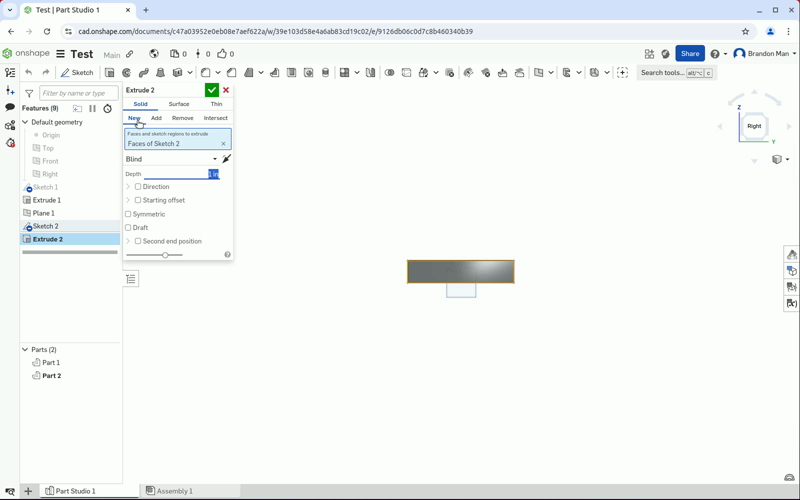
text(0.722)
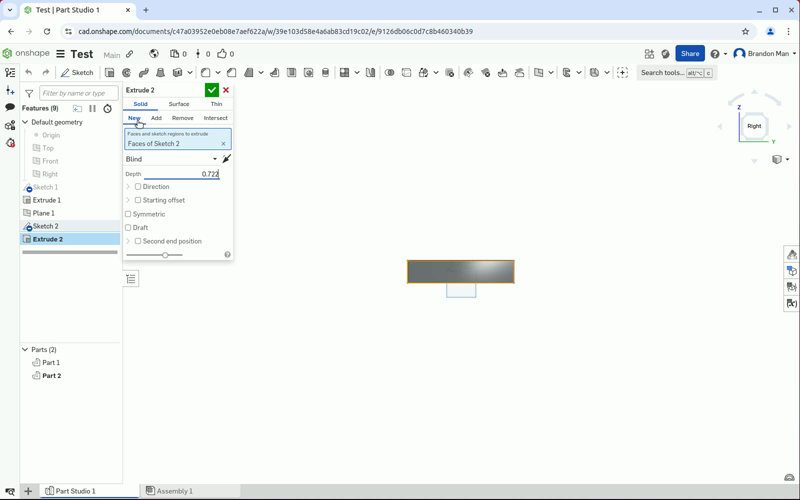
key(enter)
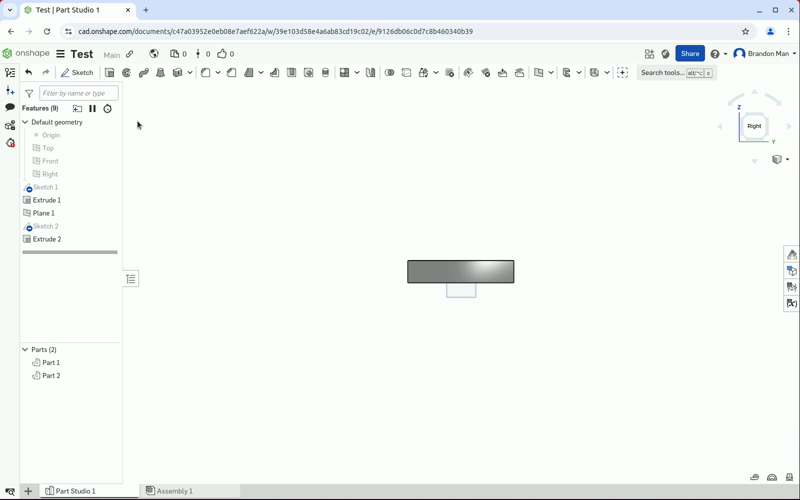
key(shift+h)
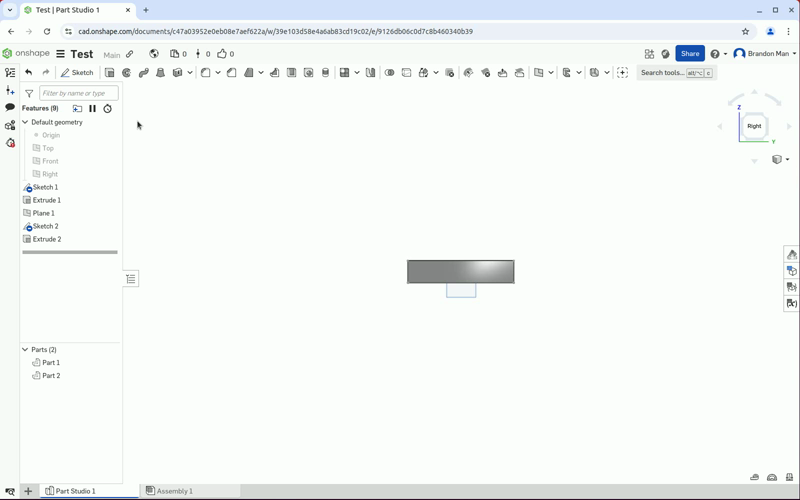
key(shift+h)
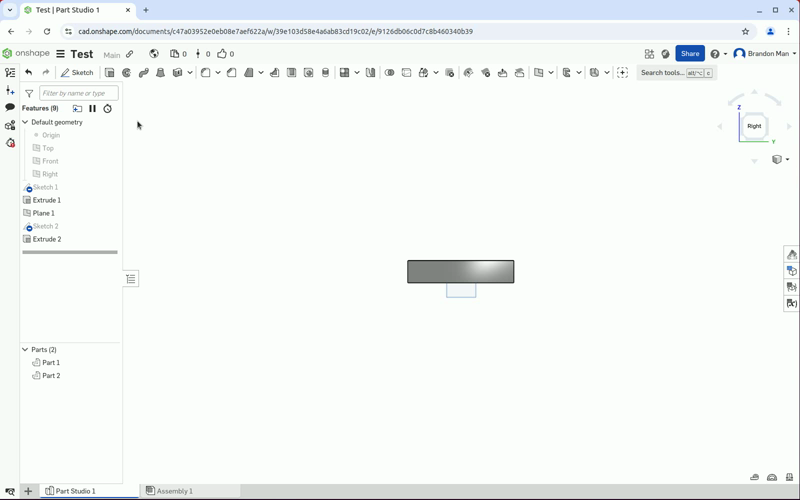
mouse_move(73, 189)
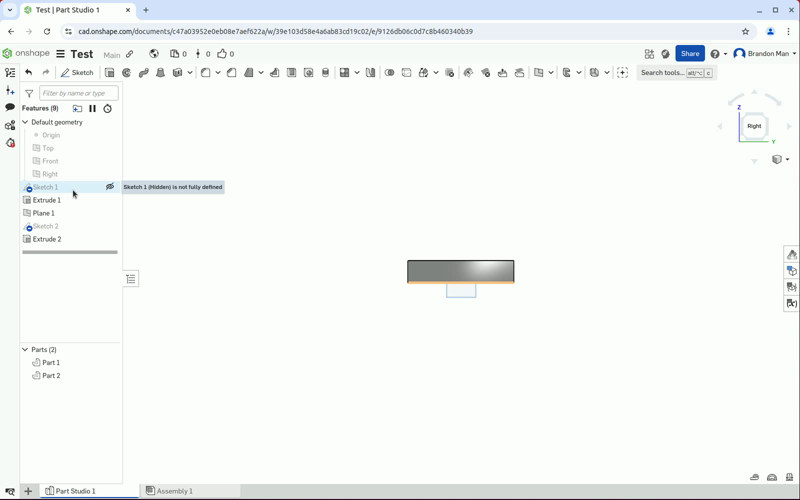
click(73, 189)
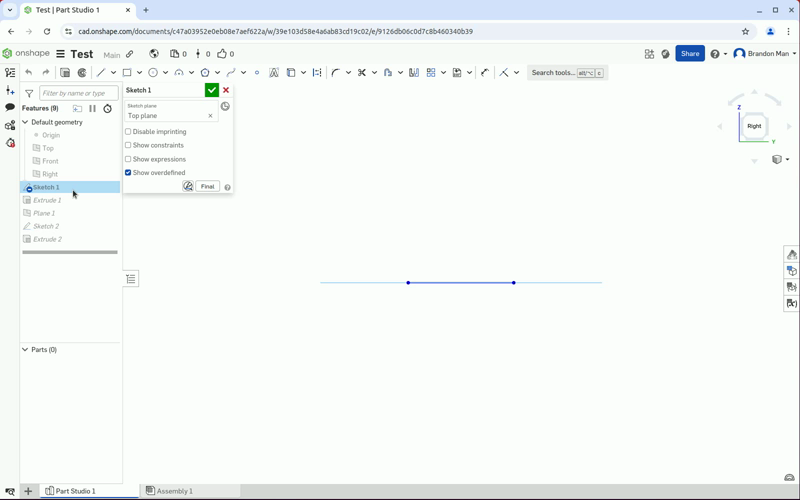
mouse_move(229, 92)
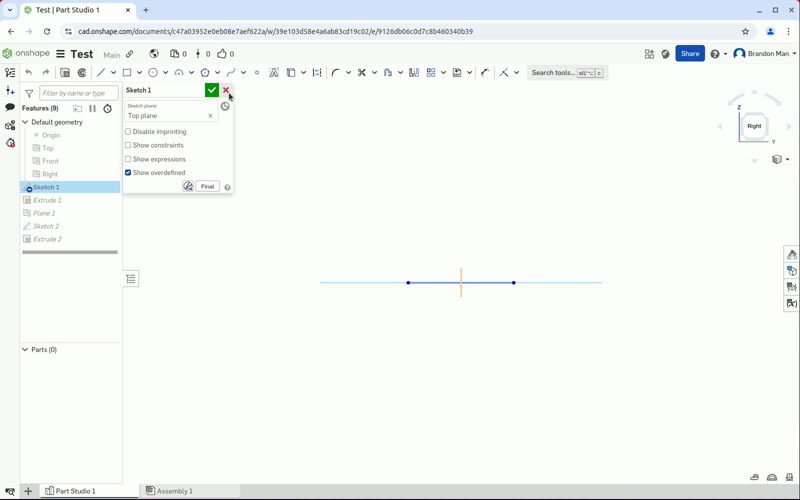
click(229, 92)
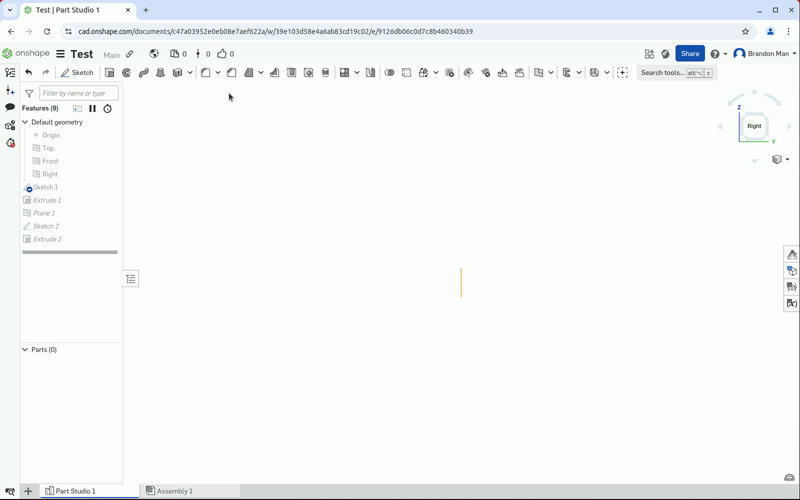
key(shift+s)
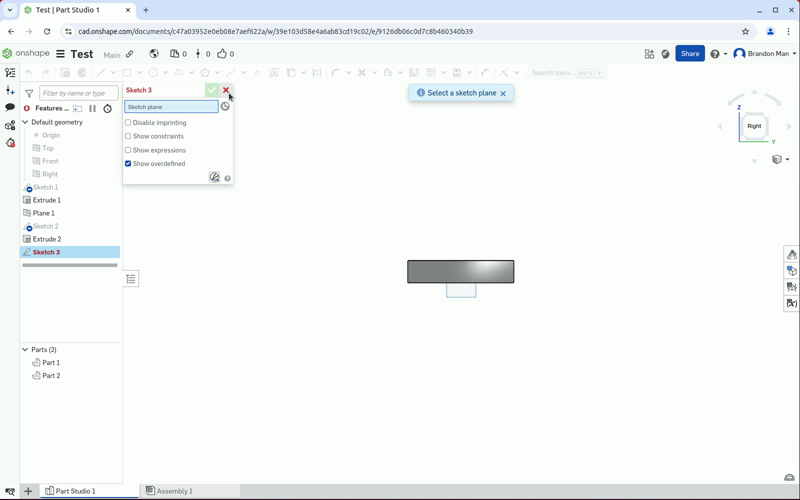
mouse_move(73, 215)
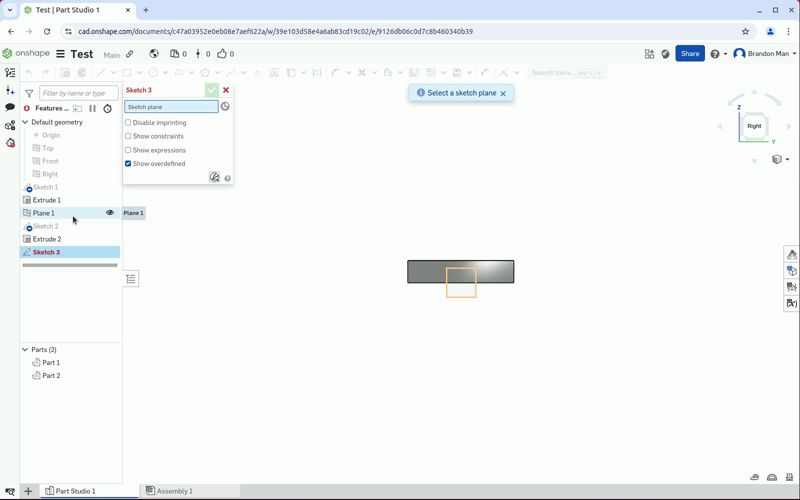
click(73, 215)
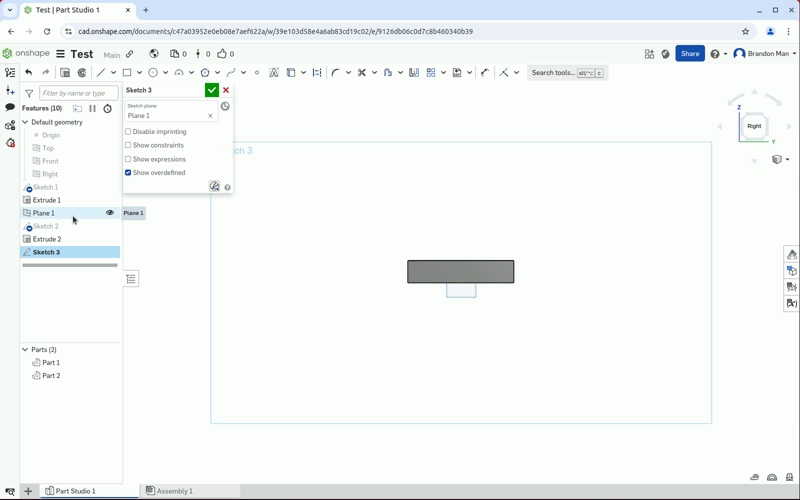
mouse_move(73, 352)
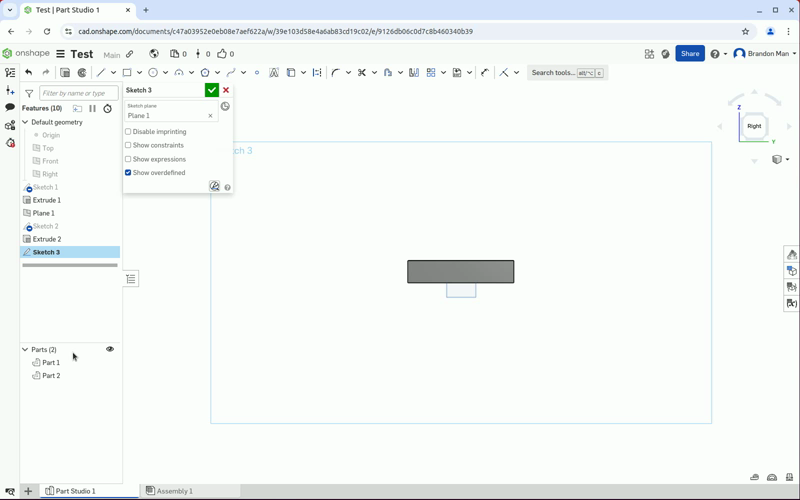
key(y)
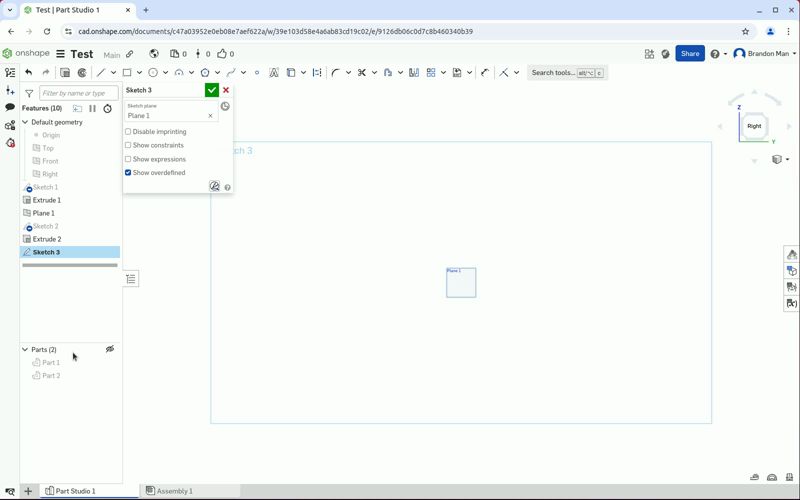
key(l)
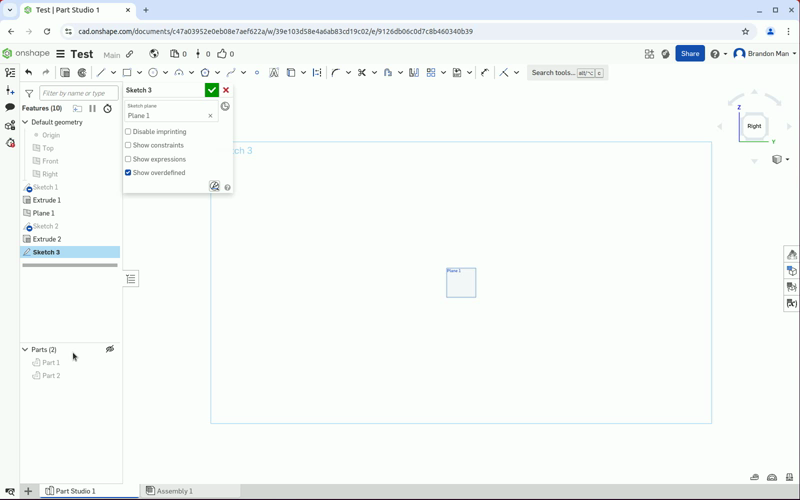
key_down(shift)
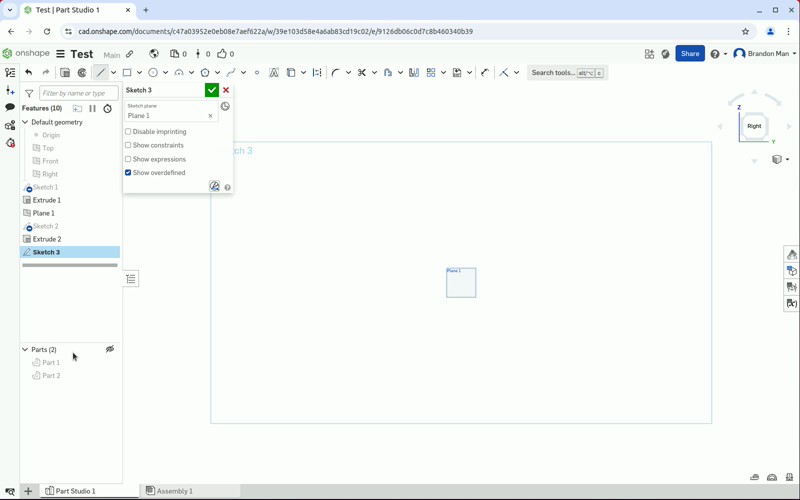
mouse_move(407, 260)
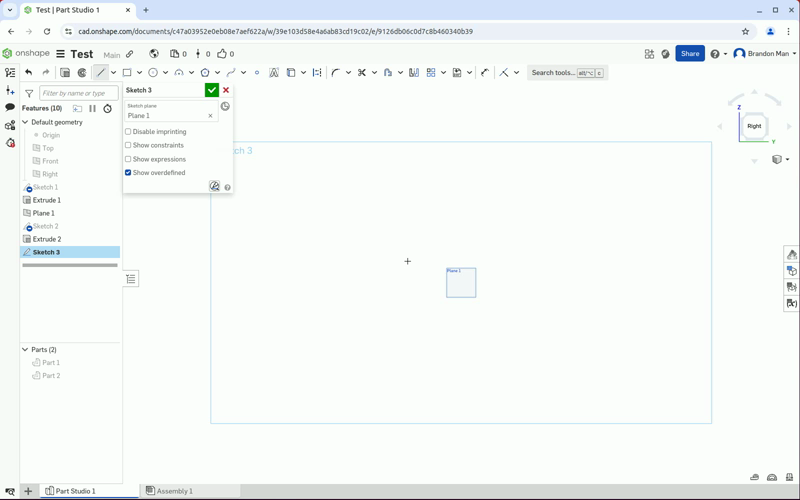
click(407, 260)
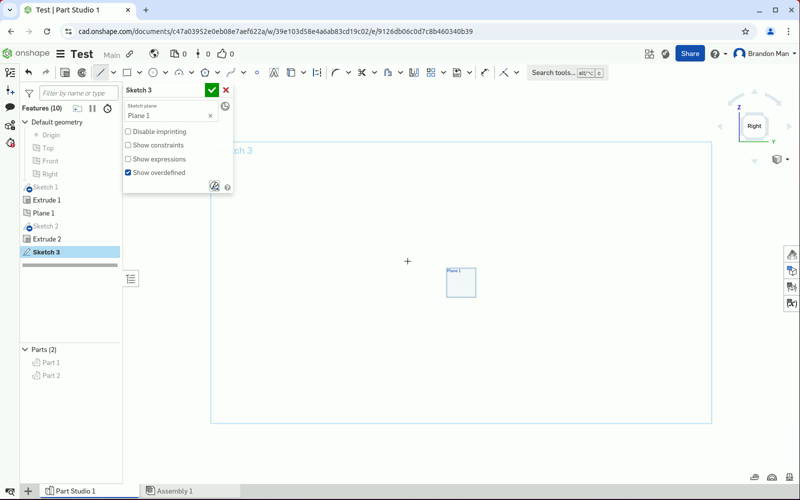
key_up(shift)
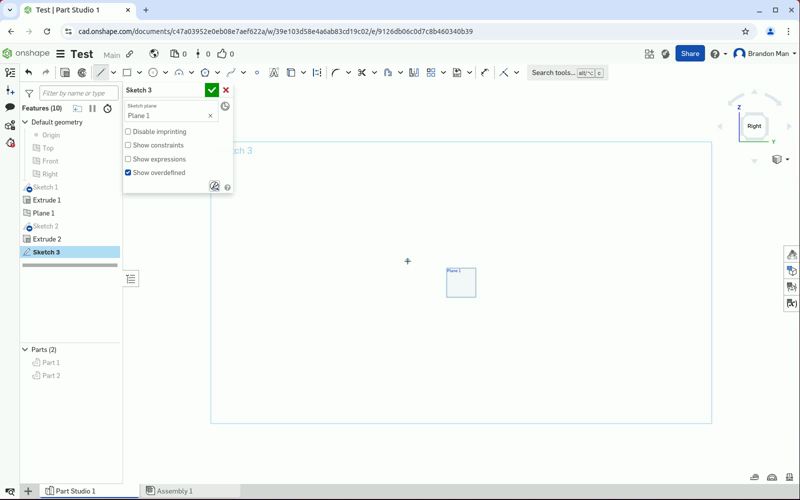
key_down(shift)
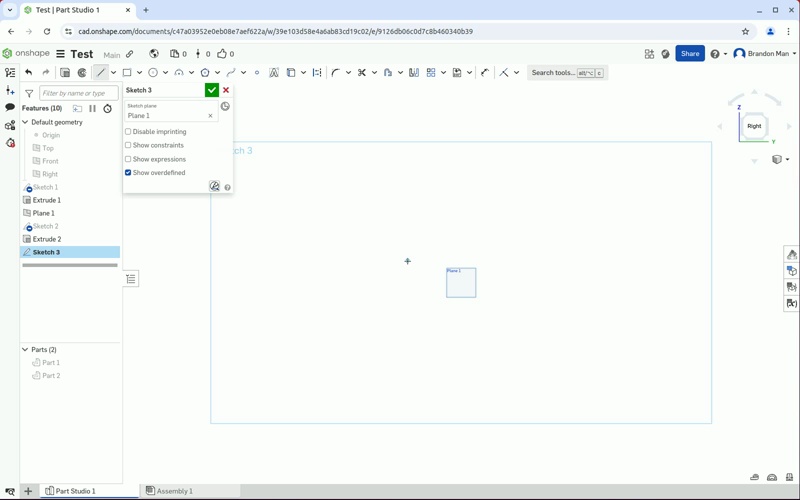
mouse_move(513, 260)
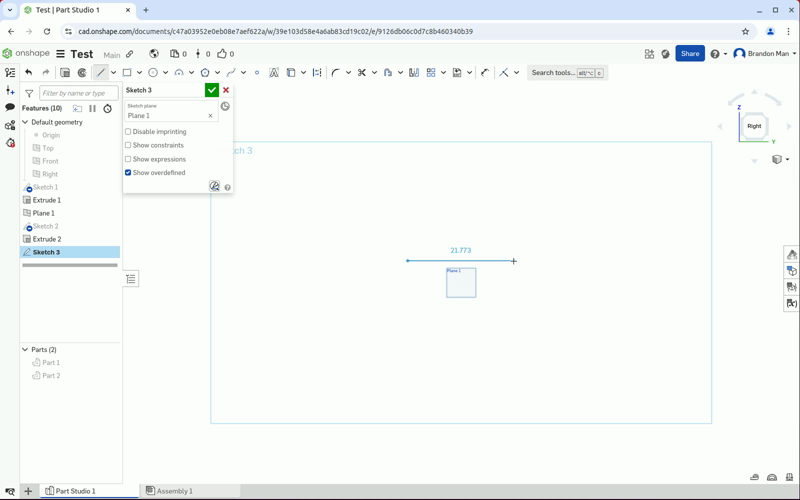
click(513, 260)
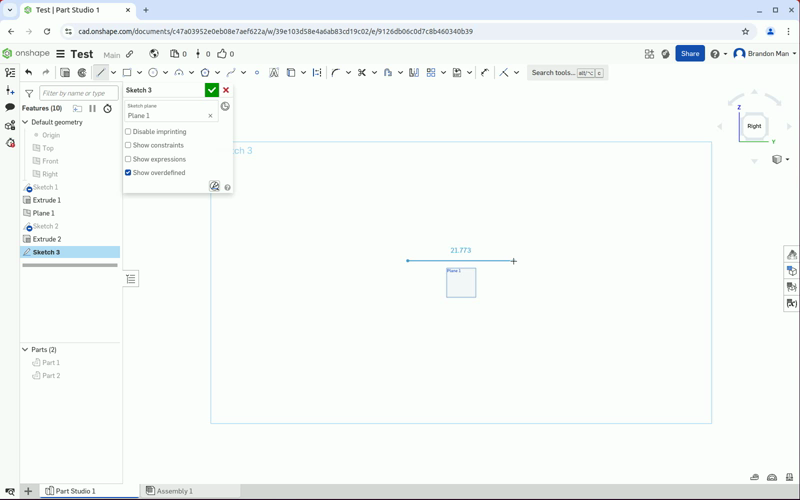
key_up(shift)
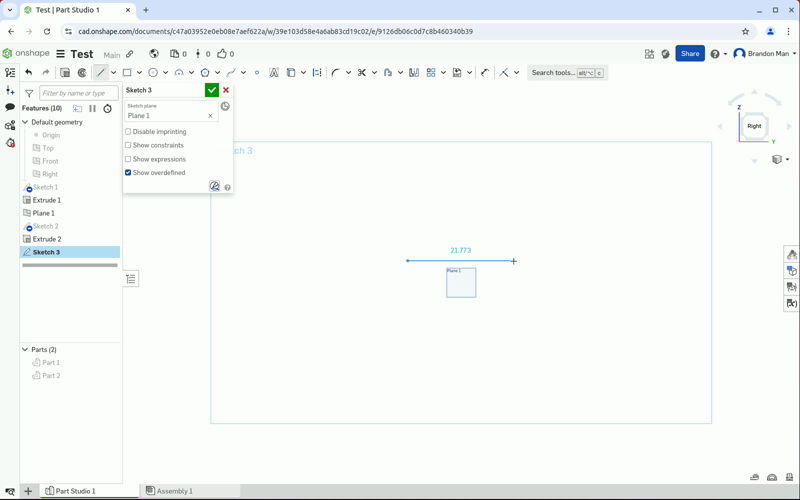
key_down(shift)
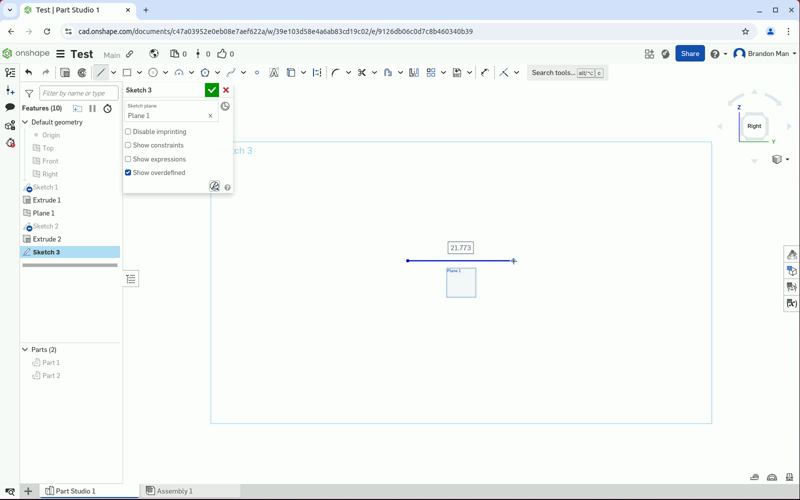
mouse_move(543, 260)
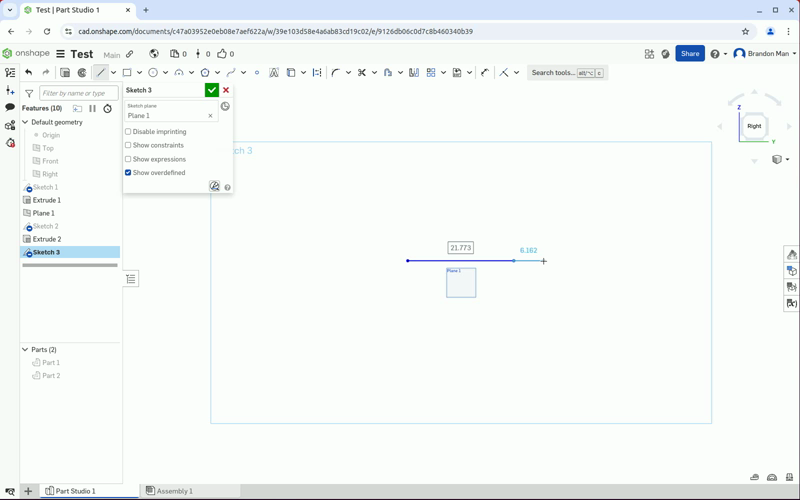
mouse_move(513, 257)
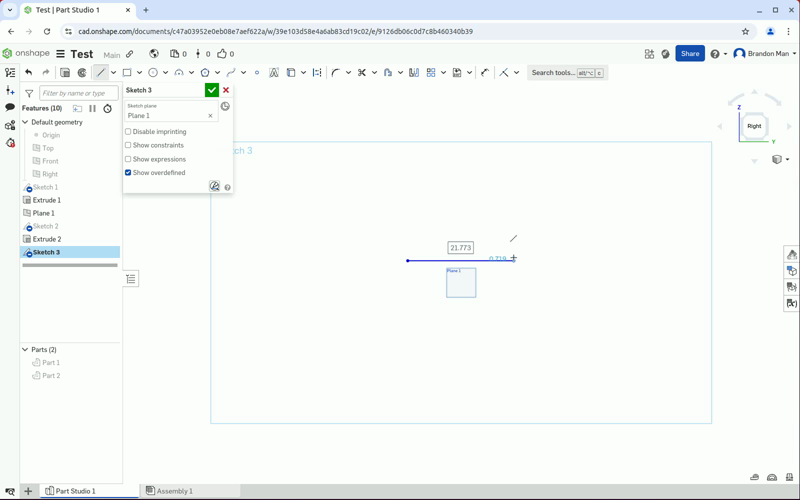
scroll(6)
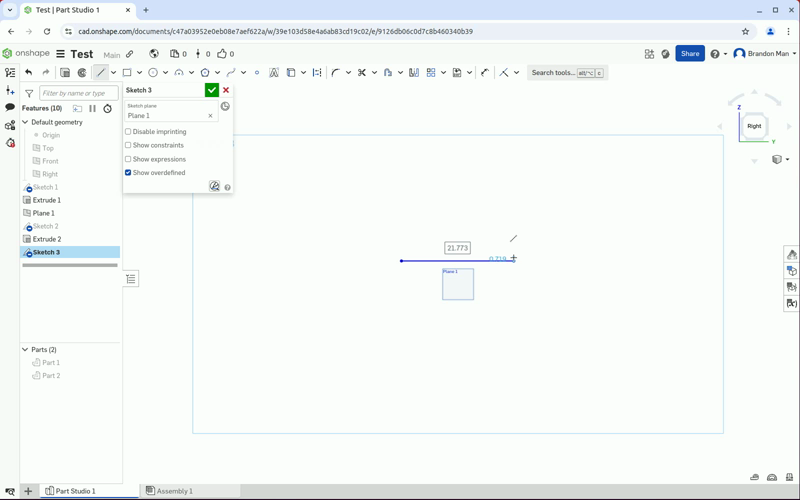
scroll(6)
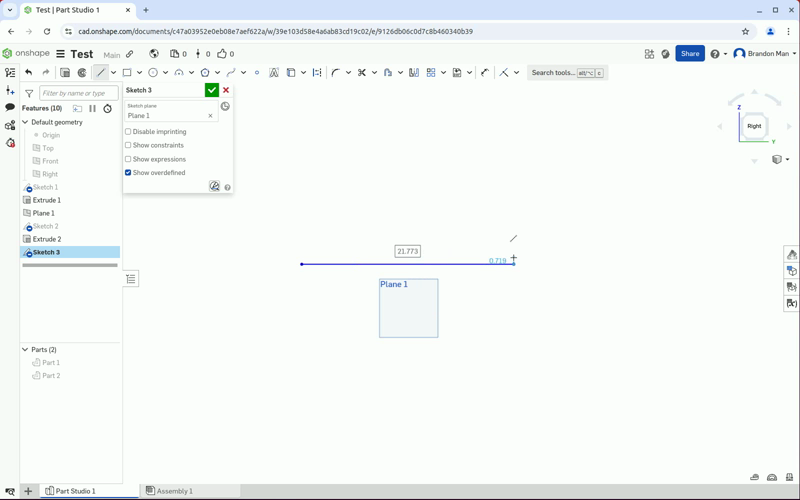
scroll(6)
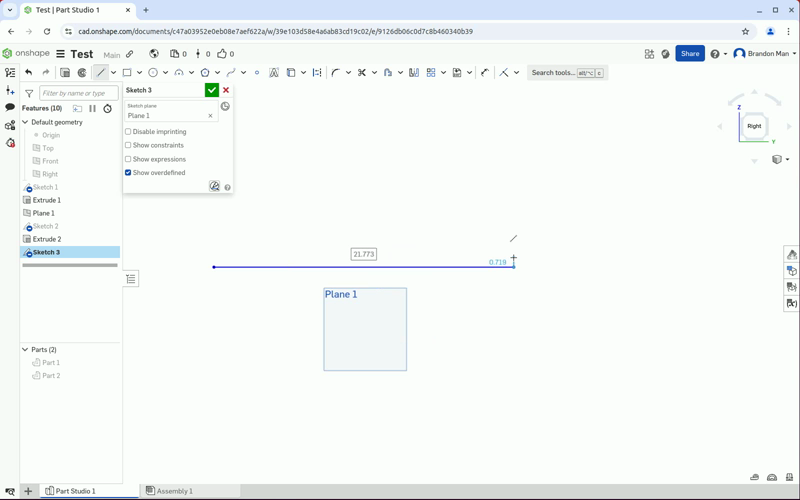
scroll(6)
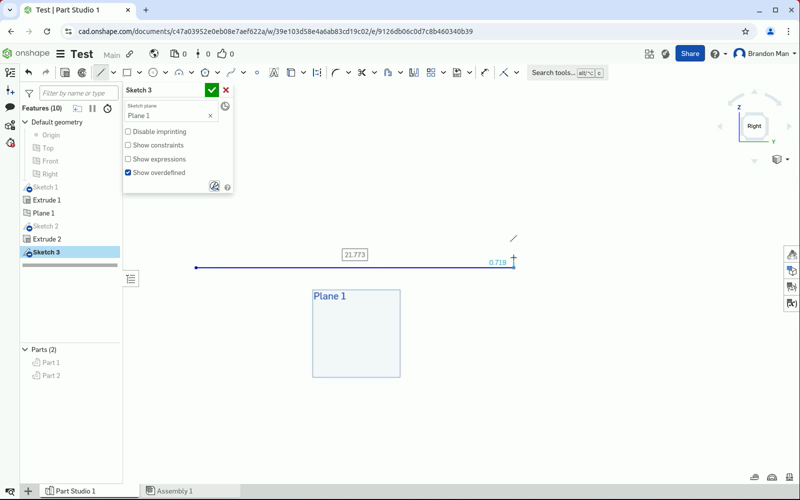
scroll(6)
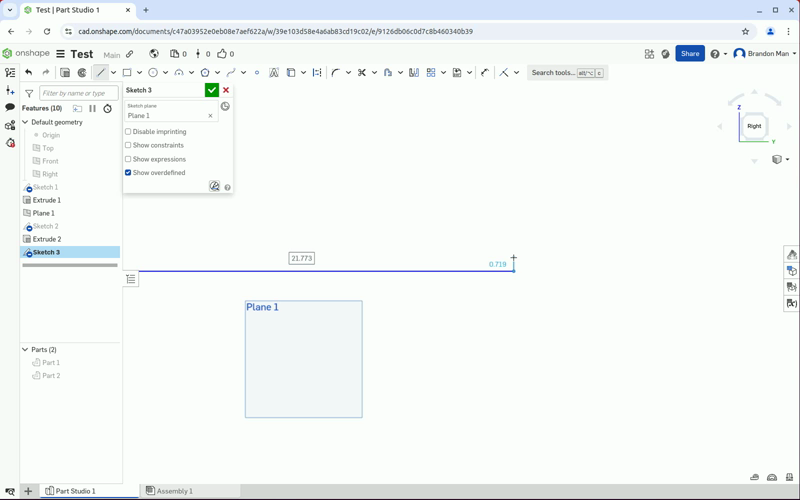
scroll(6)
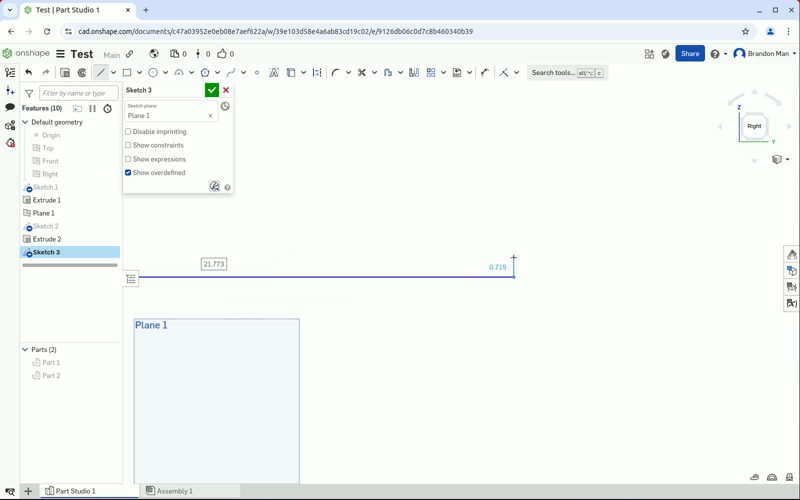
scroll(6)
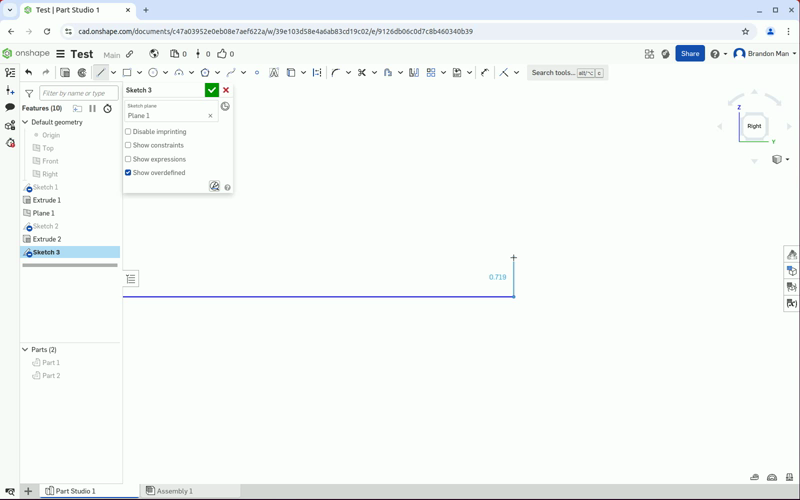
click(513, 257)
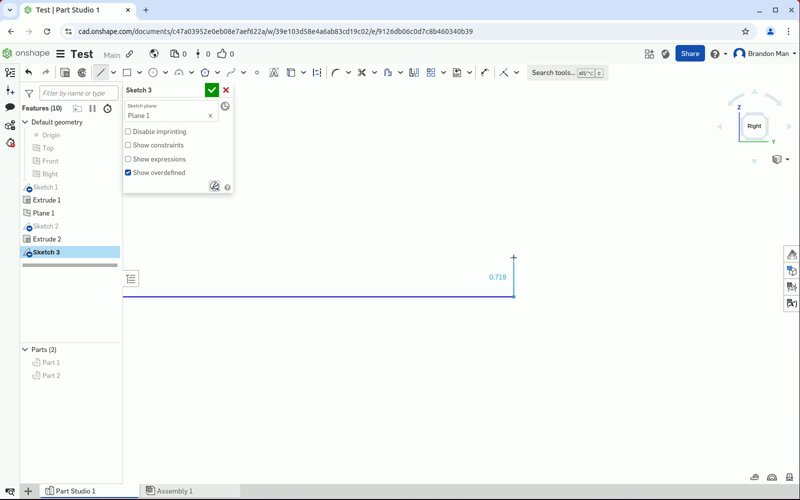
scroll(-6)
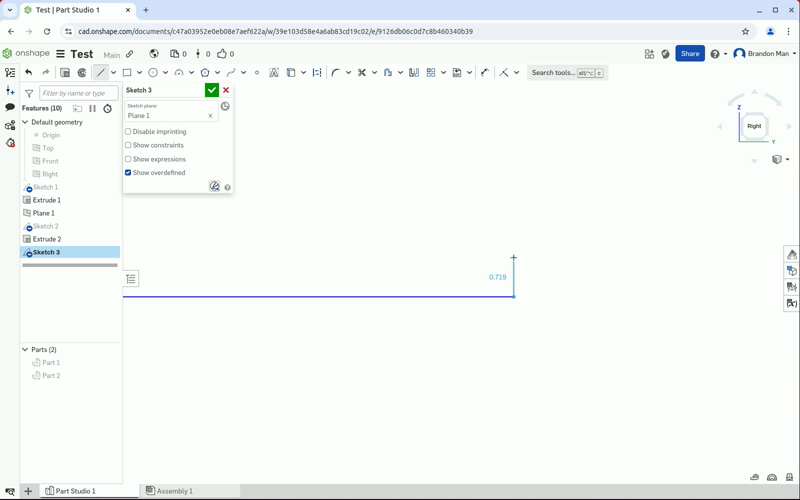
scroll(-6)
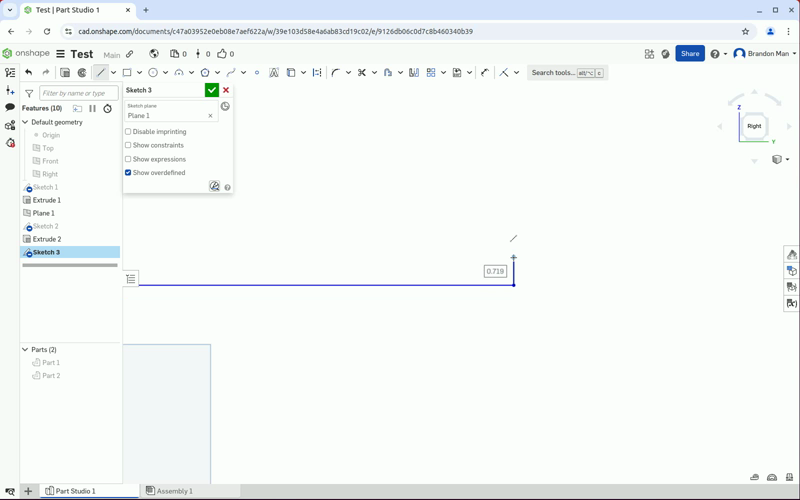
scroll(-6)
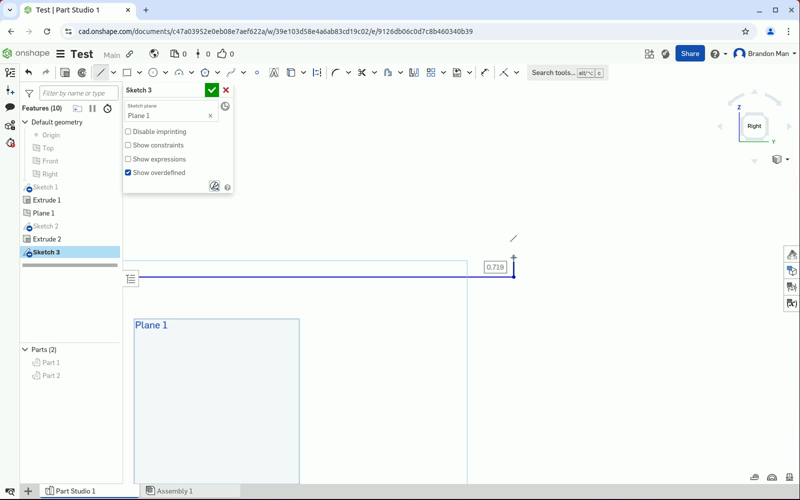
scroll(-6)
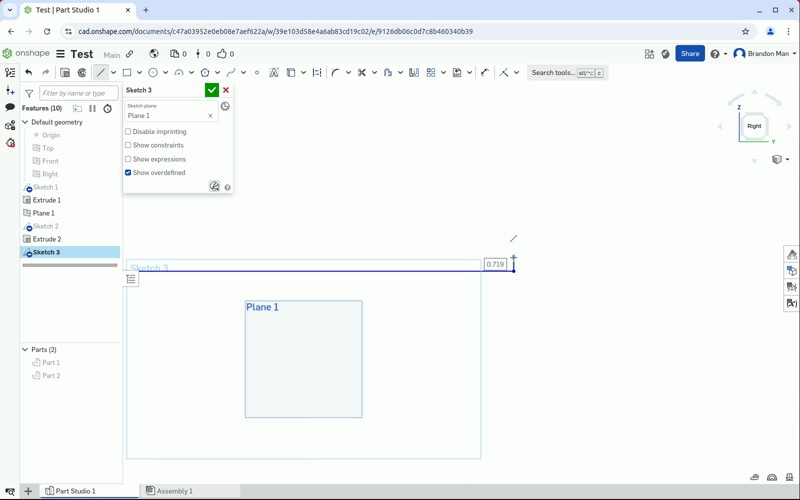
scroll(-6)
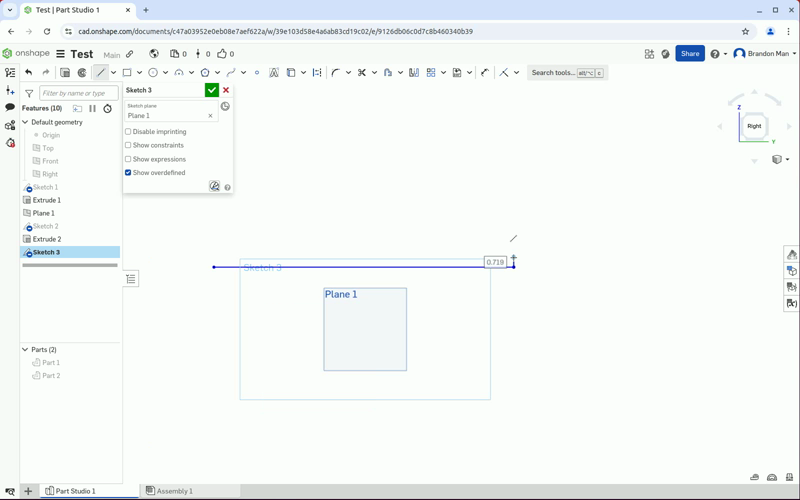
scroll(-6)
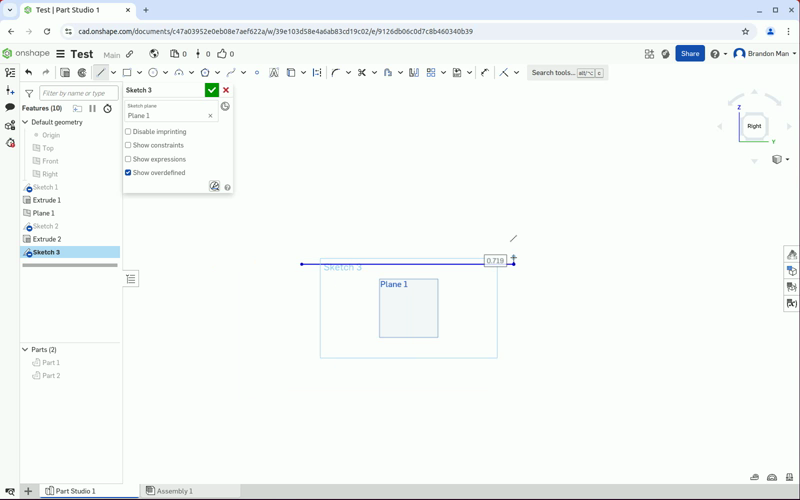
scroll(-6)
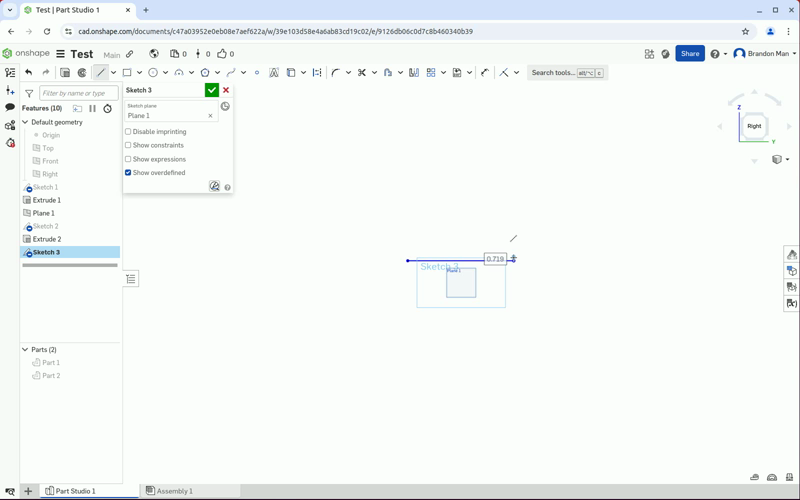
key_up(shift)
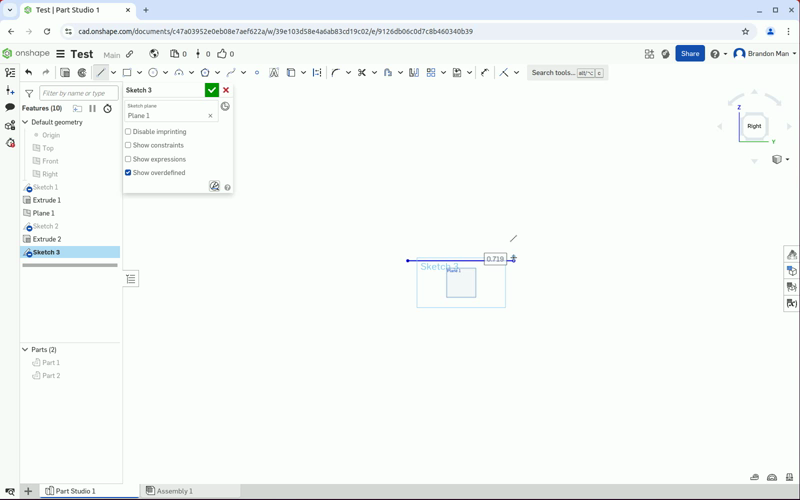
key_down(shift)
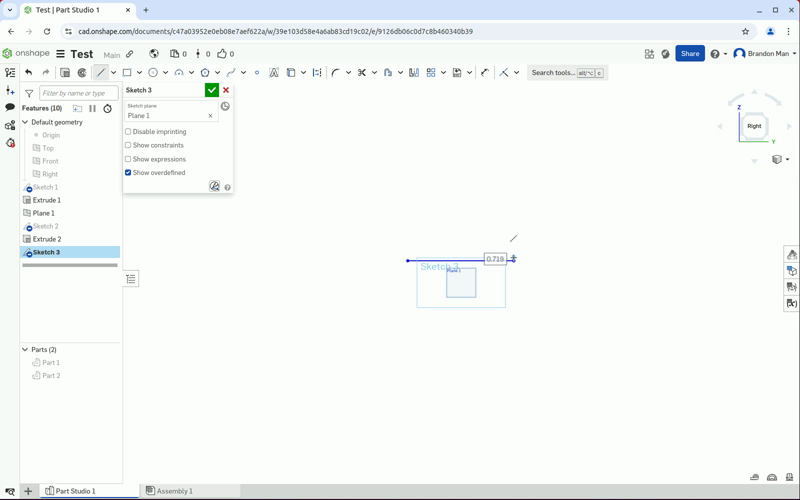
mouse_move(407, 257)
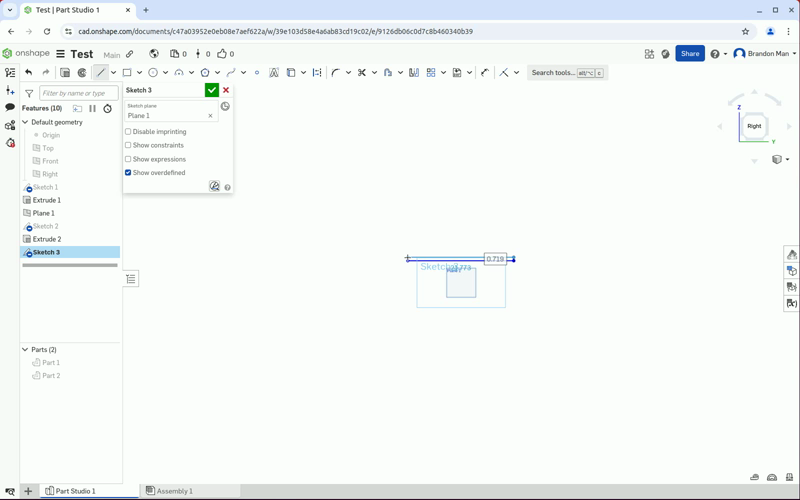
scroll(6)
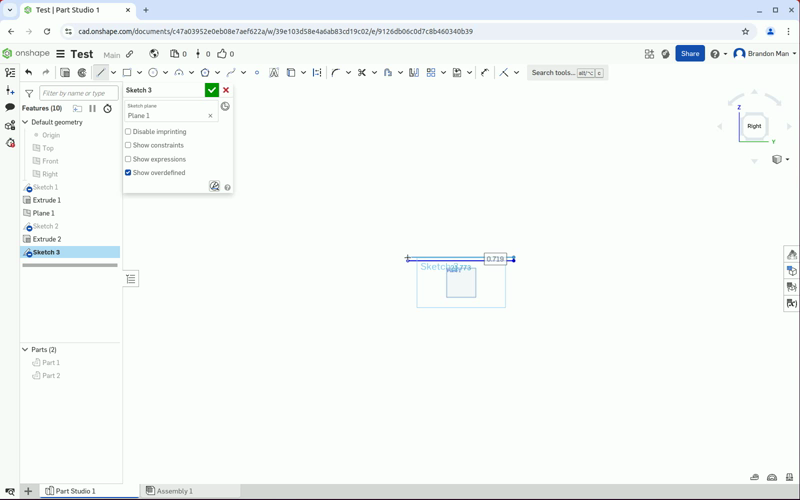
scroll(6)
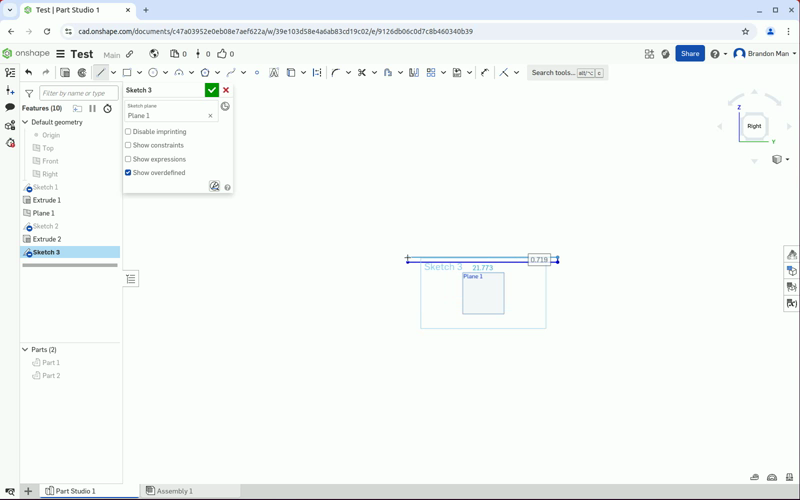
scroll(6)
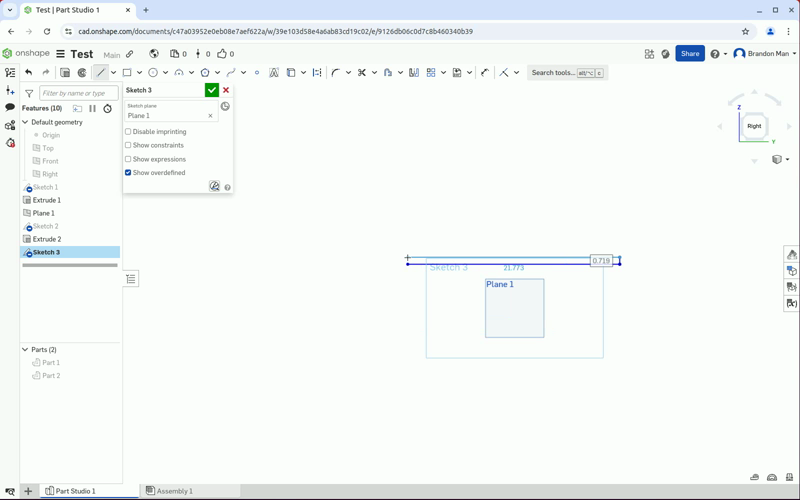
scroll(6)
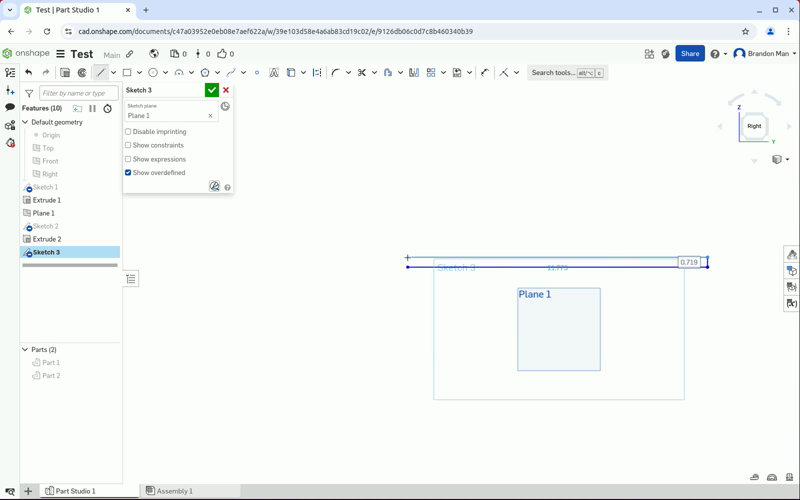
scroll(6)
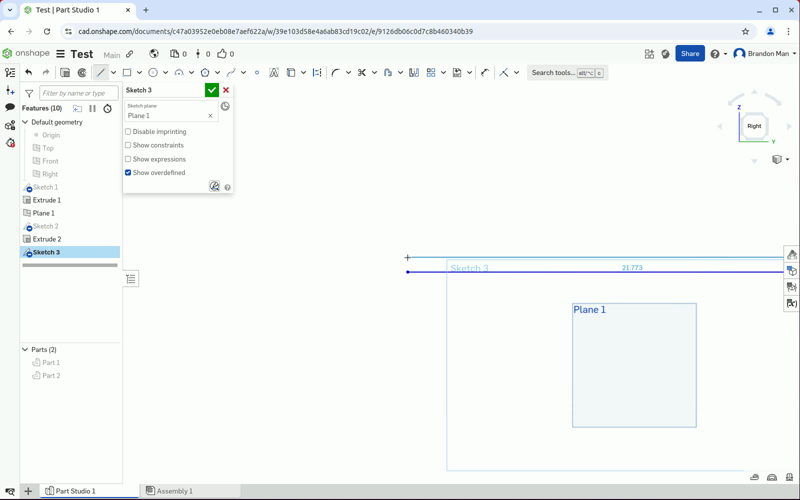
scroll(6)
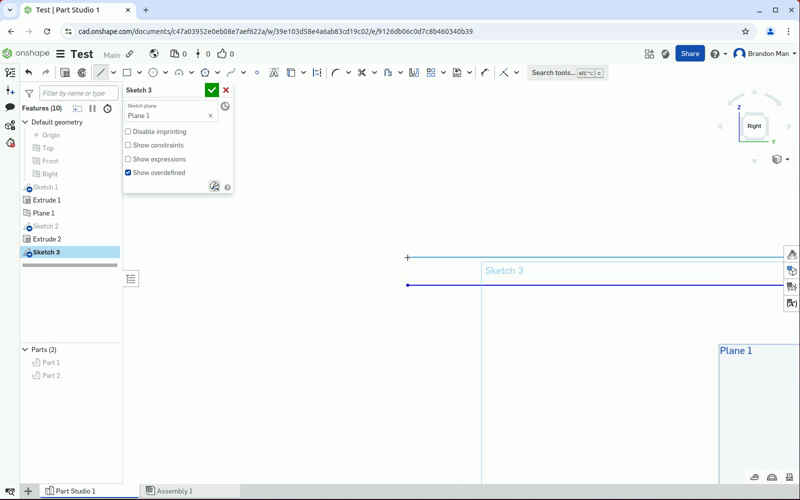
scroll(6)
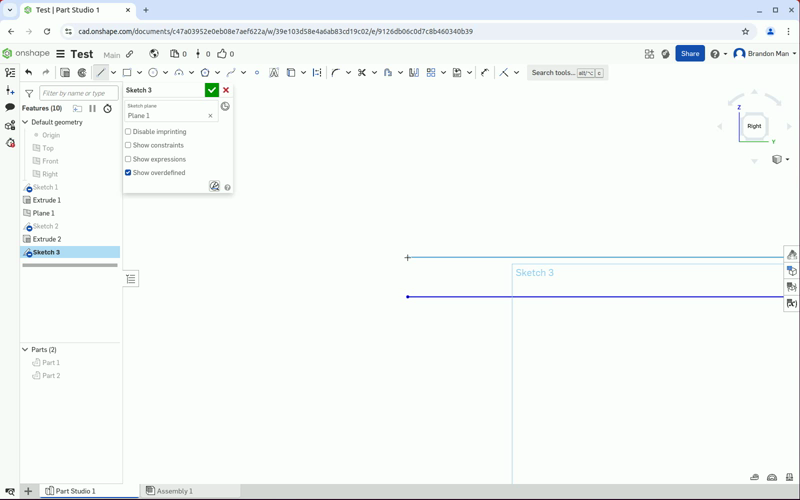
click(407, 257)
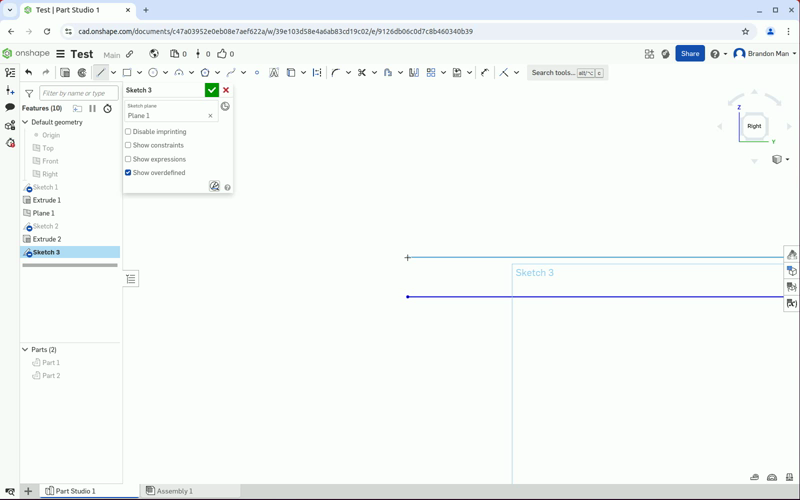
scroll(-6)
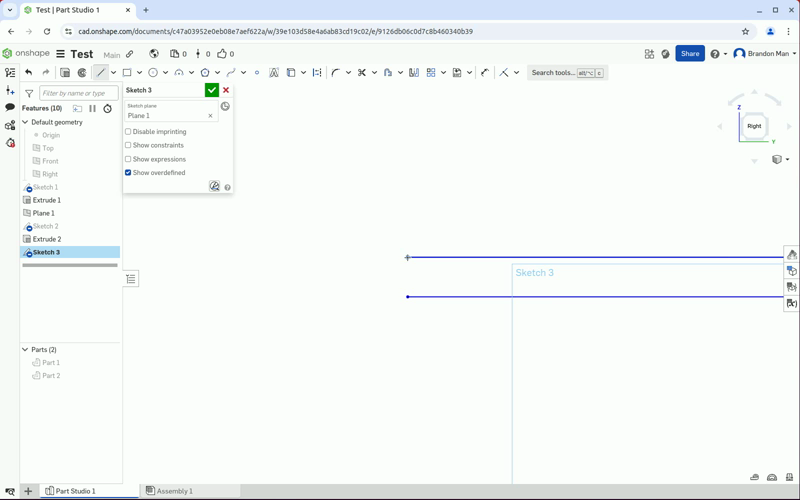
scroll(-6)
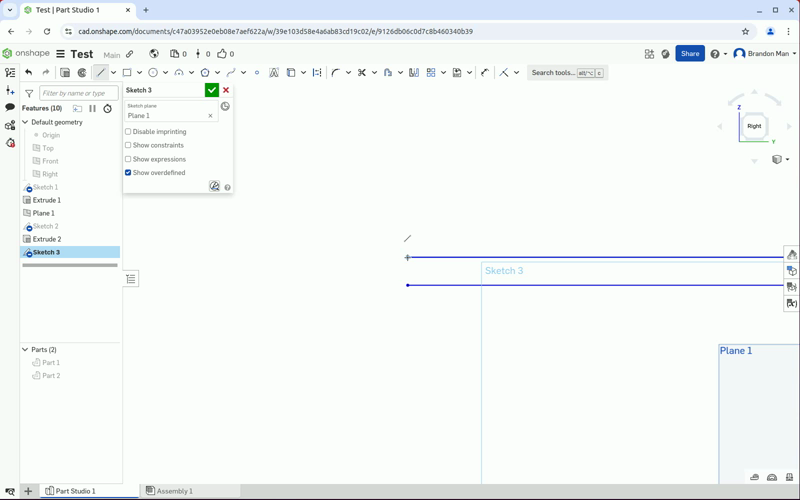
scroll(-6)
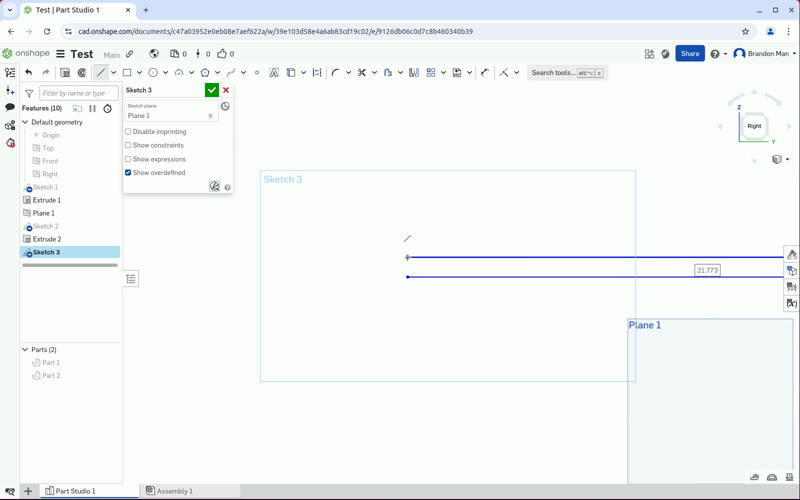
scroll(-6)
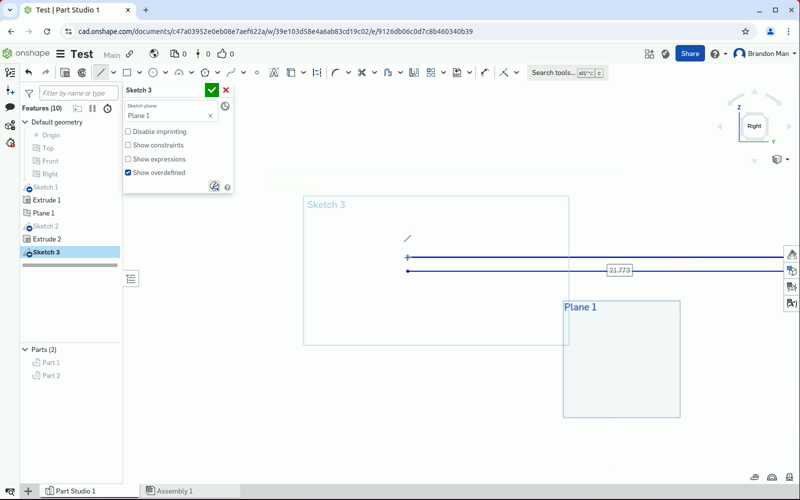
scroll(-6)
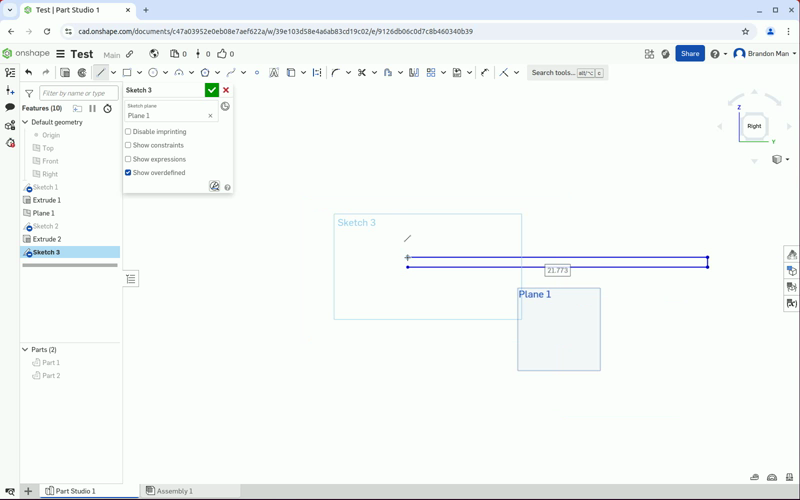
scroll(-6)
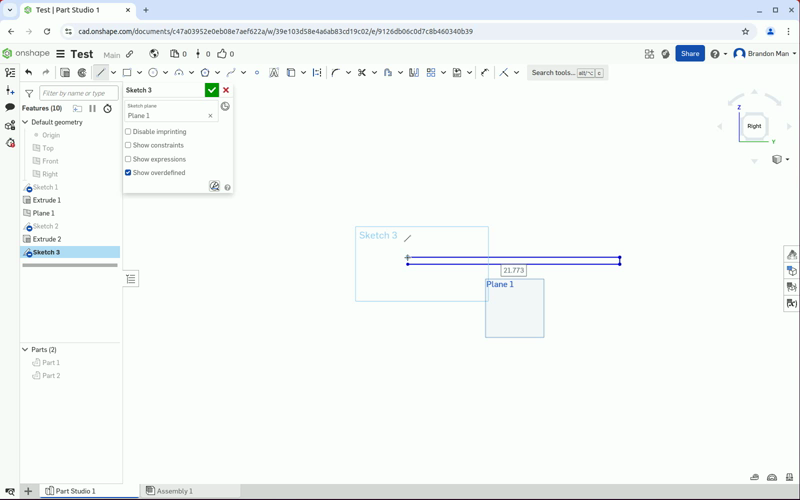
scroll(-6)
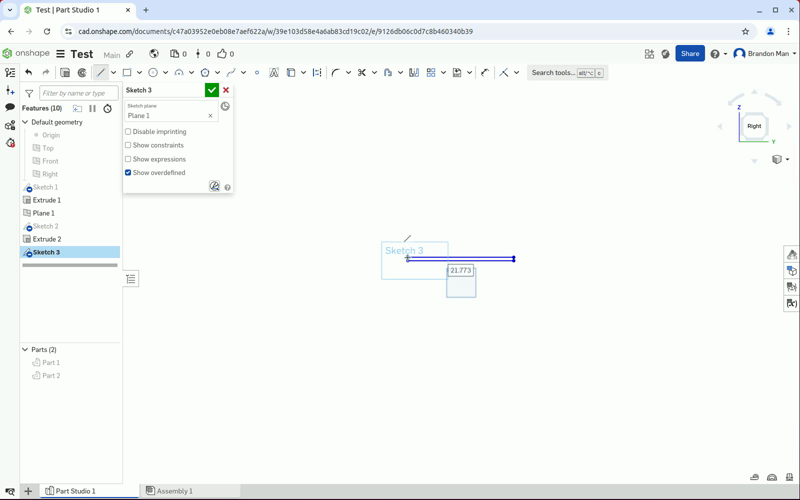
key_up(shift)
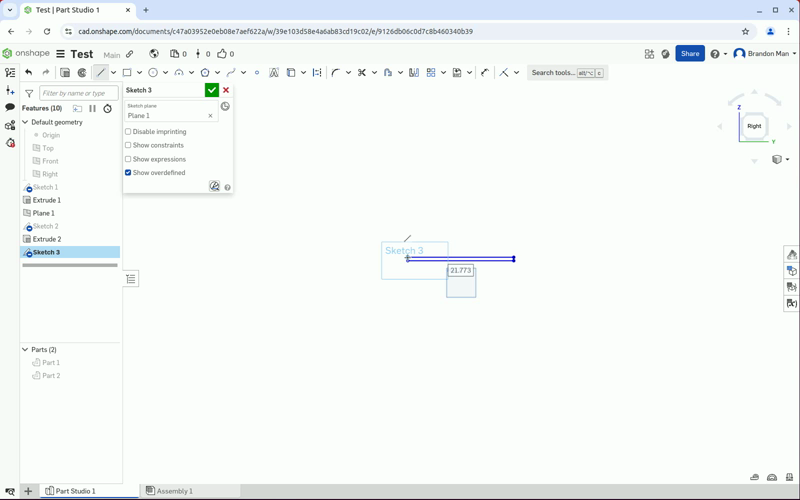
mouse_move(437, 257)
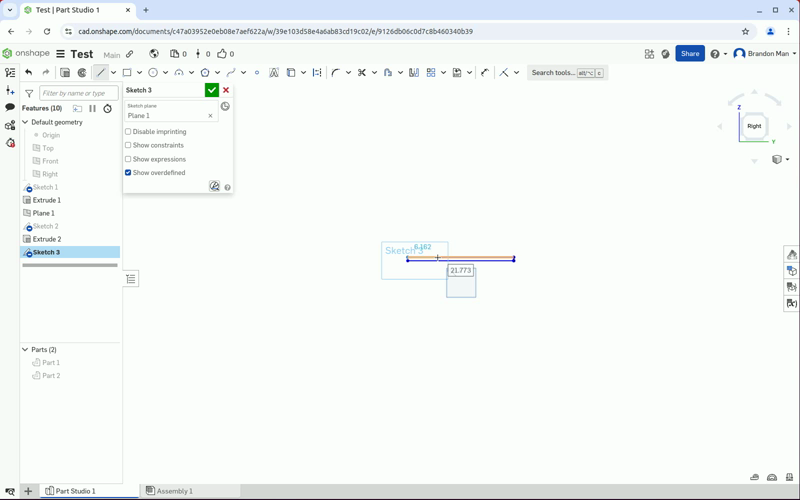
key_down(shift)
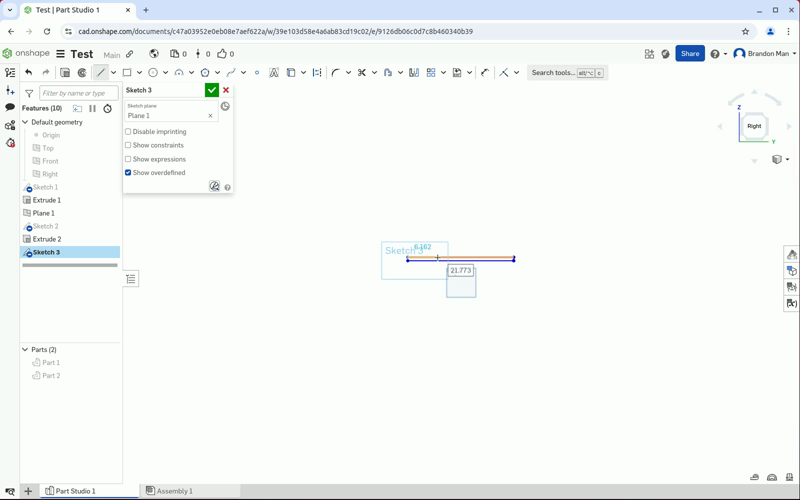
mouse_move(407, 260)
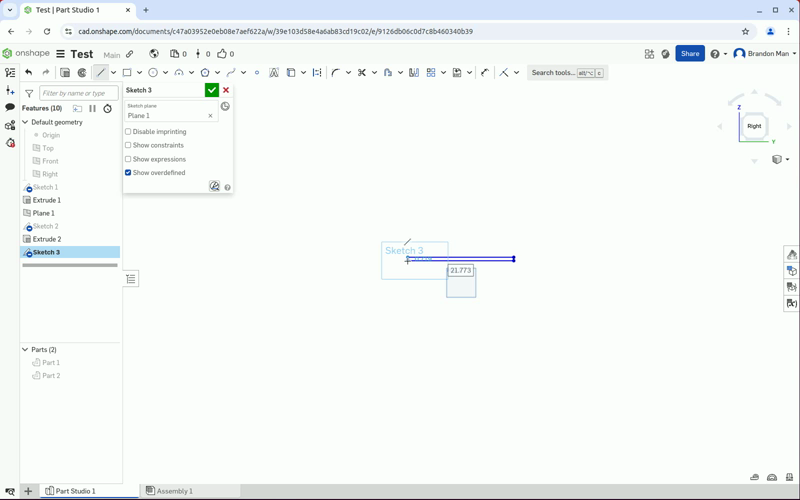
scroll(6)
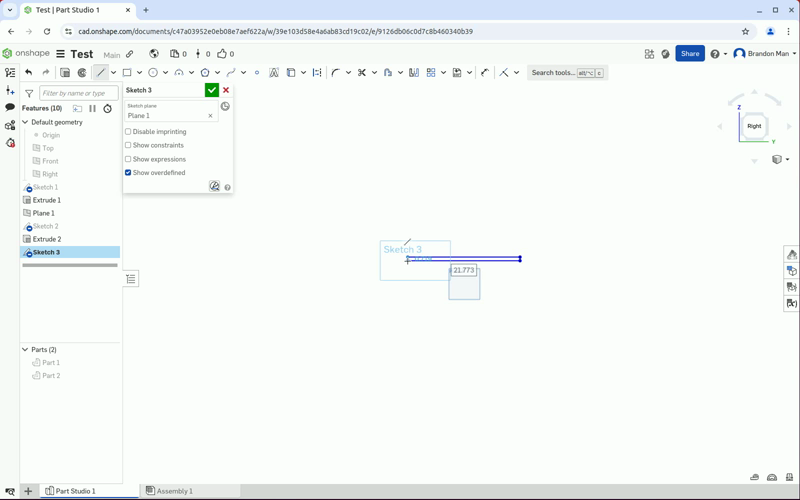
scroll(6)
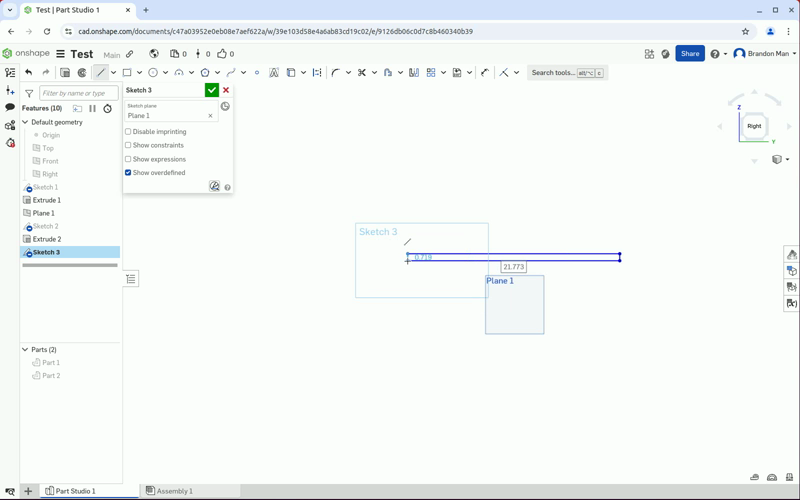
scroll(6)
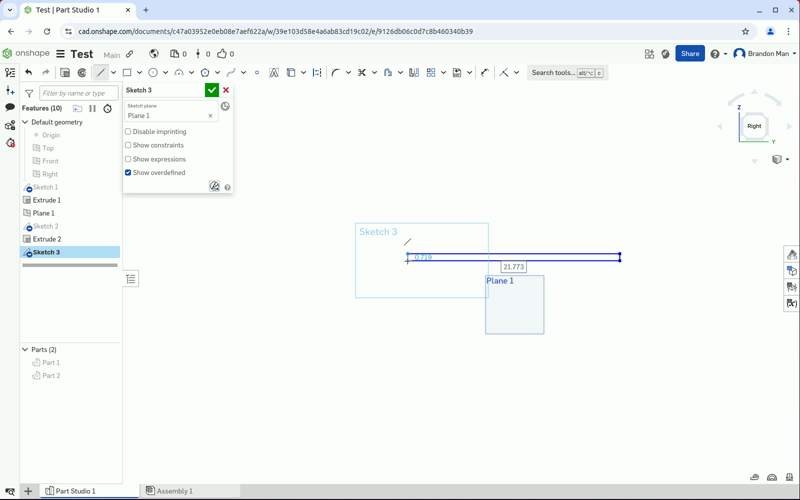
scroll(6)
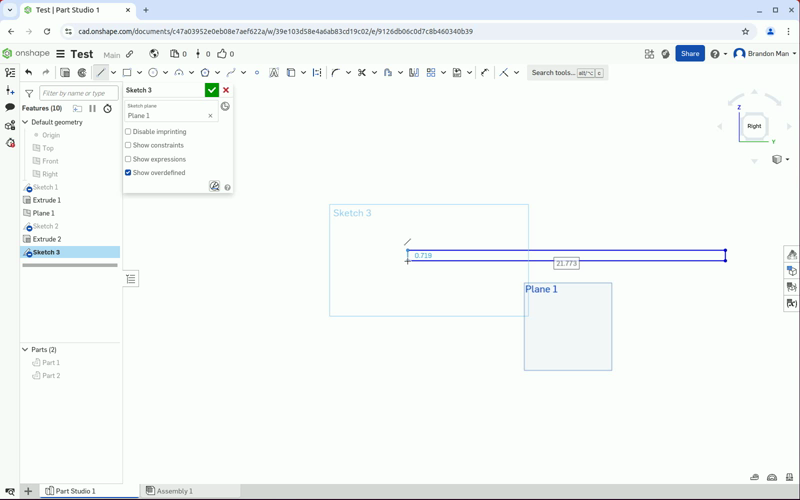
scroll(6)
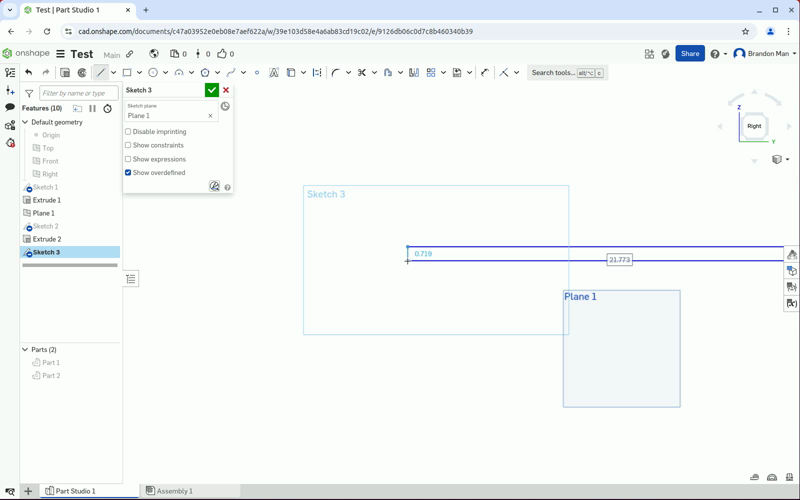
scroll(6)
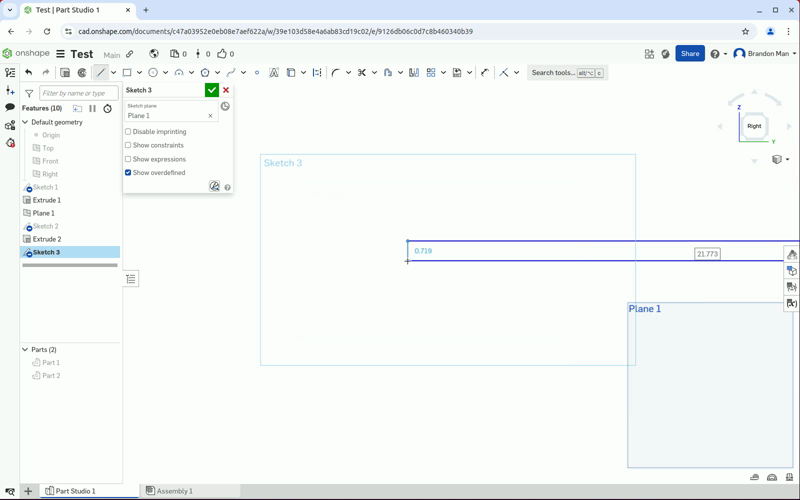
scroll(6)
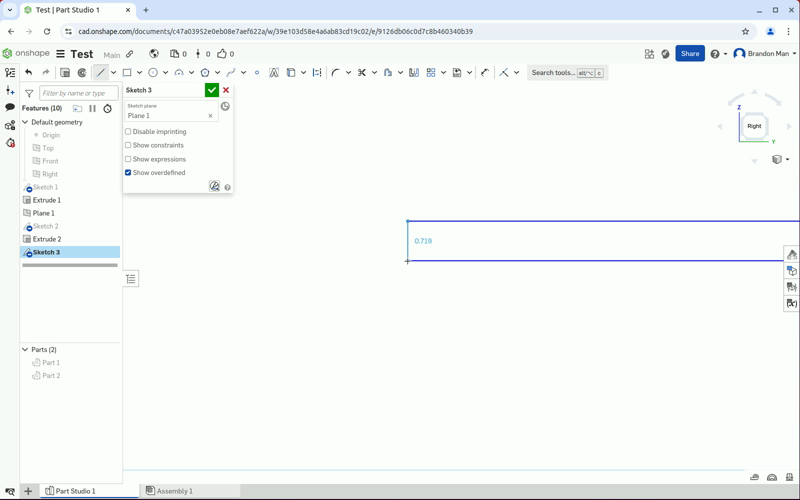
key_up(shift)
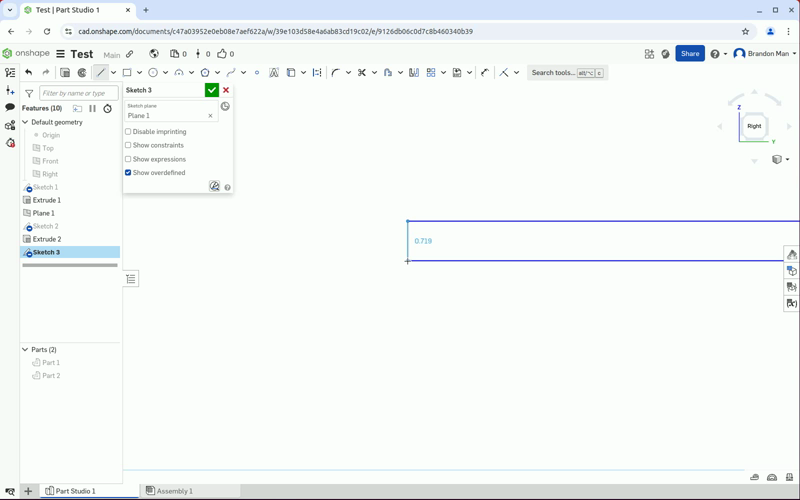
click(407, 260)
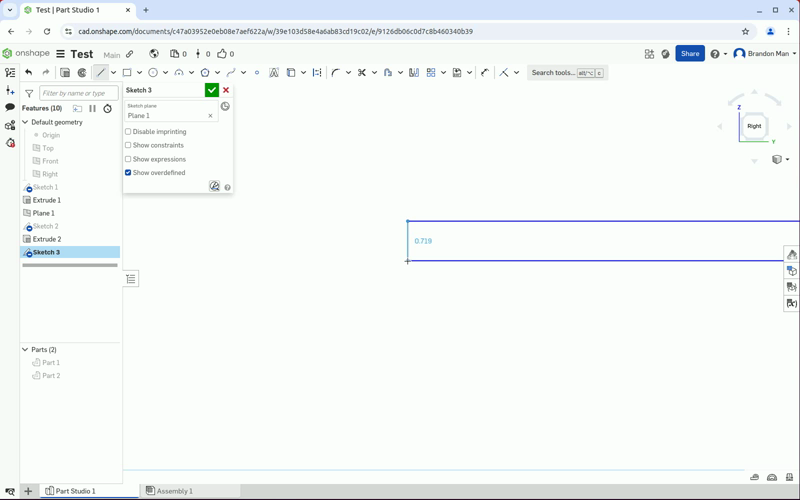
scroll(-6)
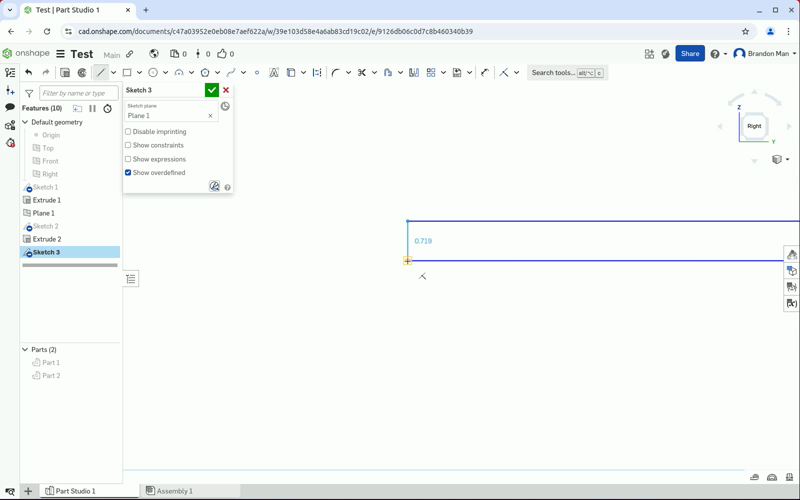
scroll(-6)
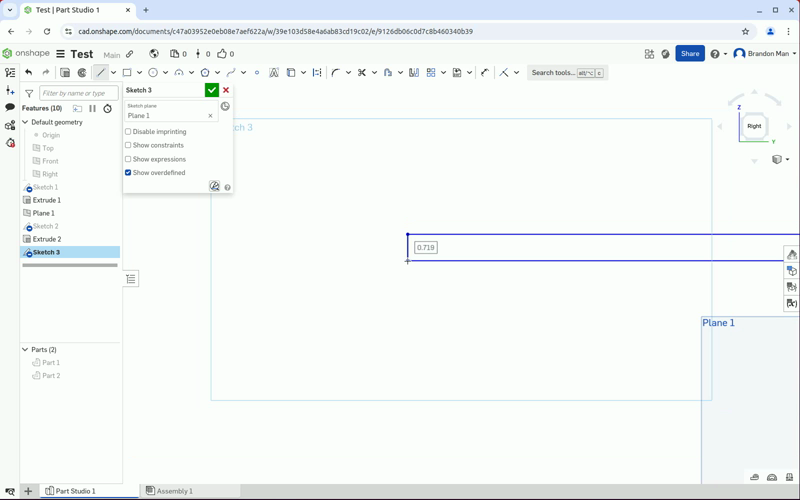
scroll(-6)
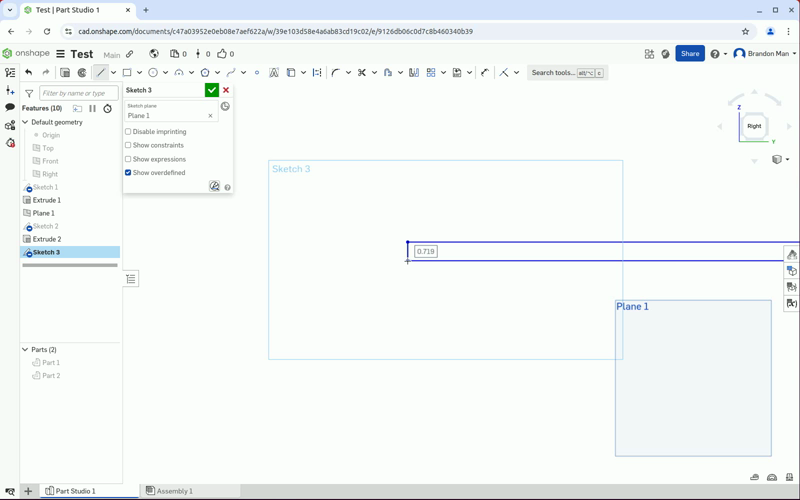
scroll(-6)
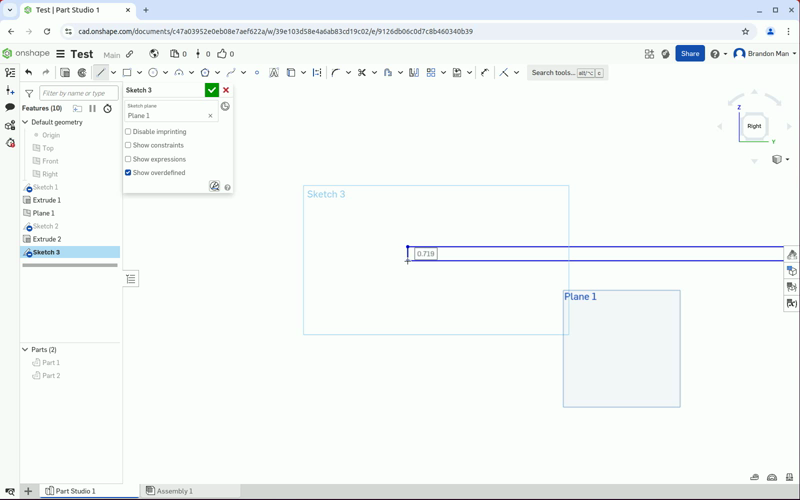
scroll(-6)
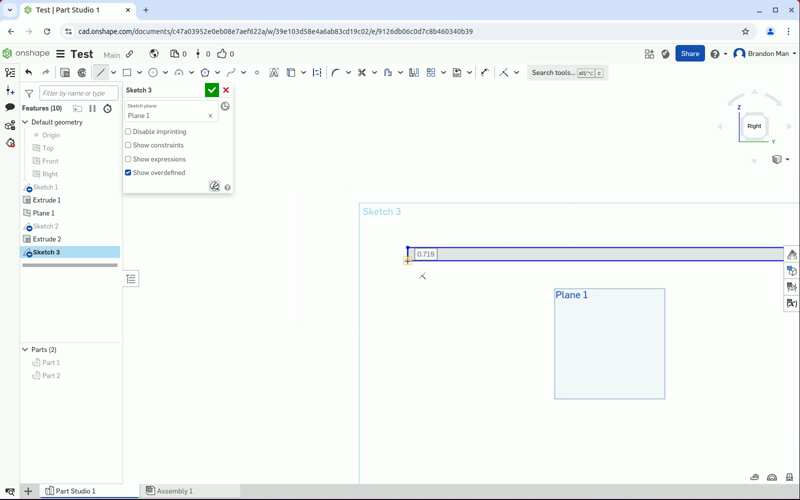
scroll(-6)
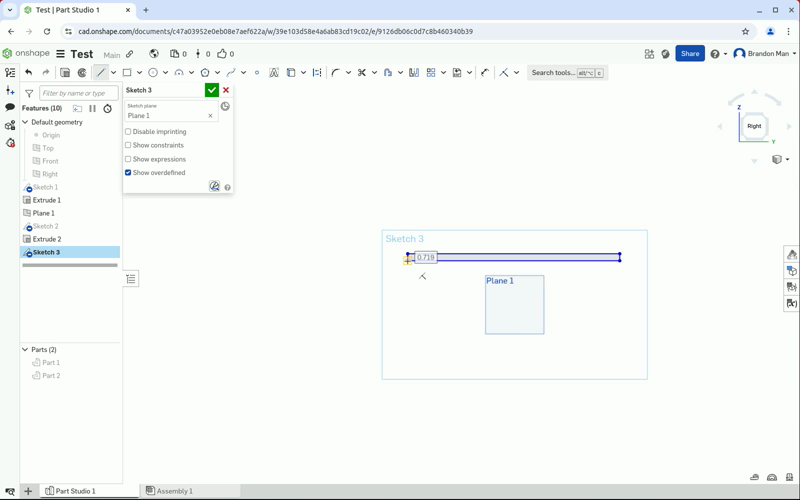
scroll(-6)
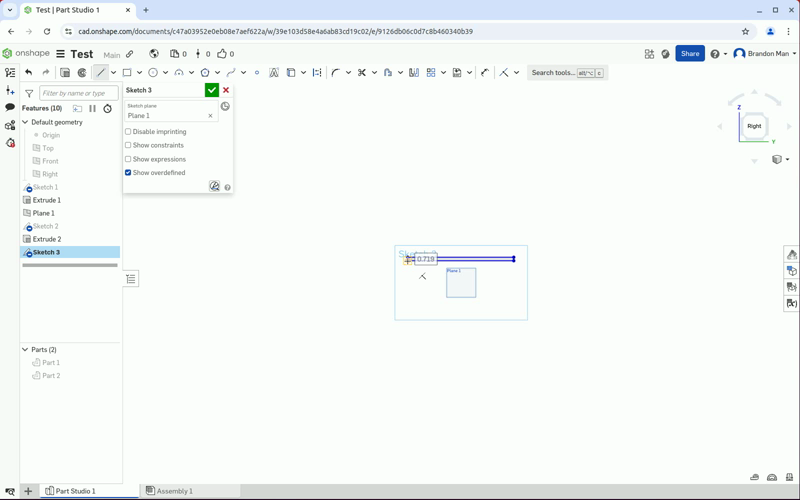
key(esc)
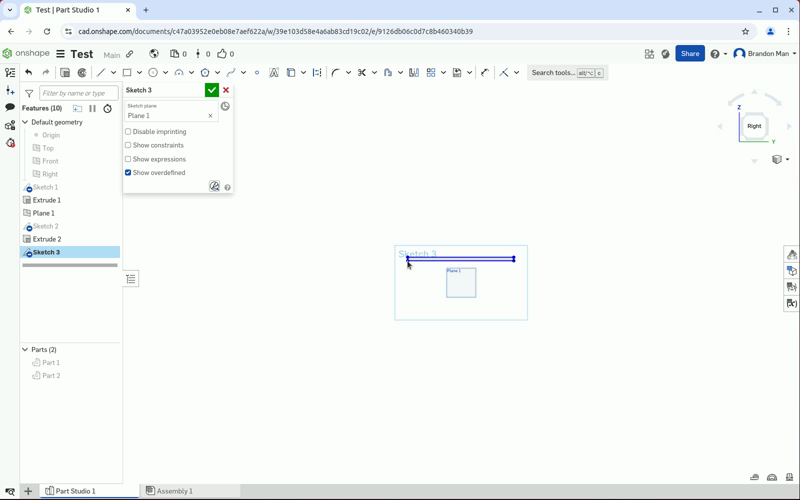
mouse_move(435, 258)
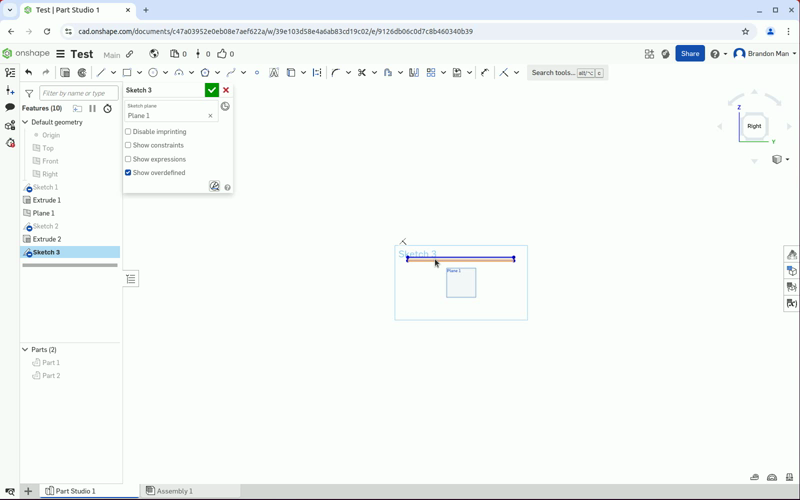
scroll(6)
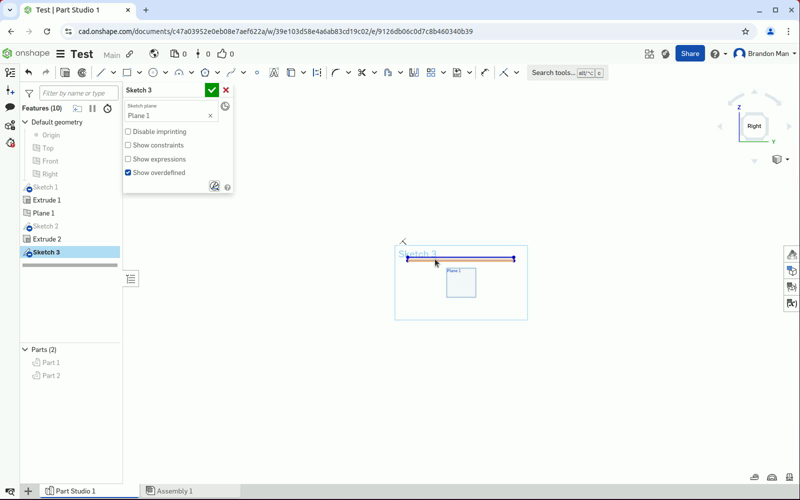
scroll(6)
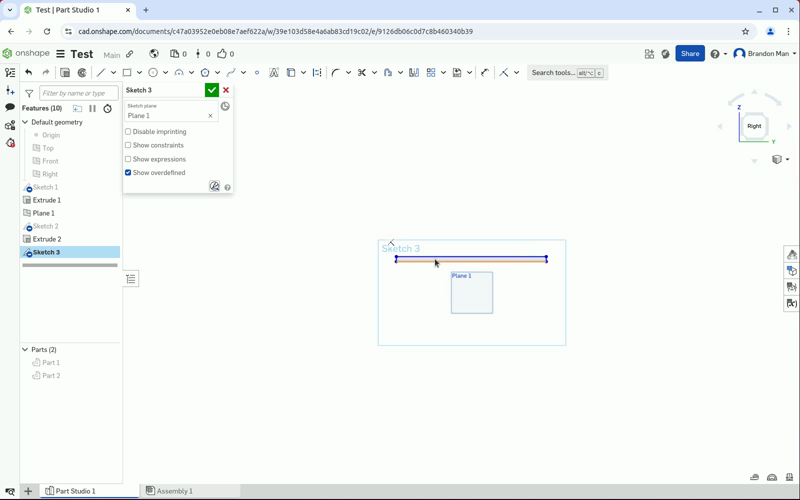
scroll(6)
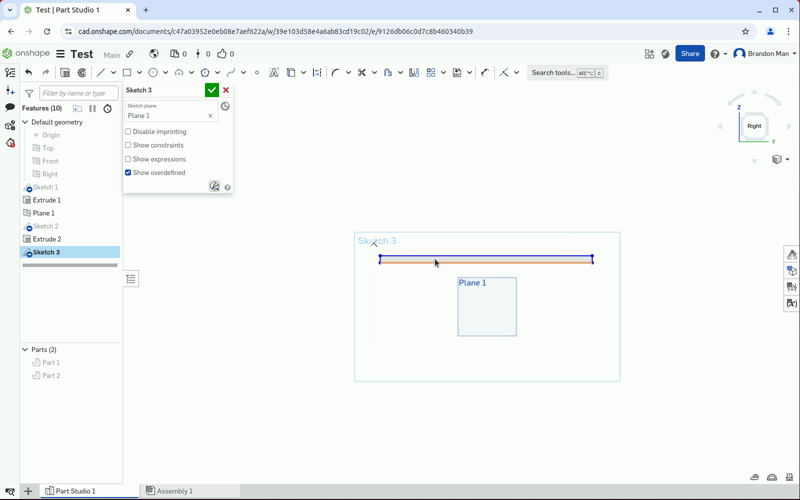
scroll(6)
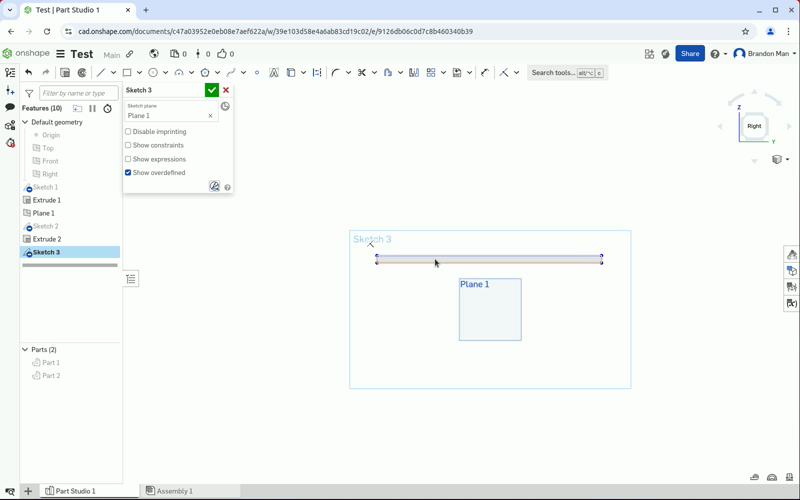
scroll(6)
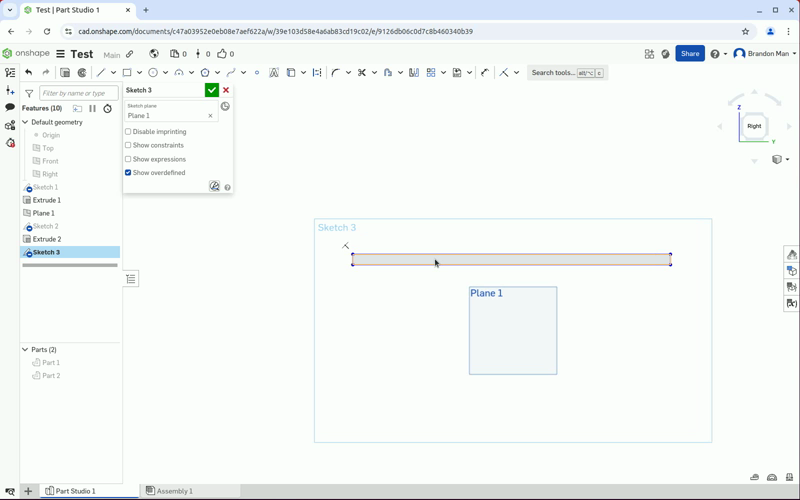
scroll(6)
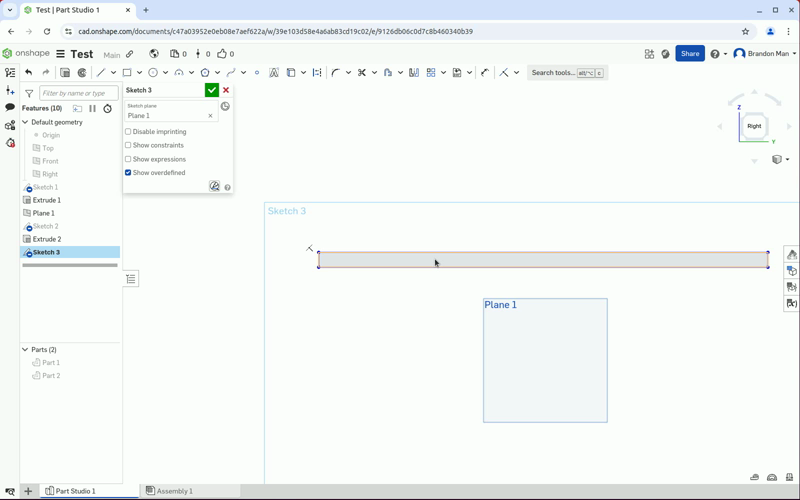
scroll(6)
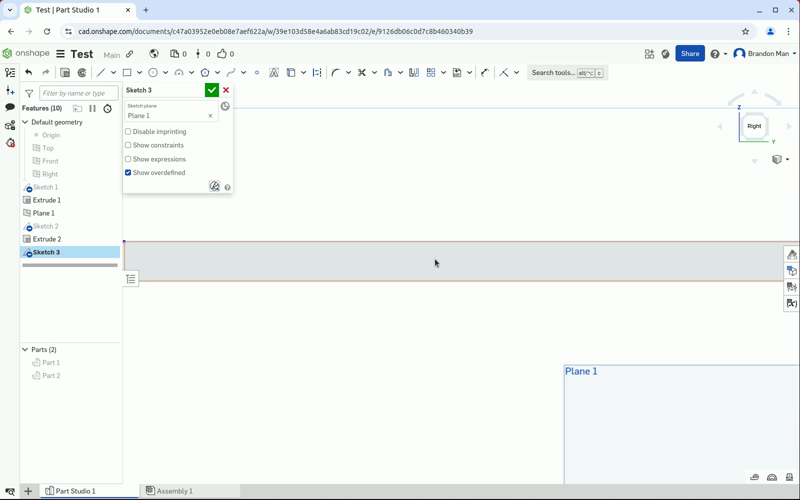
click(435, 258)
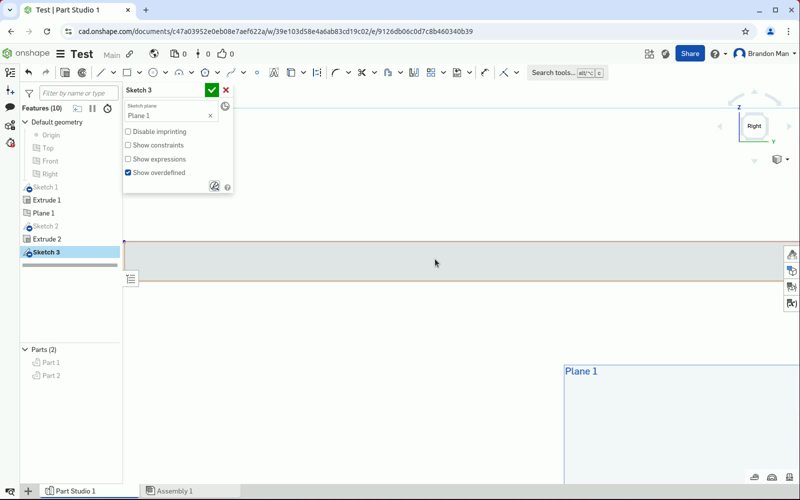
scroll(-6)
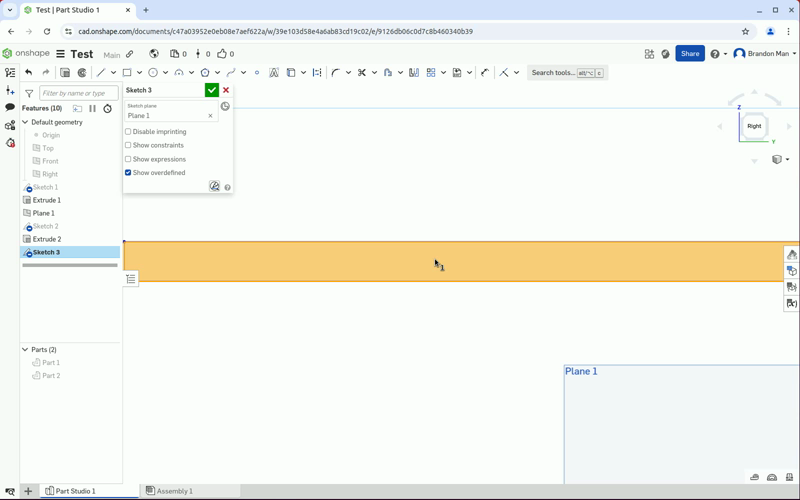
scroll(-6)
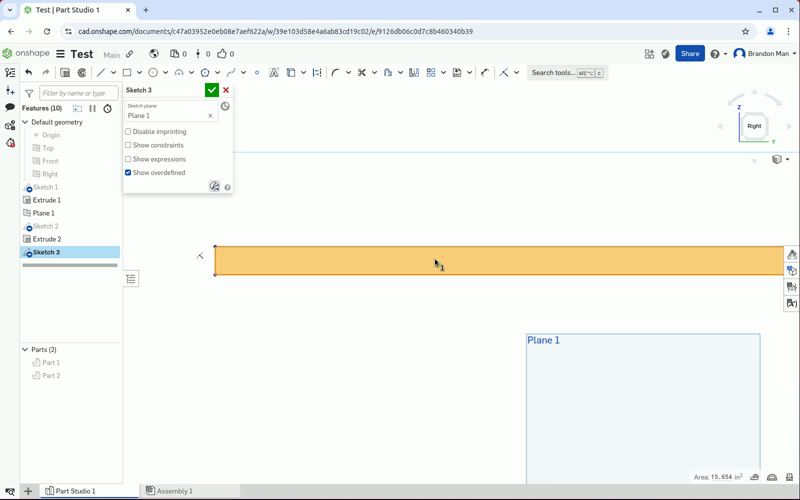
scroll(-6)
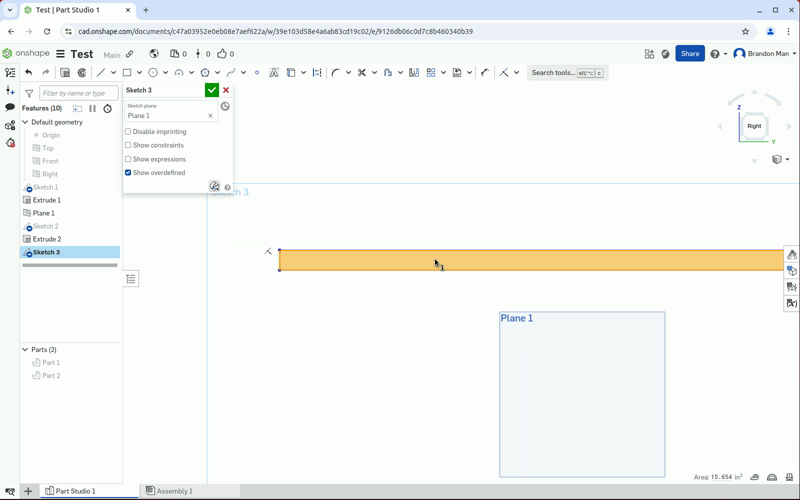
scroll(-6)
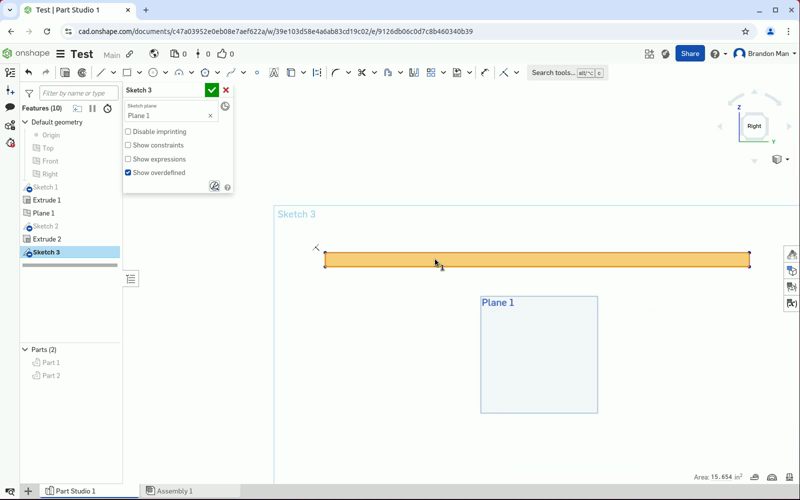
scroll(-6)
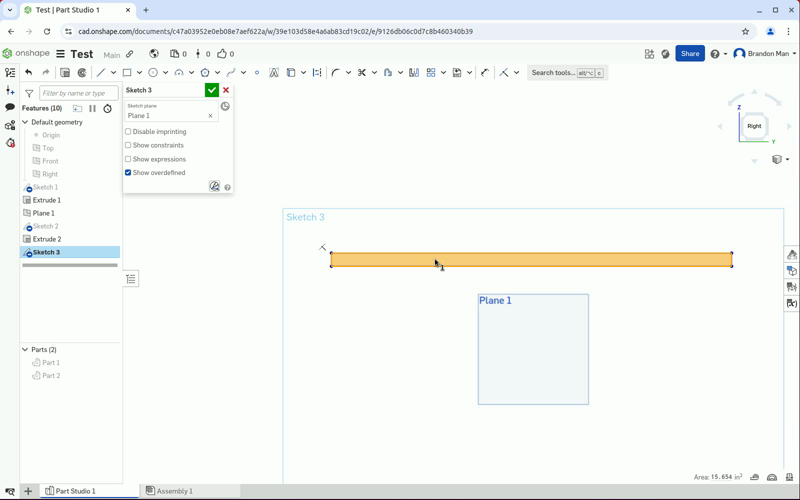
scroll(-6)
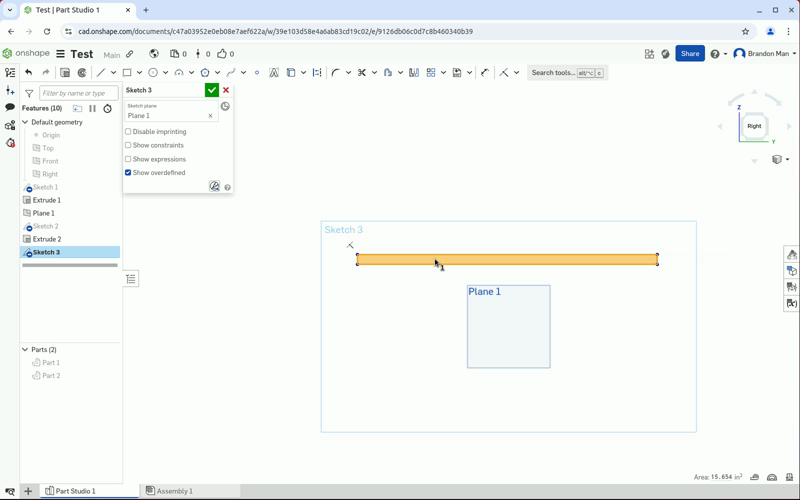
scroll(-6)
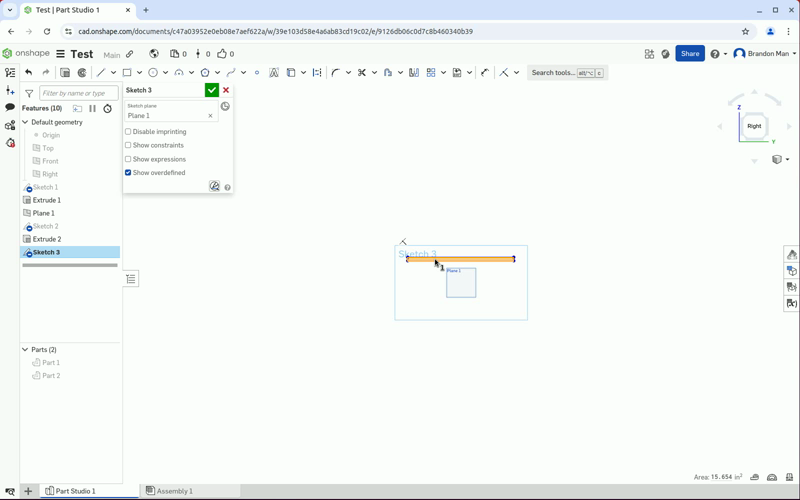
mouse_move(73, 352)
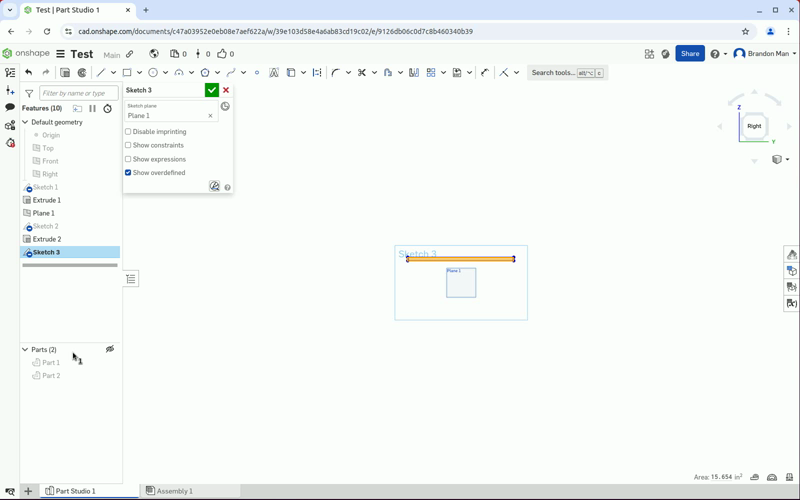
key(shift+y)
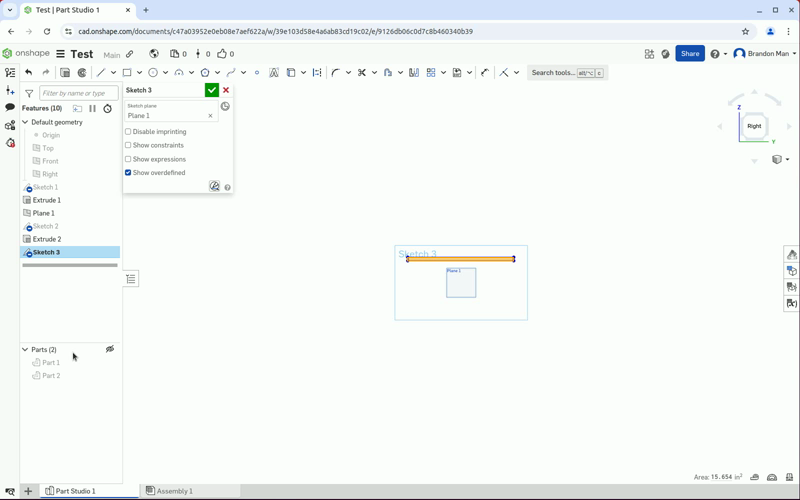
key(shift+e)
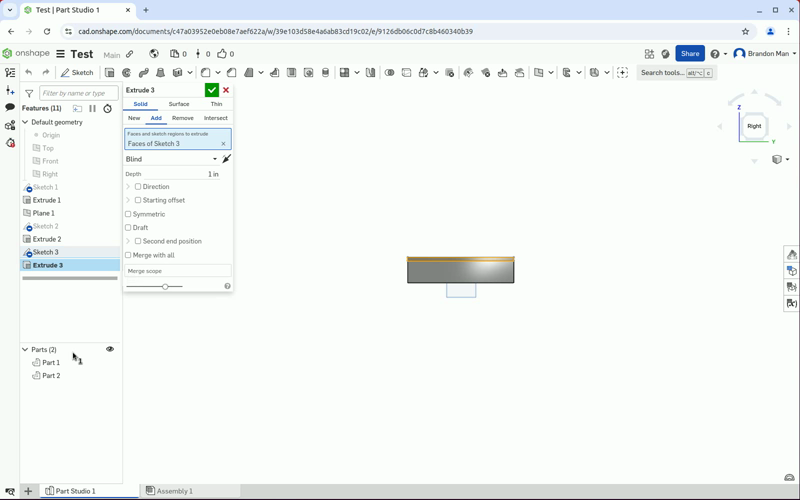
mouse_move(143, 106)
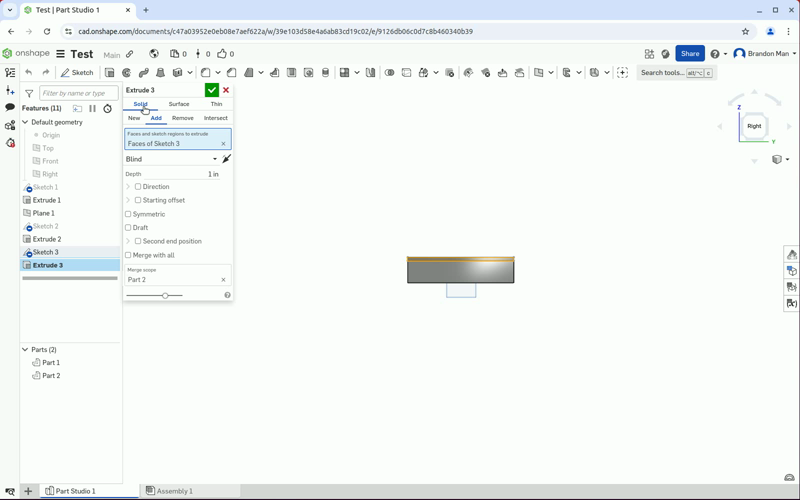
click(143, 106)
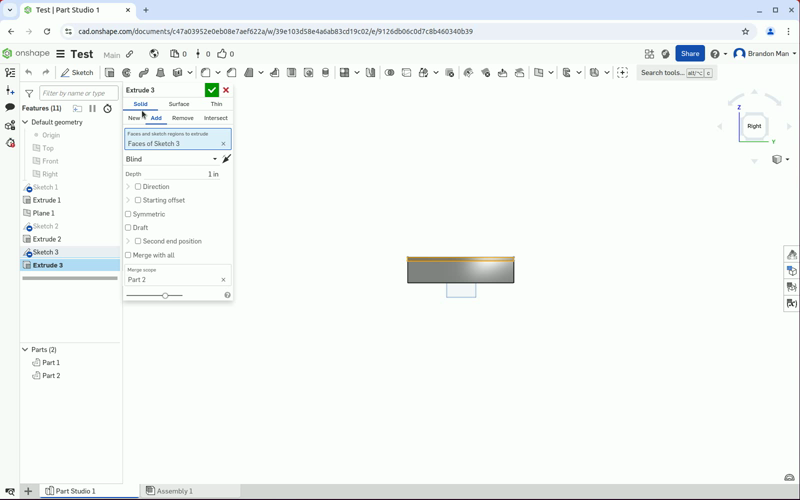
mouse_move(137, 120)
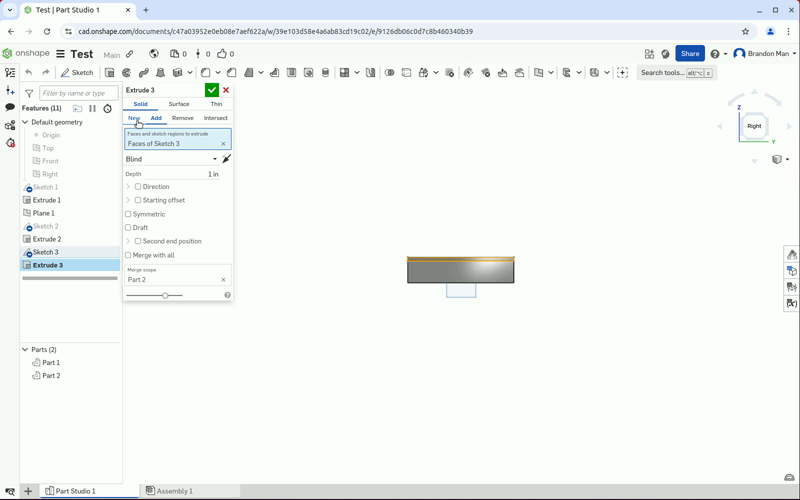
click(137, 120)
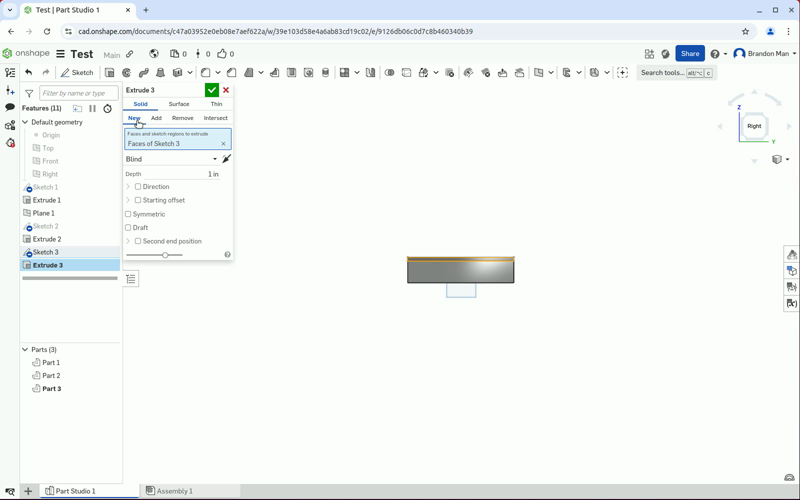
key(tab, 4)
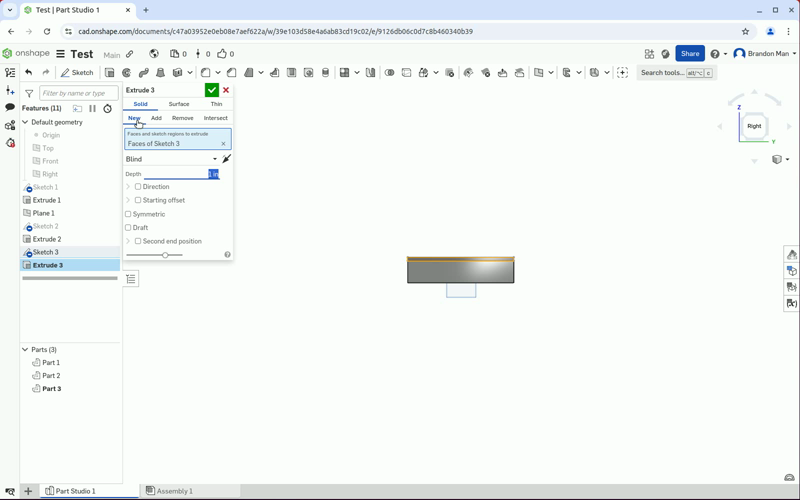
text(0.722)
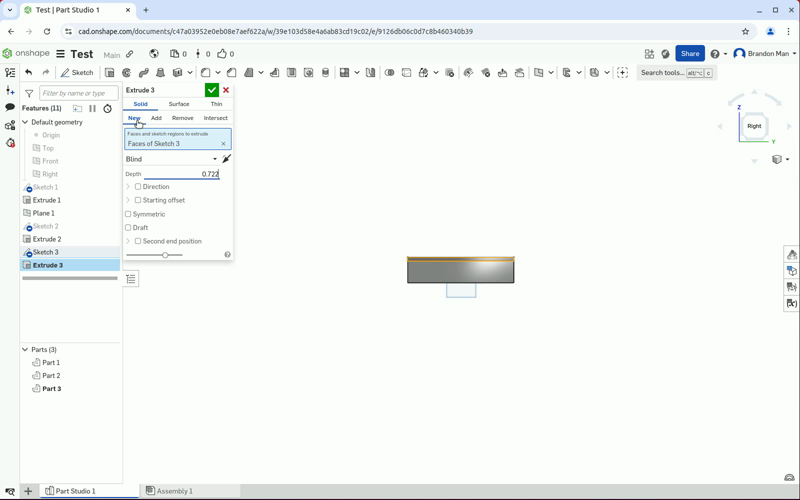
key(enter)
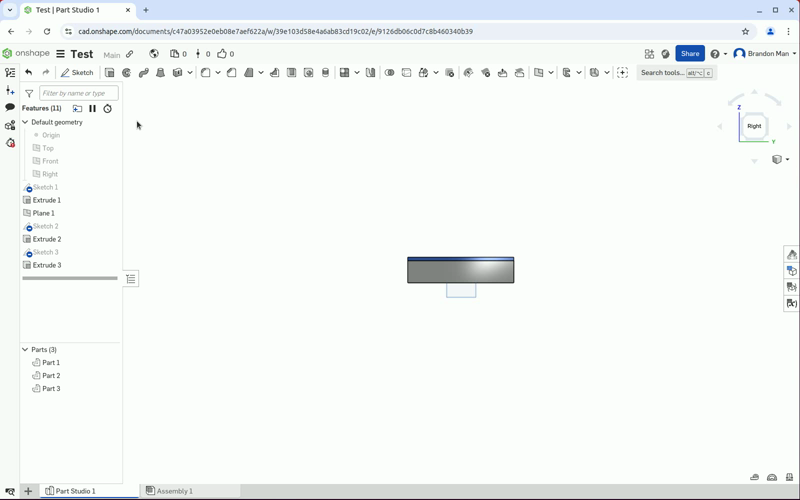
key(shift+h)
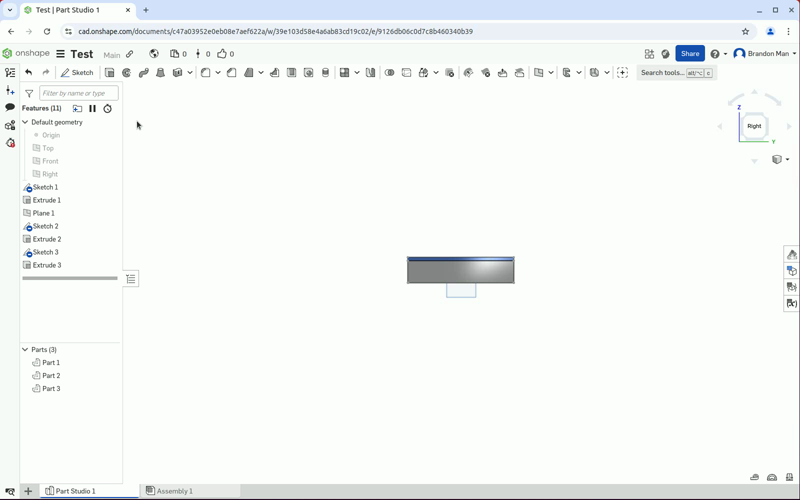
key(shift+h)
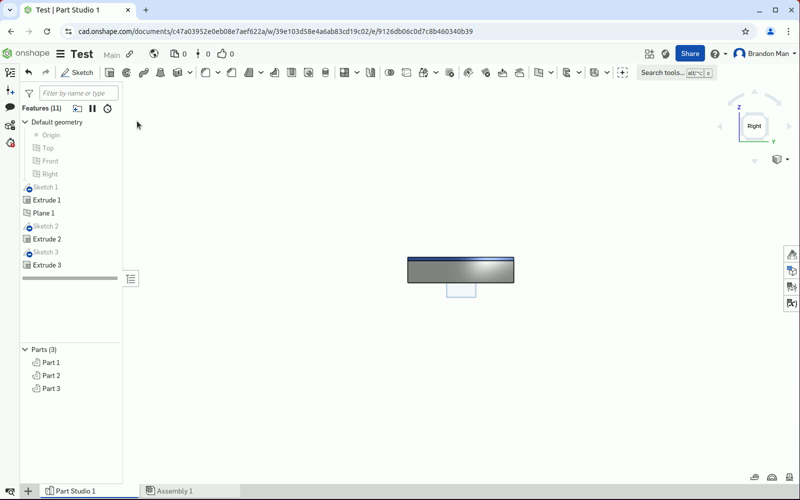
mouse_move(73, 189)
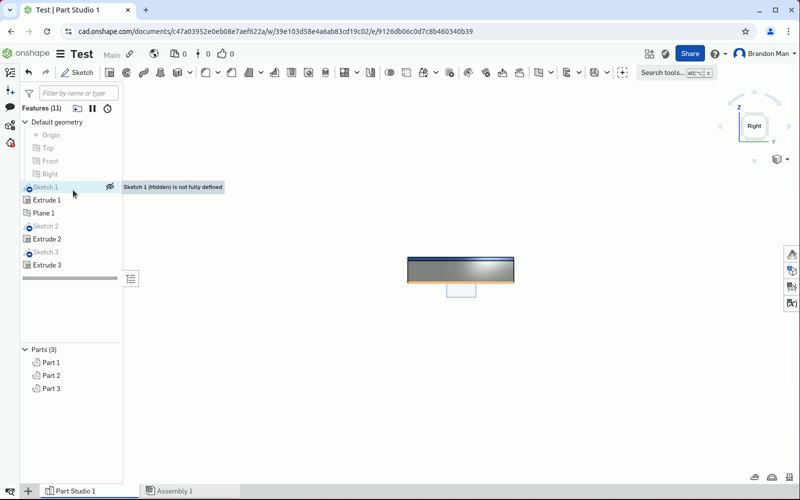
click(73, 189)
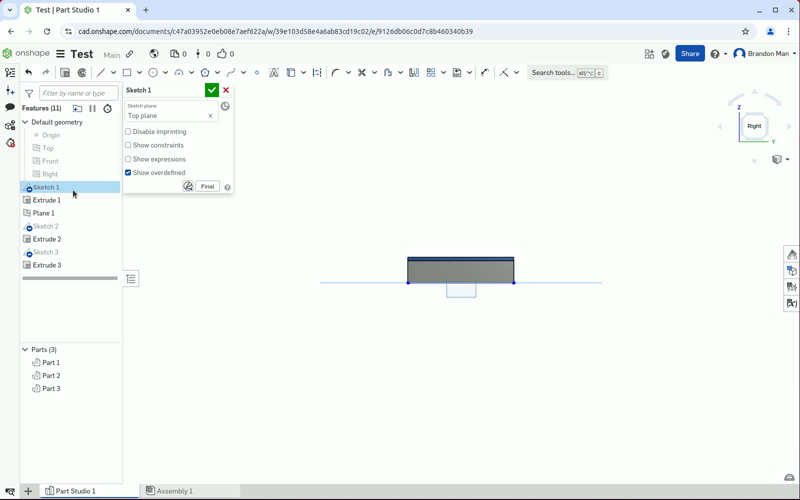
mouse_move(229, 92)
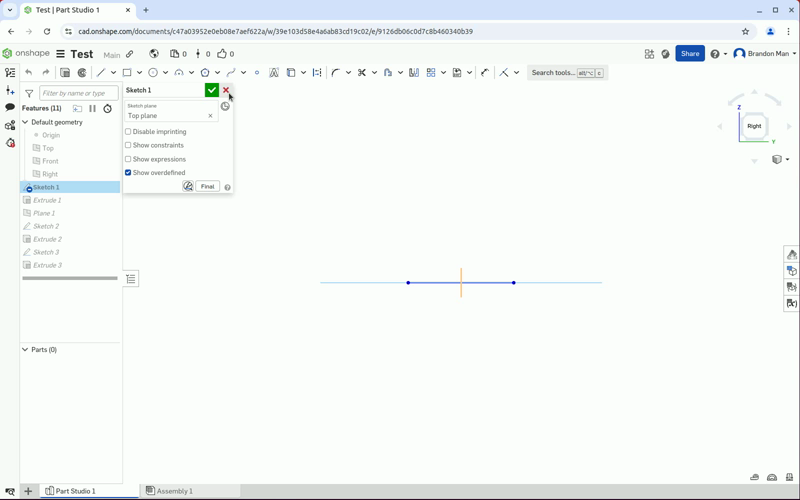
click(229, 92)
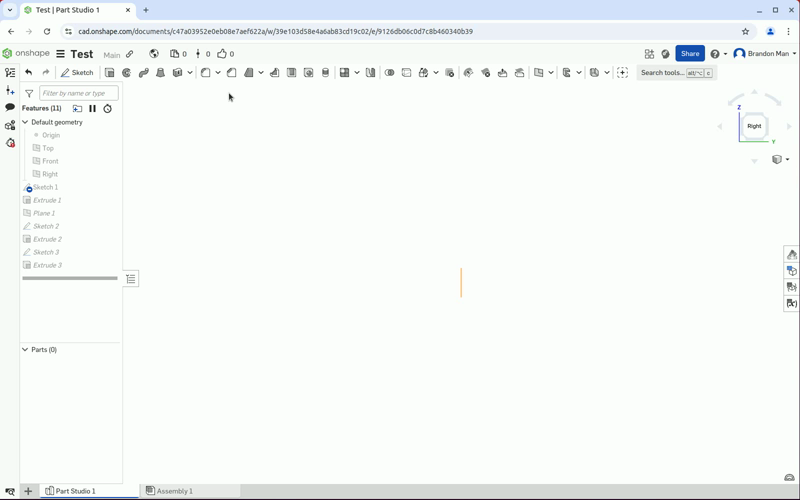
mouse_move(73, 352)
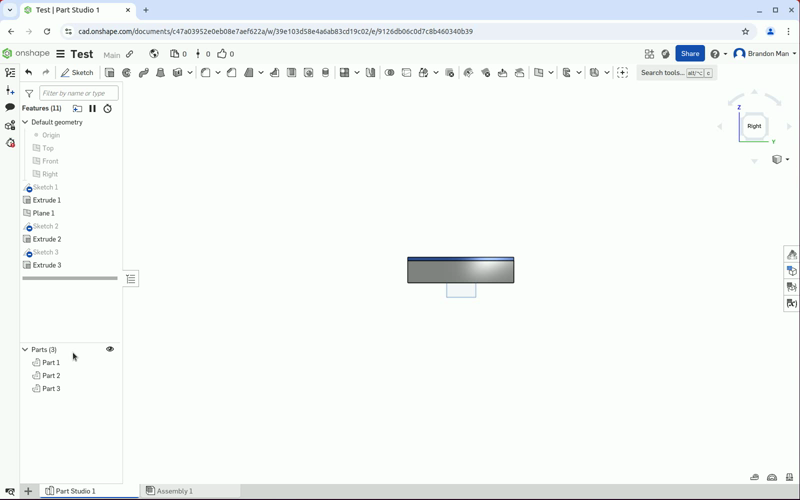
key(y)
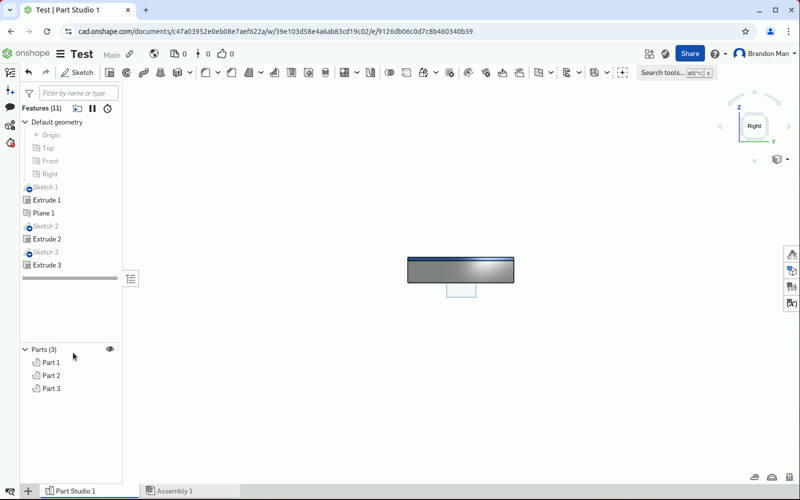
key(shift+p)
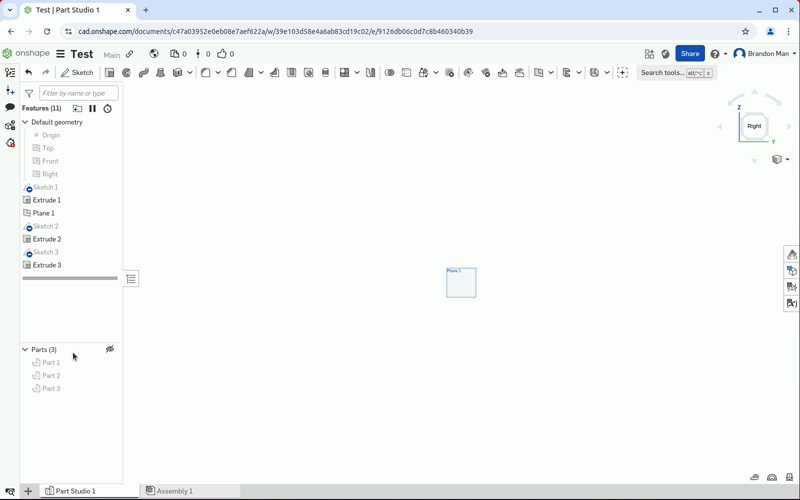
key(space)
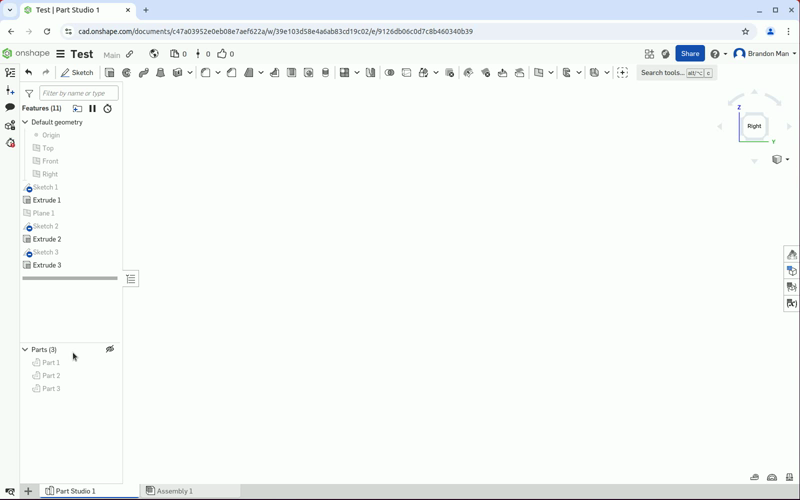
key_down(shift)
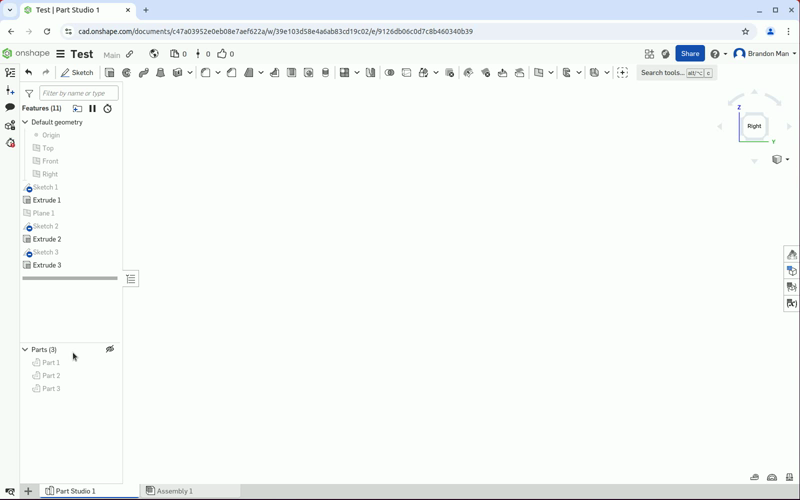
key(right)
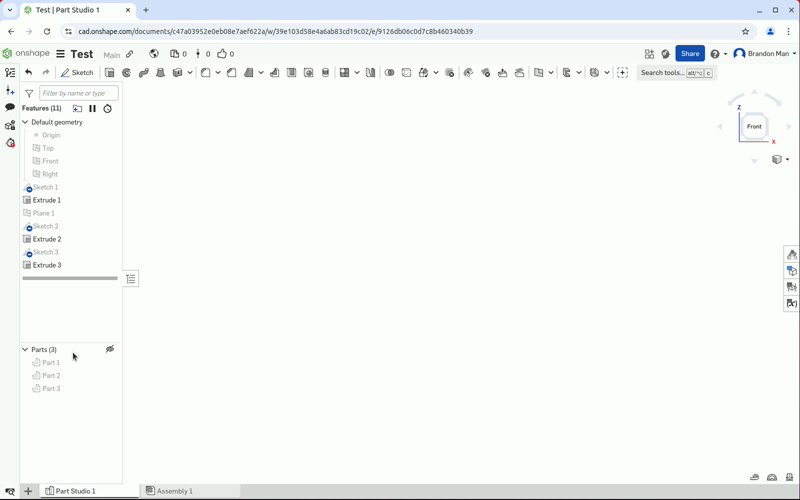
key_up(shift)
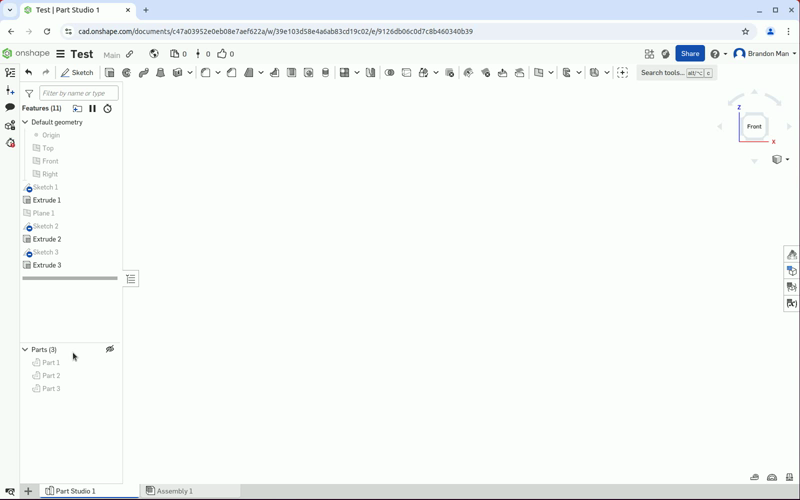
mouse_move(73, 352)
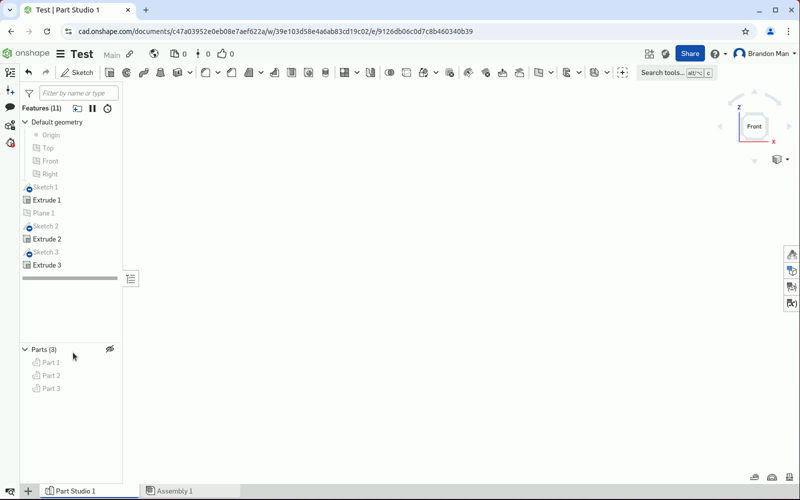
key(shift+y)
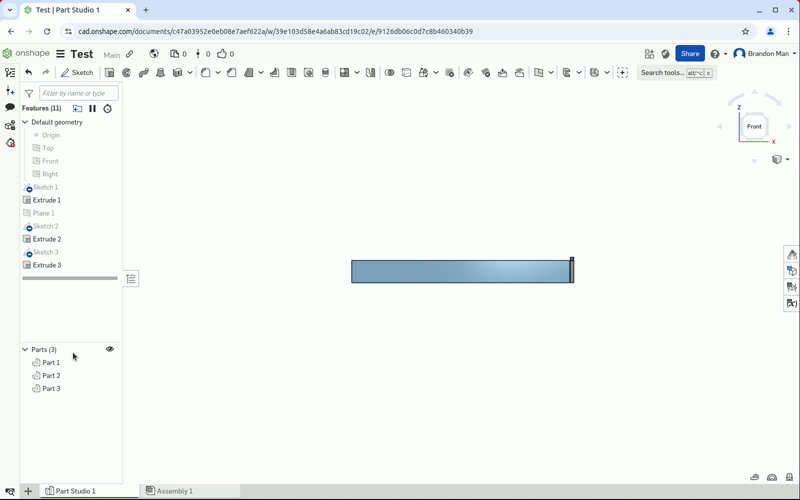
mouse_move(541, 75)
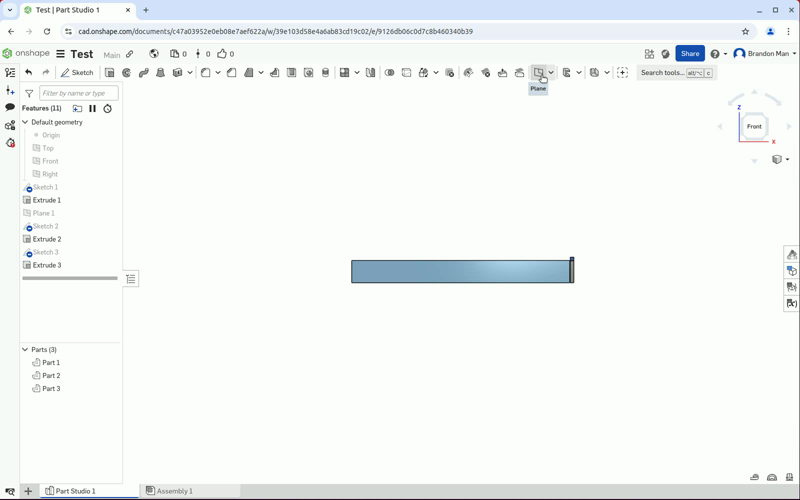
click(541, 75)
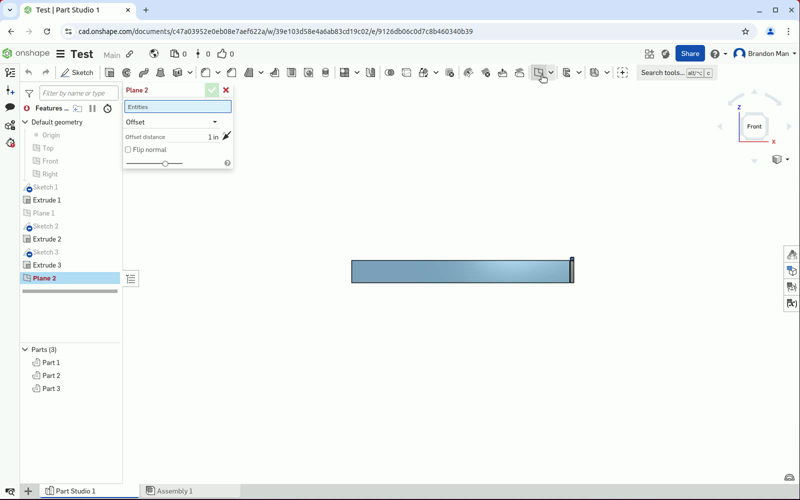
mouse_move(73, 163)
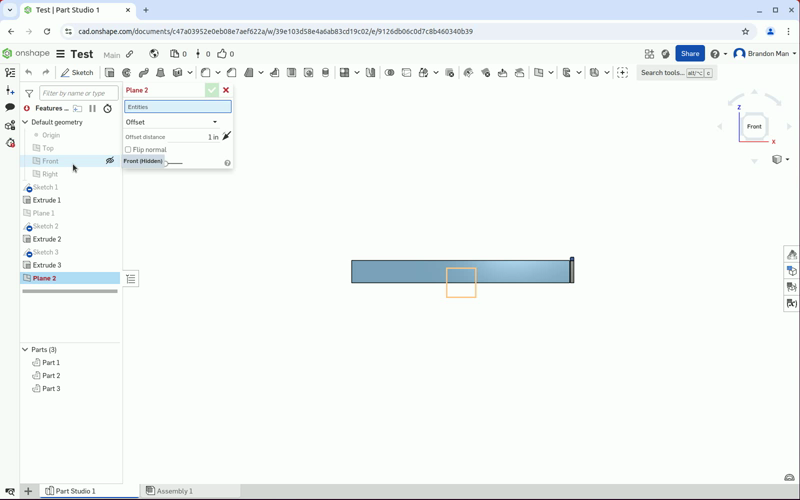
click(73, 163)
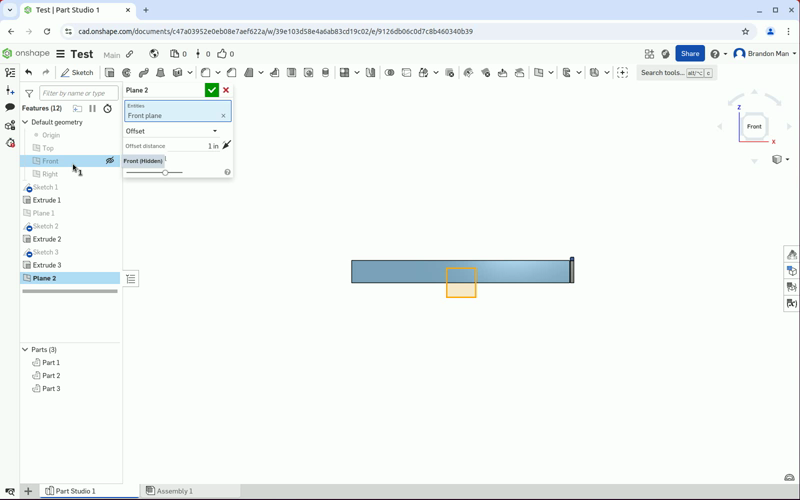
key(tab, 2)
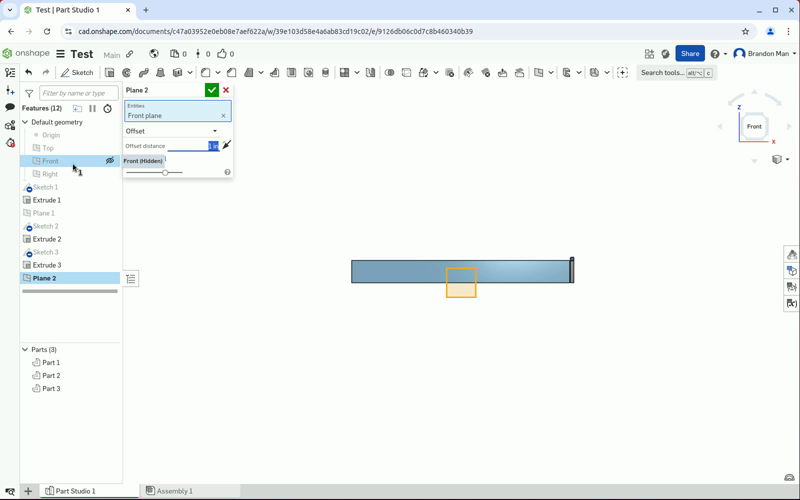
text(10.845)
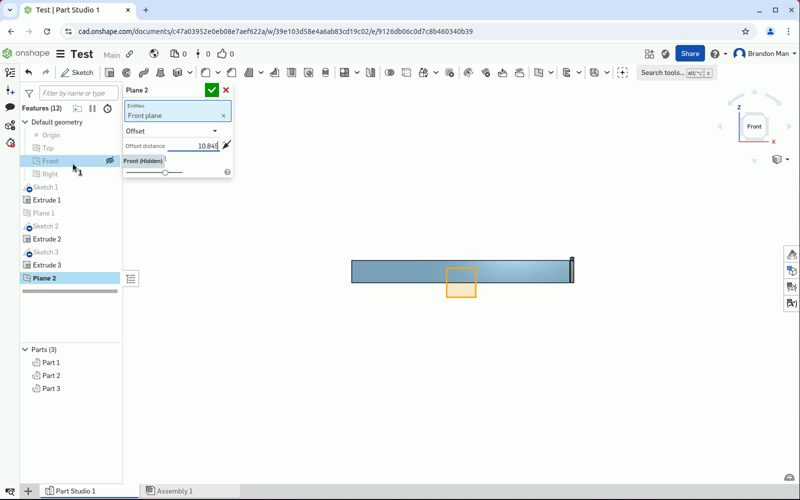
key(enter, 2)
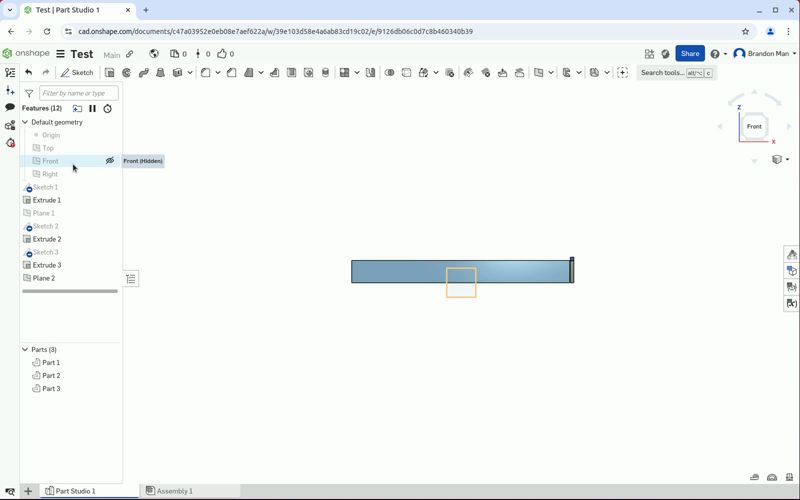
key(shift+s)
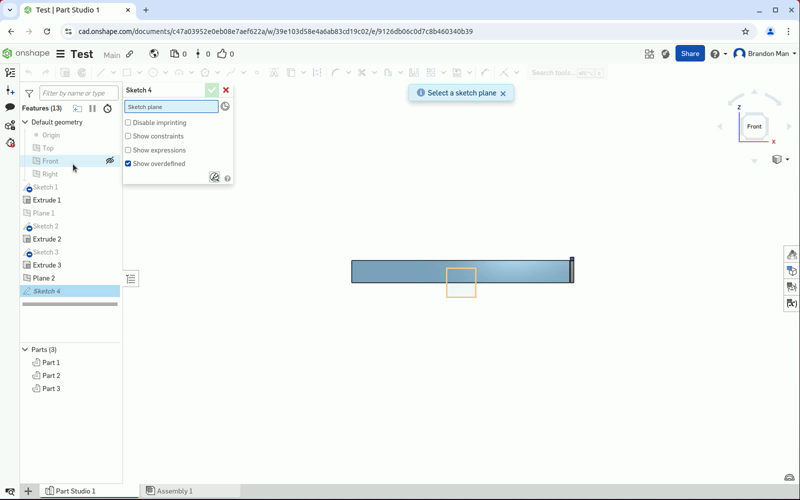
mouse_move(73, 280)
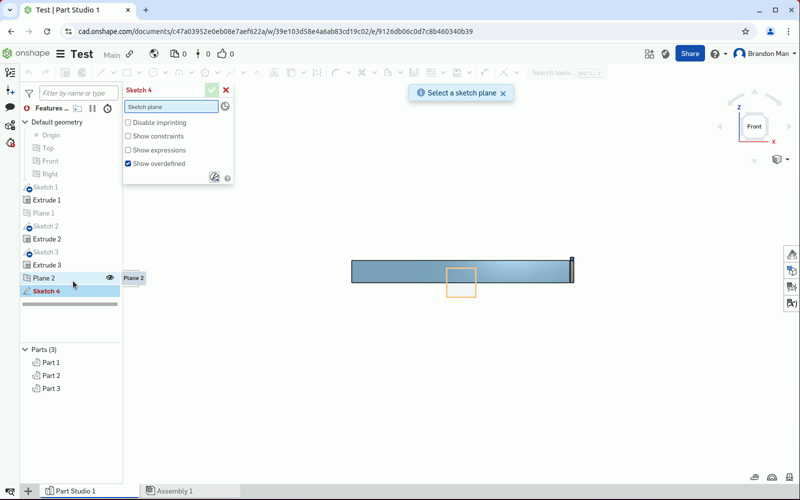
click(73, 280)
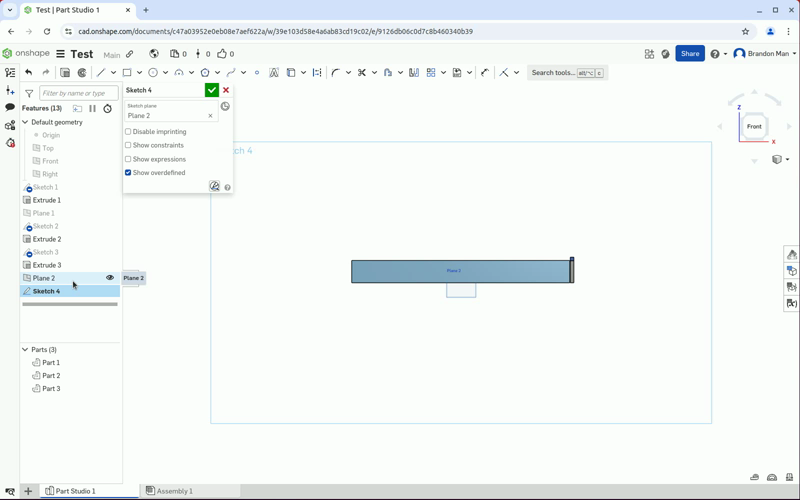
mouse_move(73, 352)
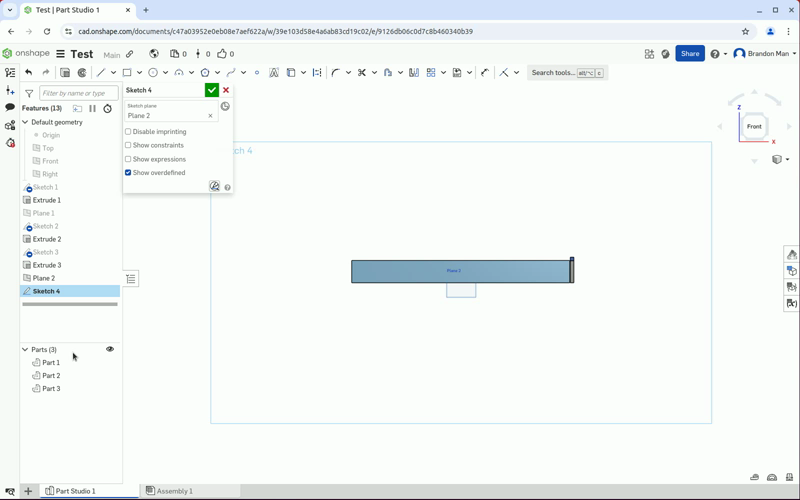
key(y)
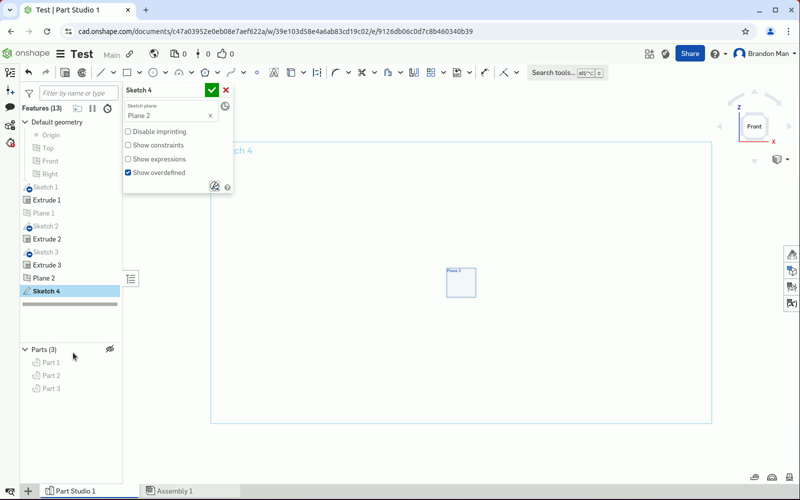
key(l)
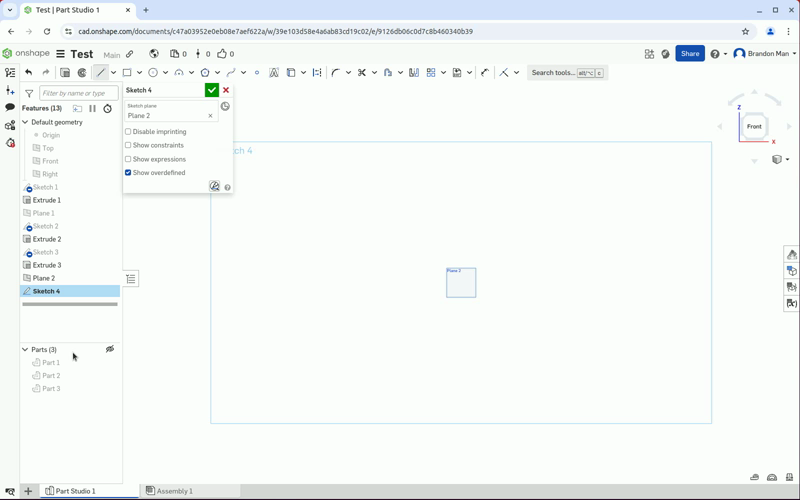
key_down(shift)
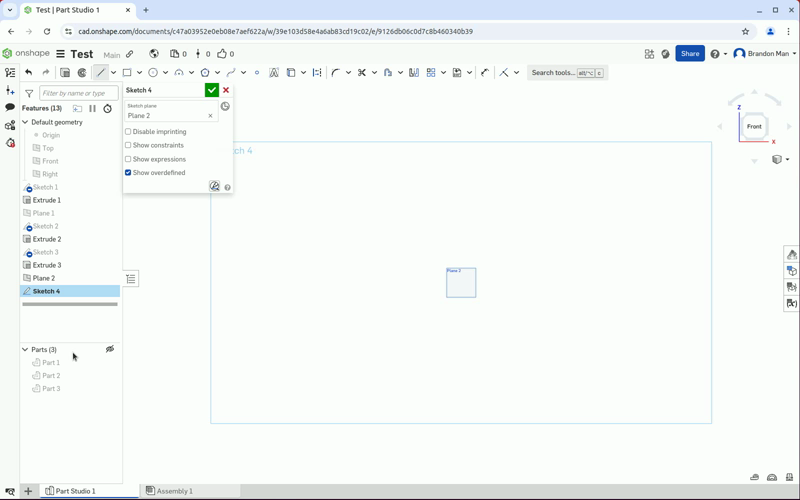
mouse_move(348, 282)
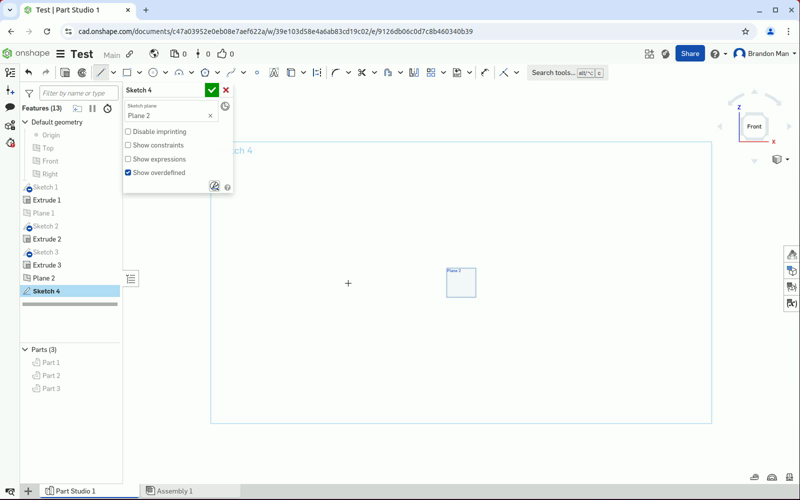
click(348, 282)
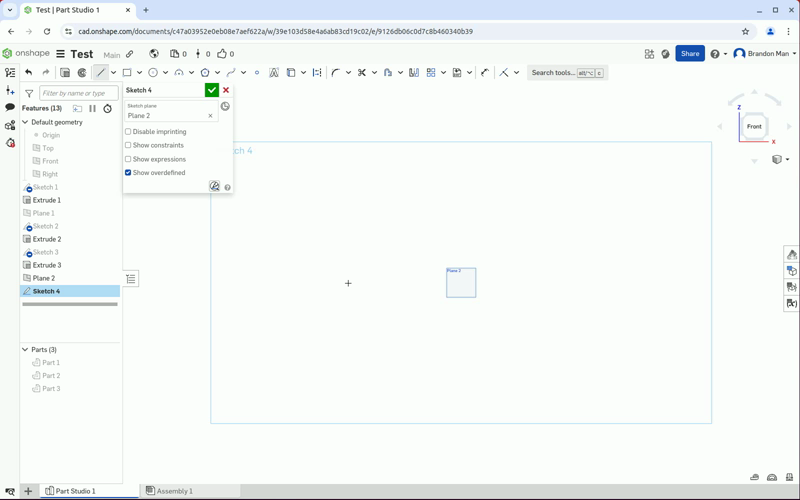
key_up(shift)
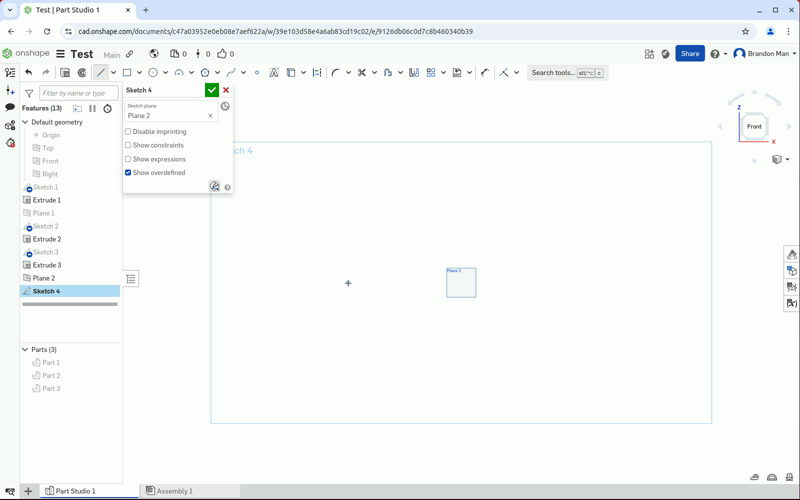
key_down(shift)
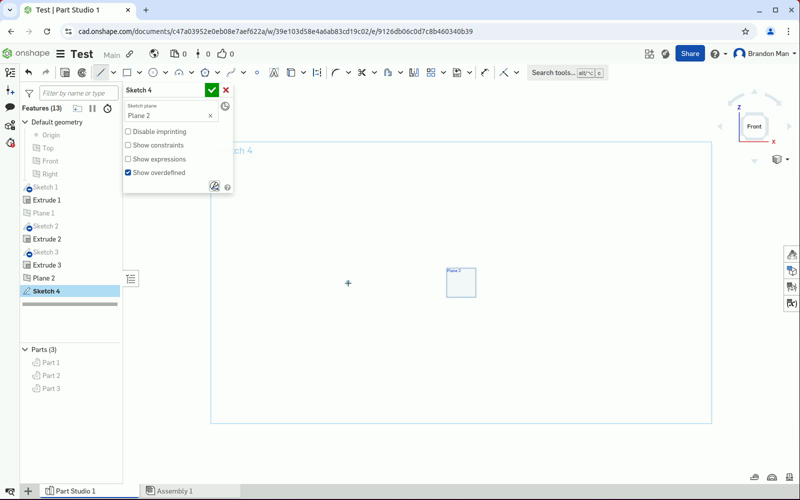
mouse_move(378, 282)
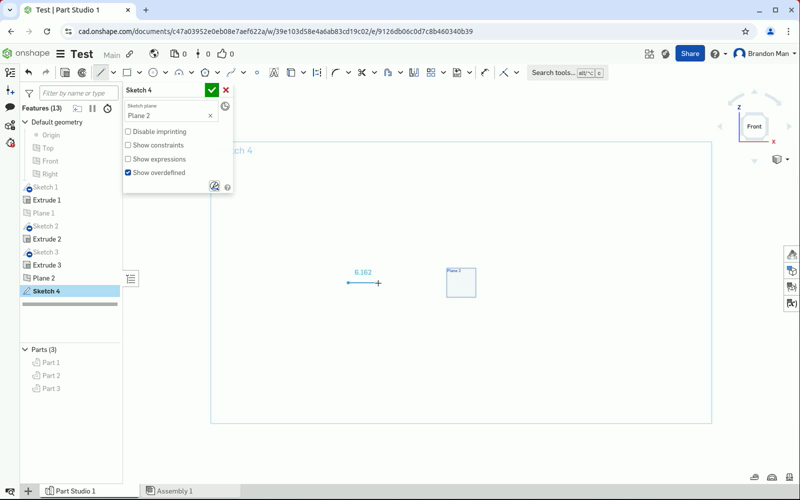
mouse_move(350, 282)
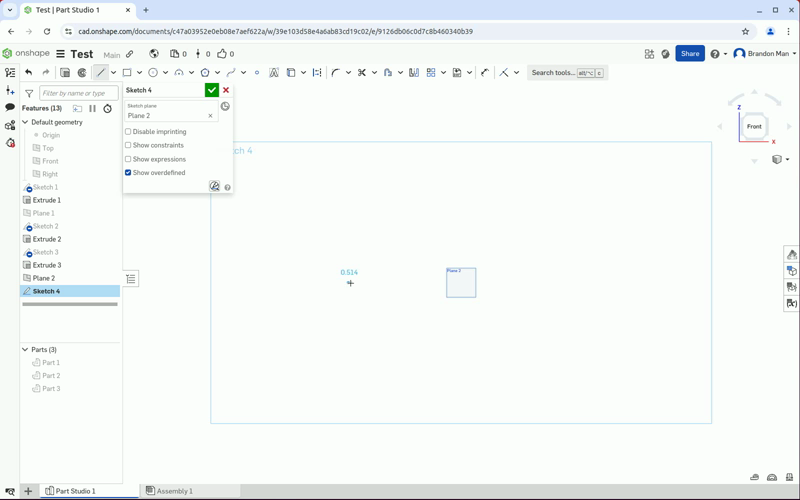
scroll(6)
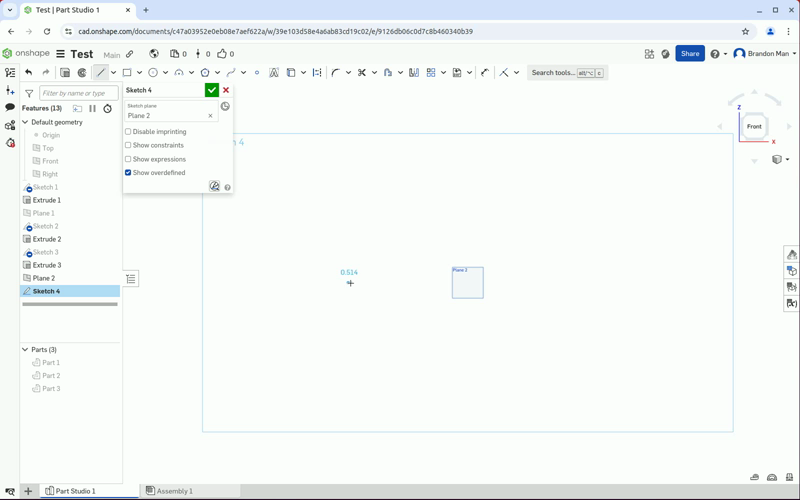
scroll(6)
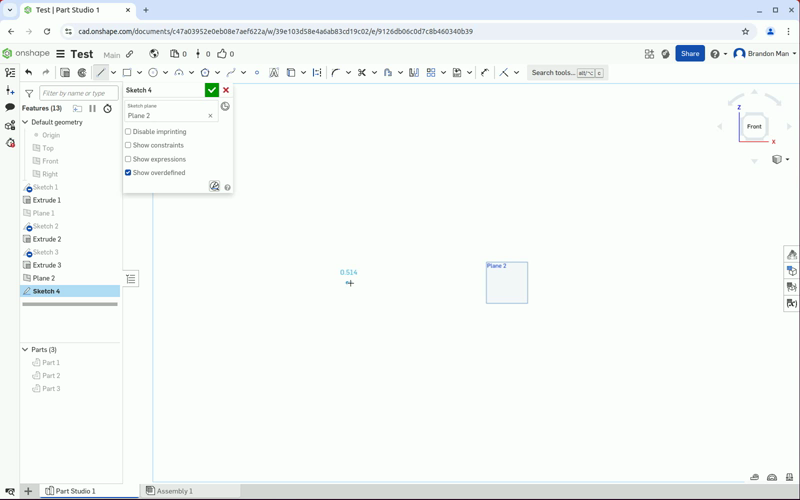
scroll(6)
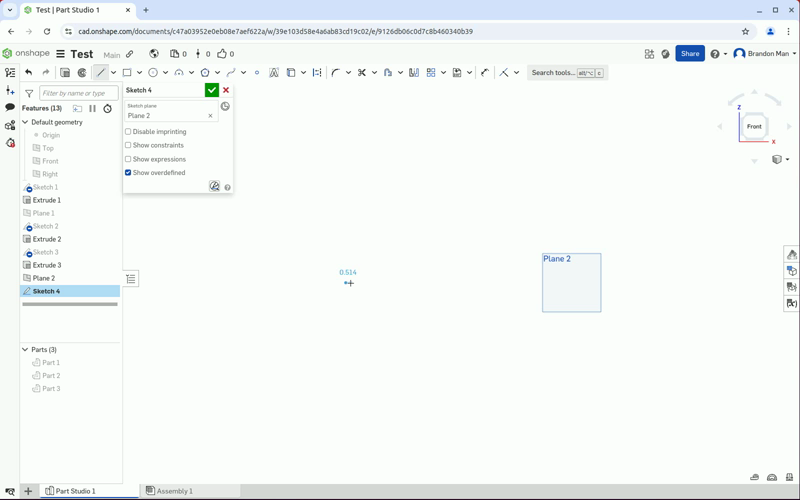
scroll(6)
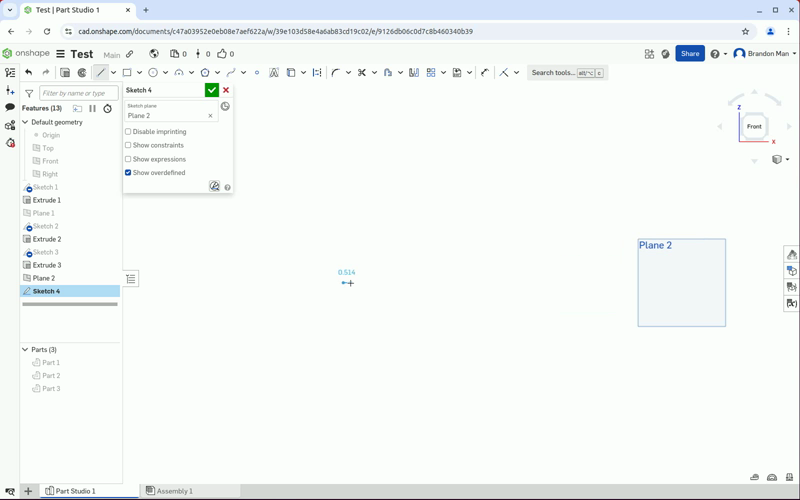
scroll(6)
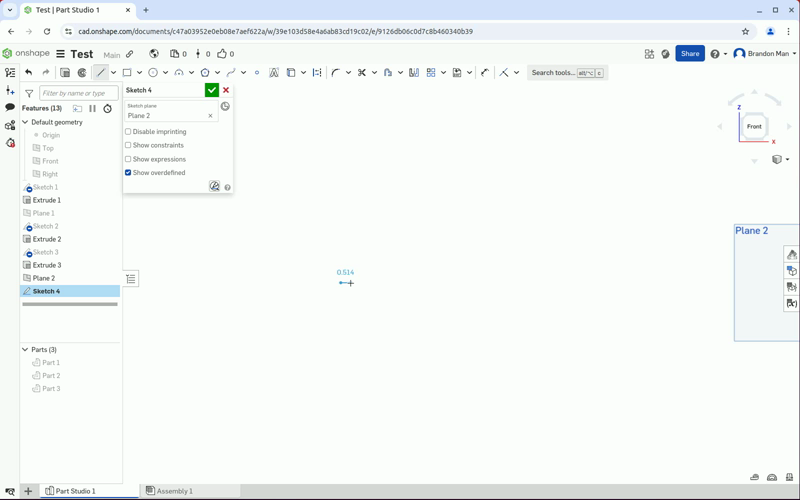
scroll(6)
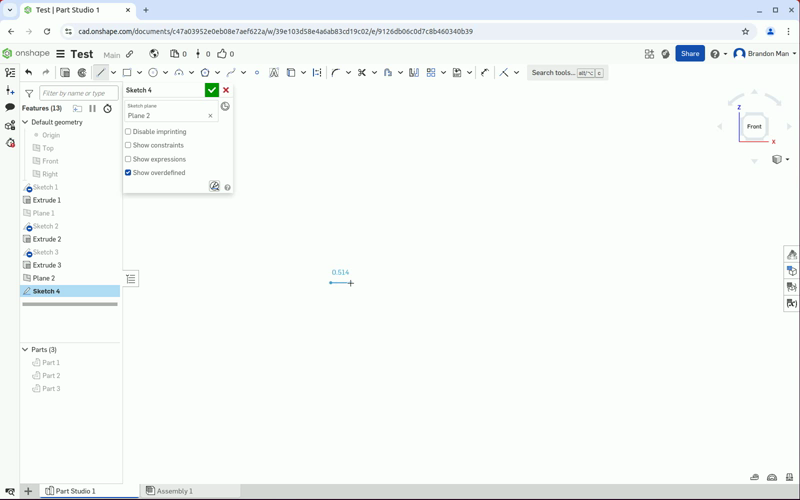
scroll(6)
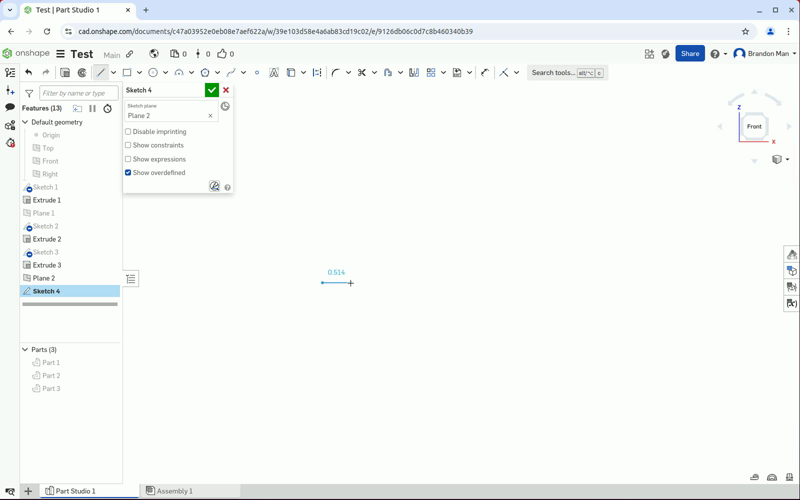
click(350, 282)
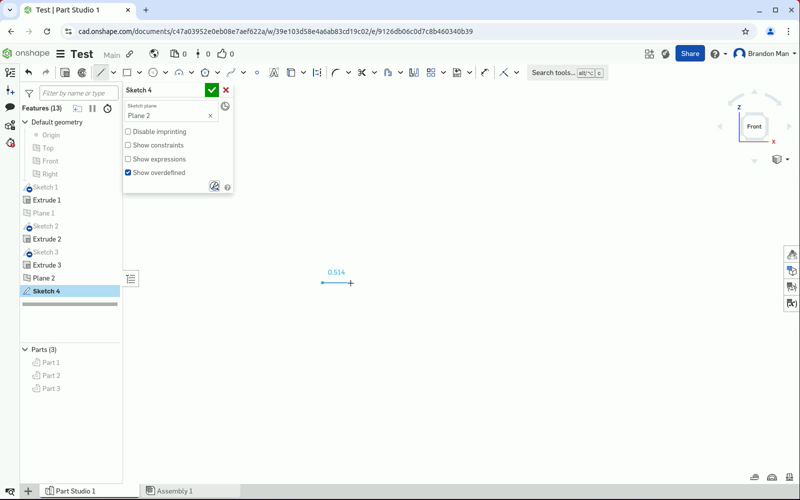
scroll(-6)
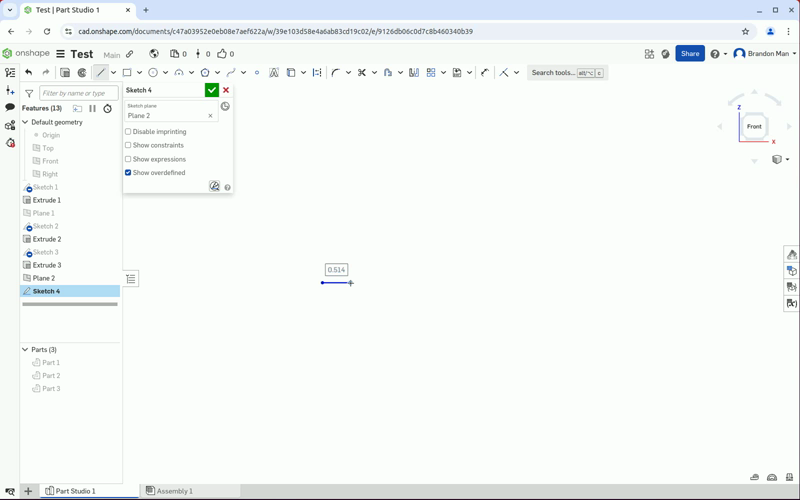
scroll(-6)
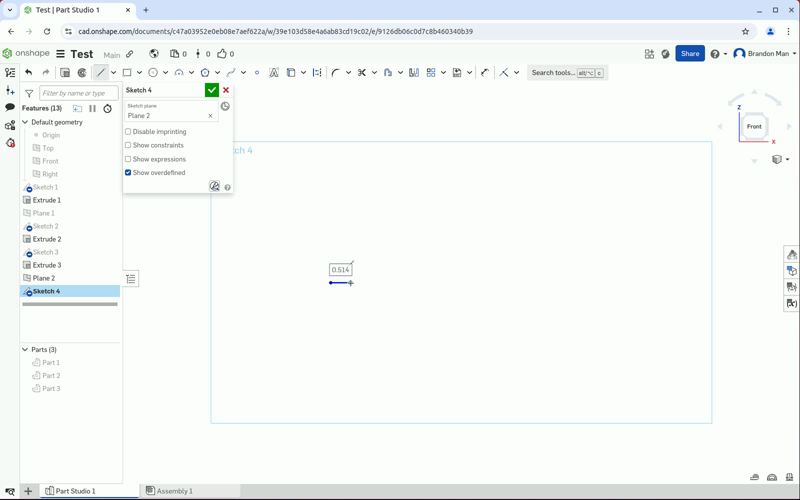
scroll(-6)
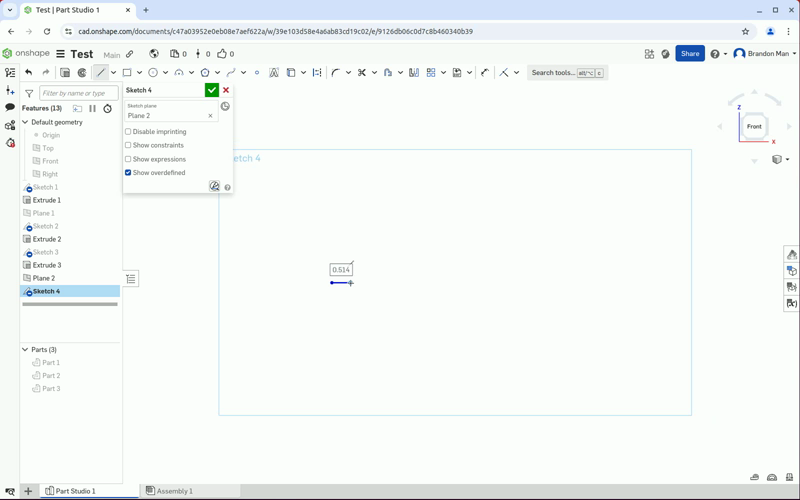
scroll(-6)
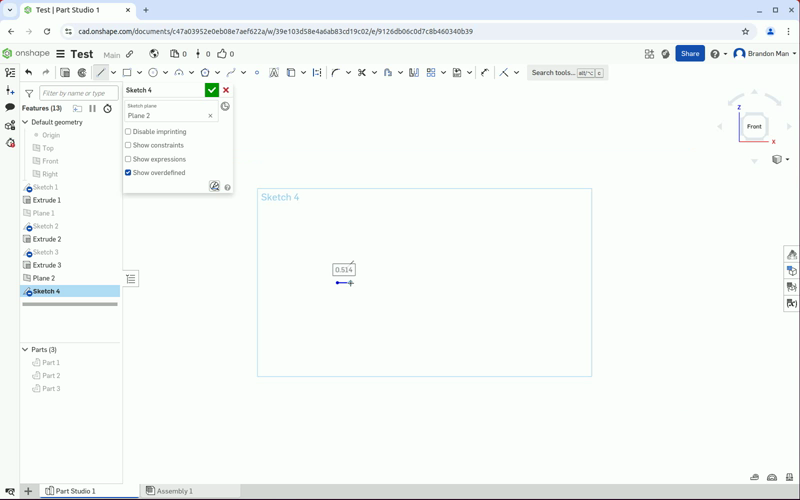
scroll(-6)
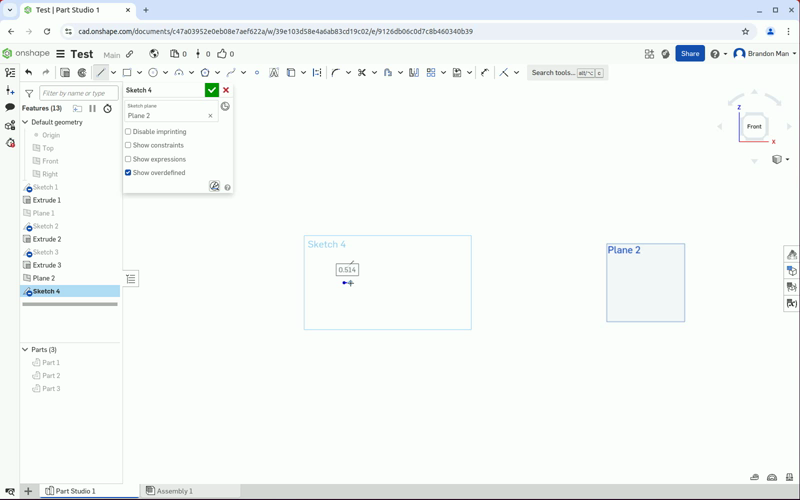
scroll(-6)
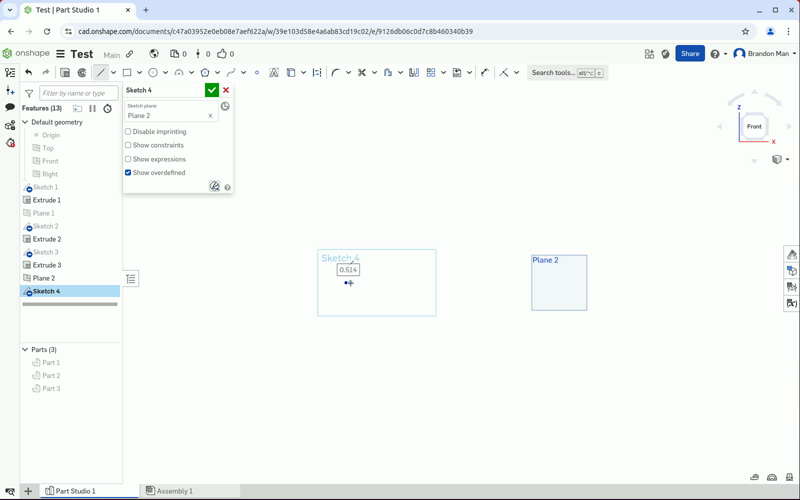
scroll(-6)
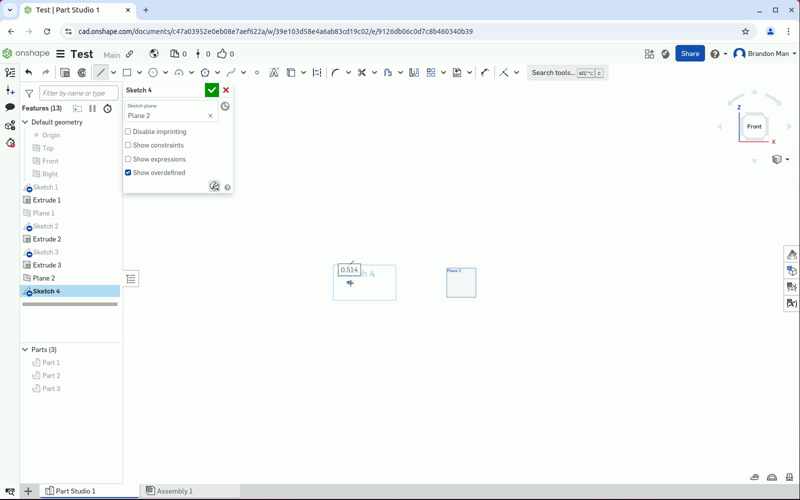
key_up(shift)
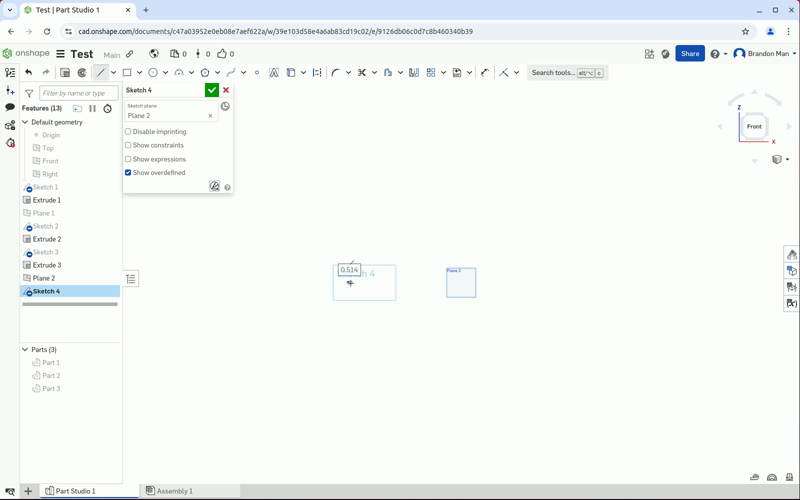
key_down(shift)
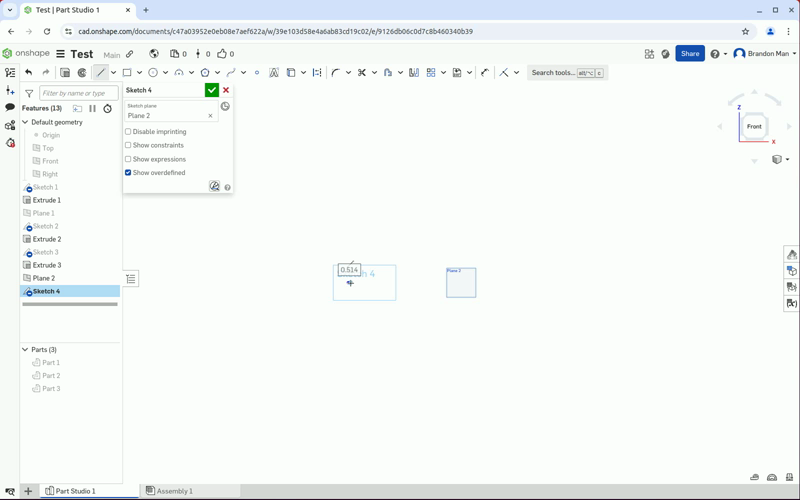
mouse_move(380, 282)
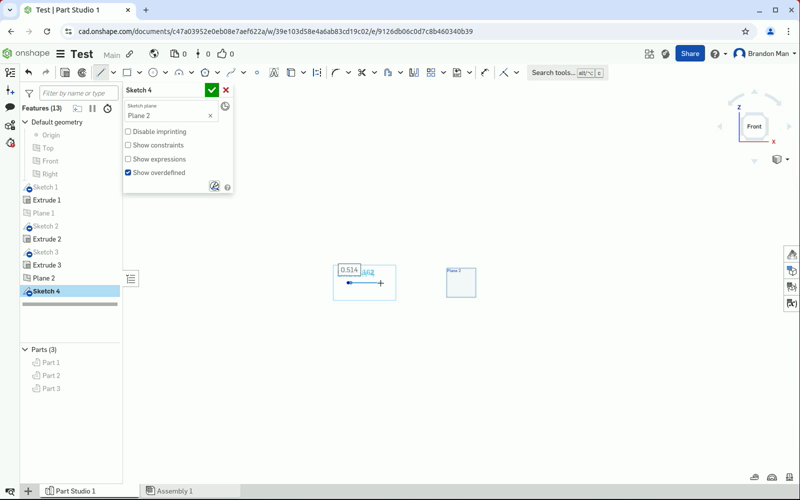
mouse_move(350, 259)
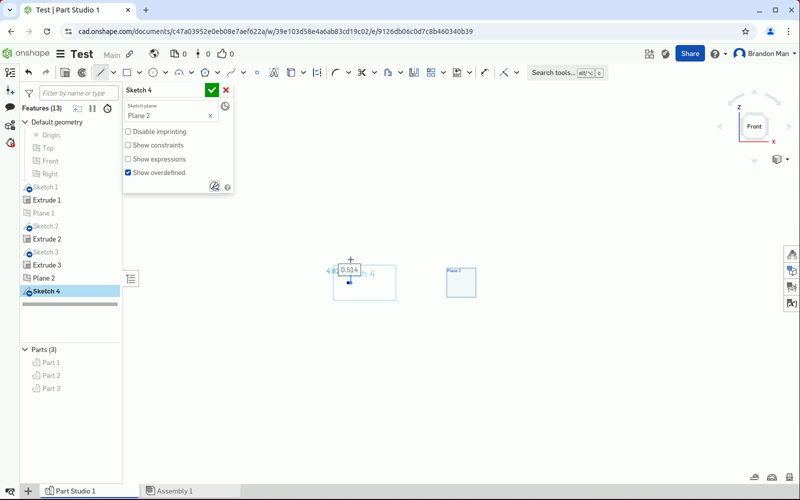
click(350, 259)
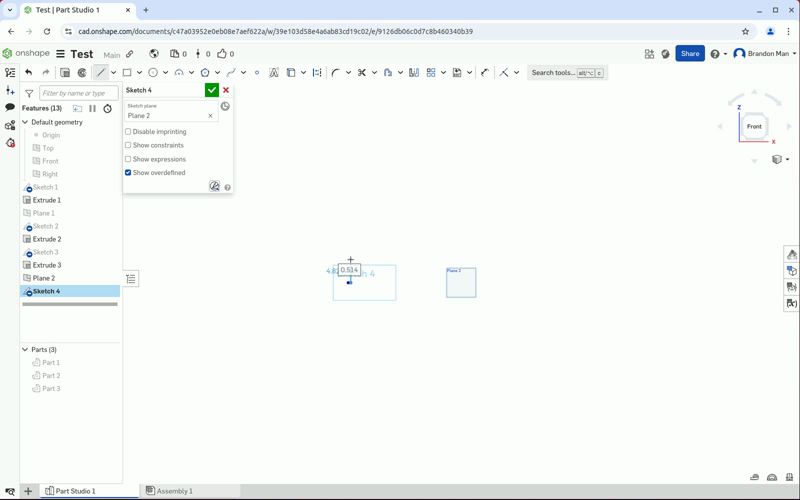
key_up(shift)
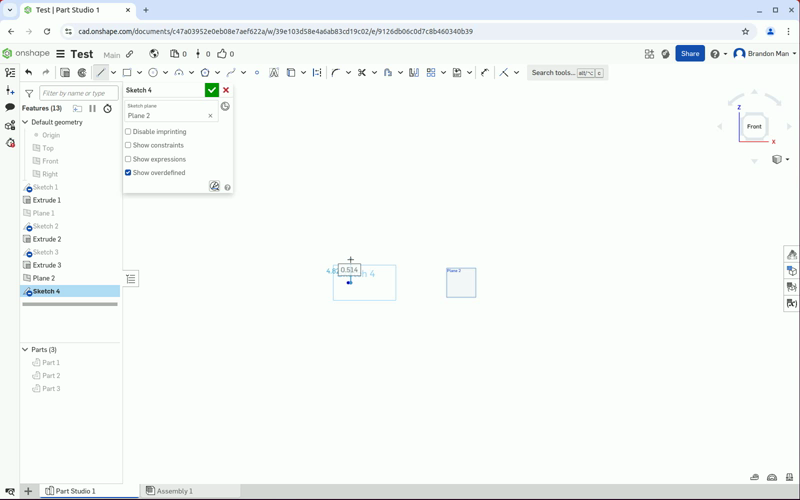
key_down(shift)
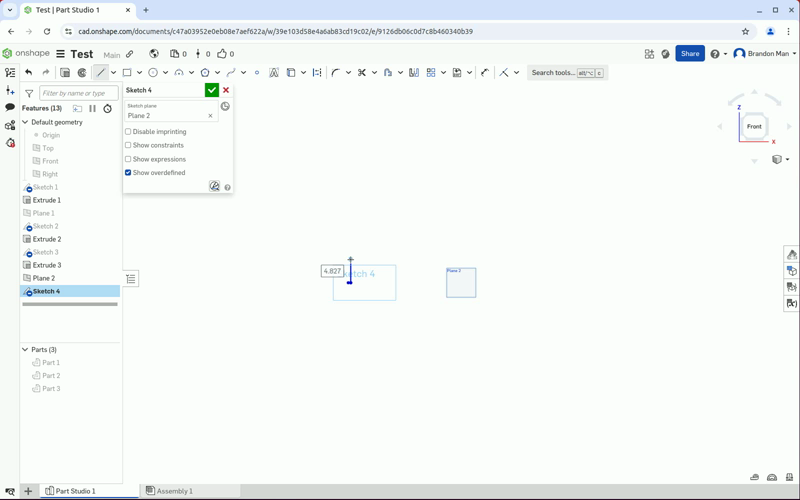
mouse_move(569, 259)
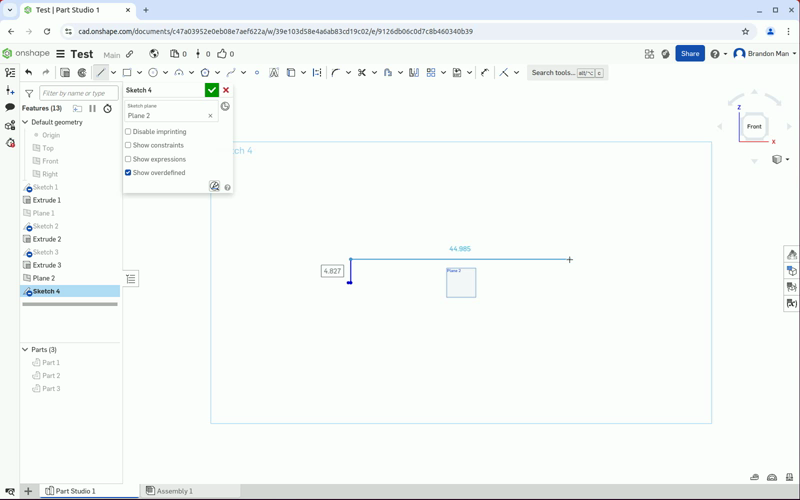
click(569, 259)
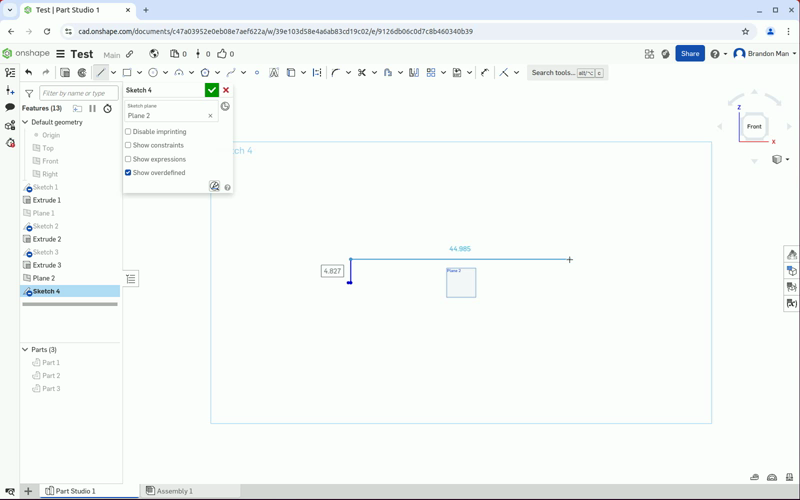
key_up(shift)
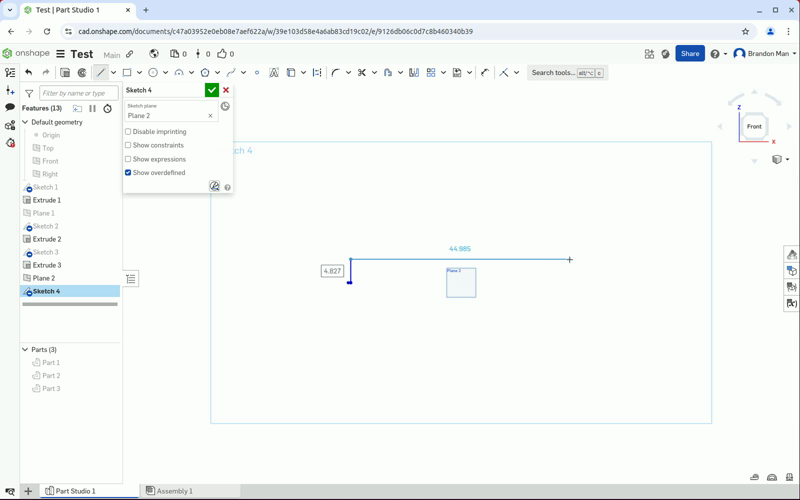
key_down(shift)
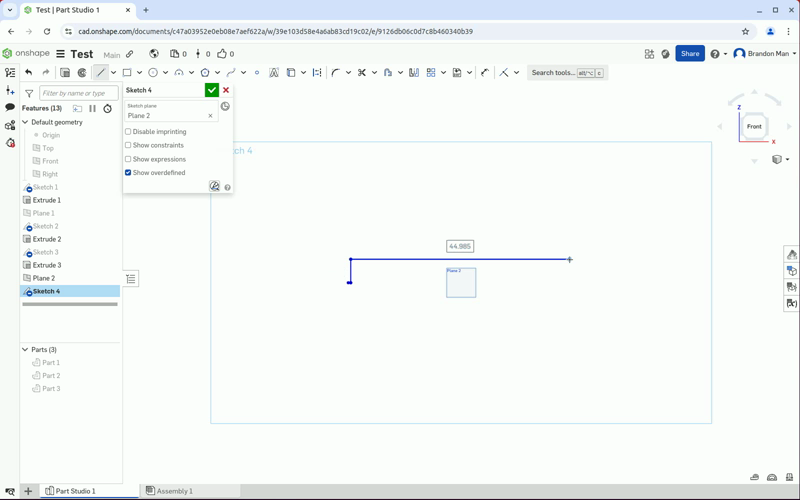
mouse_move(589, 259)
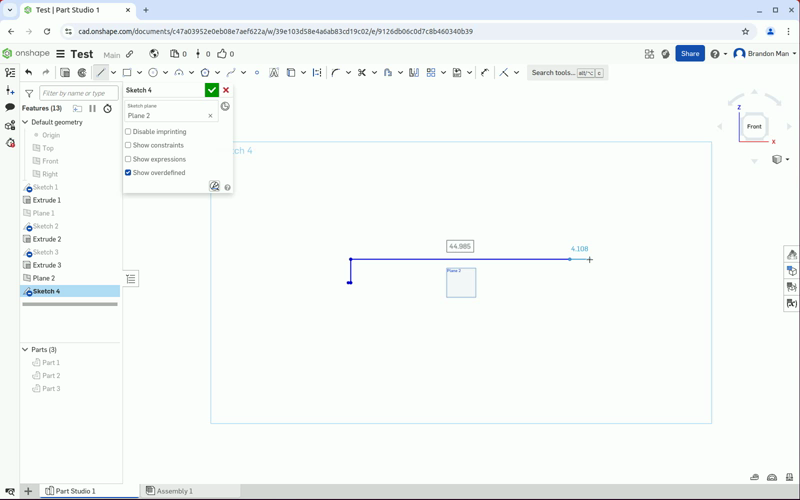
mouse_move(569, 282)
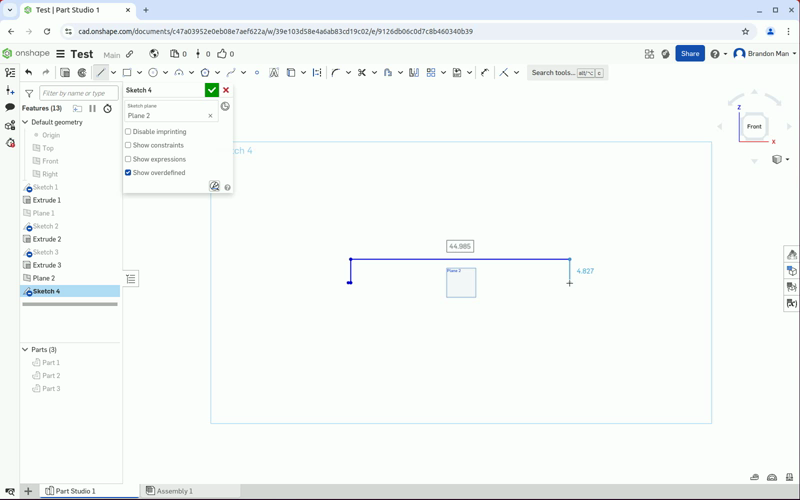
click(569, 282)
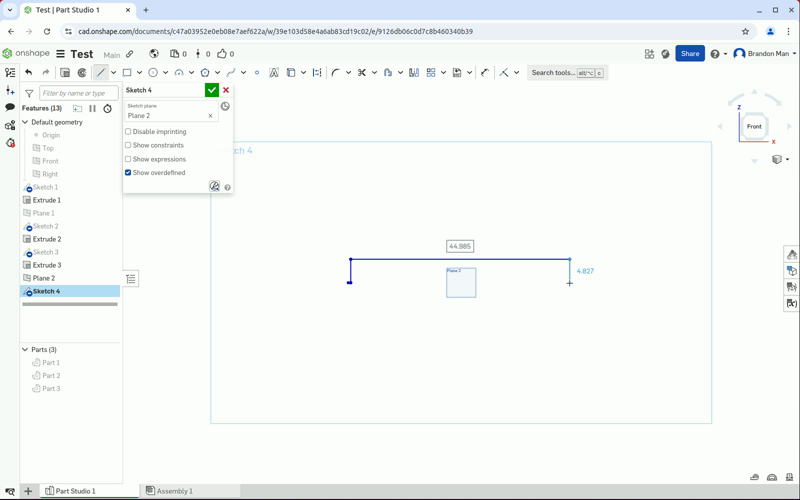
key_up(shift)
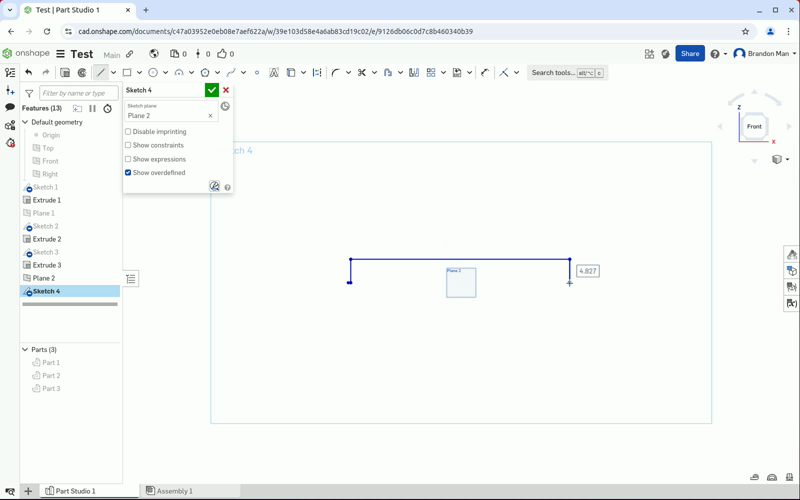
key_down(shift)
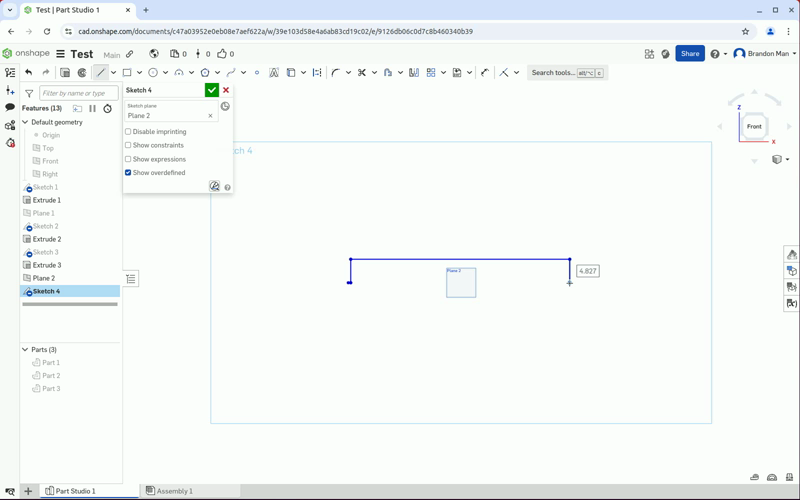
mouse_move(589, 282)
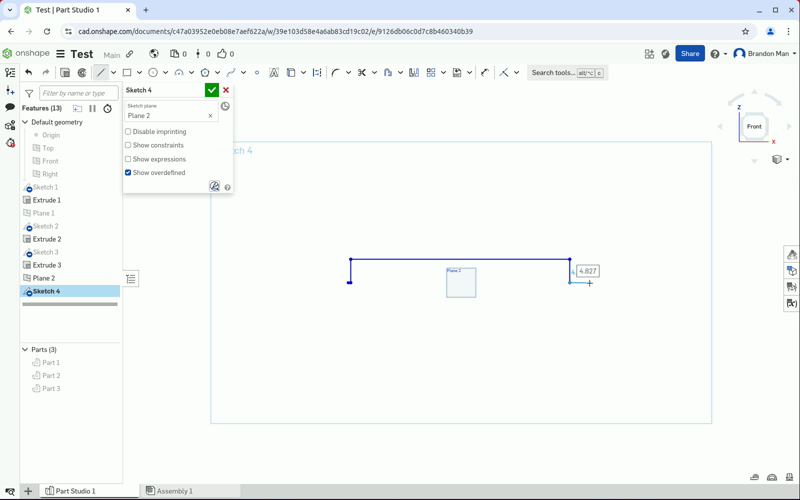
mouse_move(572, 282)
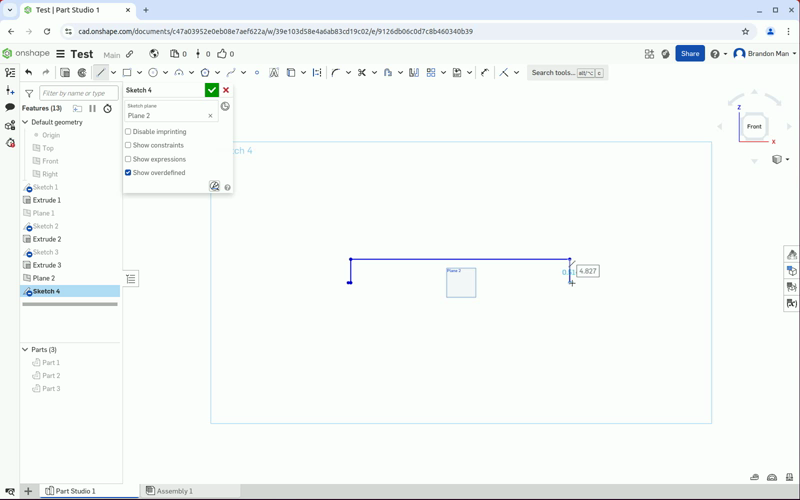
scroll(6)
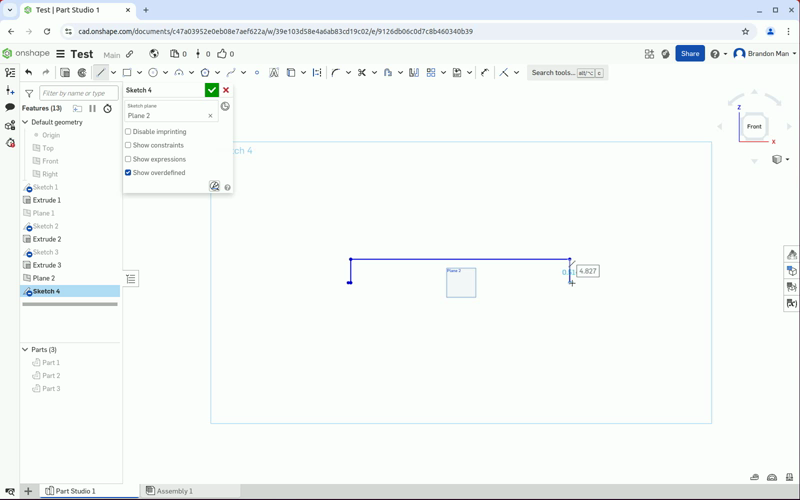
scroll(6)
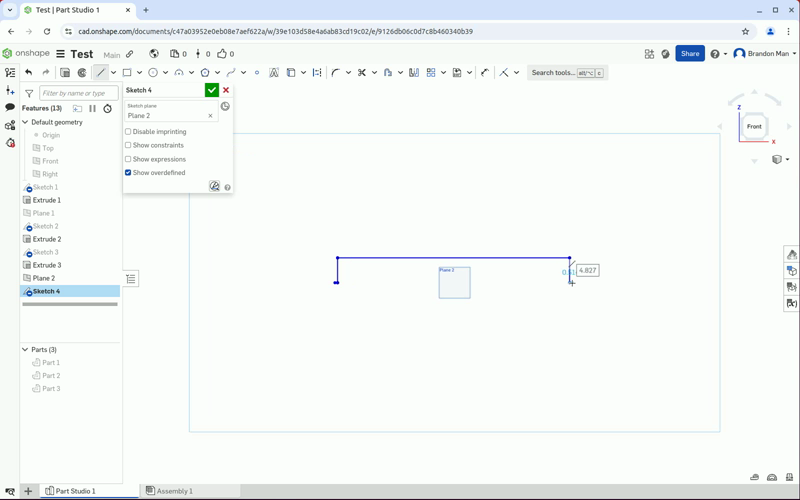
scroll(6)
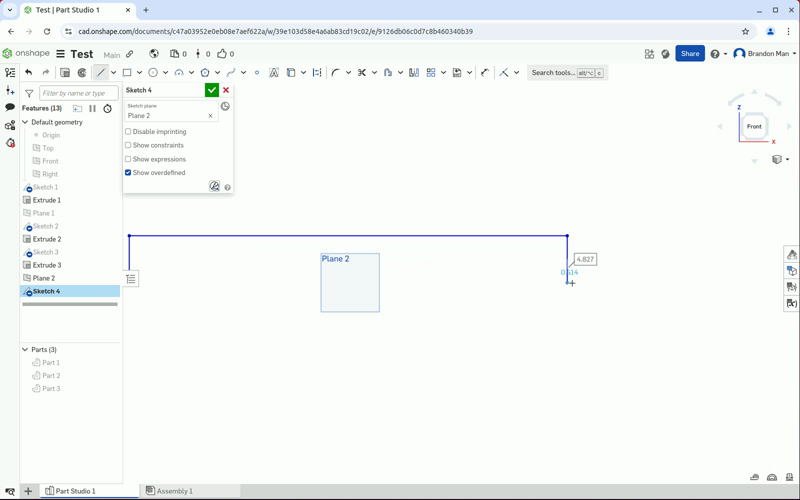
scroll(6)
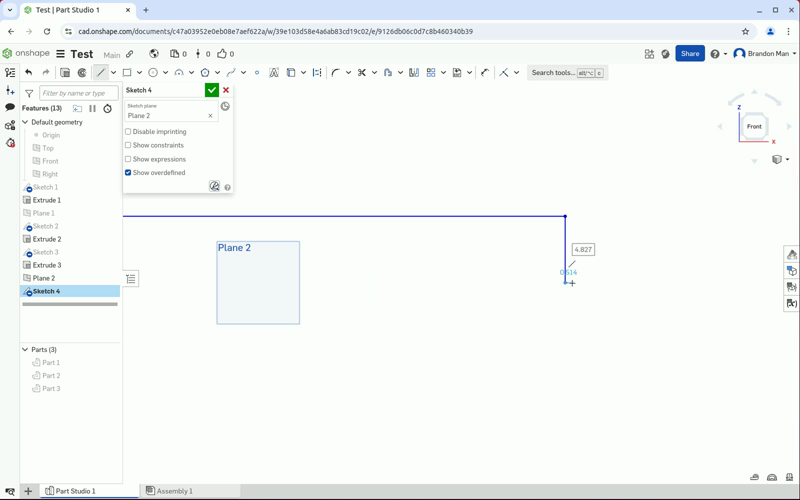
scroll(6)
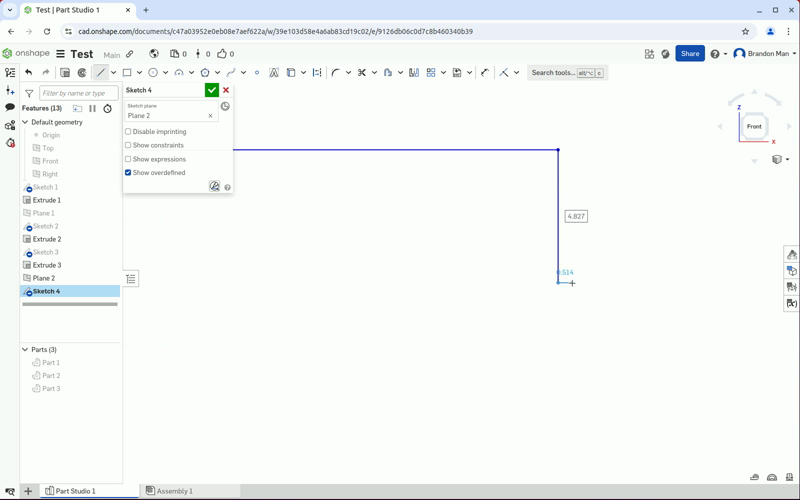
scroll(6)
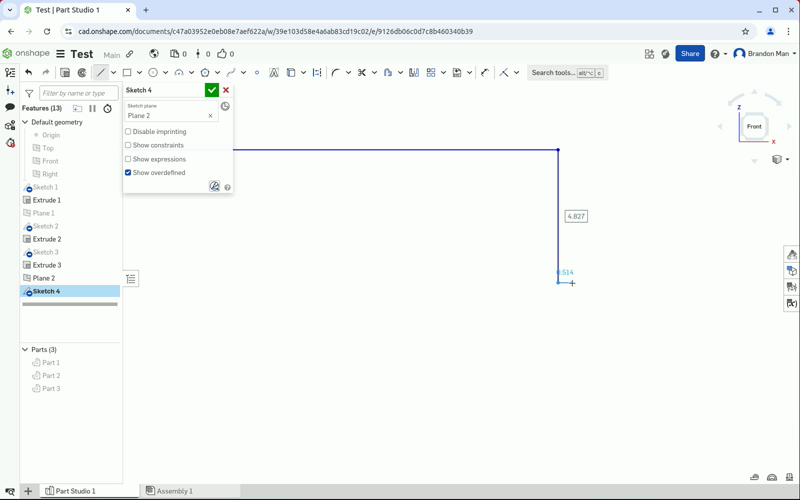
scroll(6)
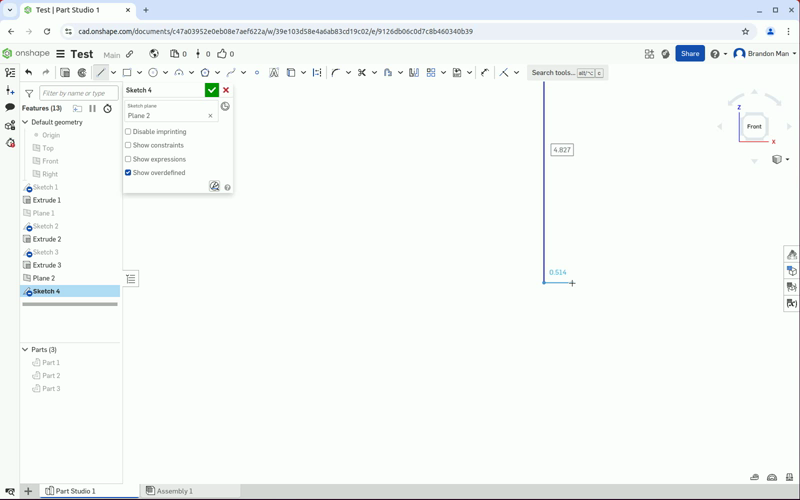
click(572, 282)
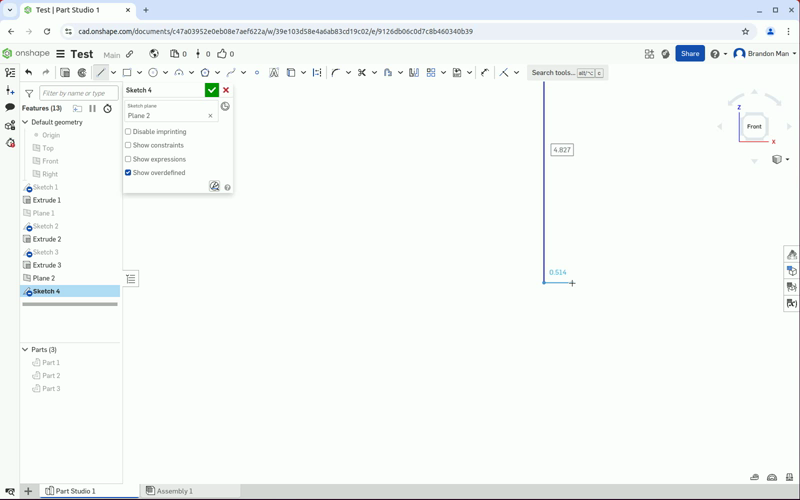
scroll(-6)
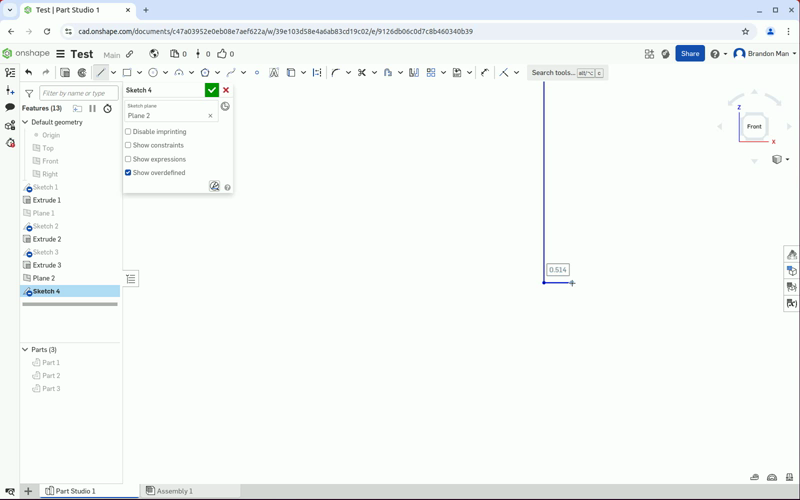
scroll(-6)
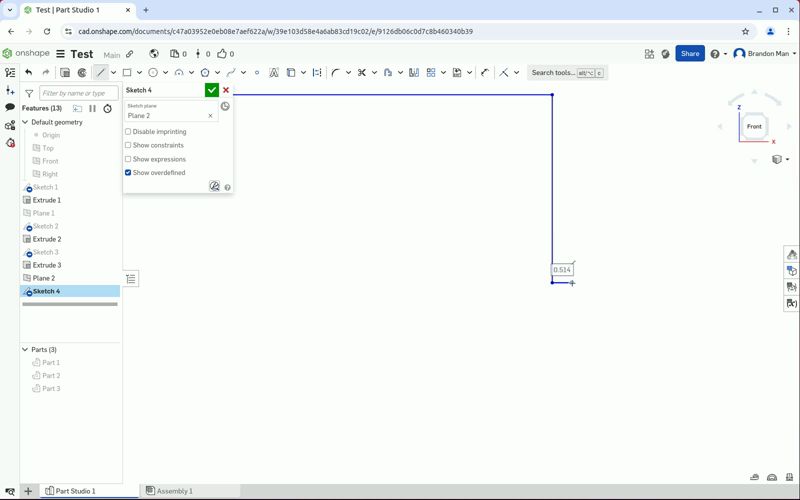
scroll(-6)
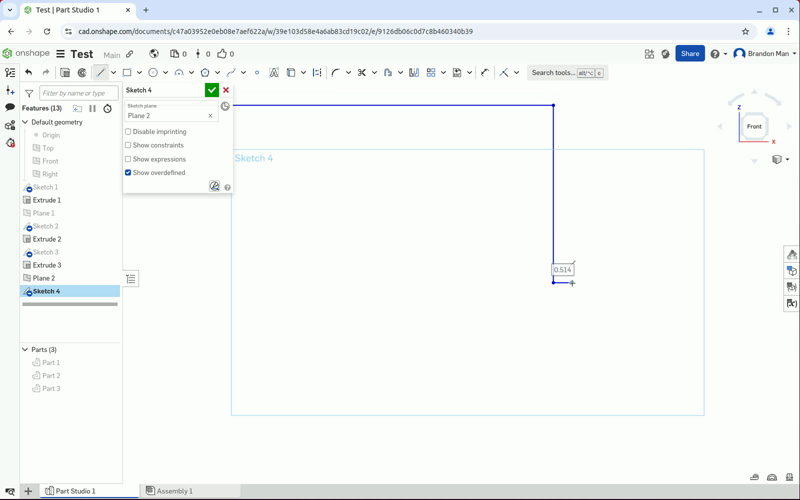
scroll(-6)
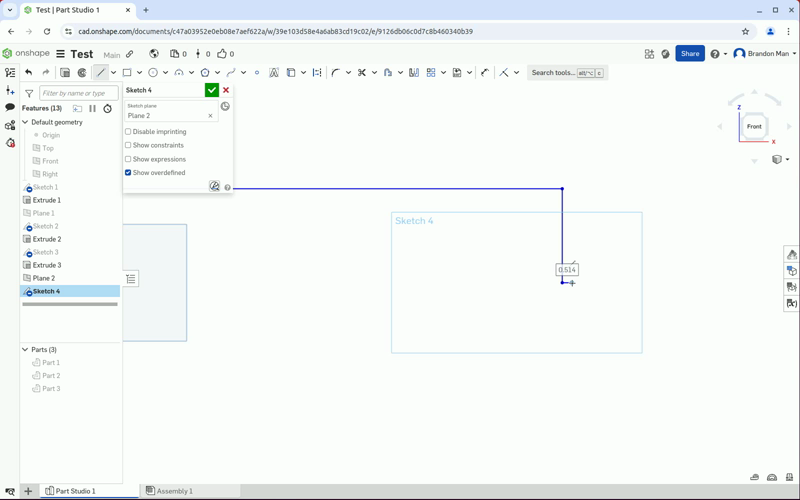
scroll(-6)
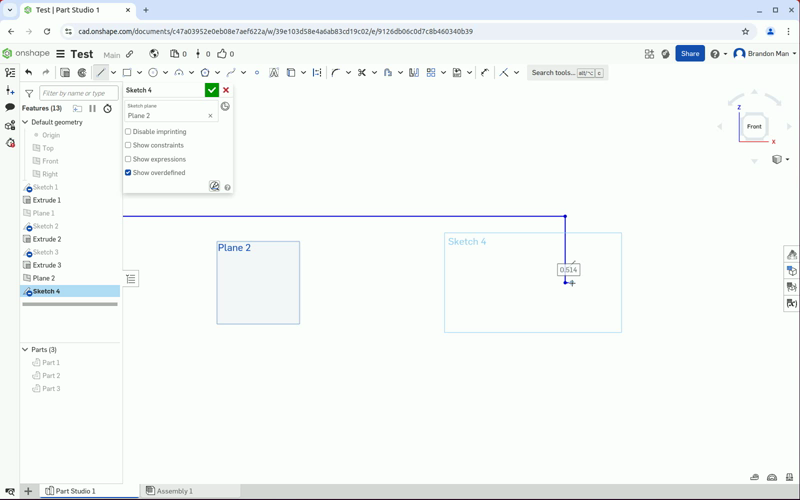
scroll(-6)
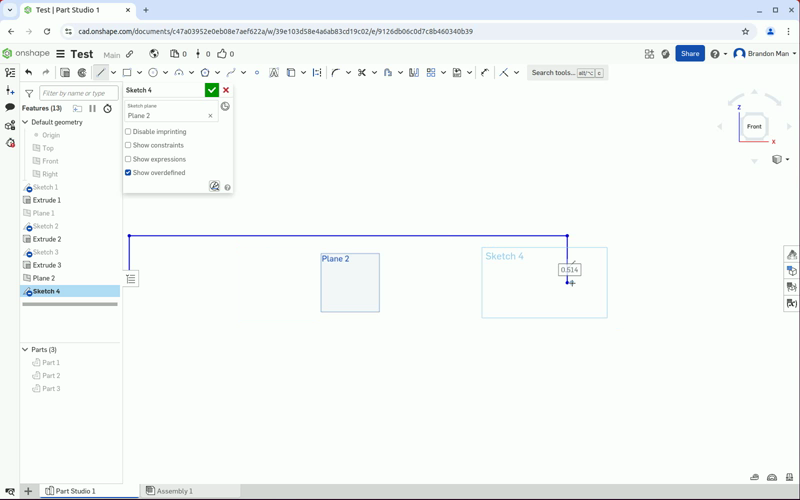
scroll(-6)
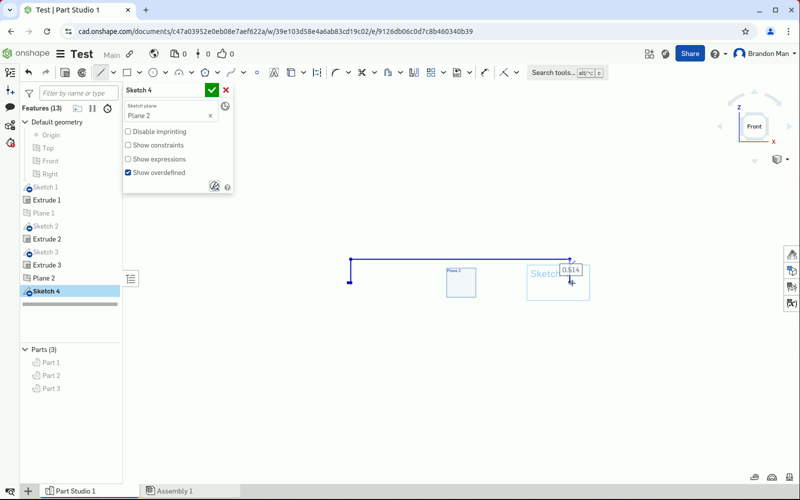
key_up(shift)
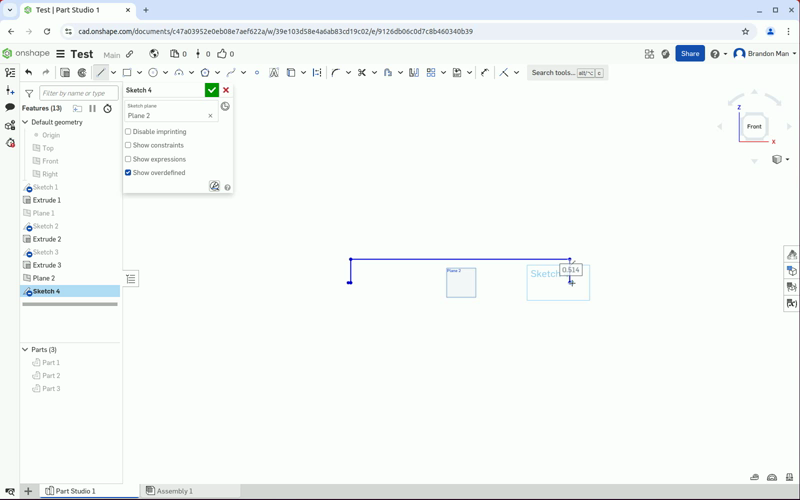
key_down(shift)
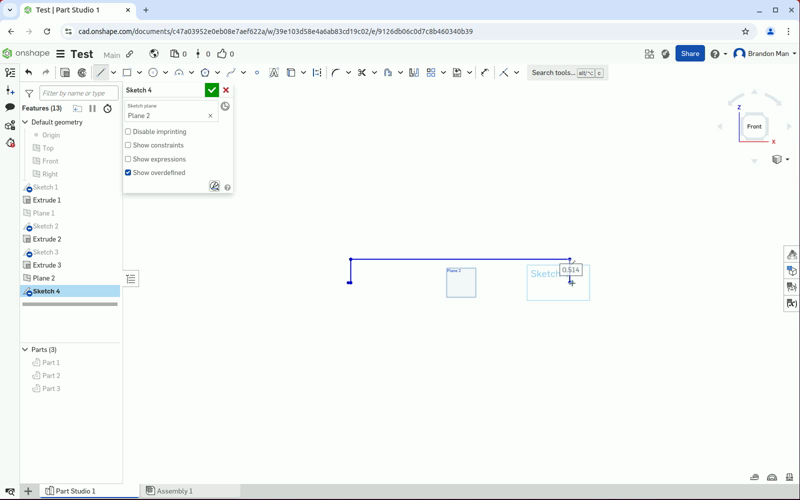
mouse_move(589, 282)
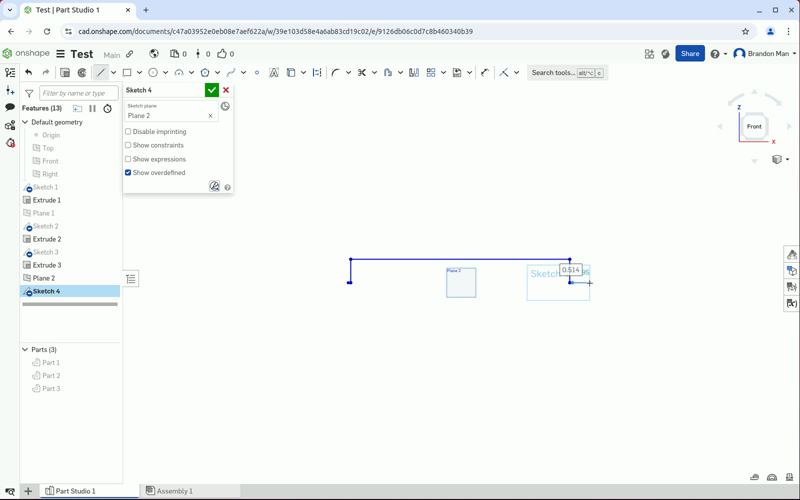
mouse_move(572, 257)
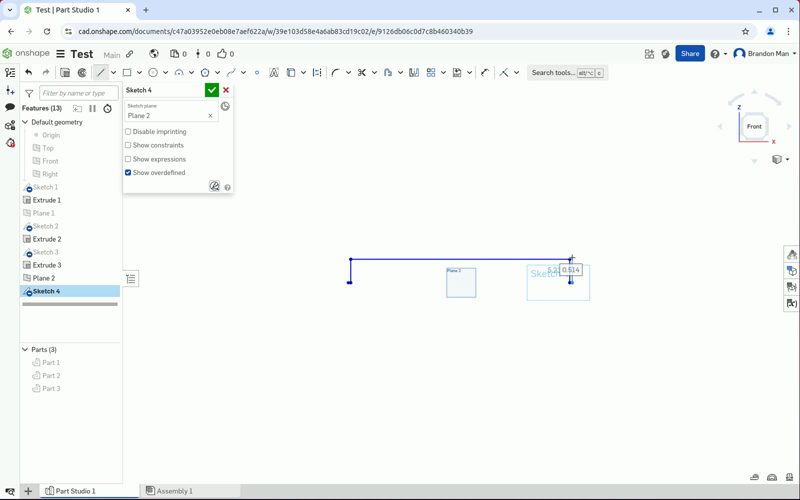
scroll(6)
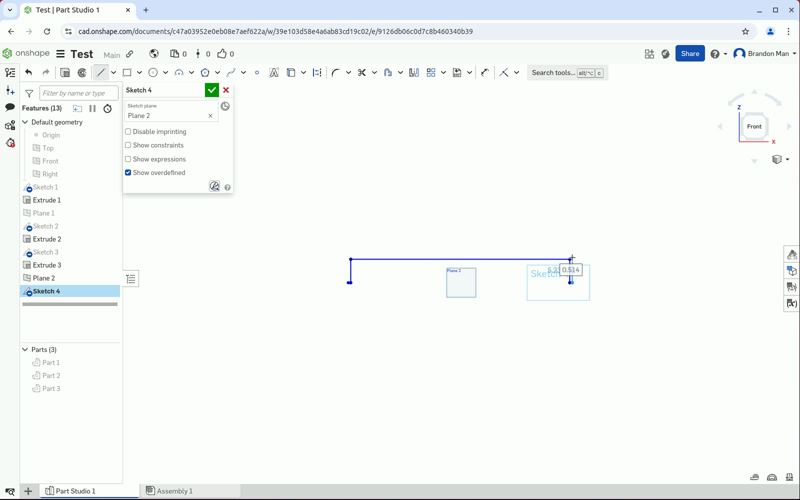
scroll(6)
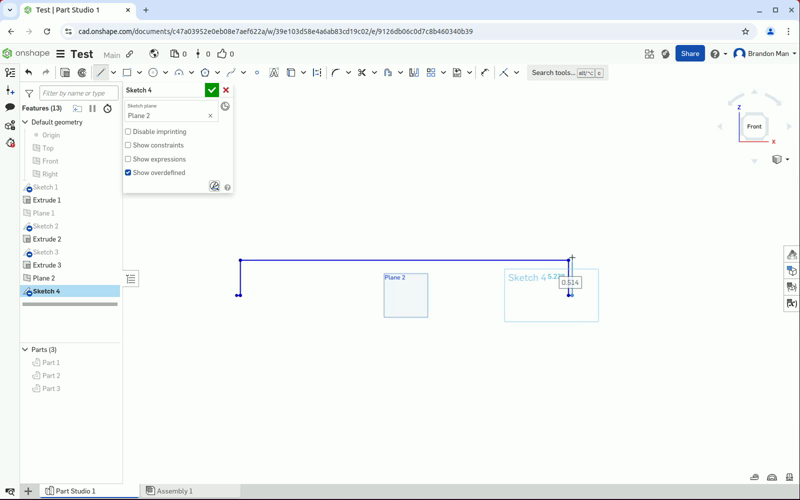
scroll(6)
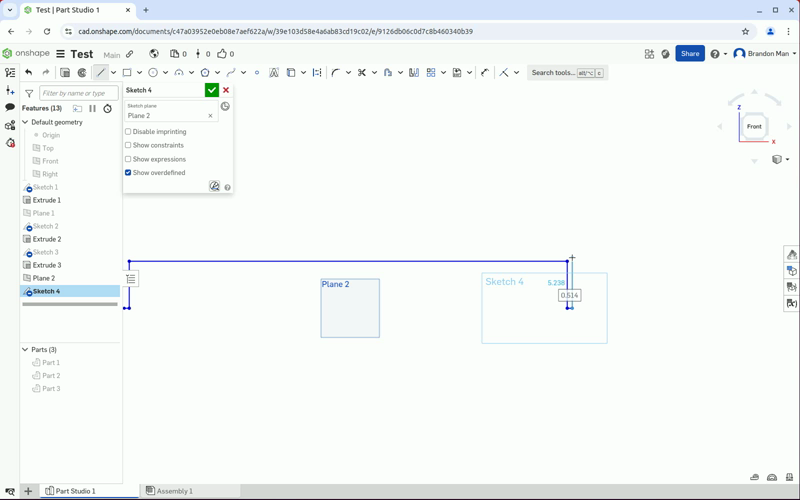
scroll(6)
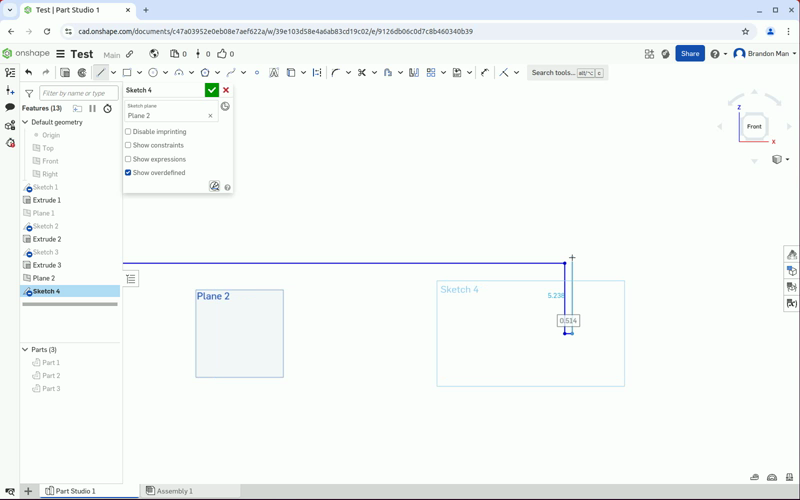
scroll(6)
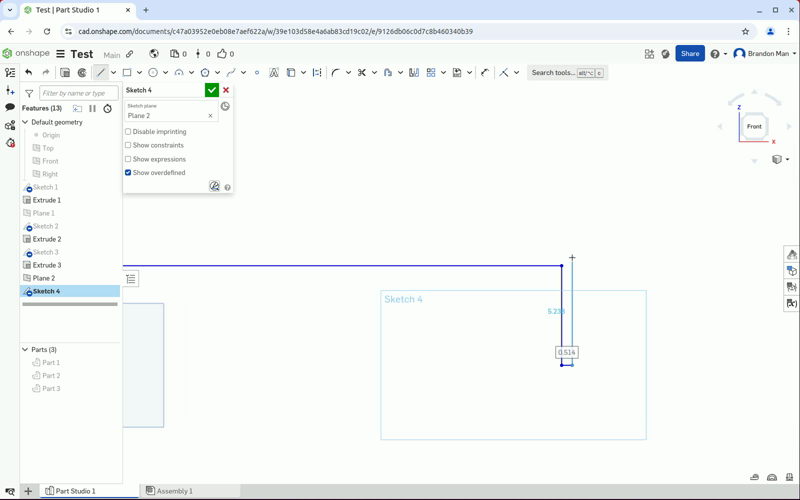
scroll(6)
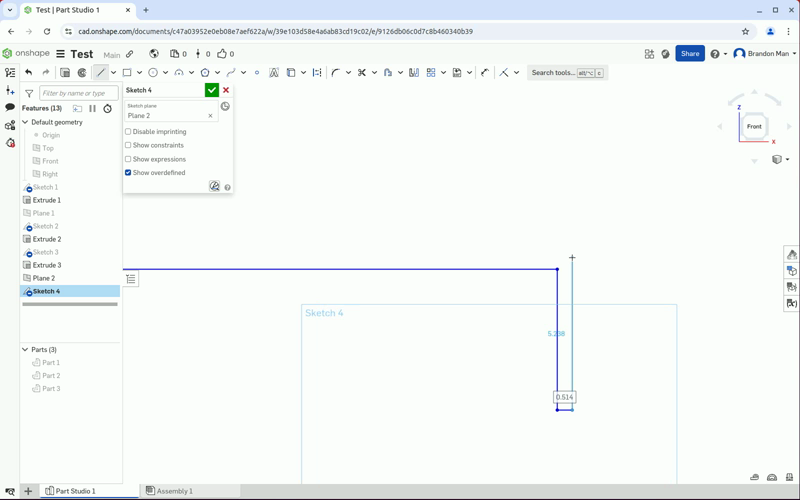
scroll(6)
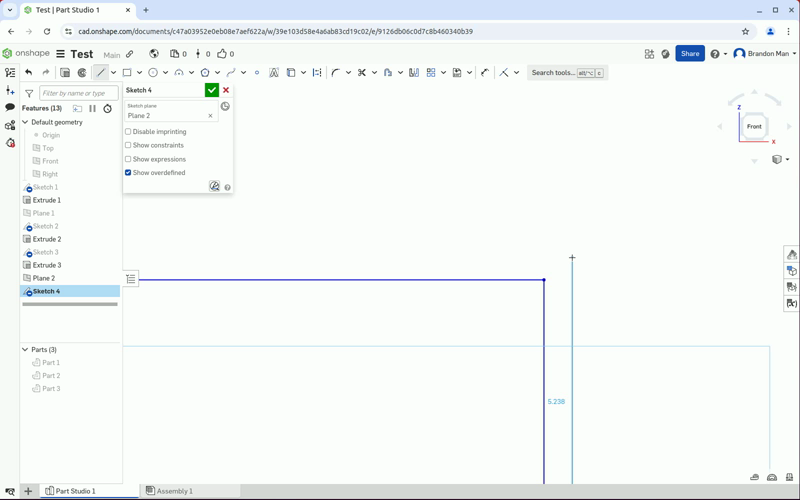
click(572, 257)
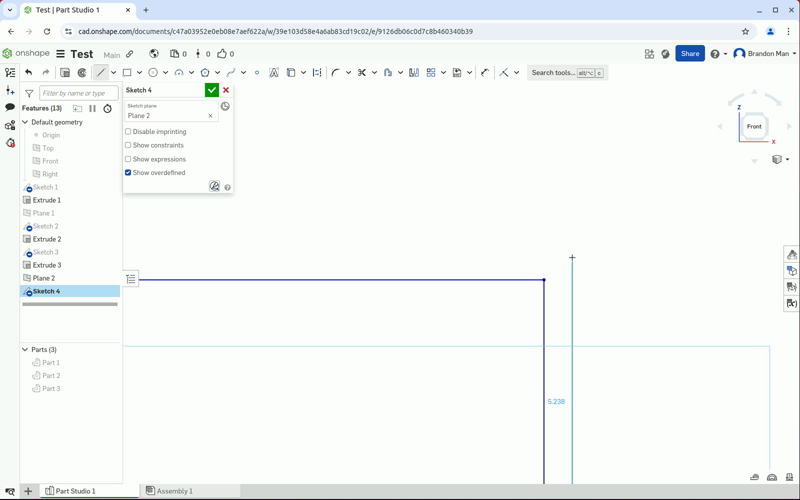
scroll(-6)
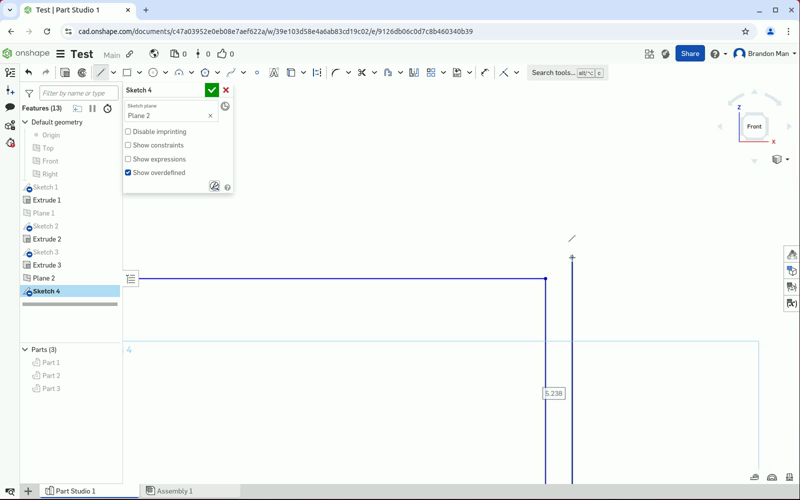
scroll(-6)
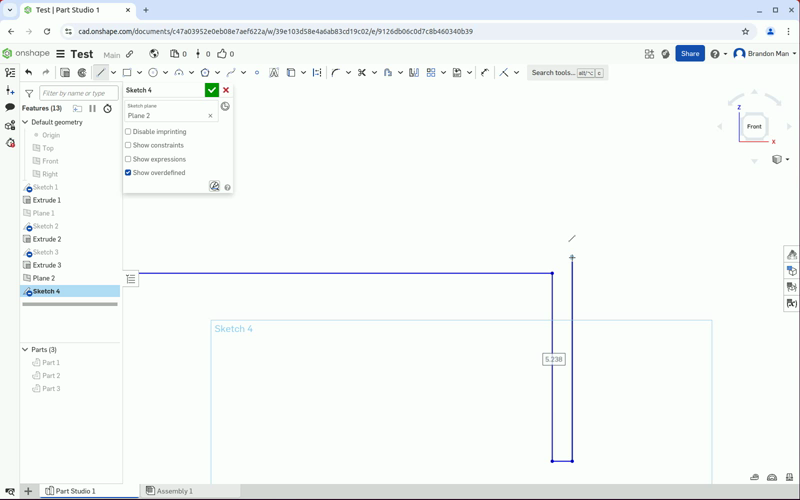
scroll(-6)
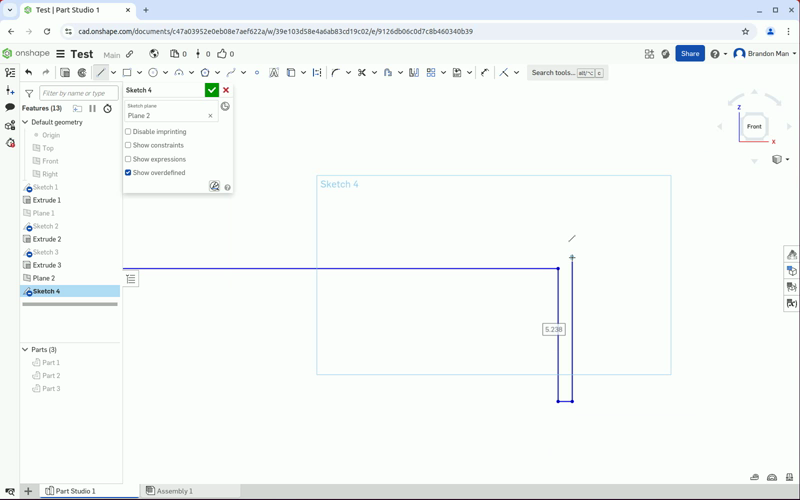
scroll(-6)
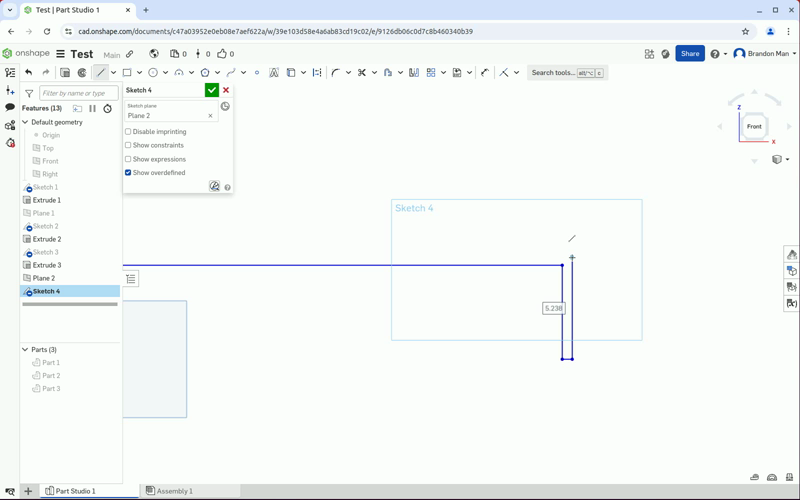
scroll(-6)
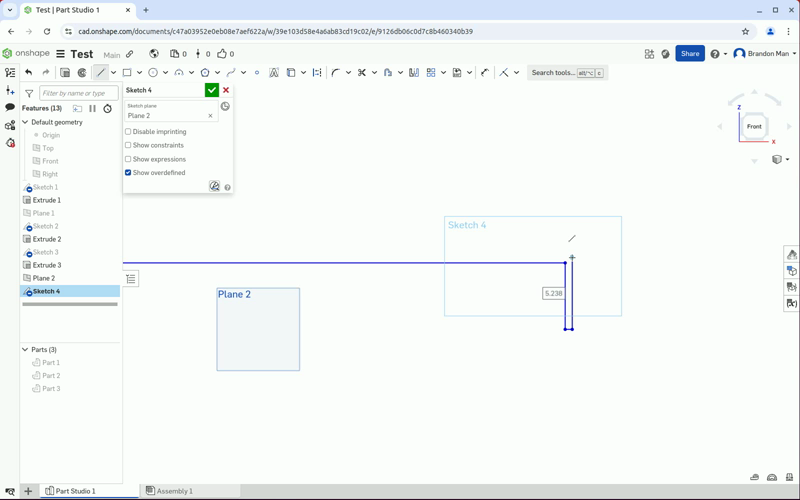
scroll(-6)
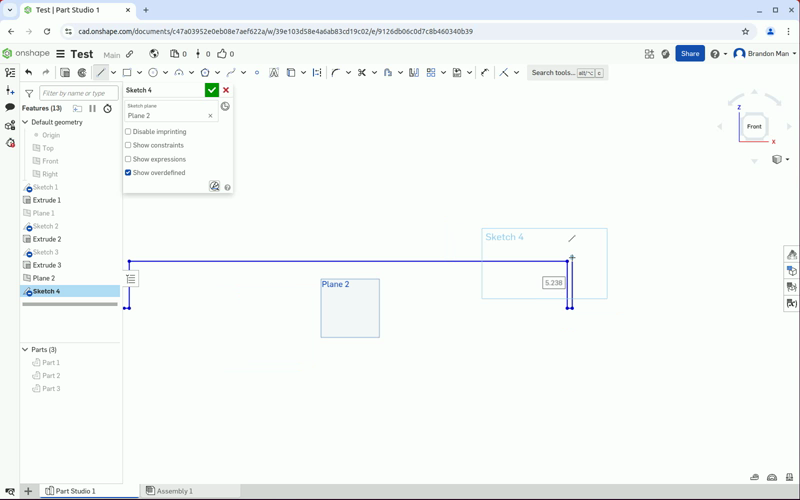
scroll(-6)
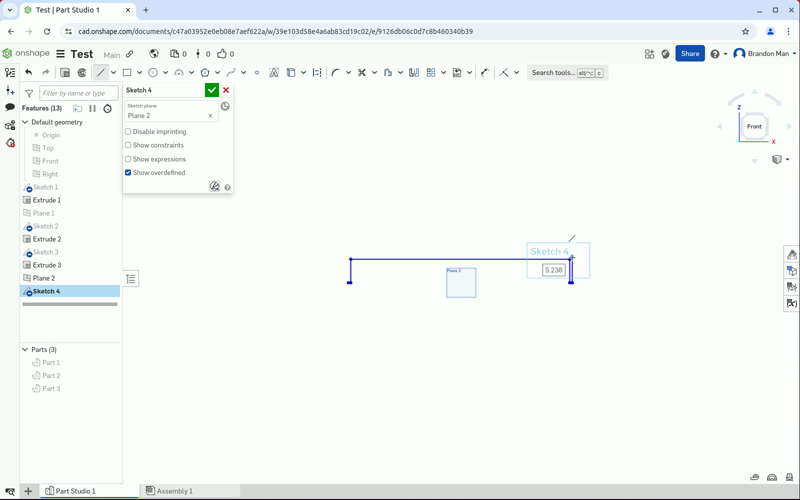
key_up(shift)
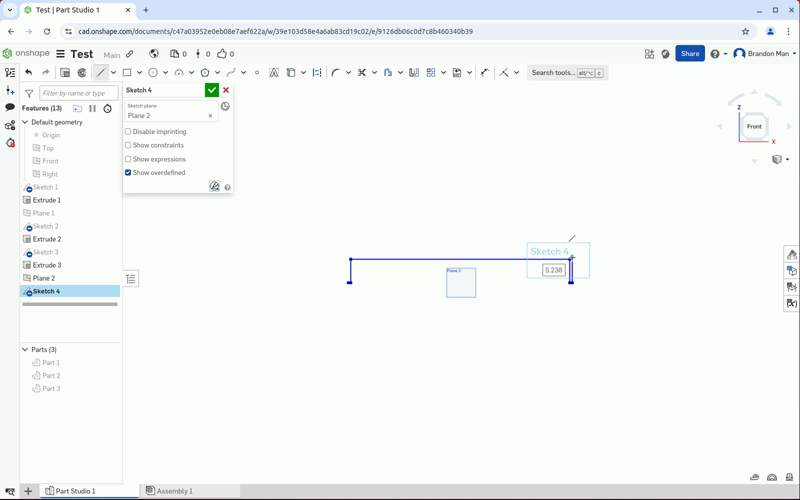
key_down(shift)
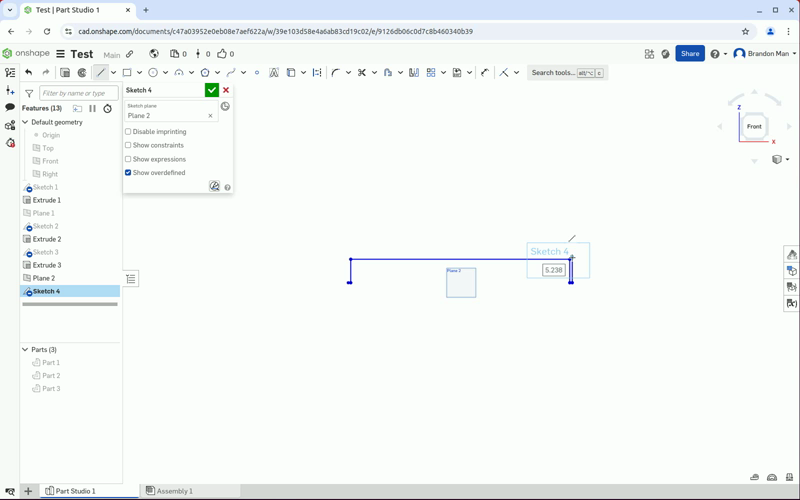
mouse_move(348, 257)
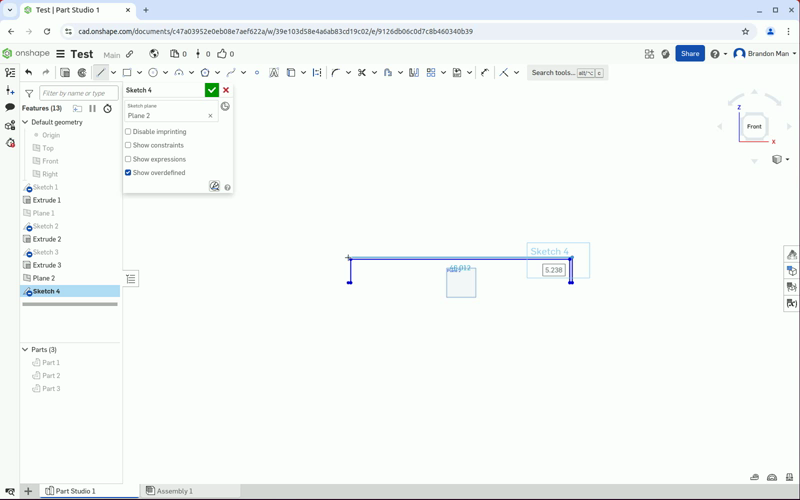
scroll(6)
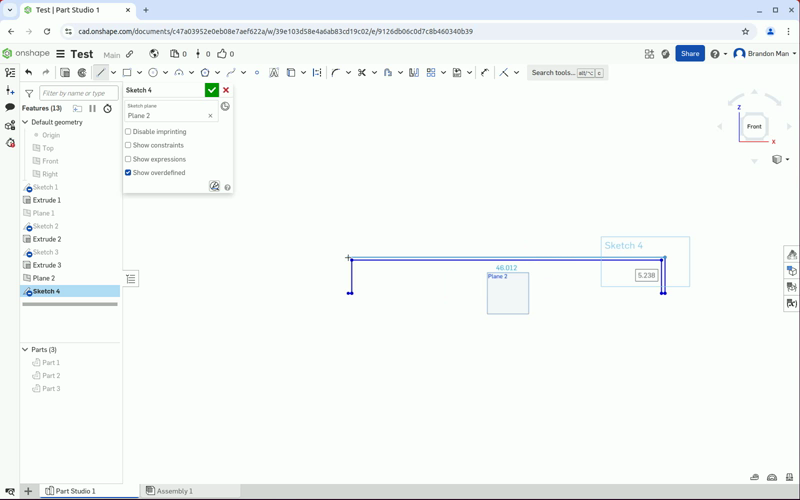
scroll(6)
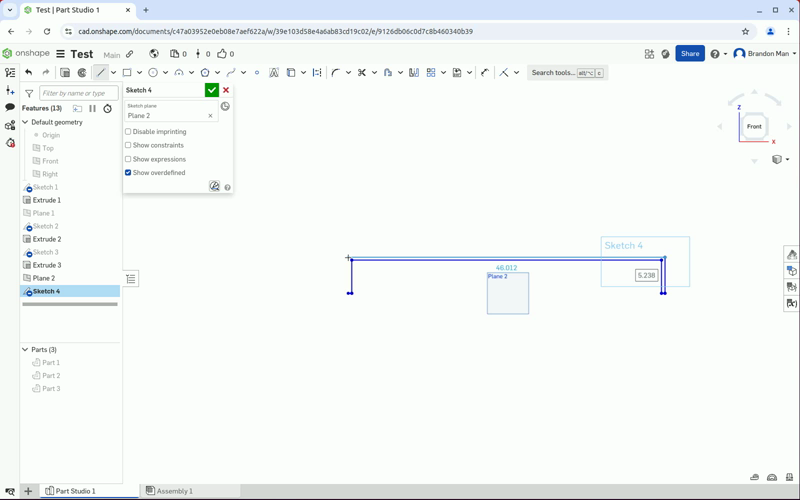
scroll(6)
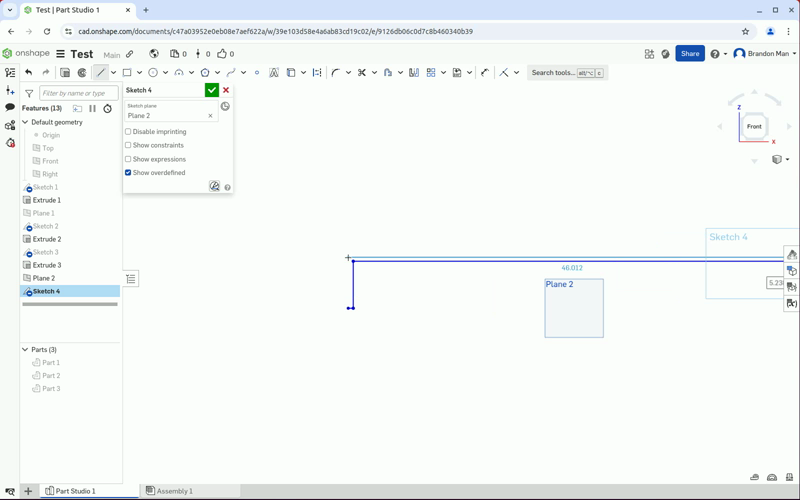
scroll(6)
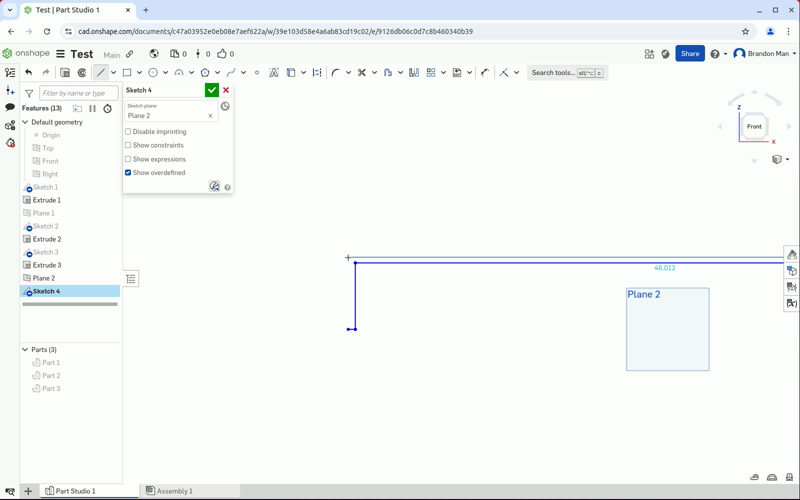
scroll(6)
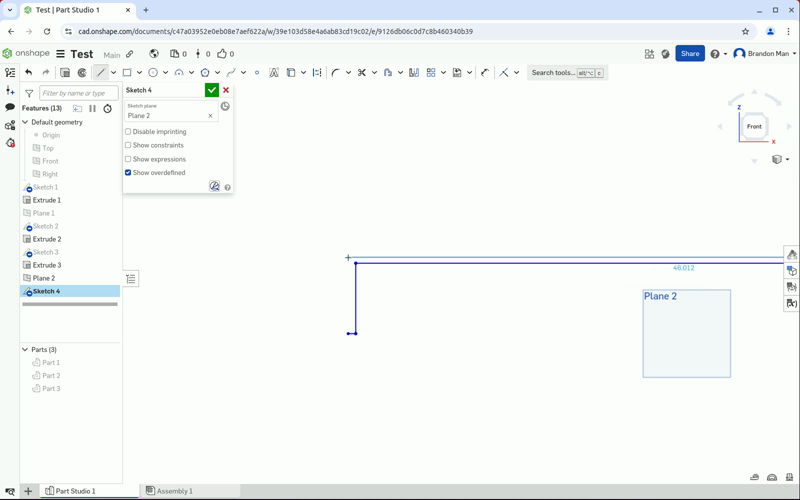
scroll(6)
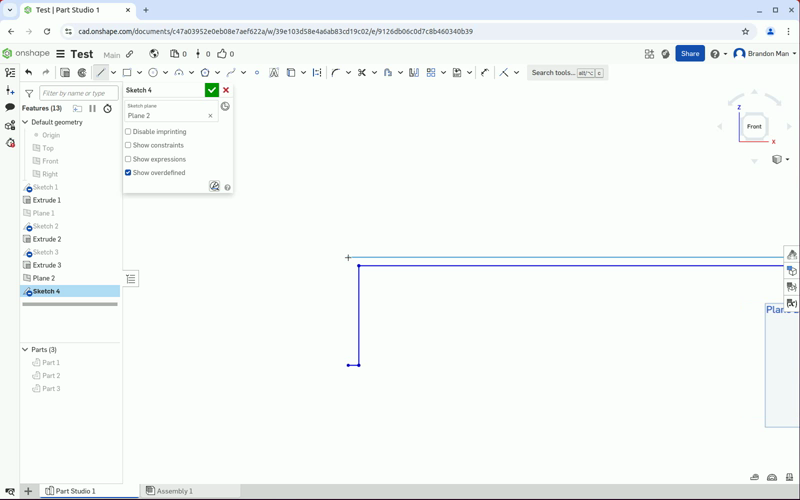
scroll(6)
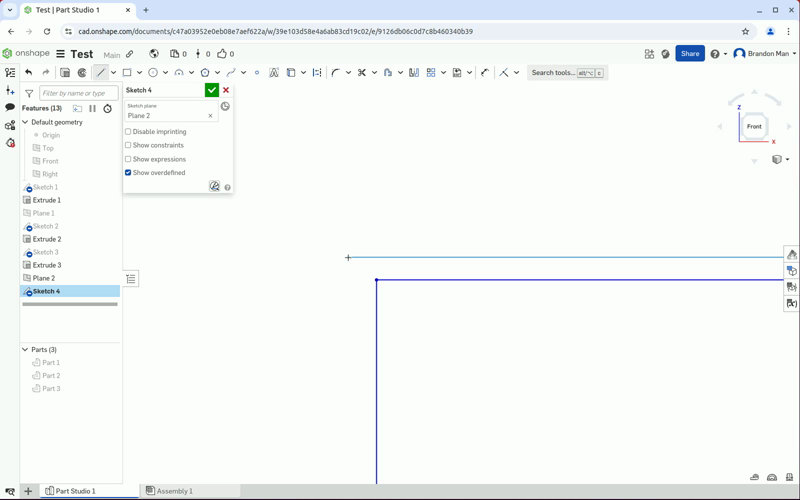
click(348, 257)
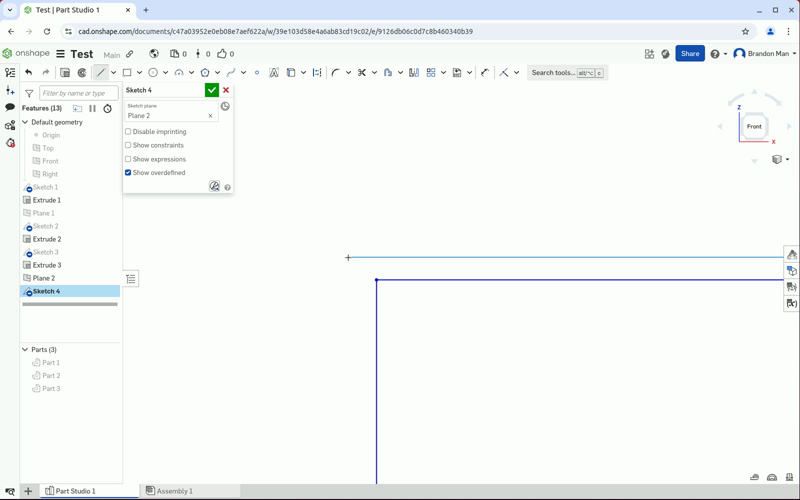
scroll(-6)
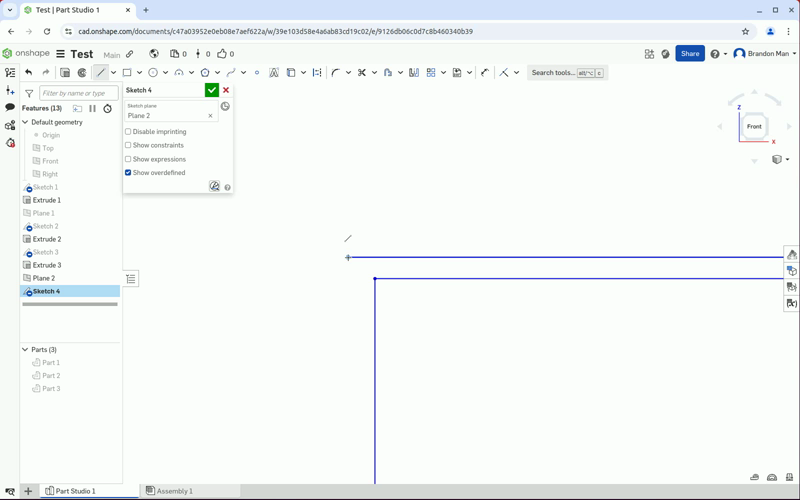
scroll(-6)
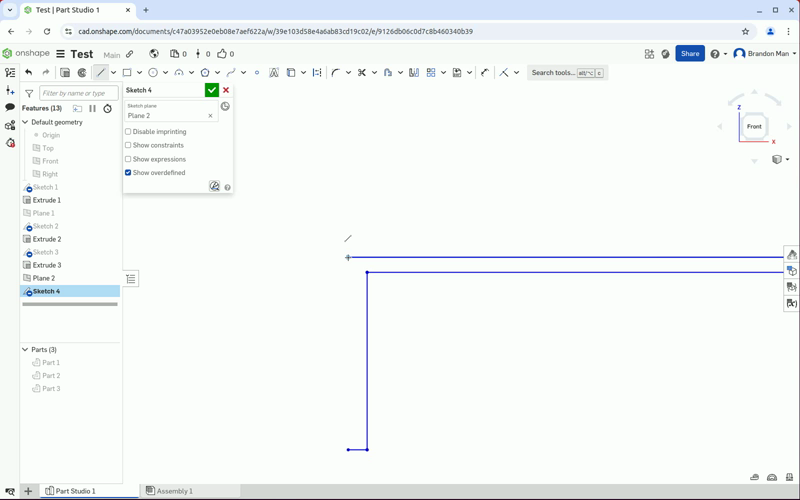
scroll(-6)
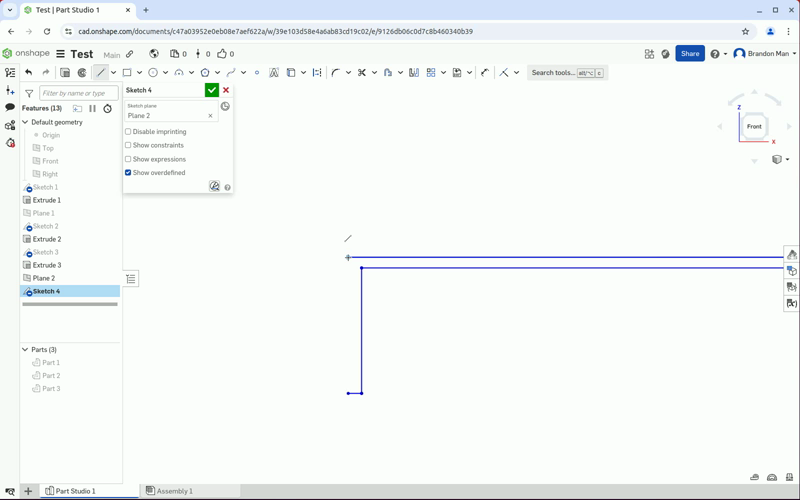
scroll(-6)
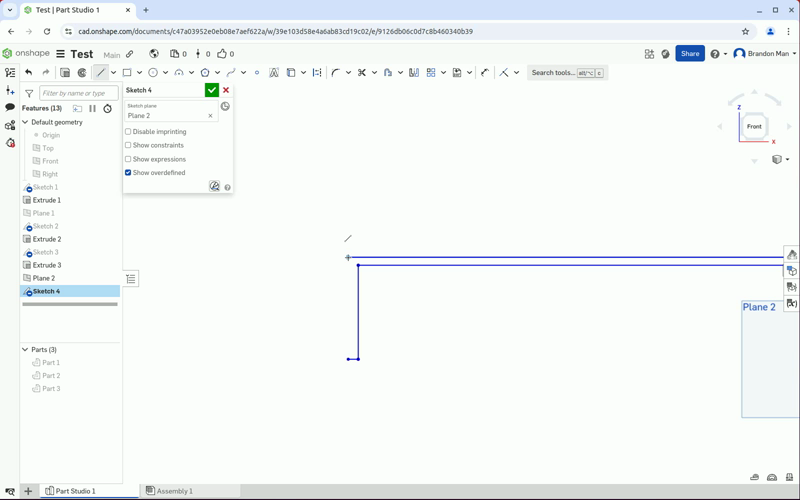
scroll(-6)
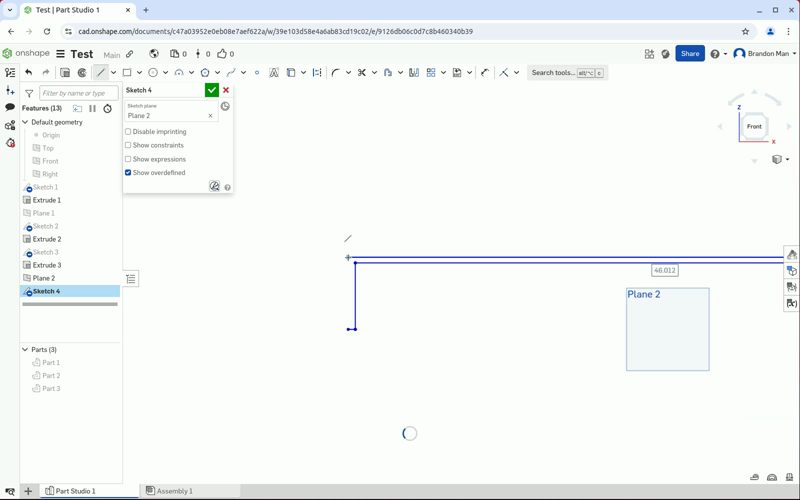
scroll(-6)
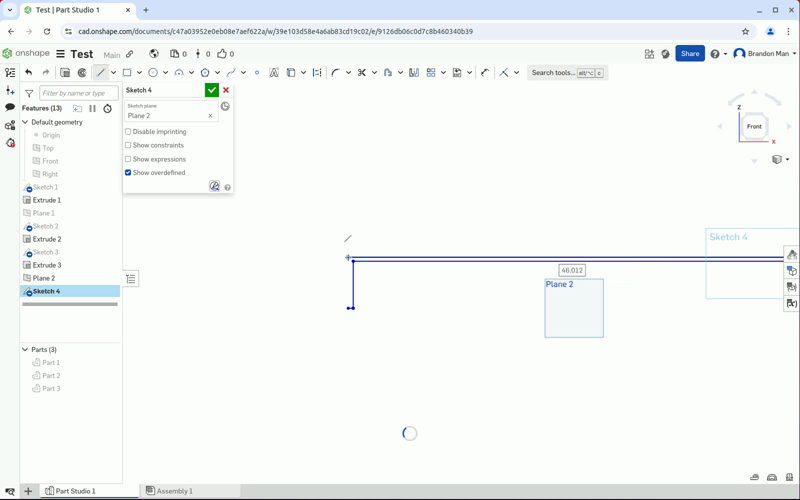
scroll(-6)
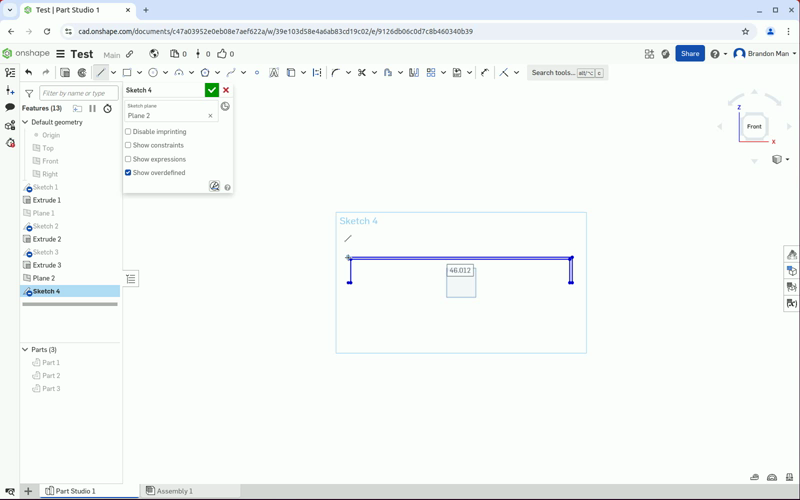
key_up(shift)
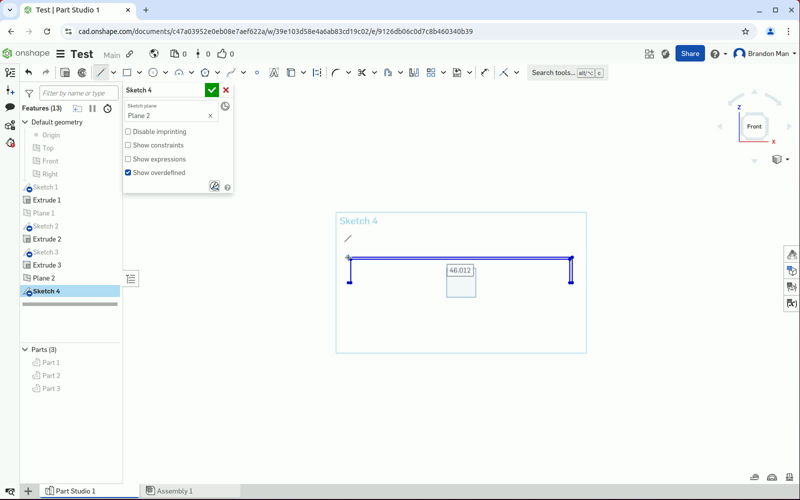
mouse_move(378, 257)
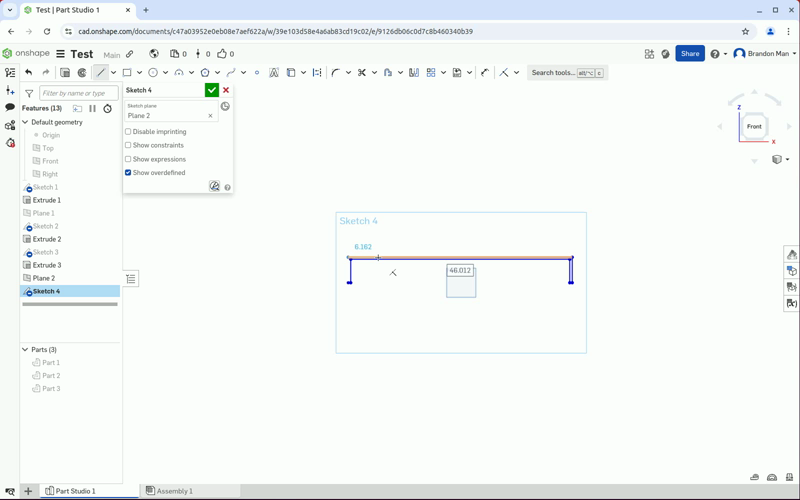
key_down(shift)
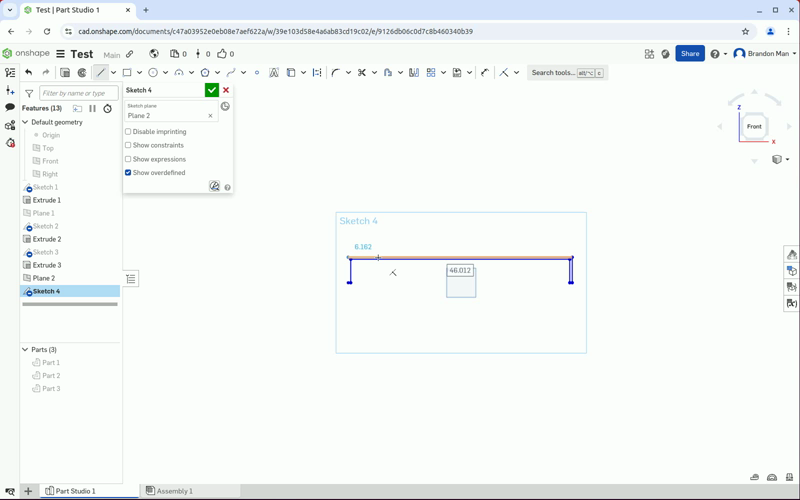
mouse_move(348, 282)
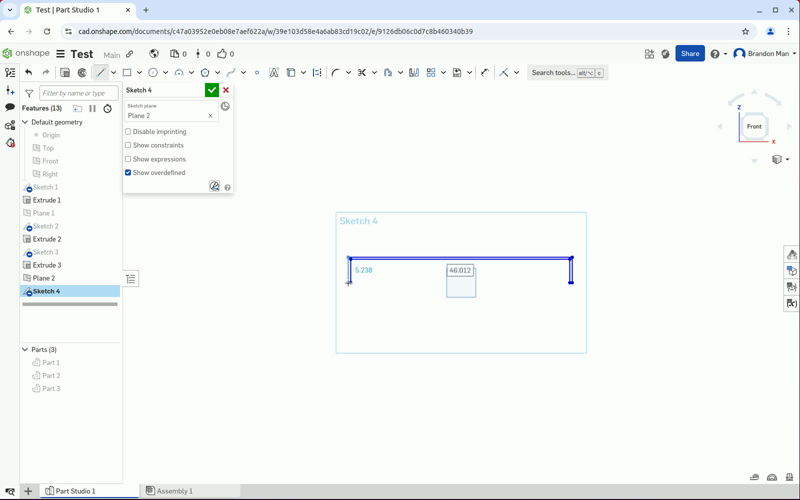
scroll(6)
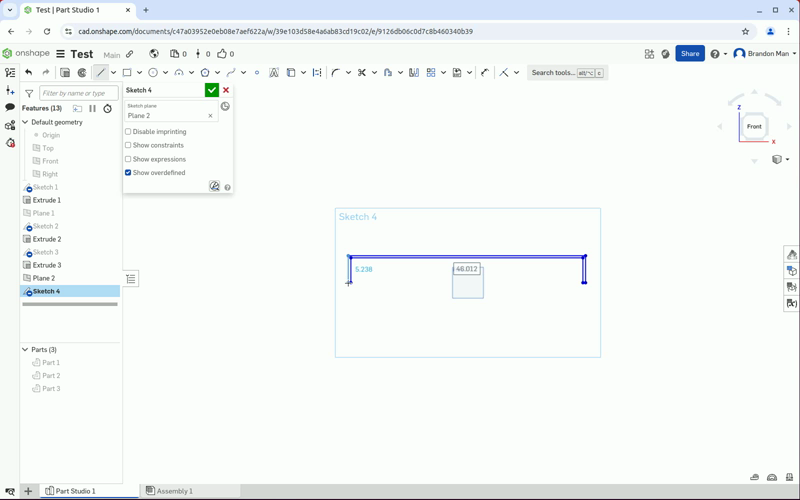
scroll(6)
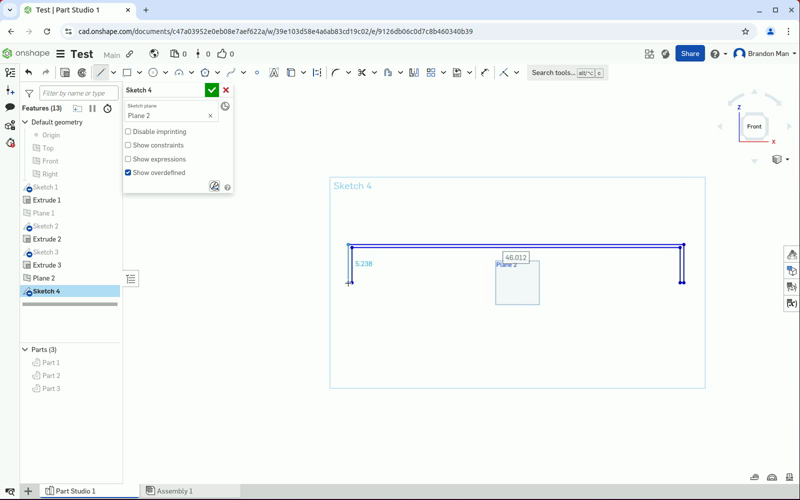
scroll(6)
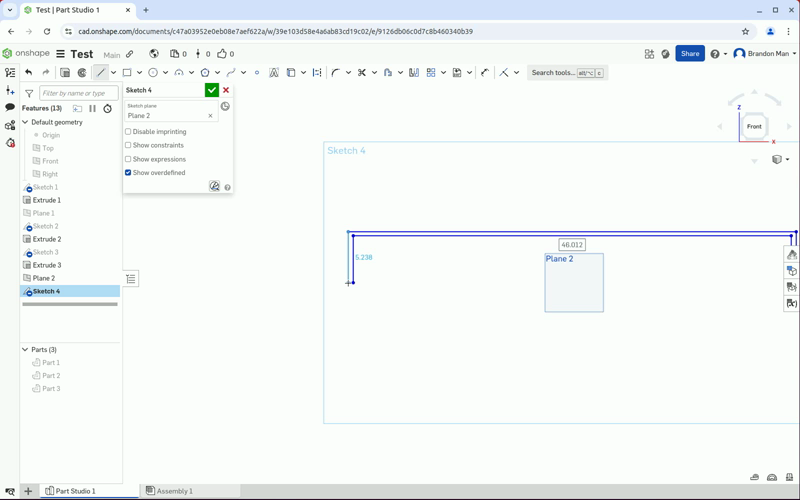
scroll(6)
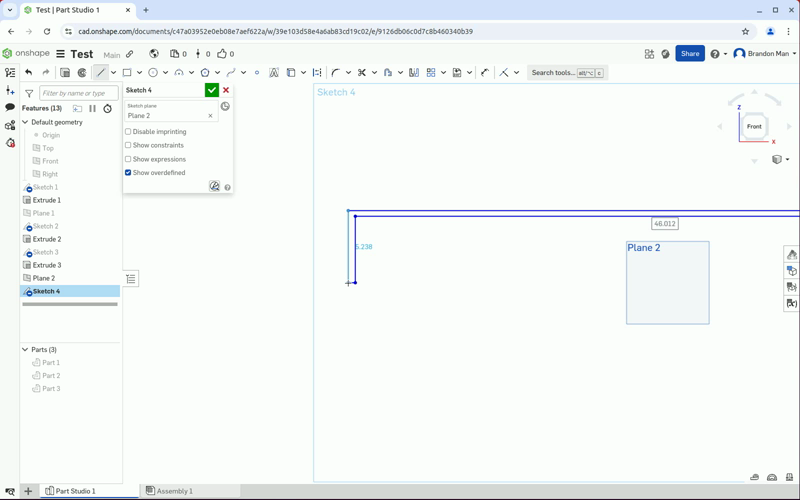
scroll(6)
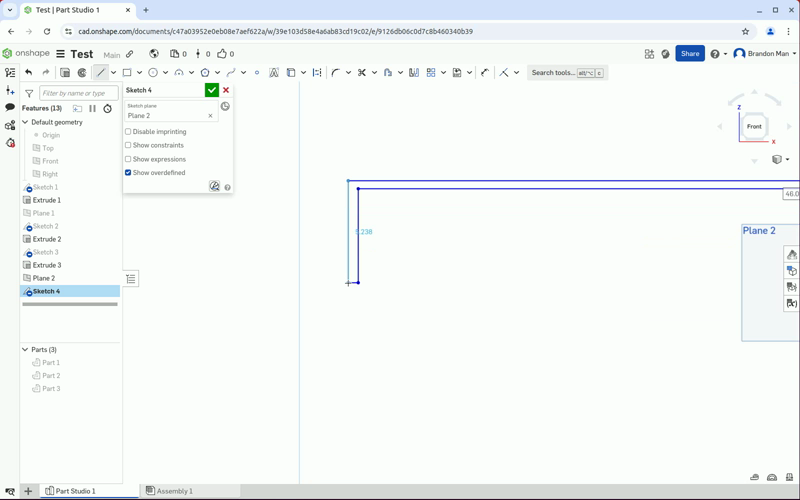
scroll(6)
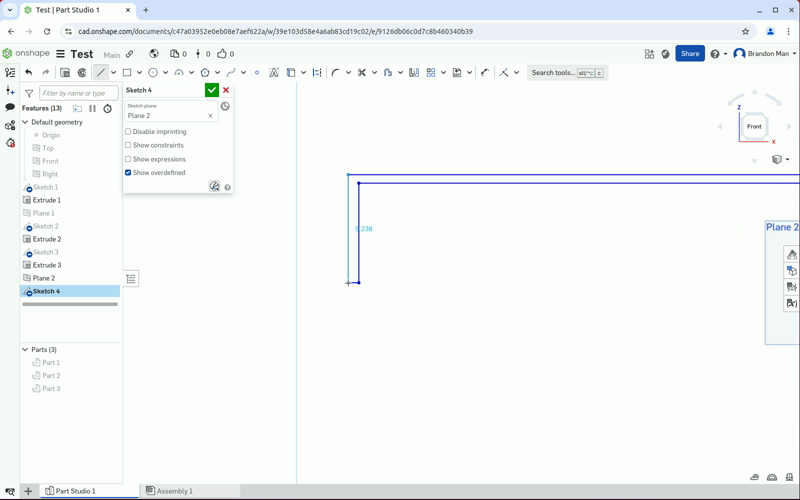
scroll(6)
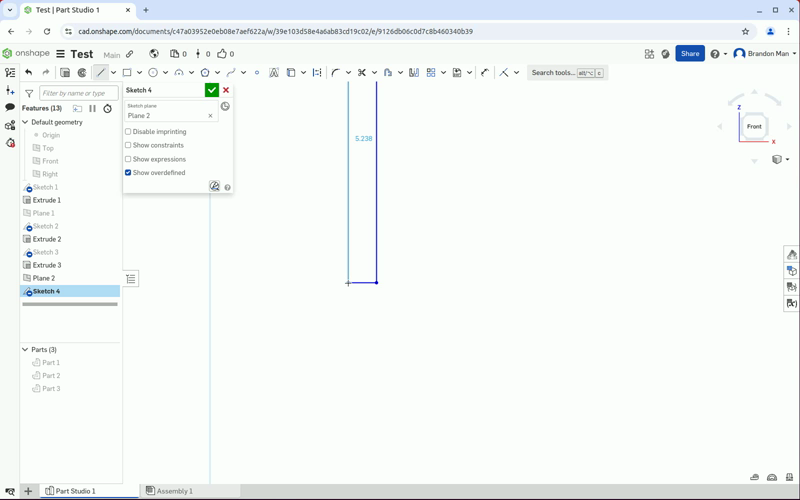
key_up(shift)
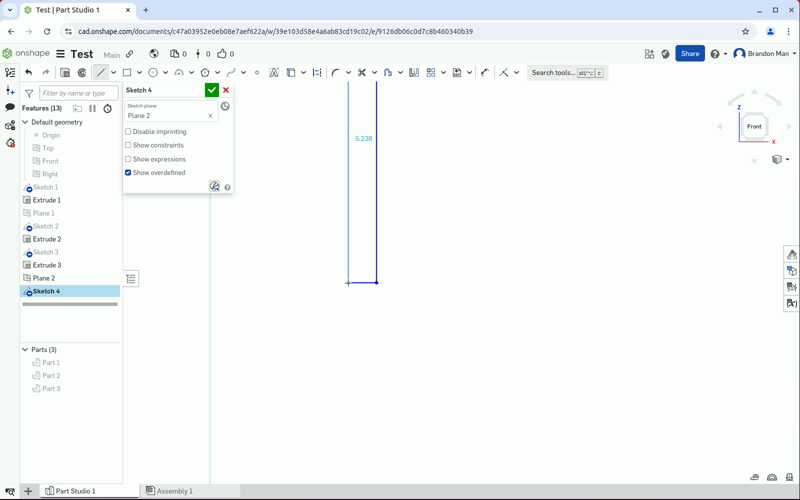
click(348, 282)
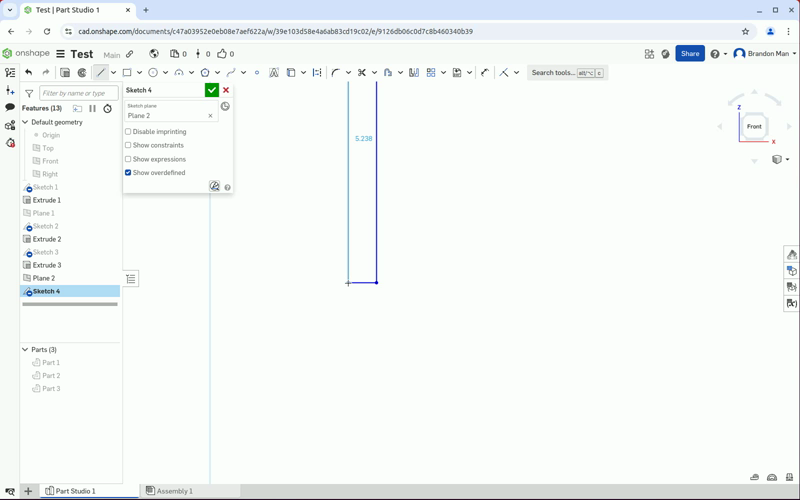
scroll(-6)
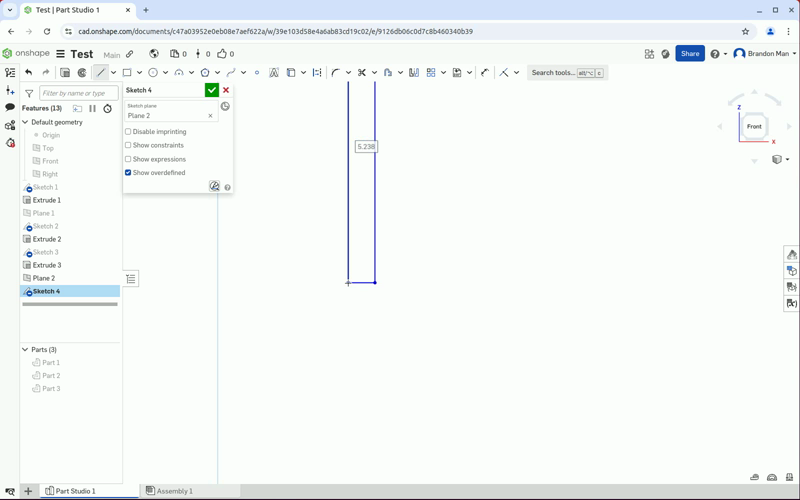
scroll(-6)
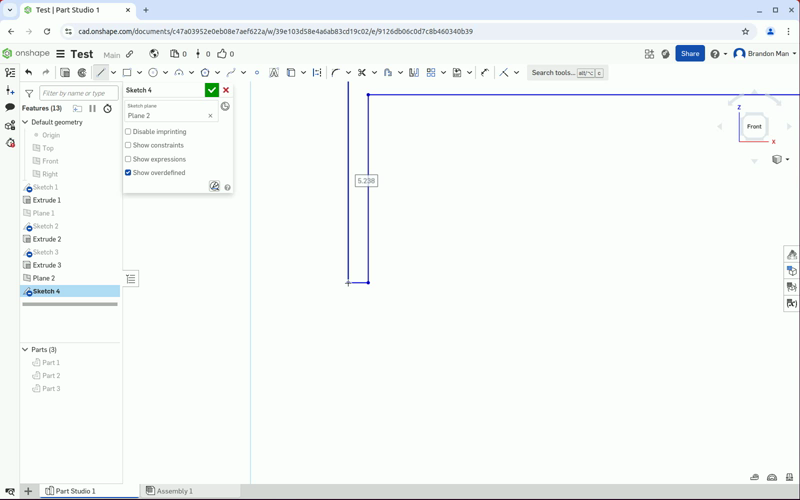
scroll(-6)
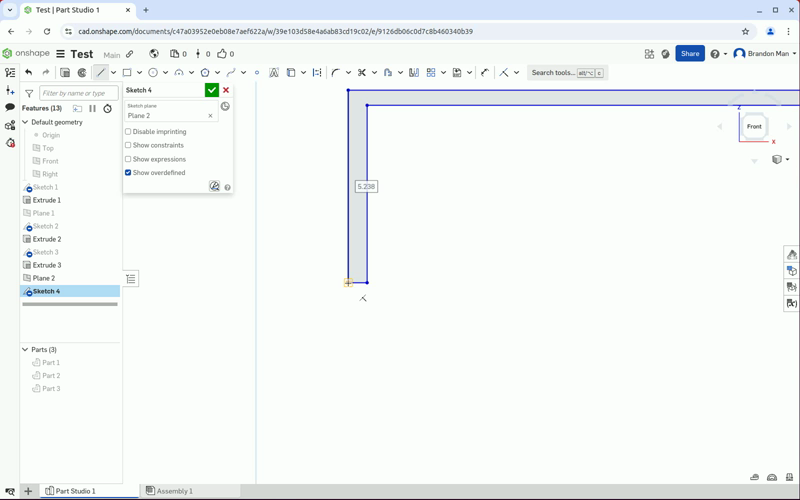
scroll(-6)
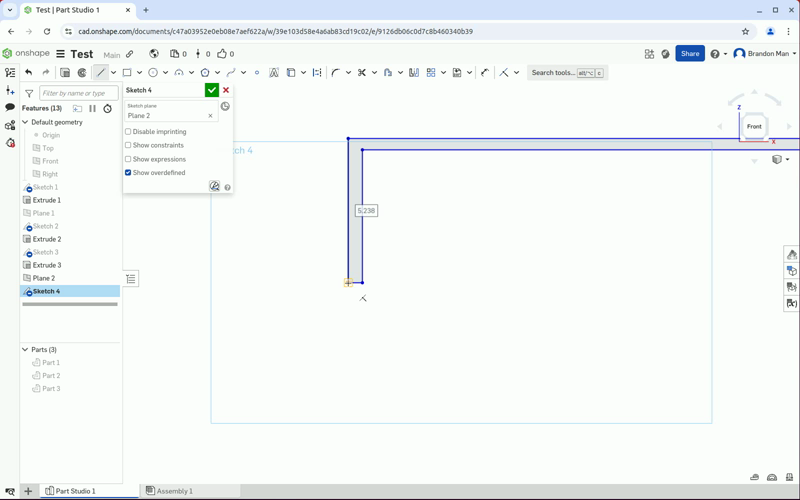
scroll(-6)
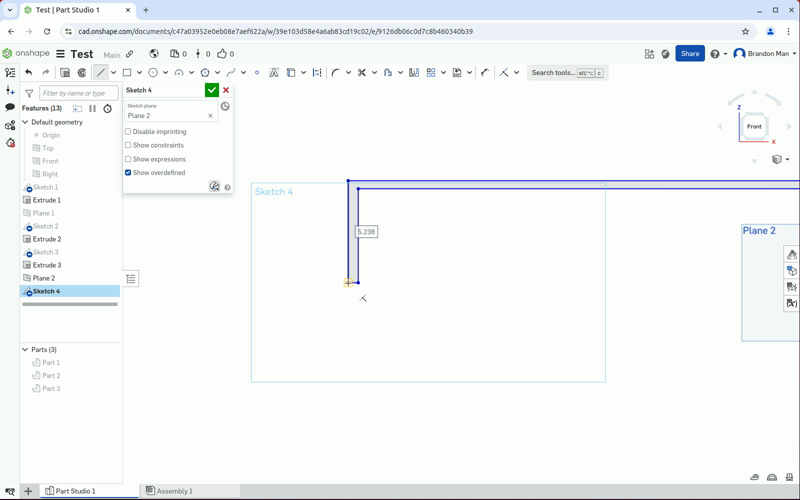
scroll(-6)
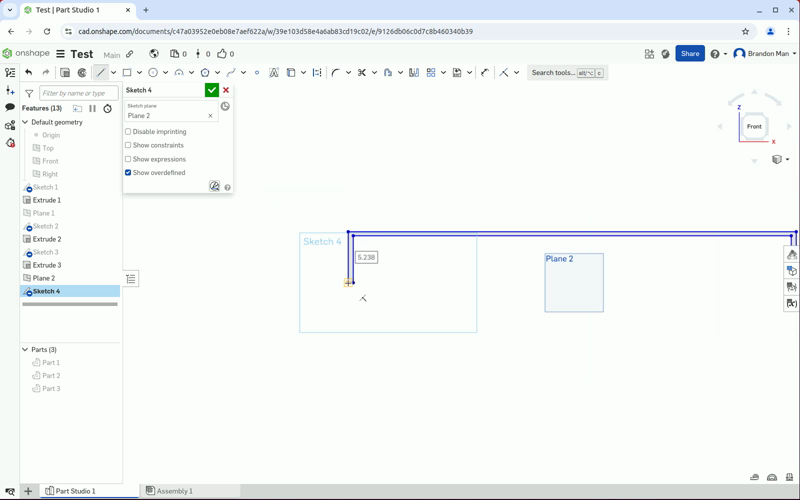
scroll(-6)
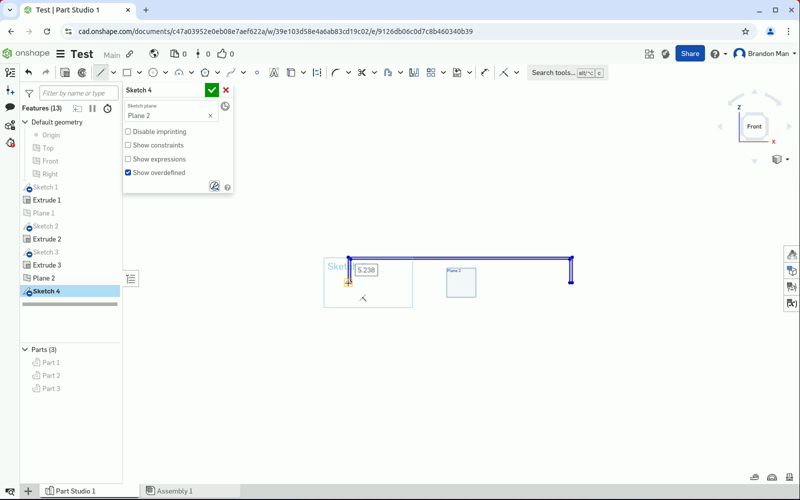
key(esc)
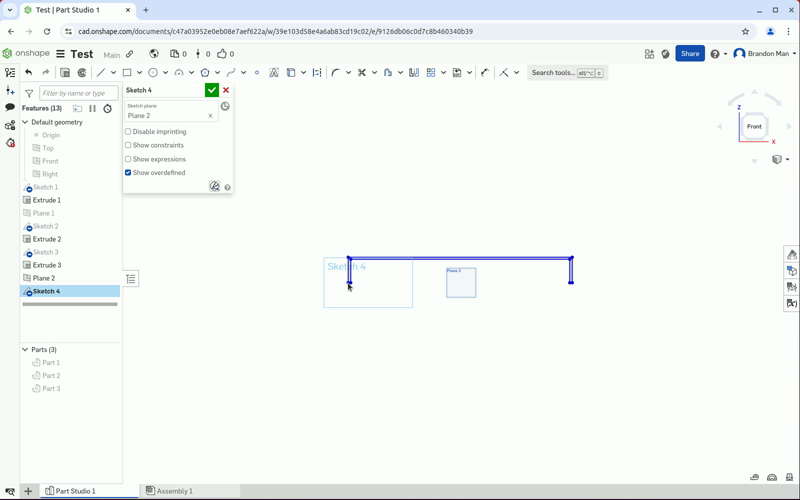
mouse_move(447, 258)
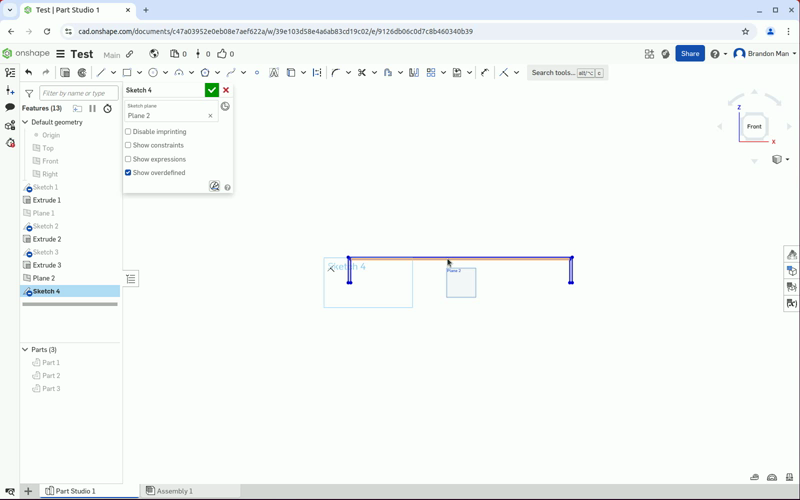
scroll(6)
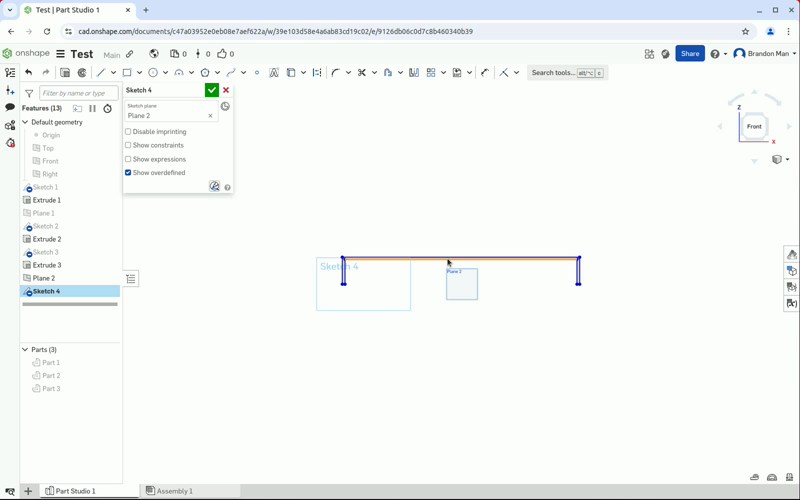
scroll(6)
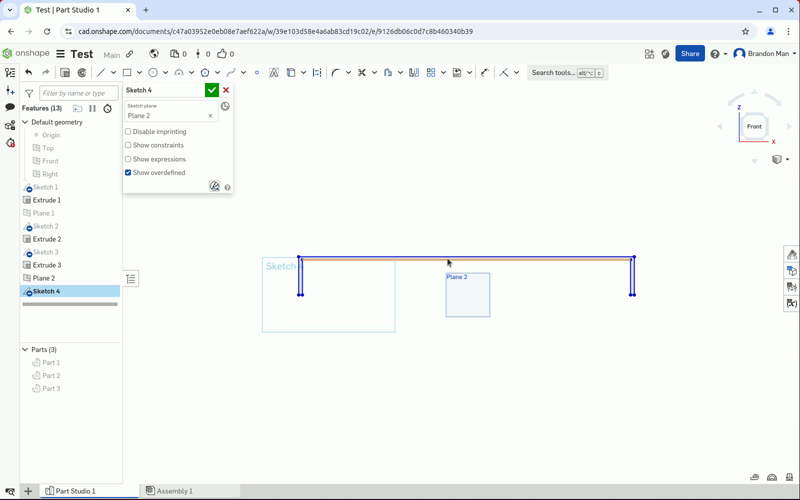
scroll(6)
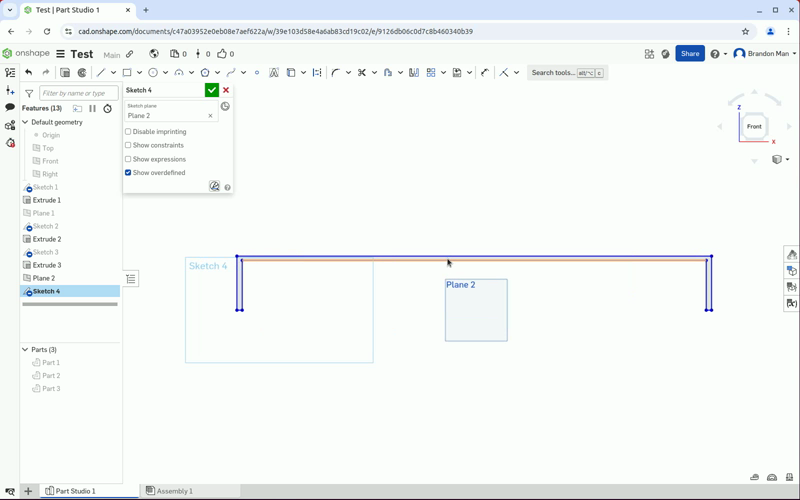
scroll(6)
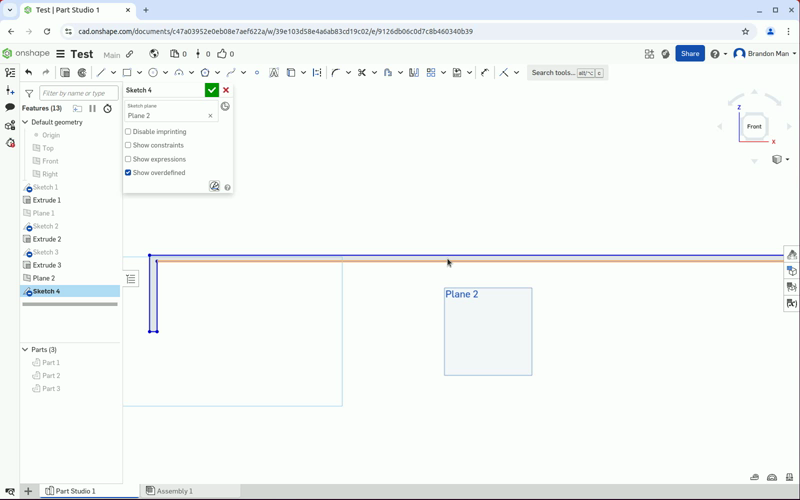
scroll(6)
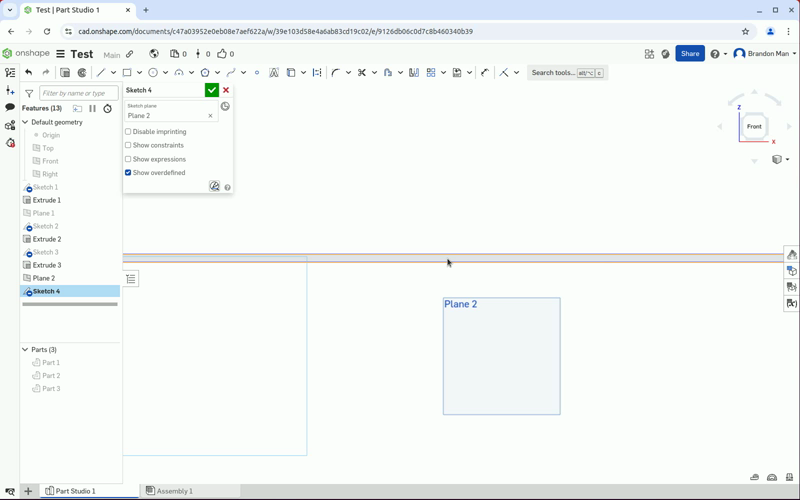
scroll(6)
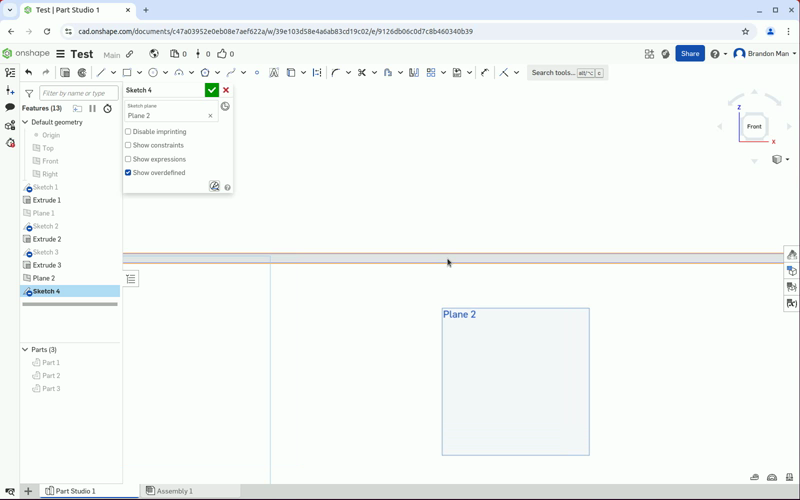
scroll(6)
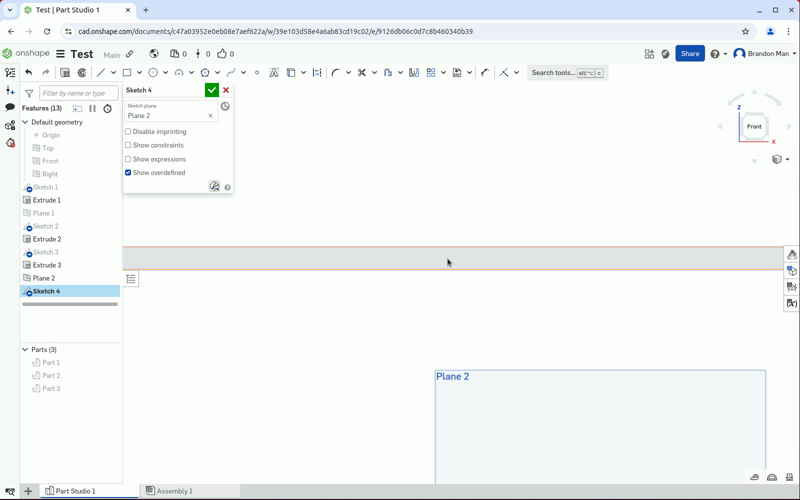
click(447, 258)
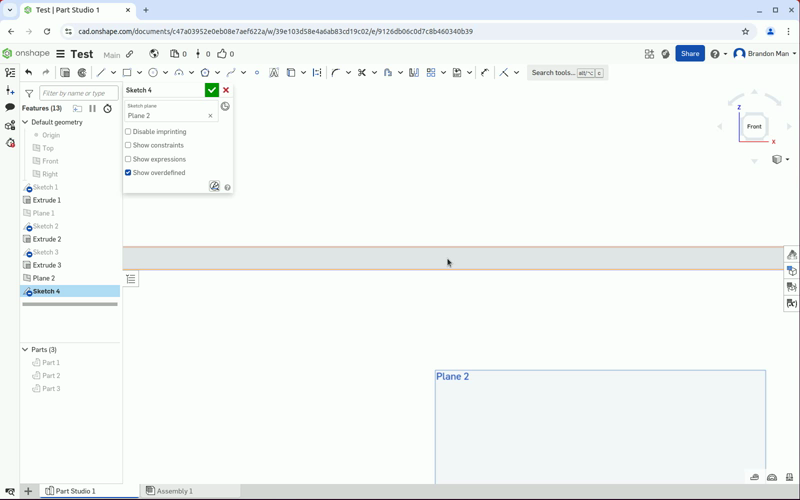
scroll(-6)
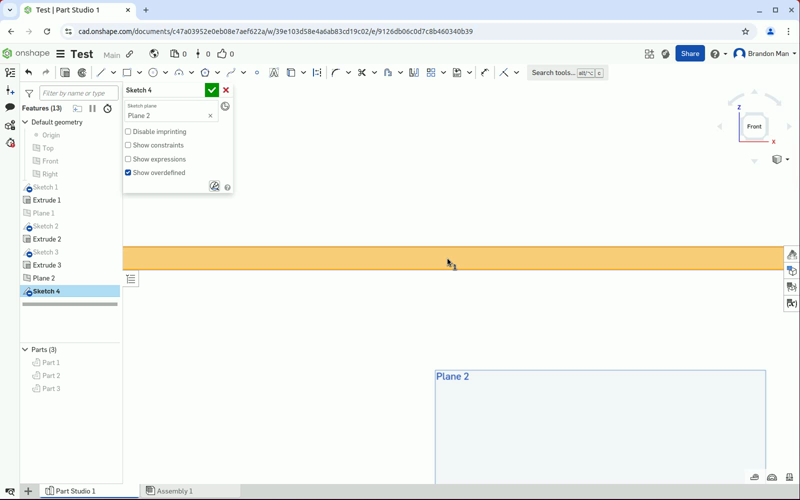
scroll(-6)
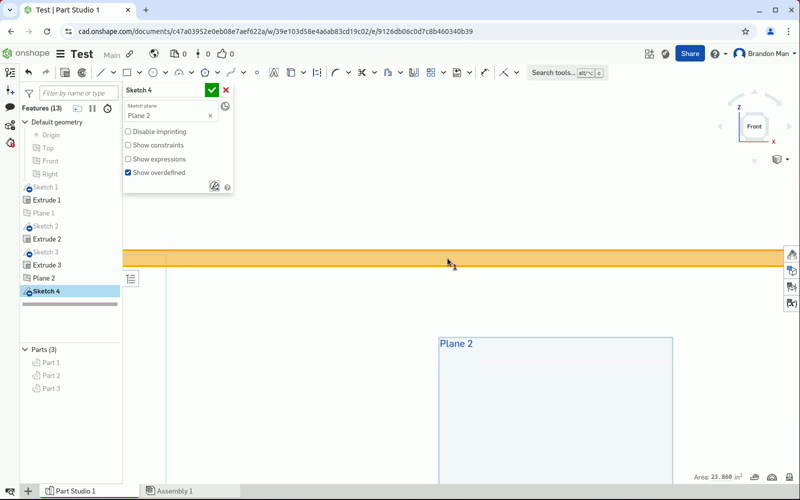
scroll(-6)
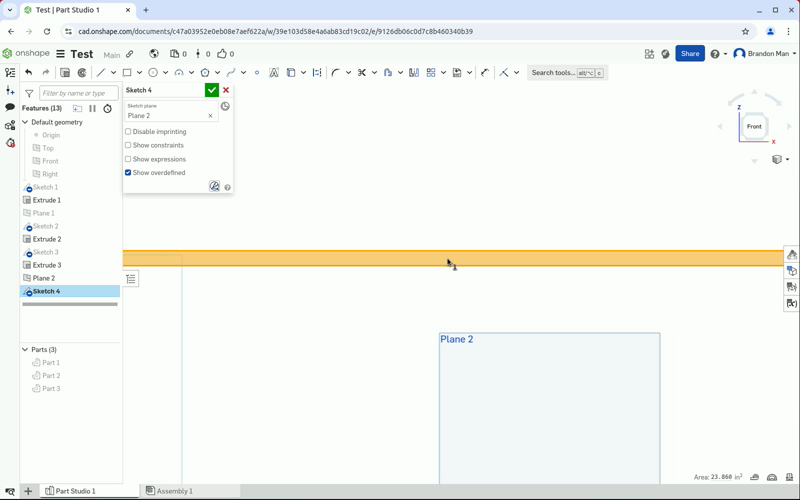
scroll(-6)
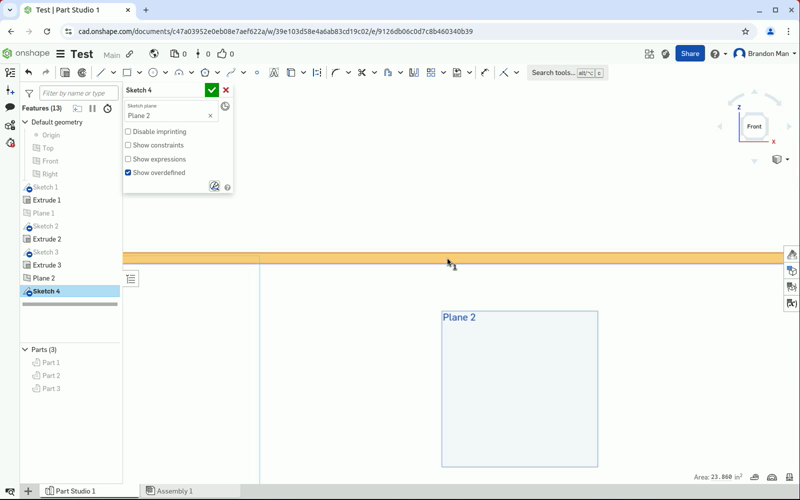
scroll(-6)
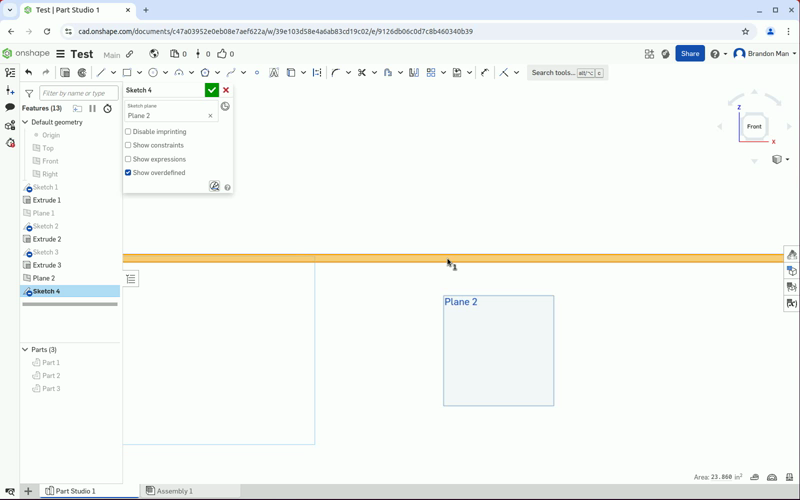
scroll(-6)
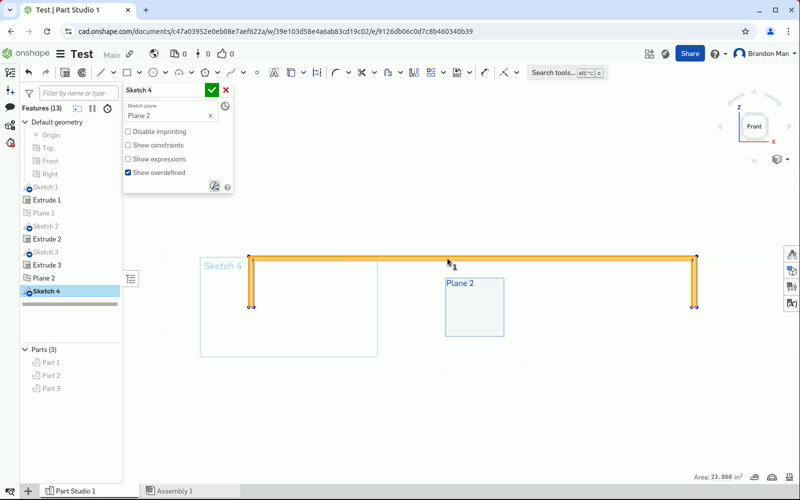
scroll(-6)
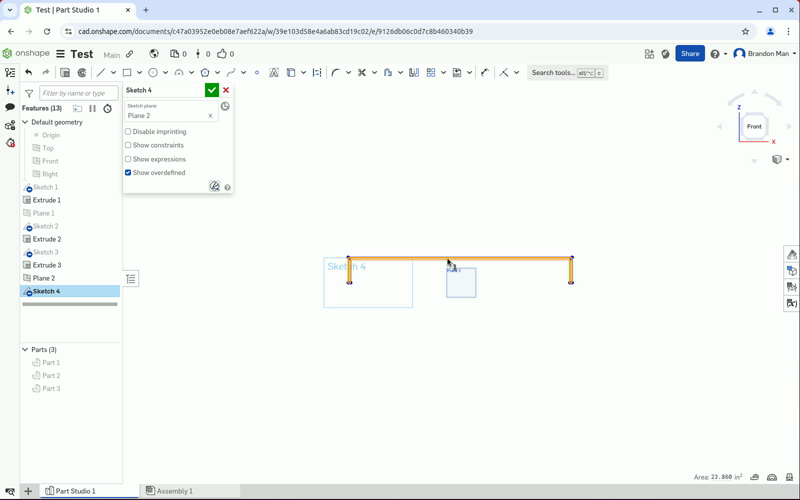
mouse_move(73, 352)
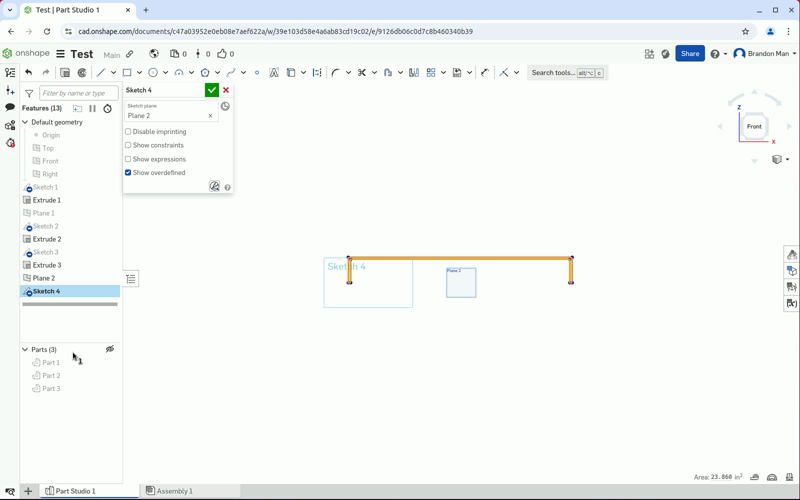
key(shift+y)
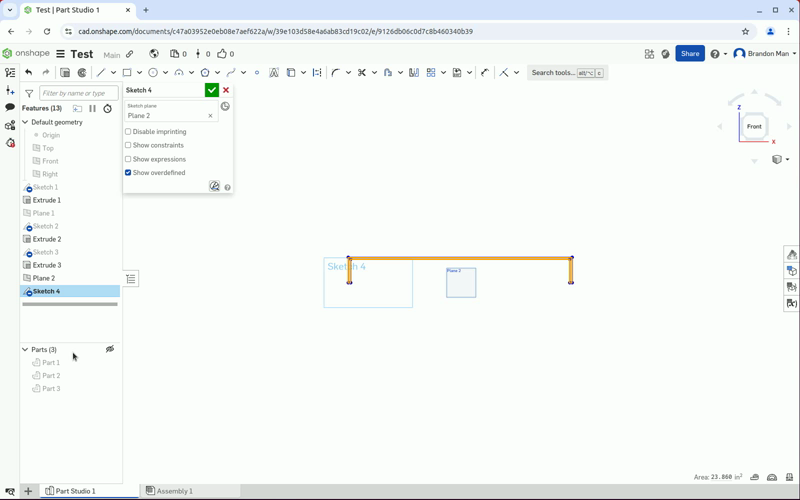
key(shift+e)
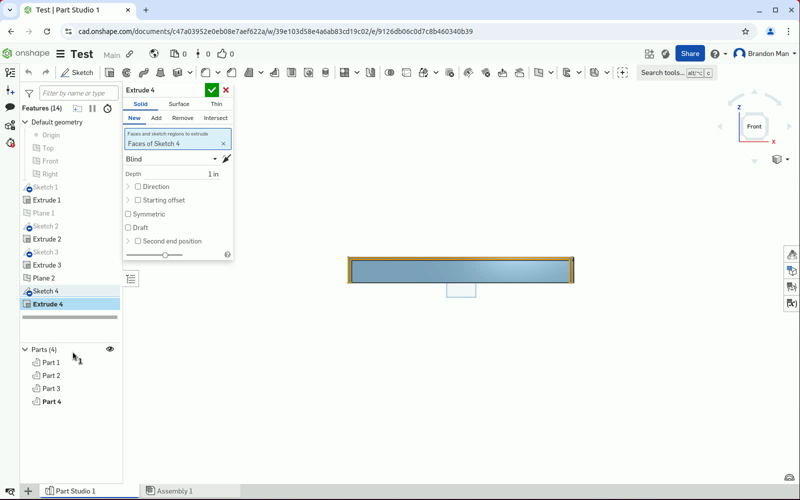
mouse_move(143, 106)
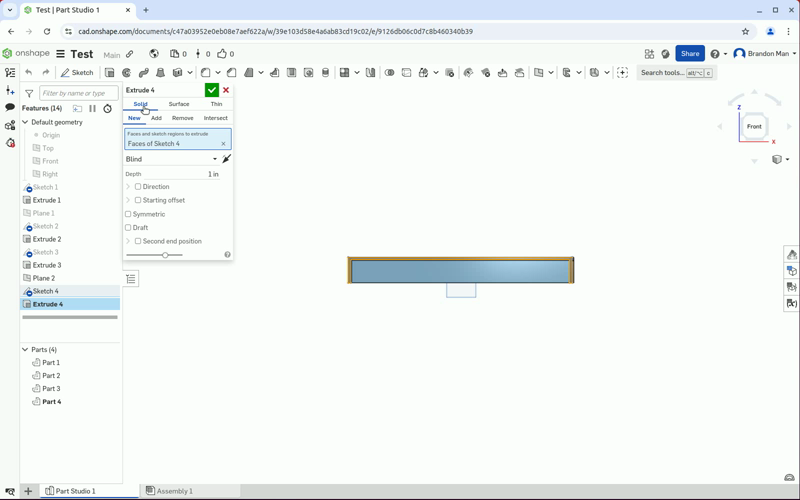
click(143, 106)
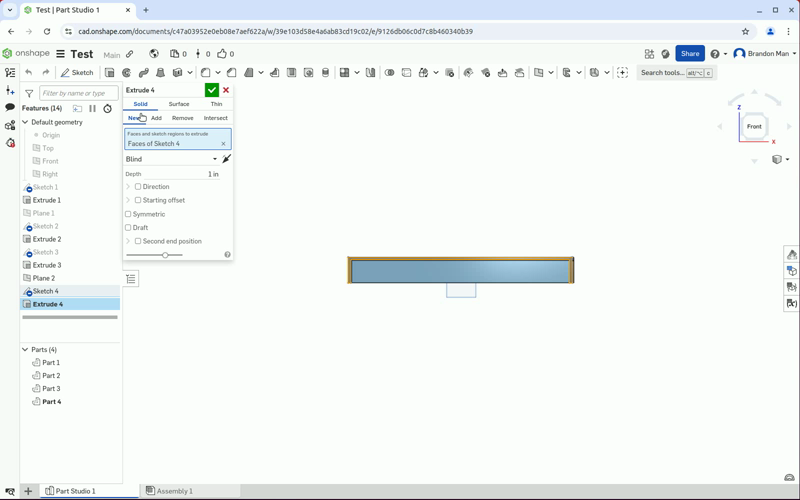
mouse_move(137, 120)
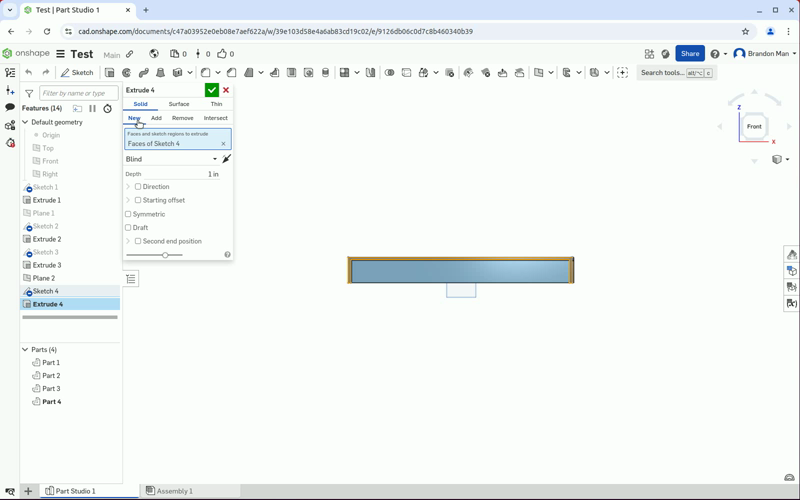
click(137, 120)
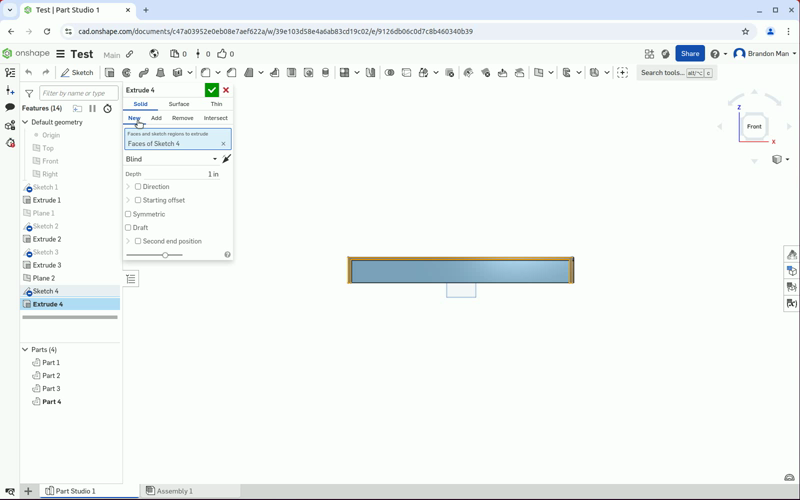
key(tab, 4)
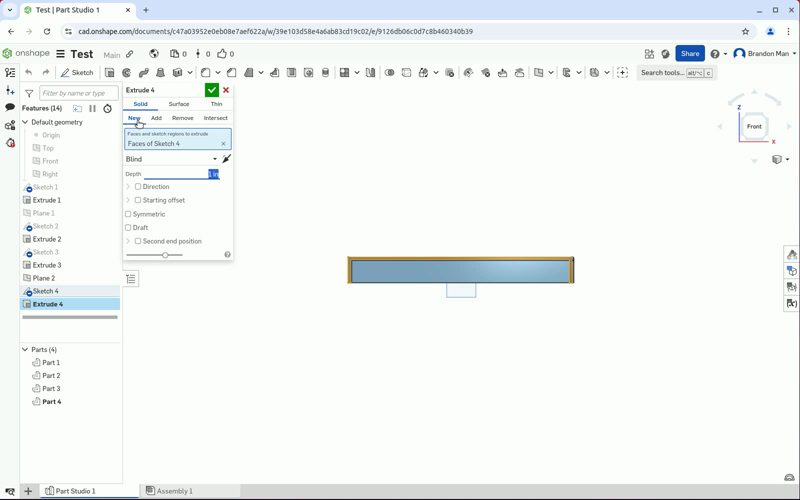
text(0.722)
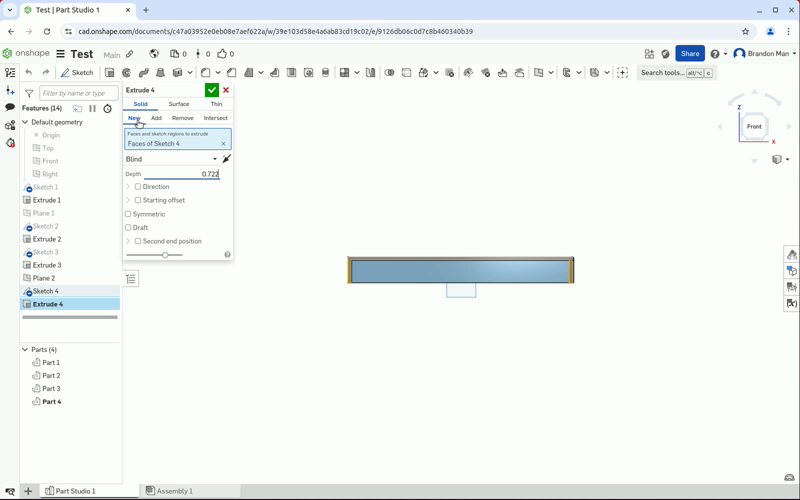
key(enter)
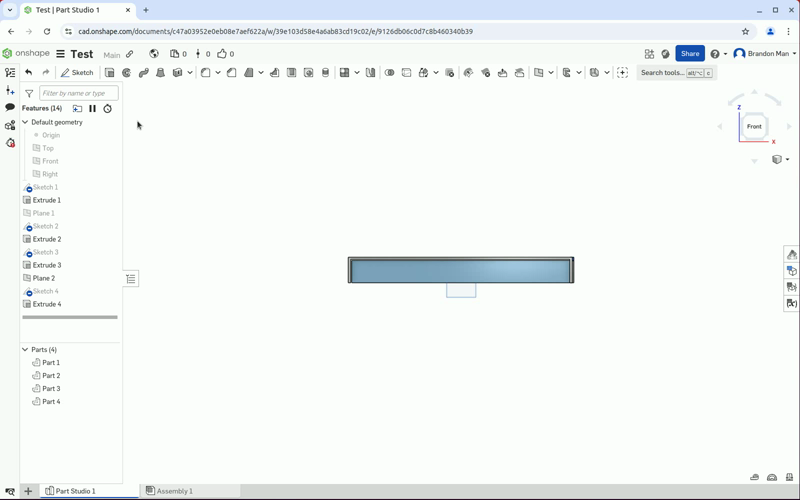
key(shift+h)
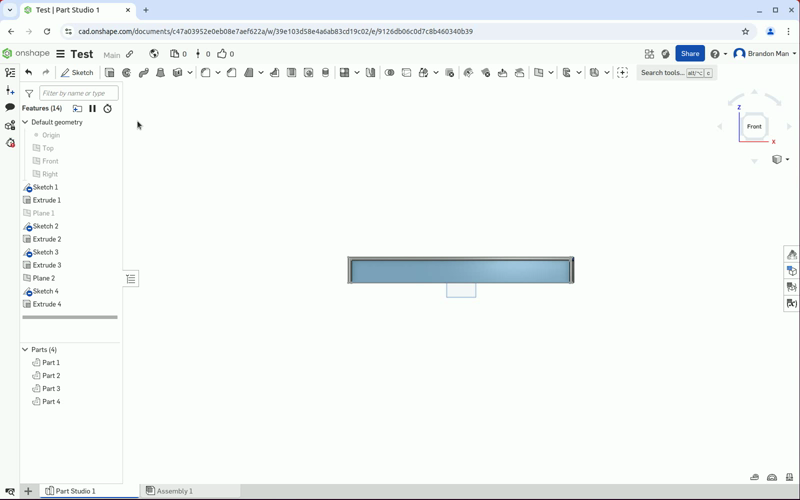
key(shift+h)
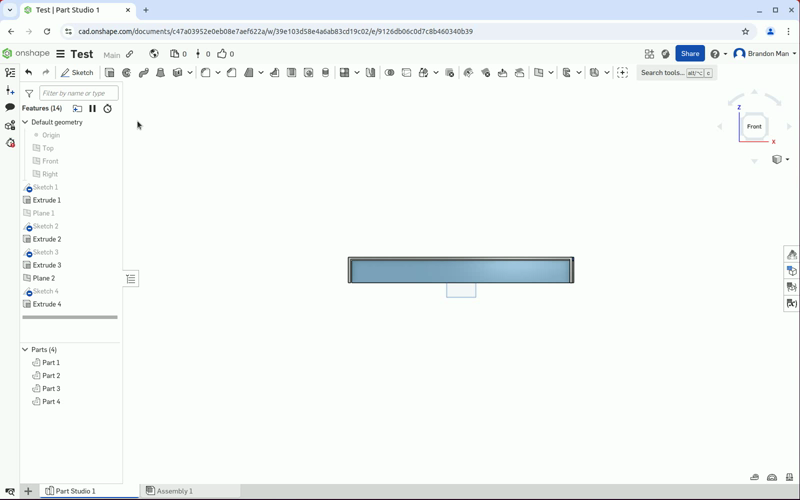
mouse_move(73, 189)
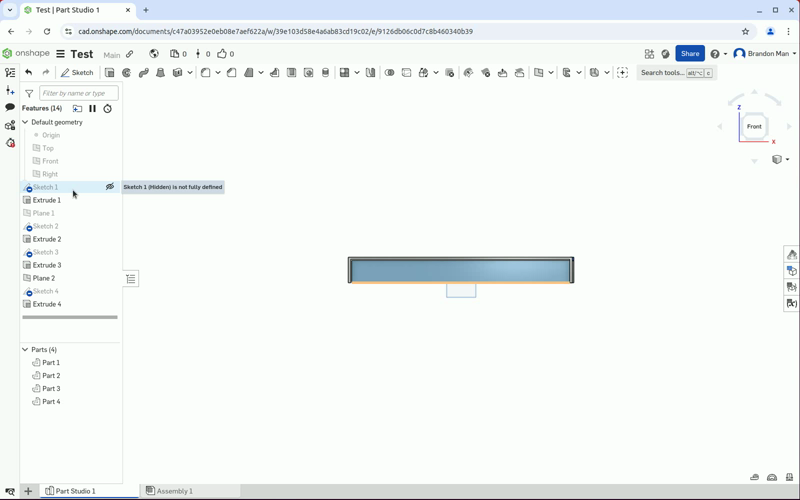
click(73, 189)
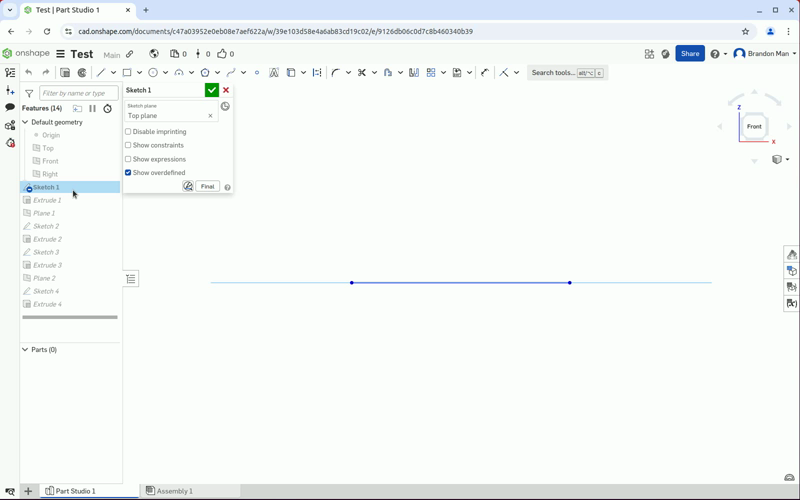
mouse_move(229, 92)
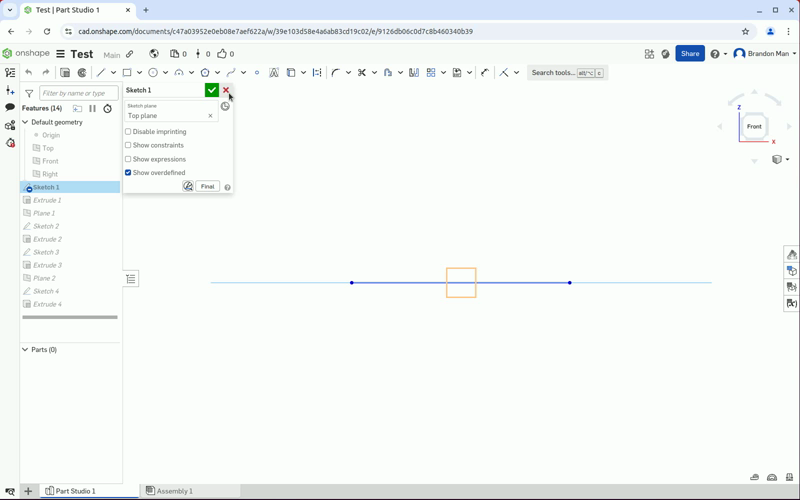
click(229, 92)
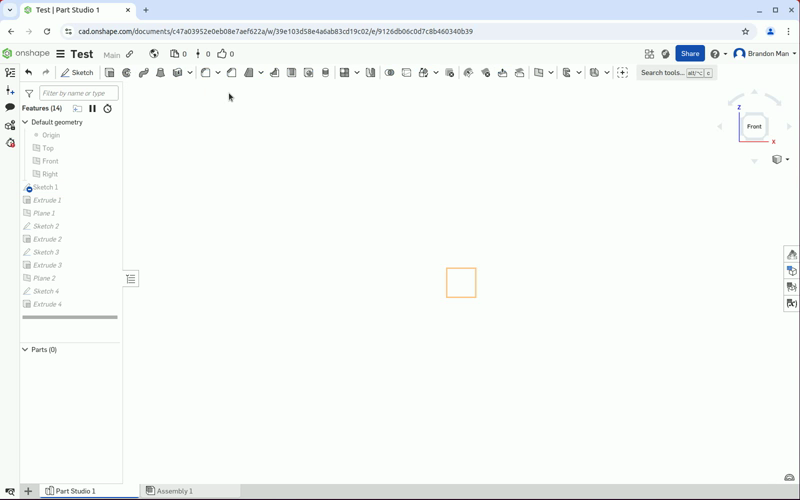
key(shift+s)
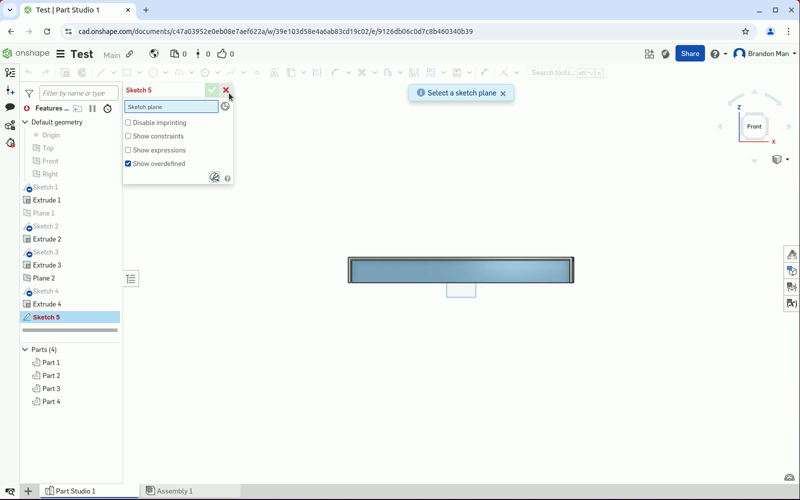
mouse_move(73, 280)
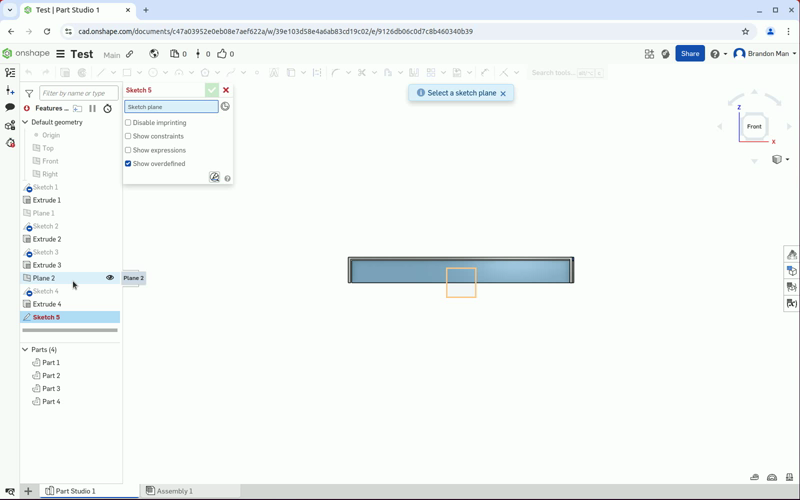
click(73, 280)
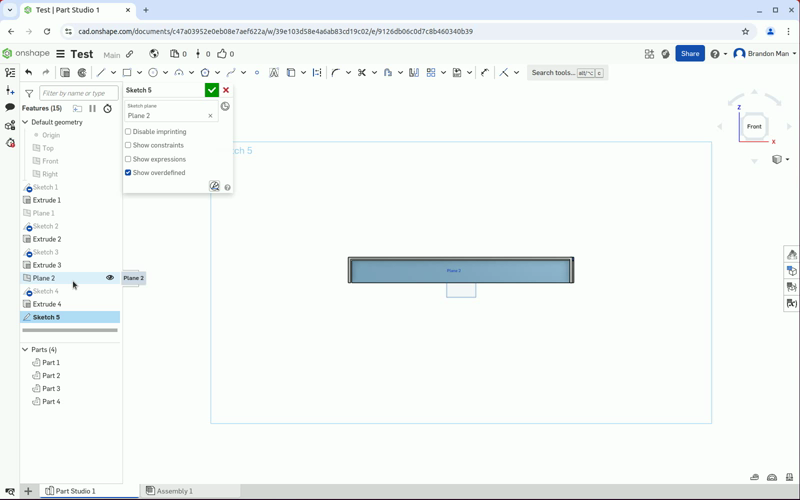
mouse_move(73, 352)
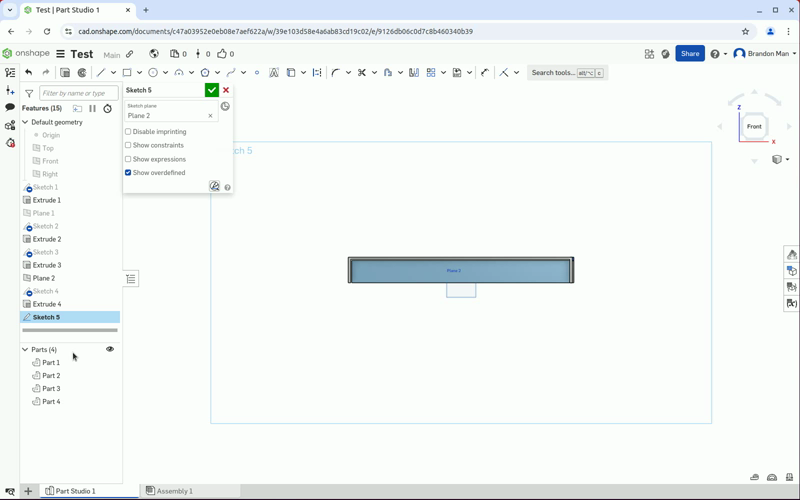
key(y)
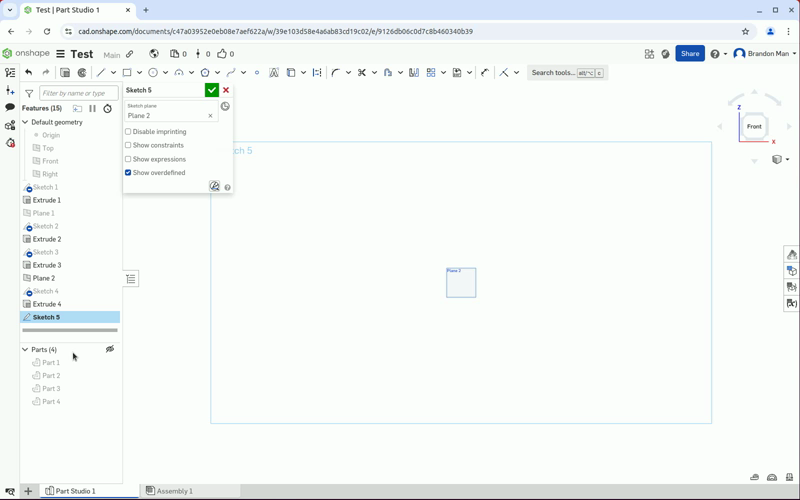
key(l)
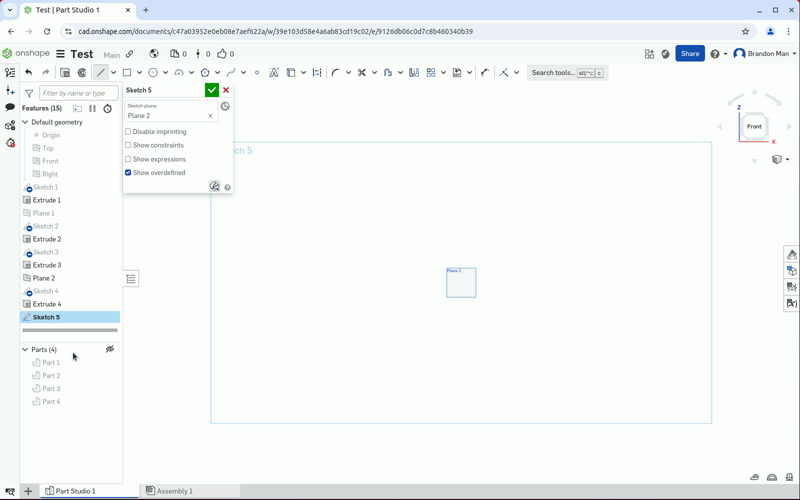
key_down(shift)
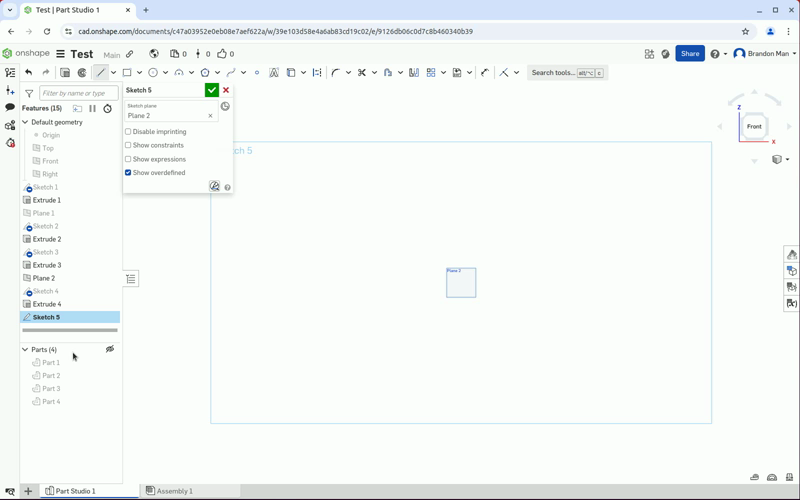
mouse_move(351, 282)
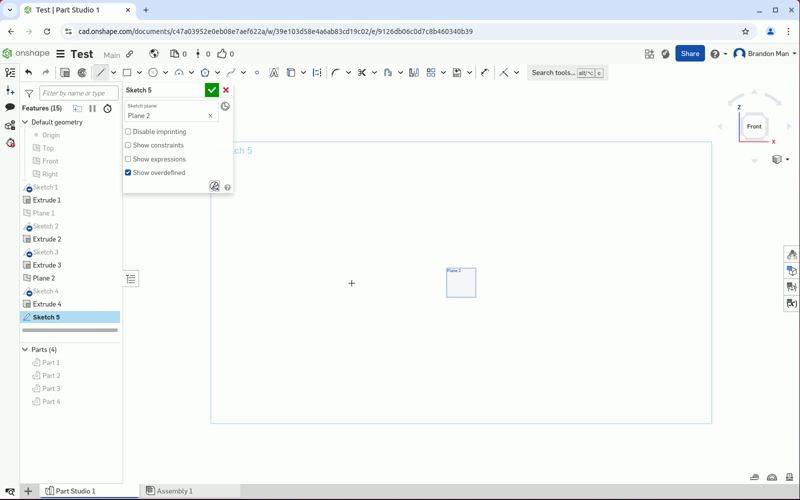
click(351, 282)
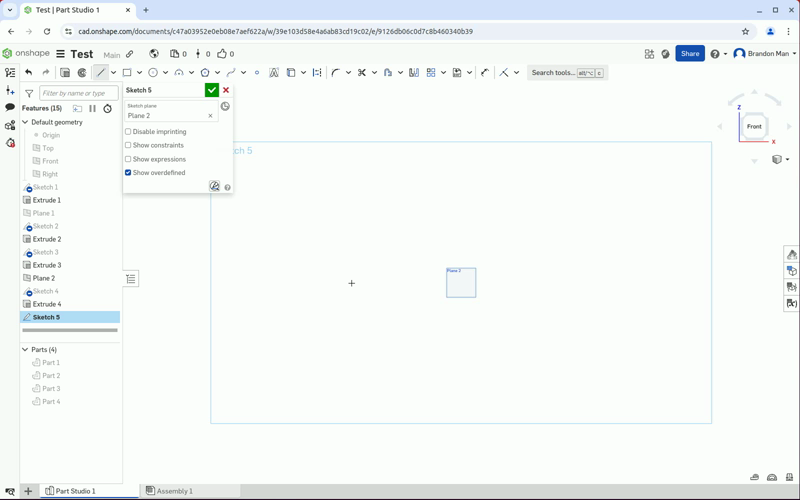
key_up(shift)
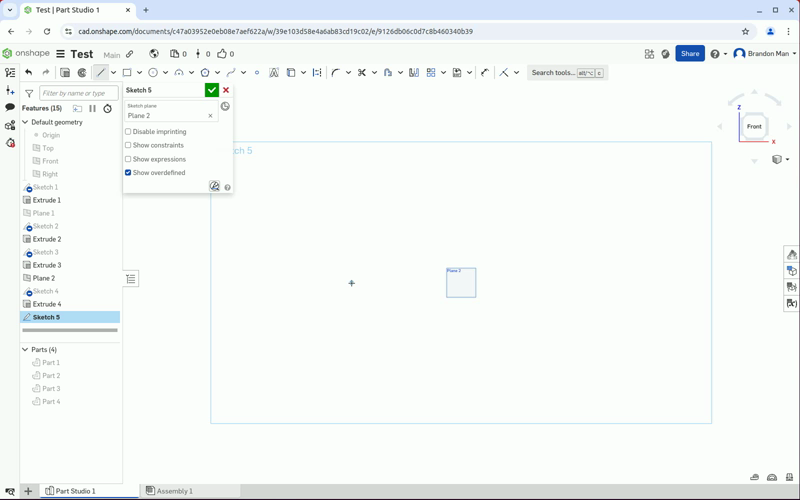
key_down(shift)
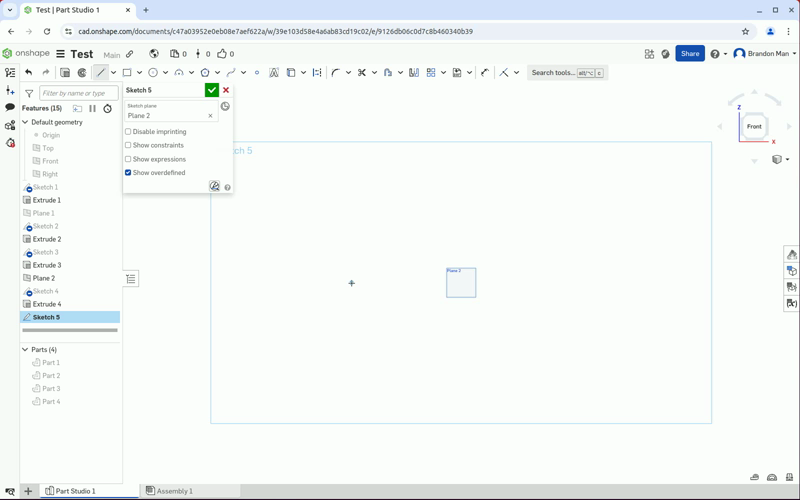
mouse_move(569, 282)
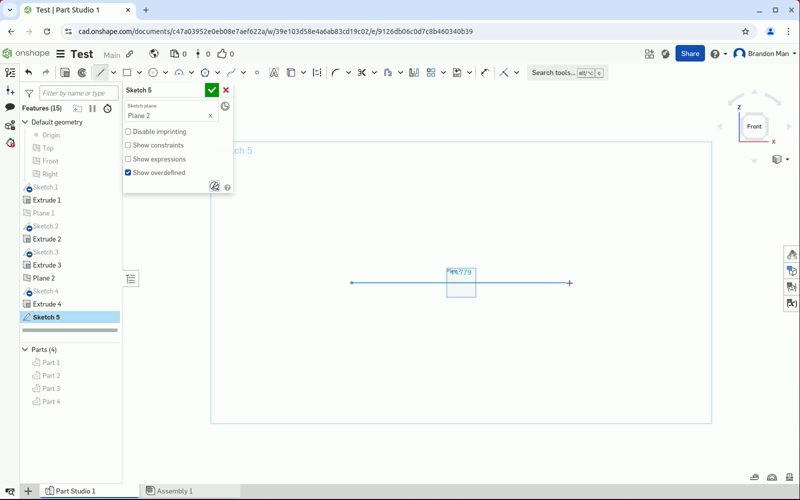
click(569, 282)
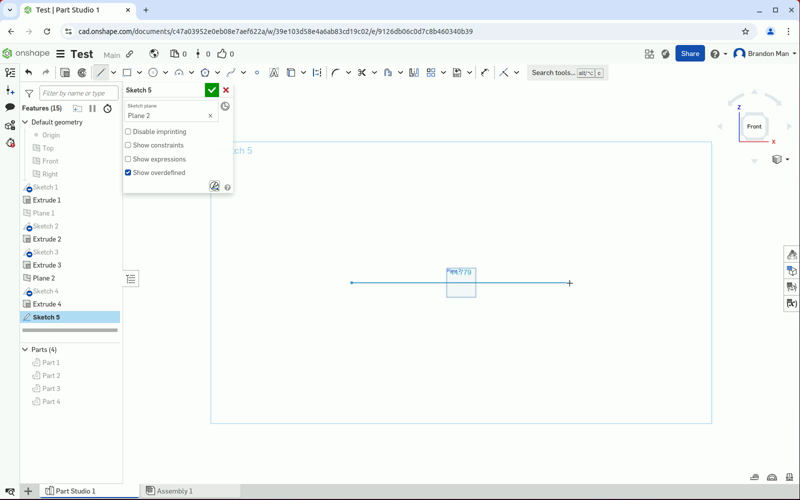
key_up(shift)
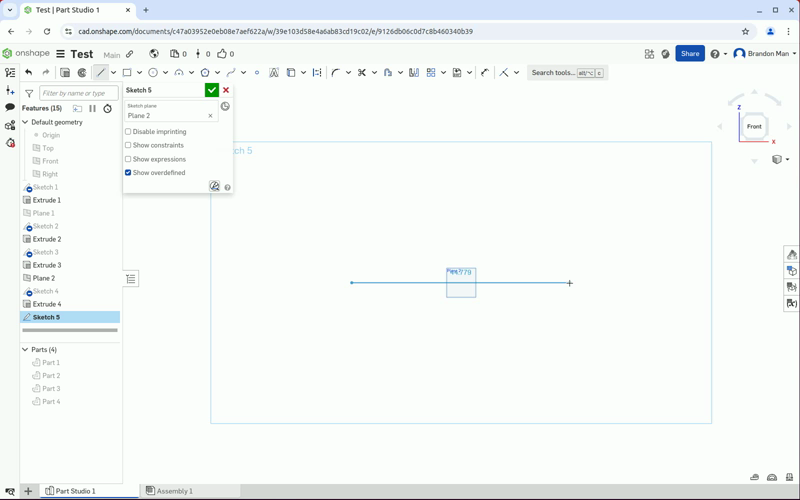
key_down(shift)
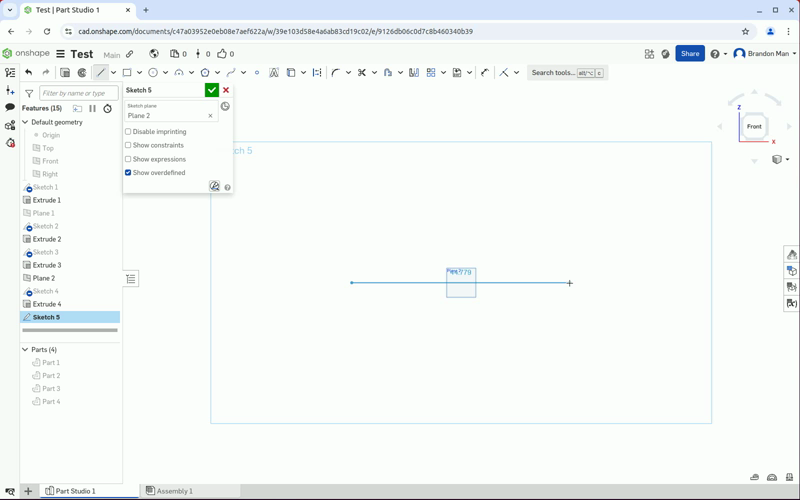
mouse_move(589, 282)
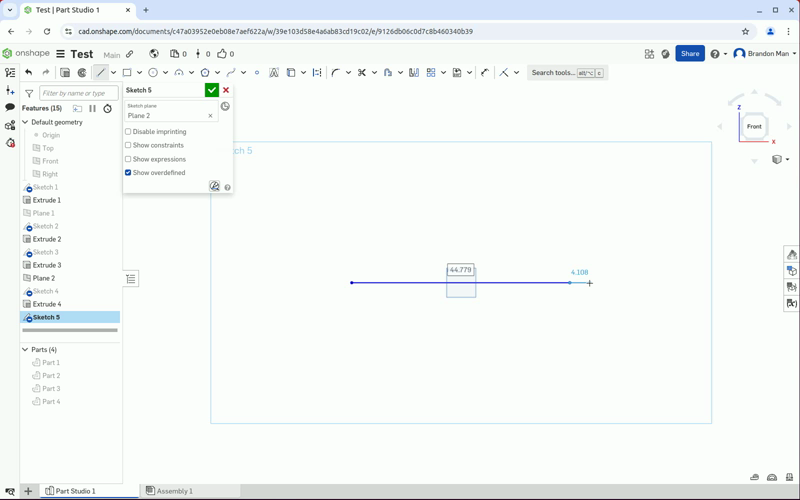
mouse_move(569, 260)
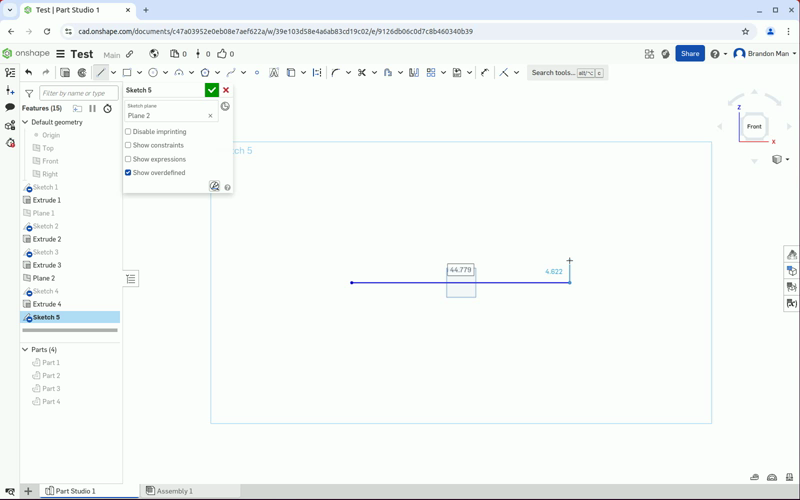
click(569, 260)
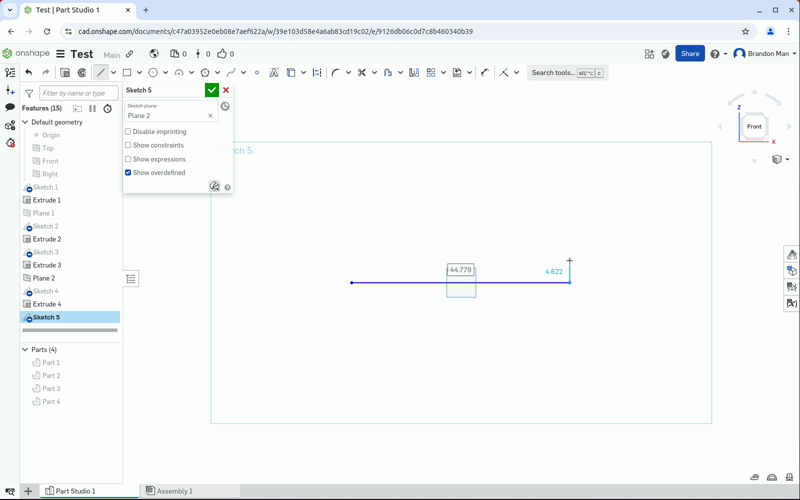
key_up(shift)
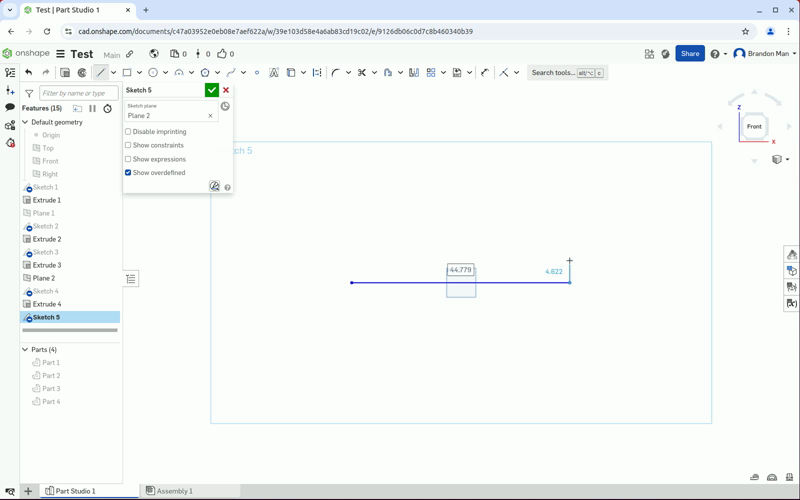
key_down(shift)
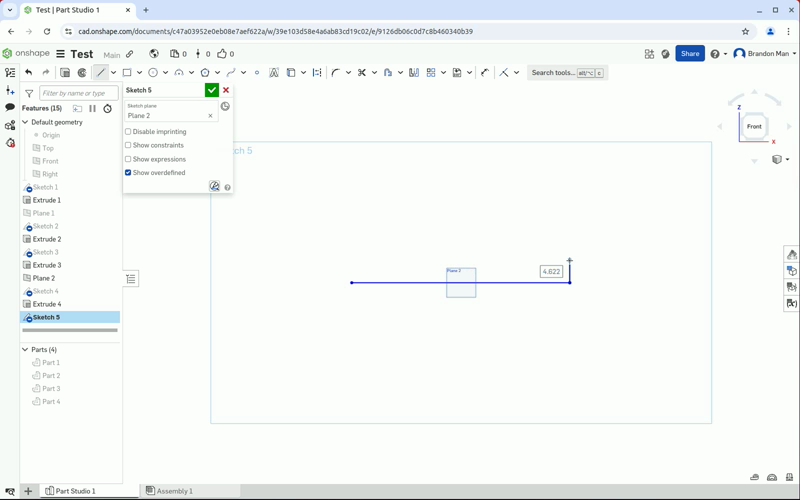
mouse_move(351, 260)
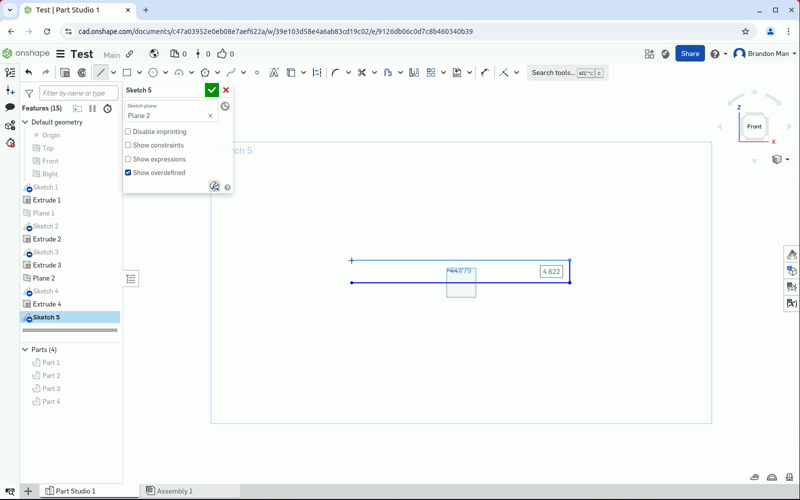
click(351, 260)
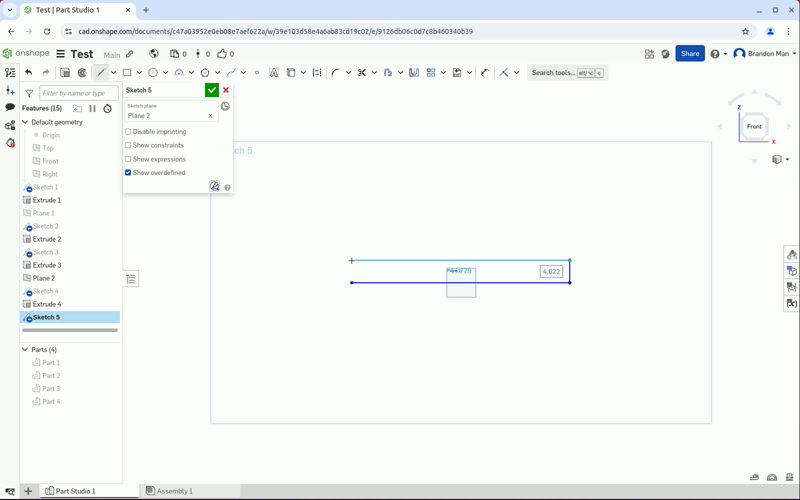
key_up(shift)
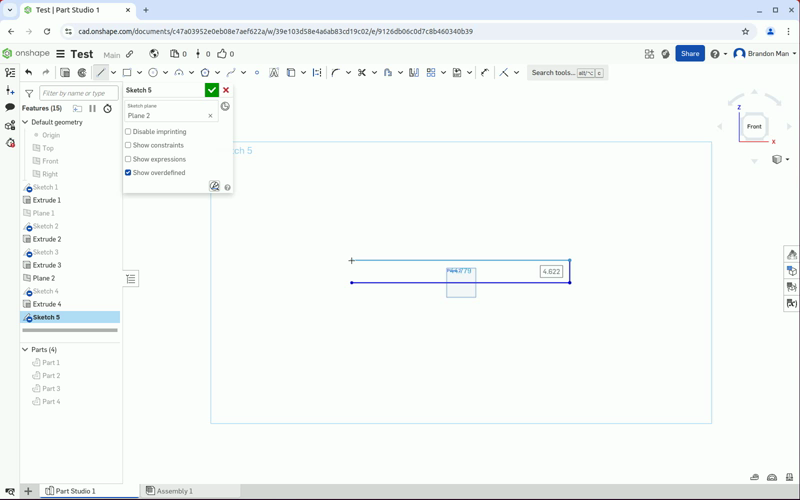
mouse_move(381, 260)
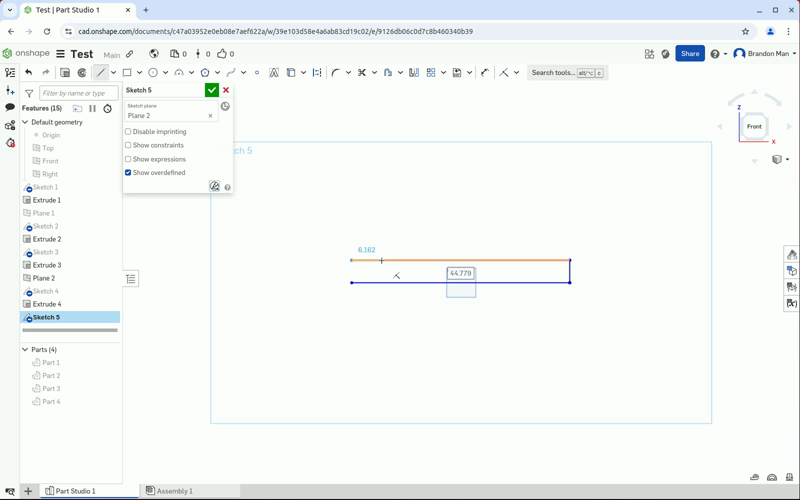
key_down(shift)
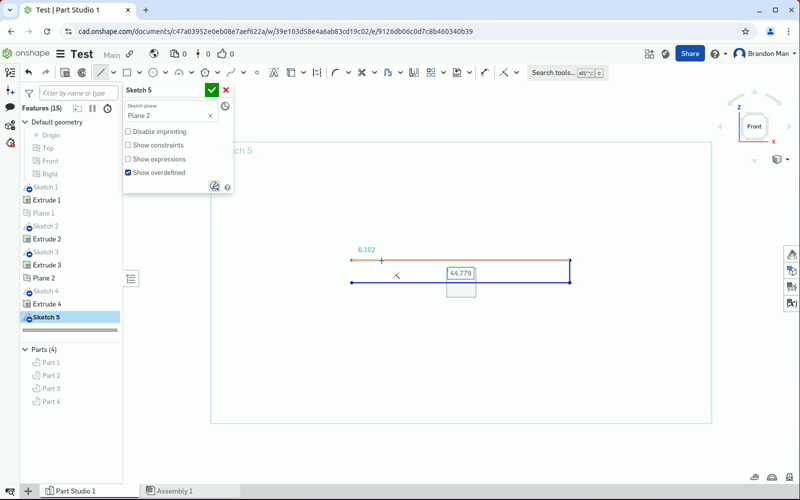
mouse_move(351, 282)
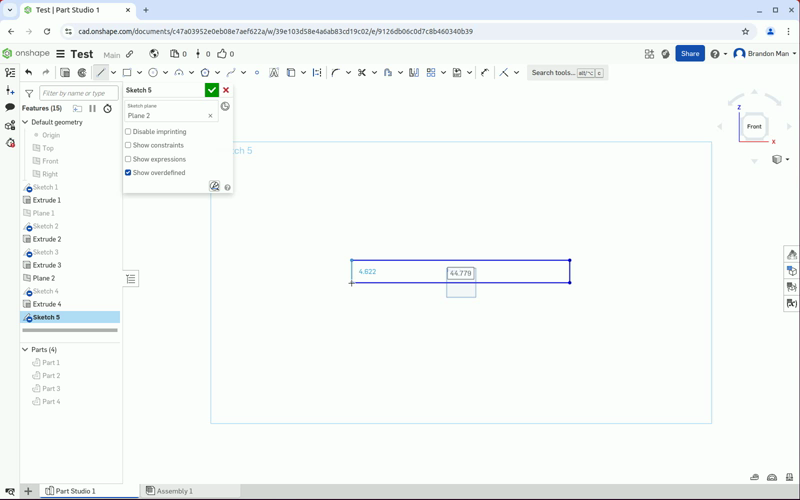
key_up(shift)
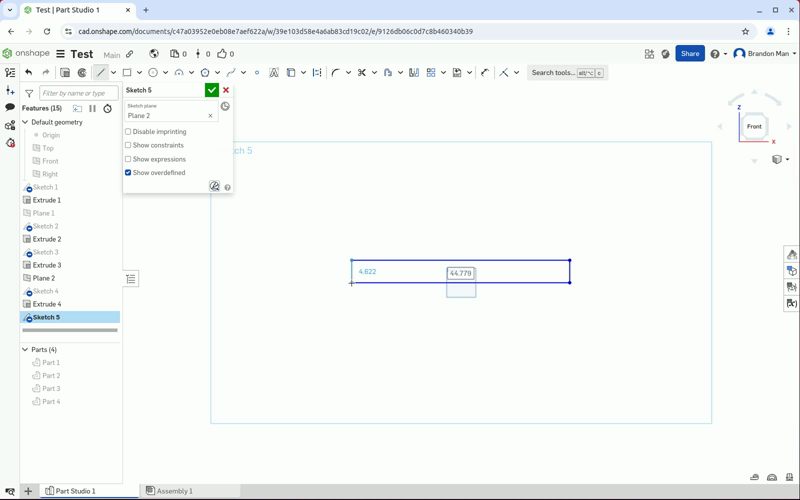
click(351, 282)
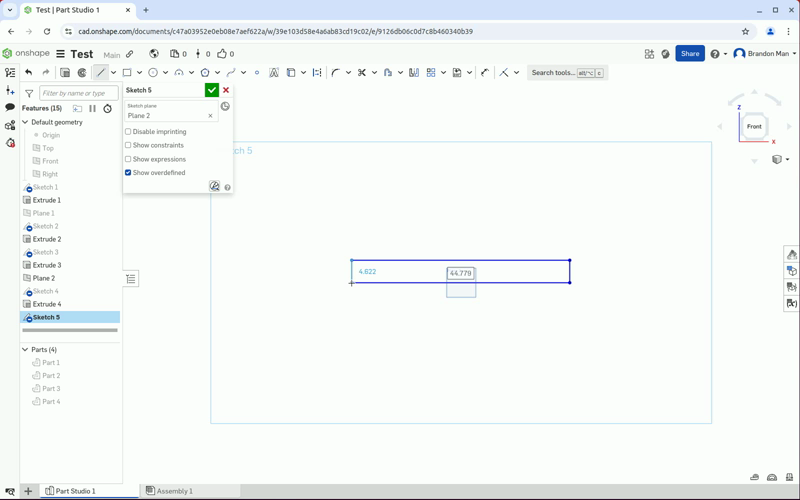
key(esc)
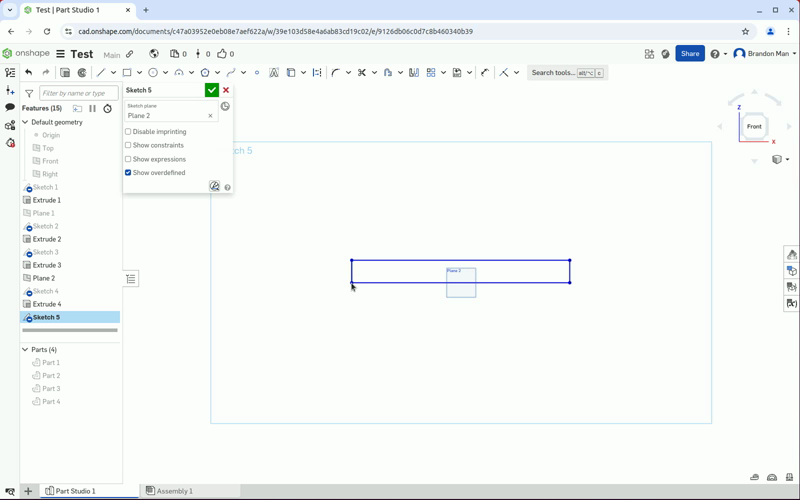
mouse_move(523, 265)
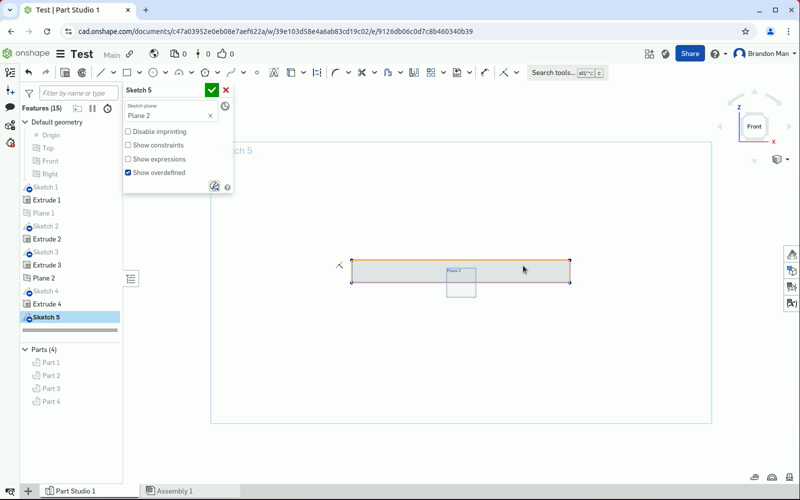
click(523, 265)
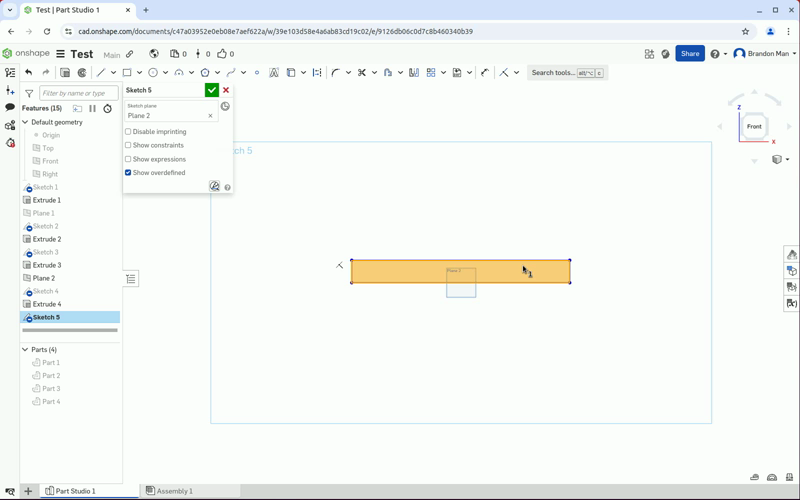
mouse_move(73, 352)
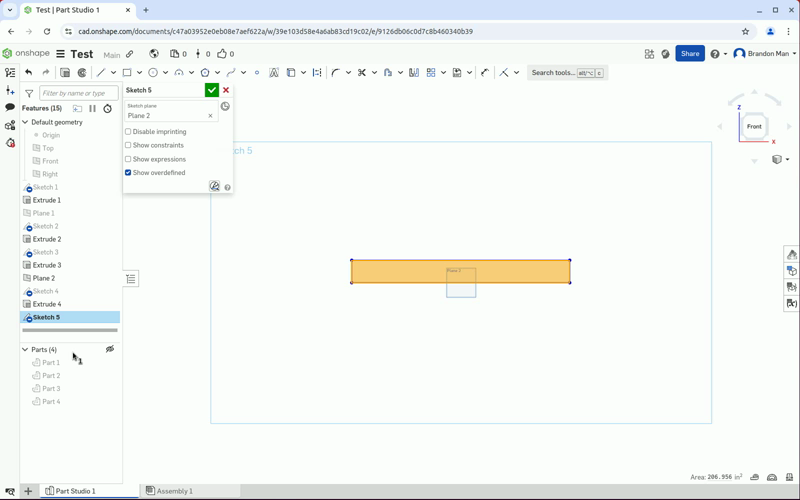
key(shift+y)
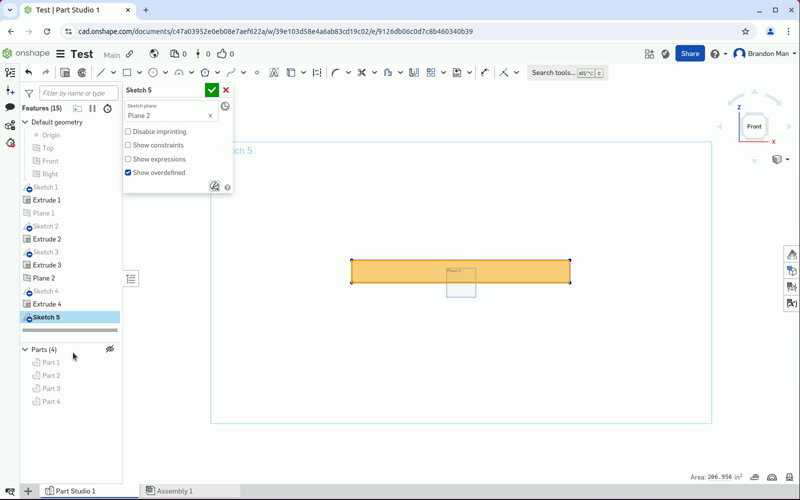
key(shift+e)
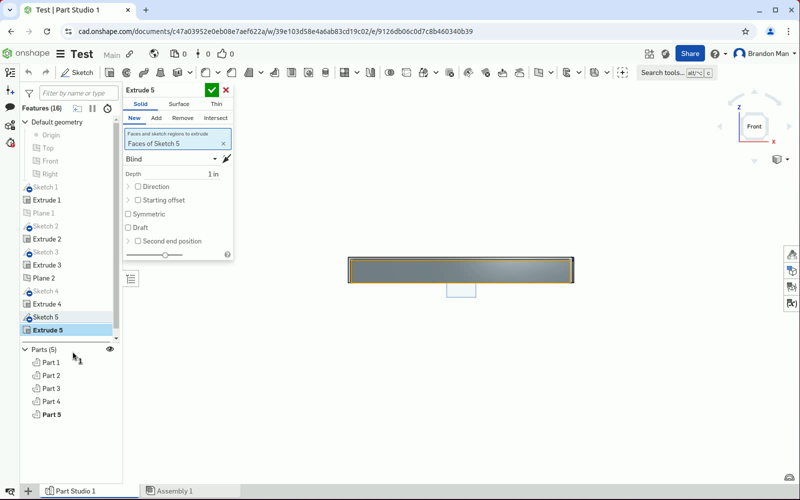
mouse_move(143, 106)
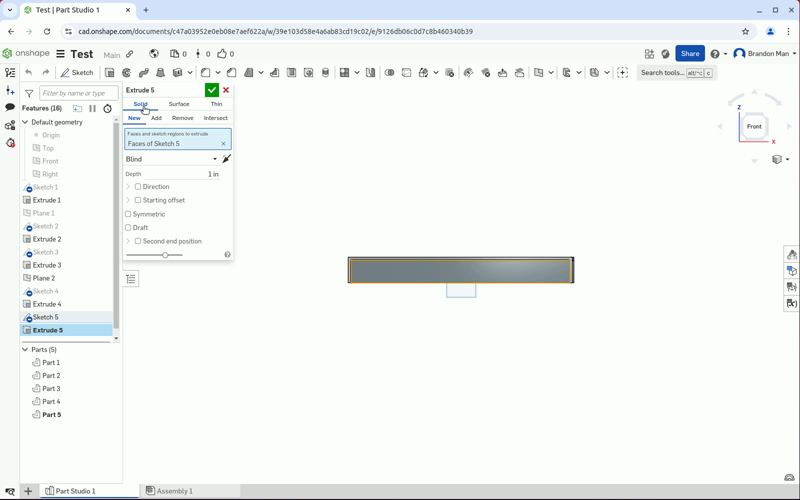
click(143, 106)
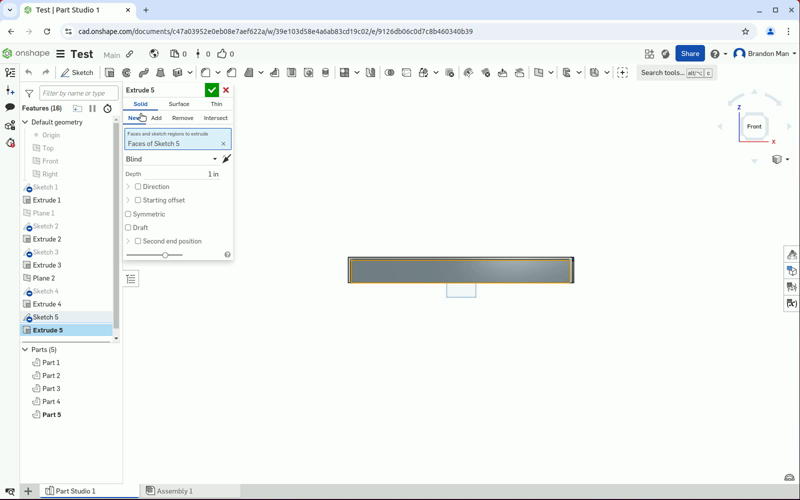
mouse_move(137, 120)
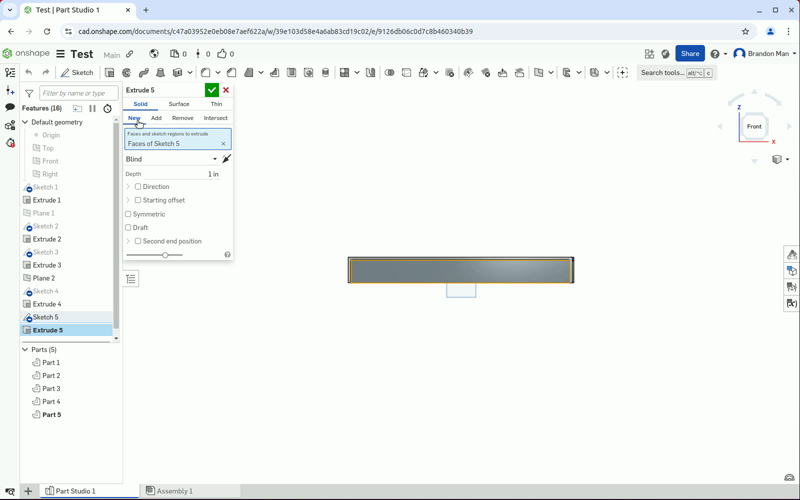
click(137, 120)
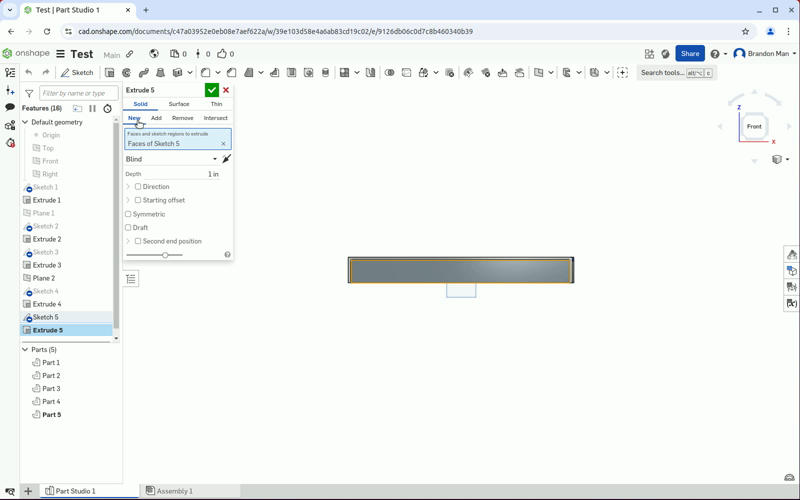
key(tab, 4)
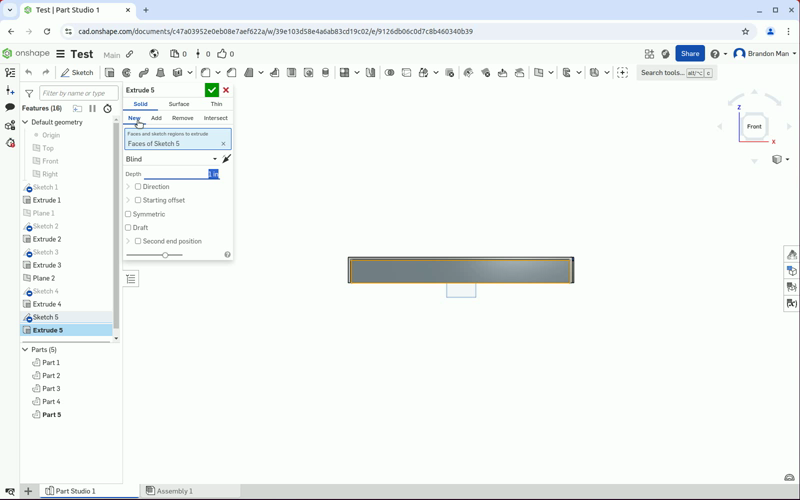
text(0.722)
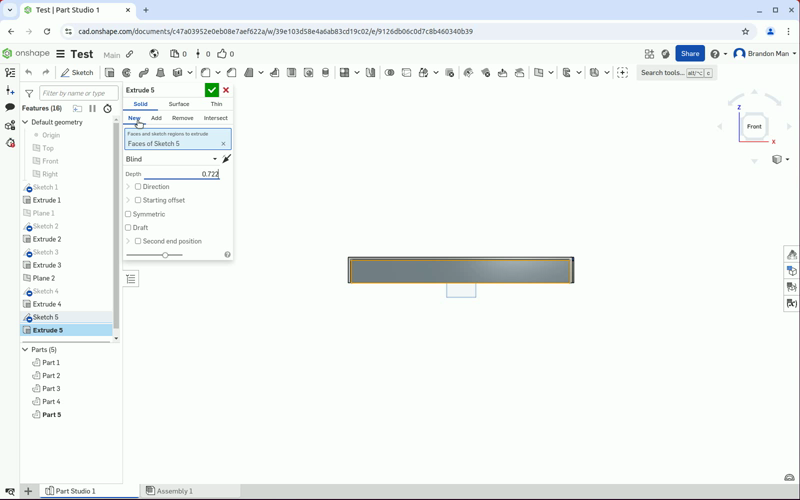
key(enter)
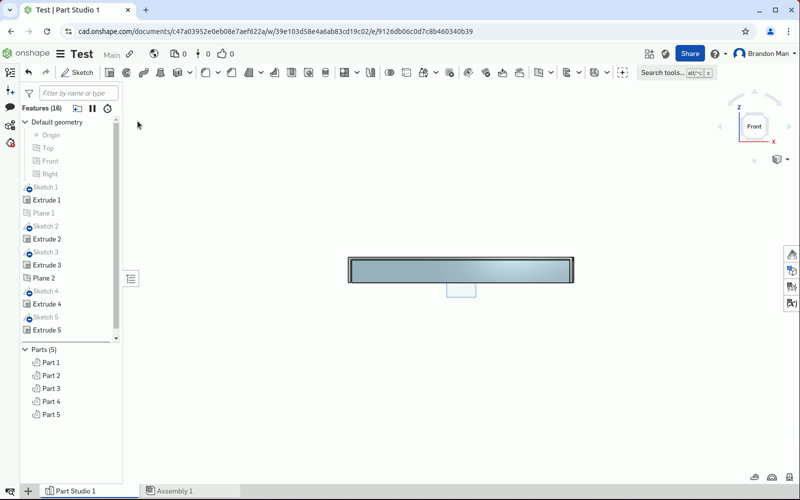
key(shift+h)
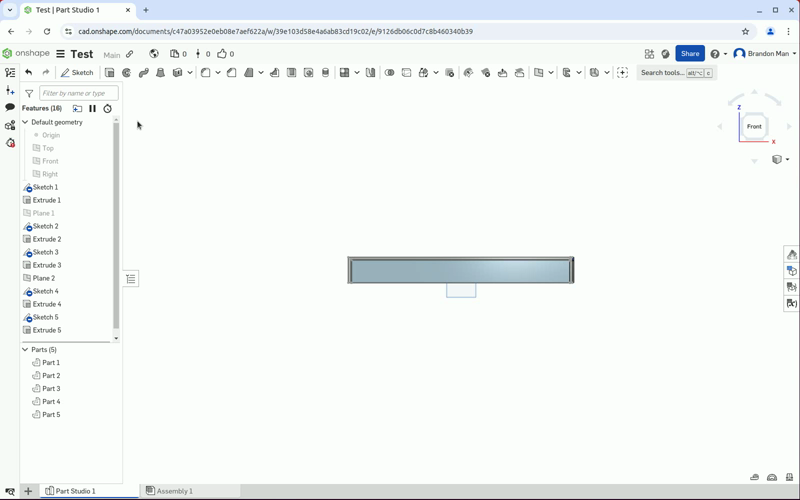
key(shift+h)
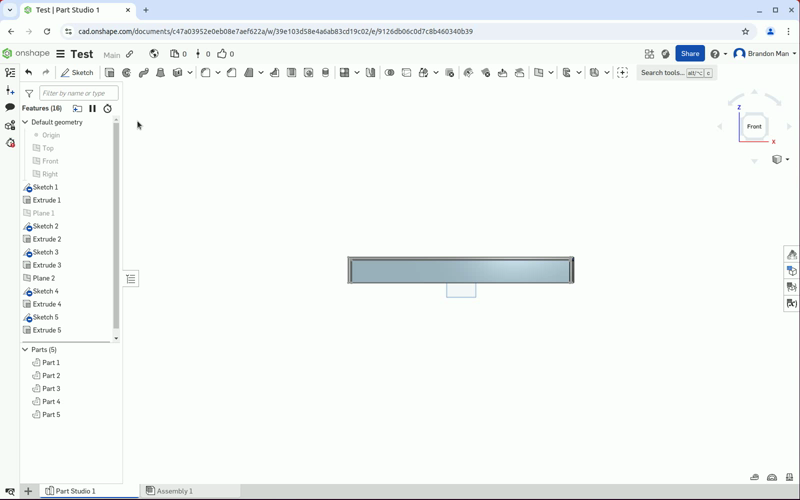
key(shift+7)
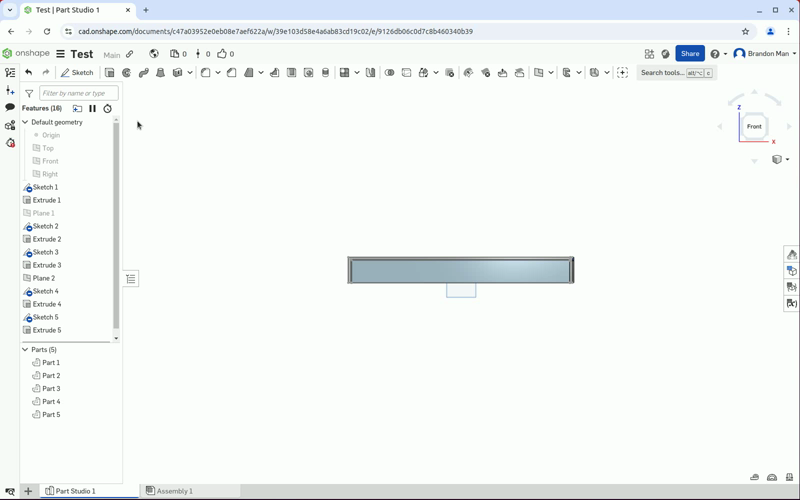
key(left, 2)
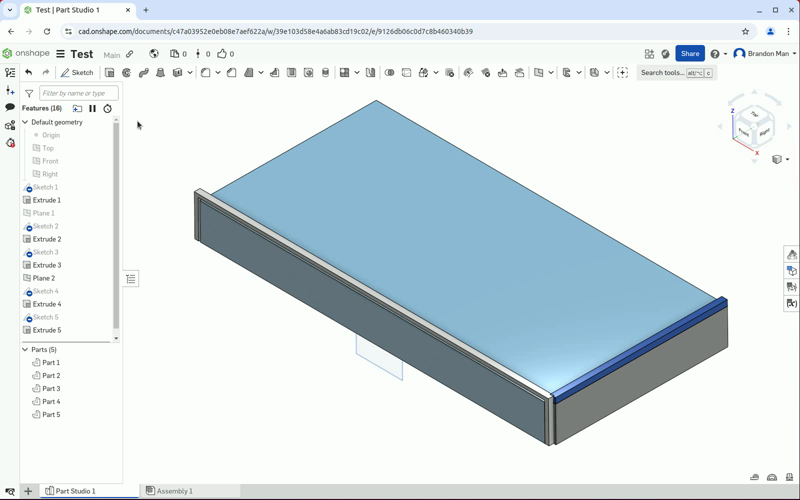
key(down, 2)
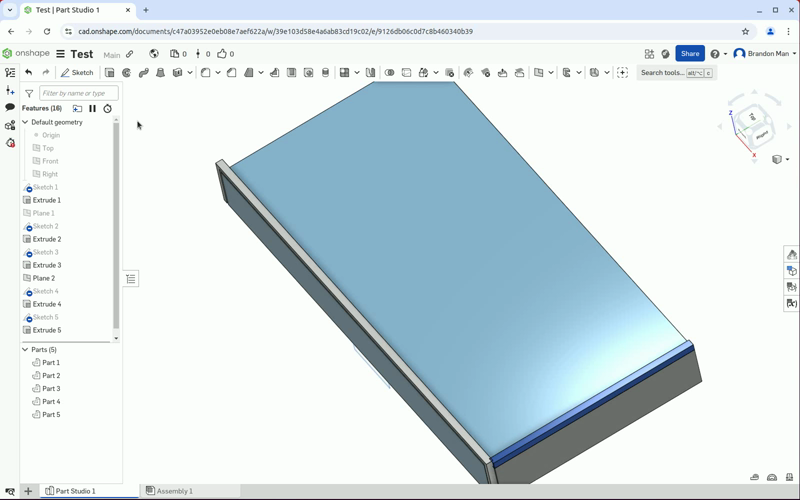
key(up, 2)
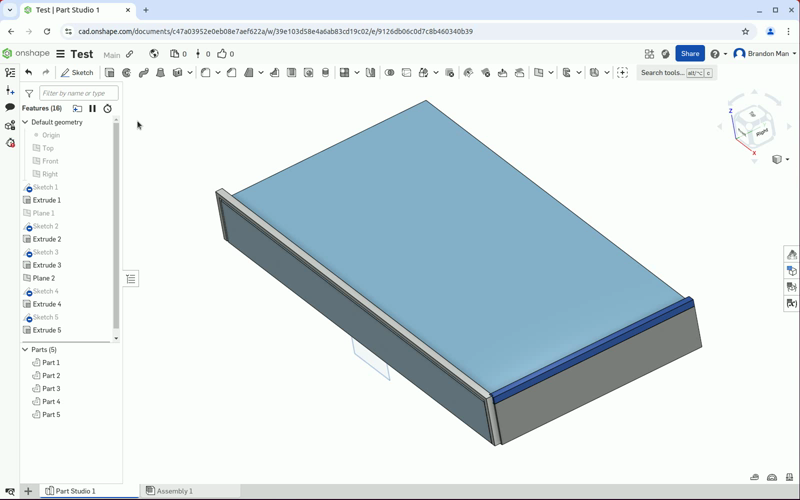
key(right, 2)
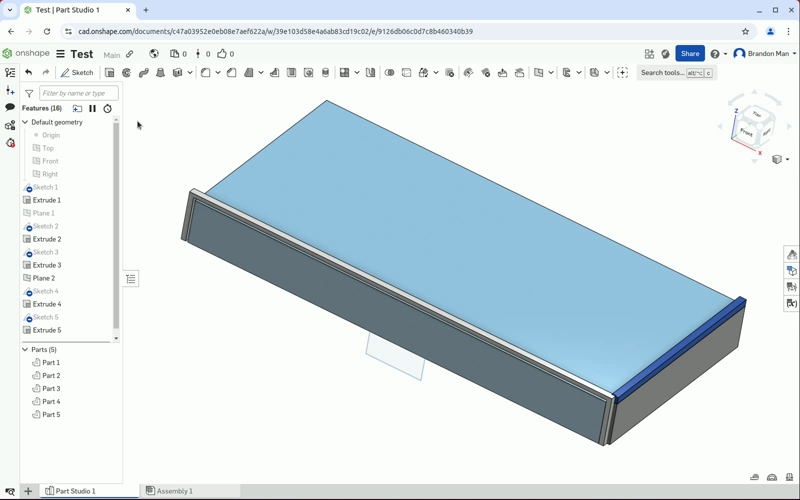
mouse_move(69, 189)
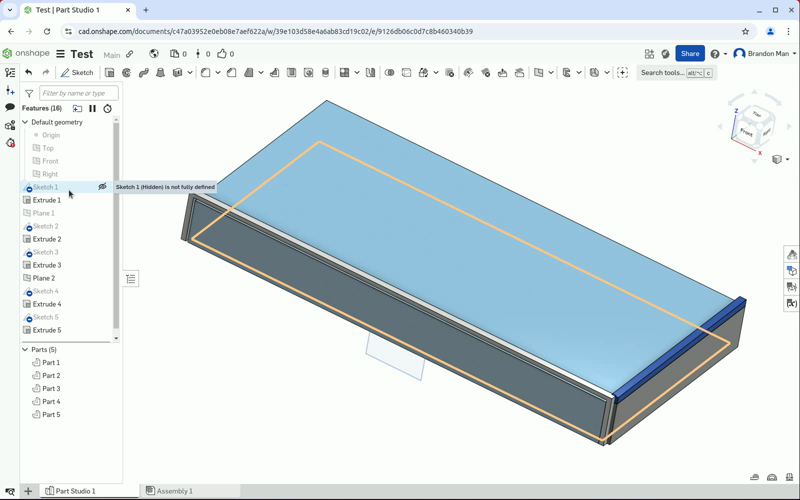
click(69, 189)